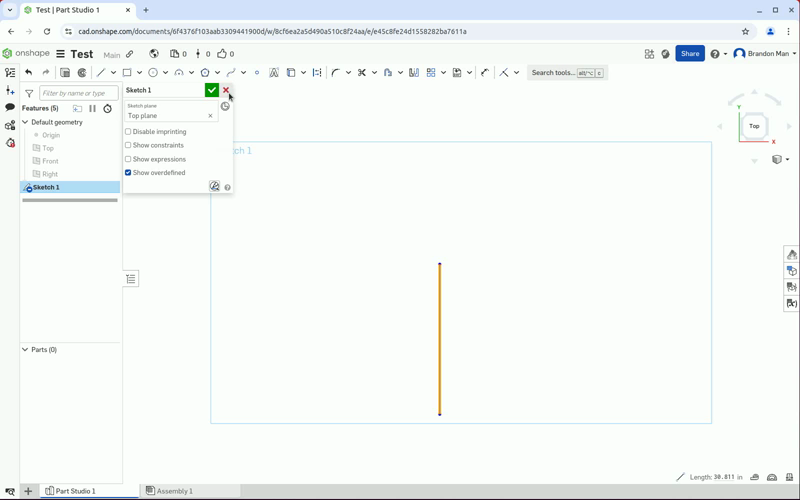
key(shift+h)
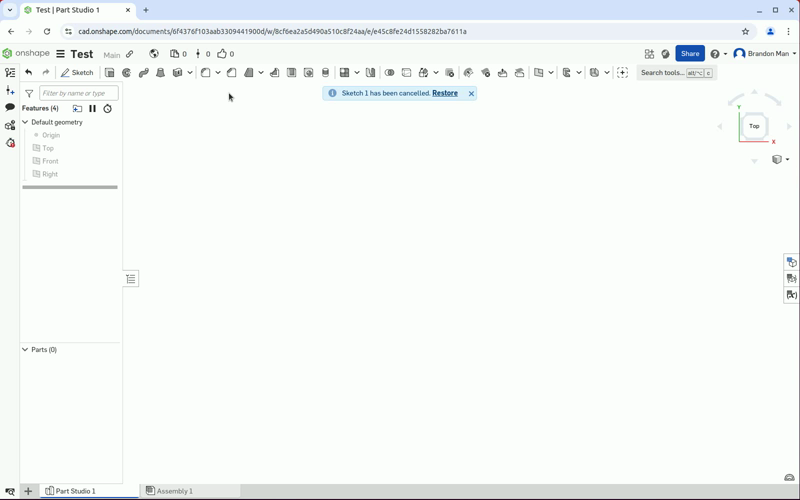
mouse_move(73, 352)
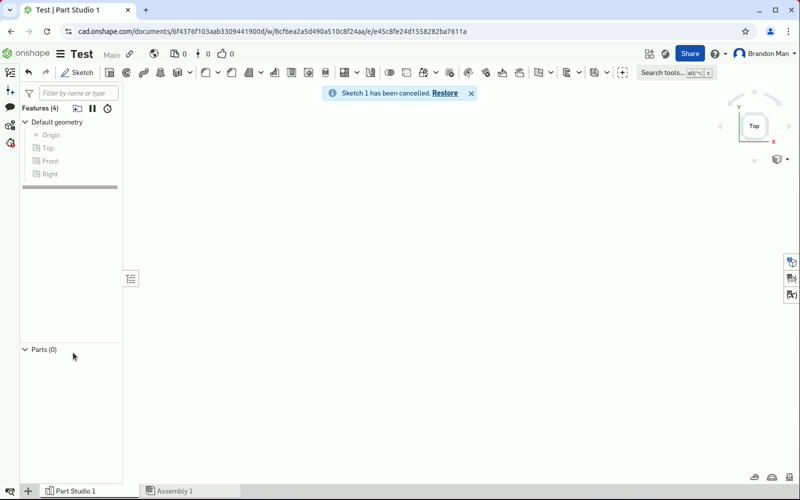
key(y)
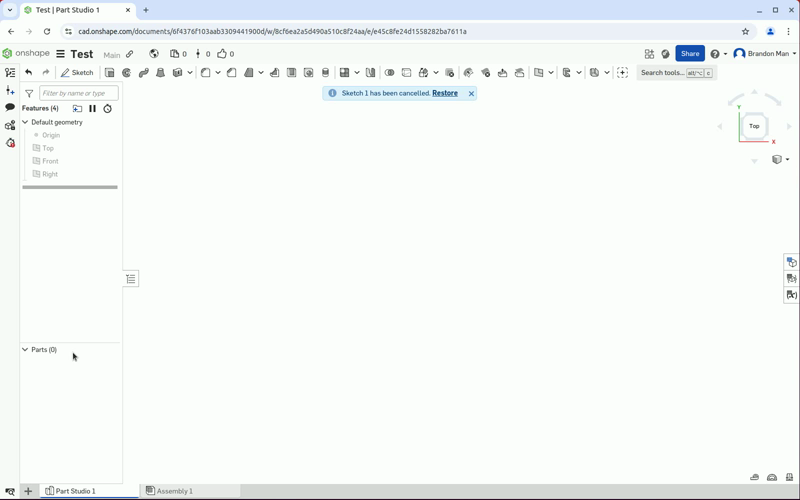
key(shift+p)
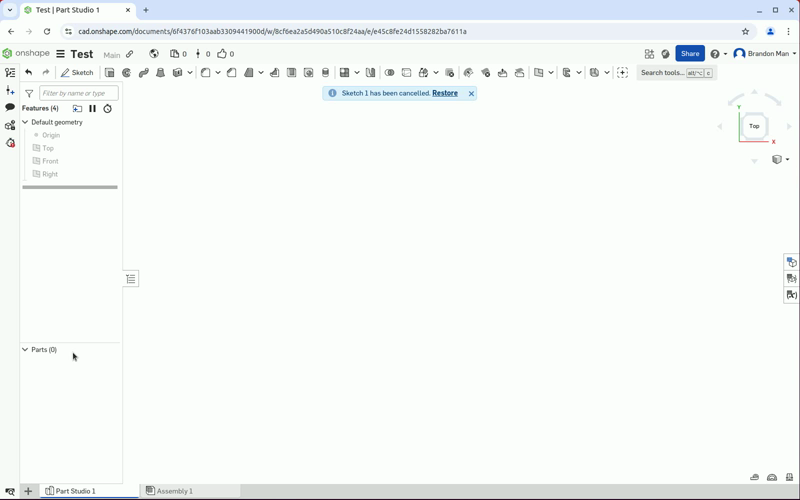
key(space)
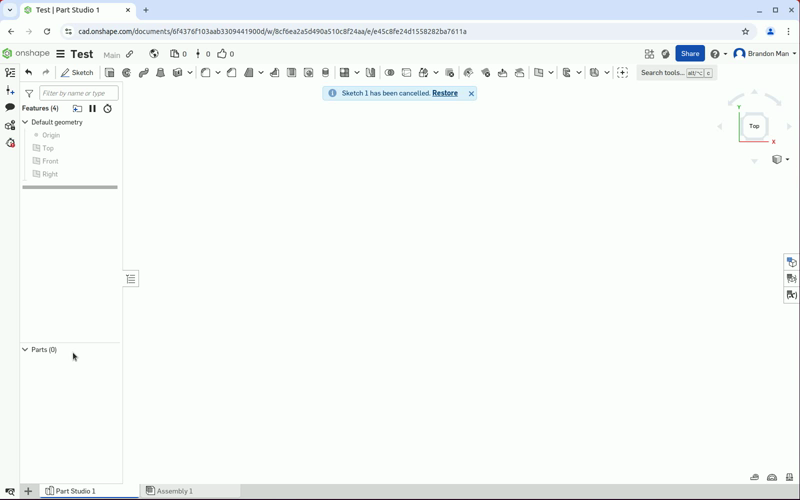
key_down(shift)
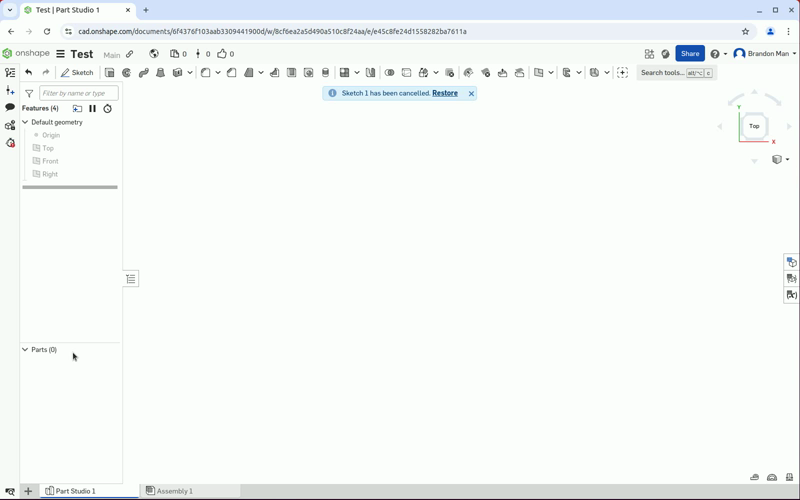
key(up)
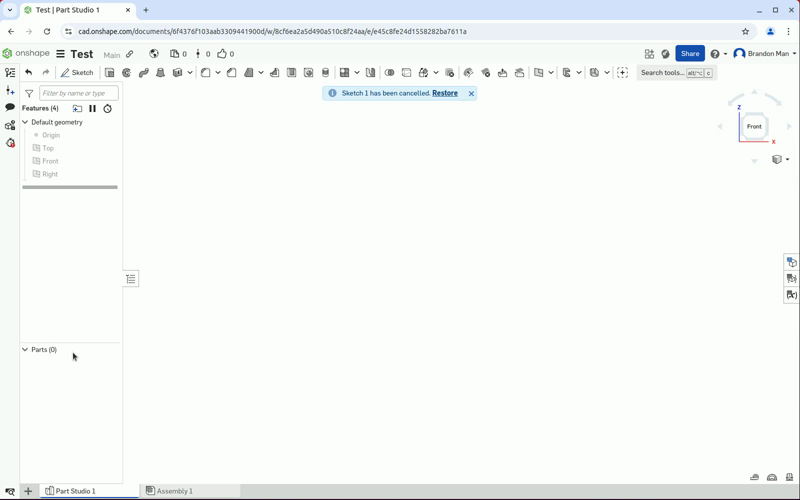
key_up(shift)
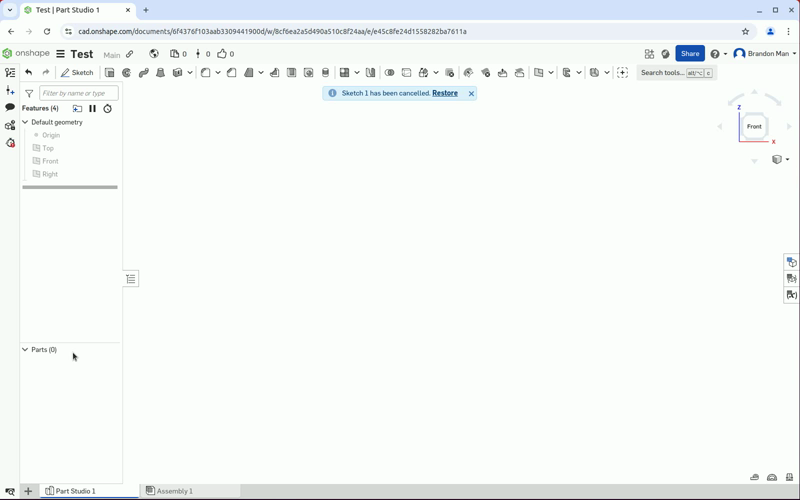
mouse_move(73, 352)
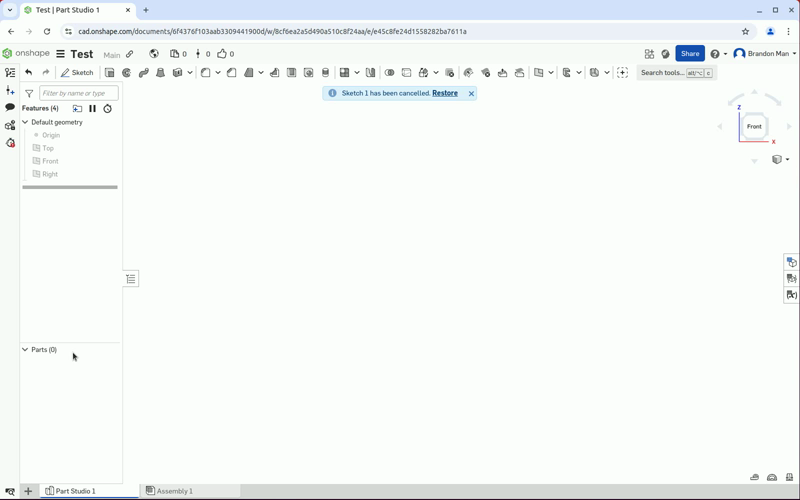
key(shift+y)
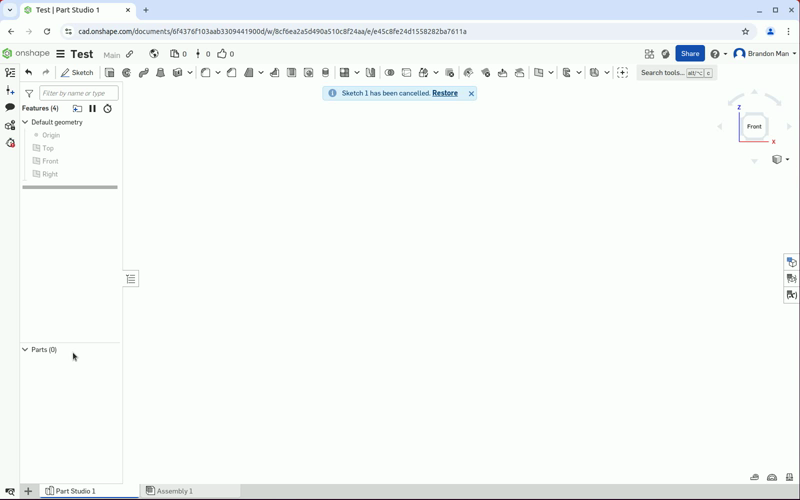
key(shift+s)
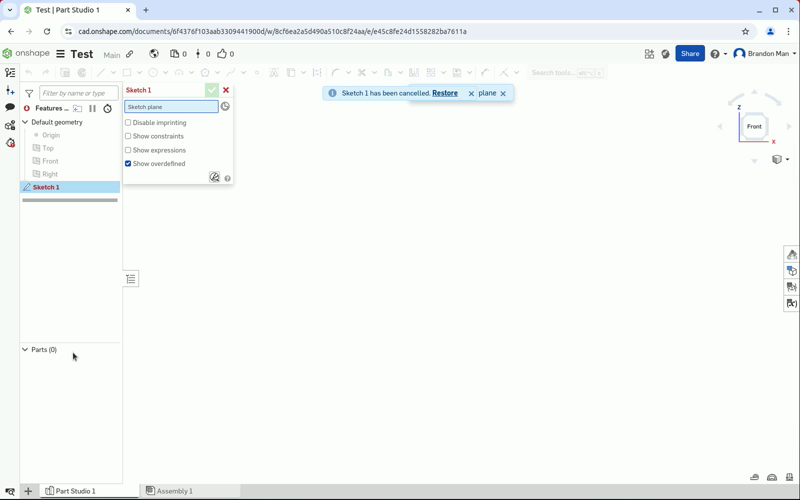
mouse_move(73, 163)
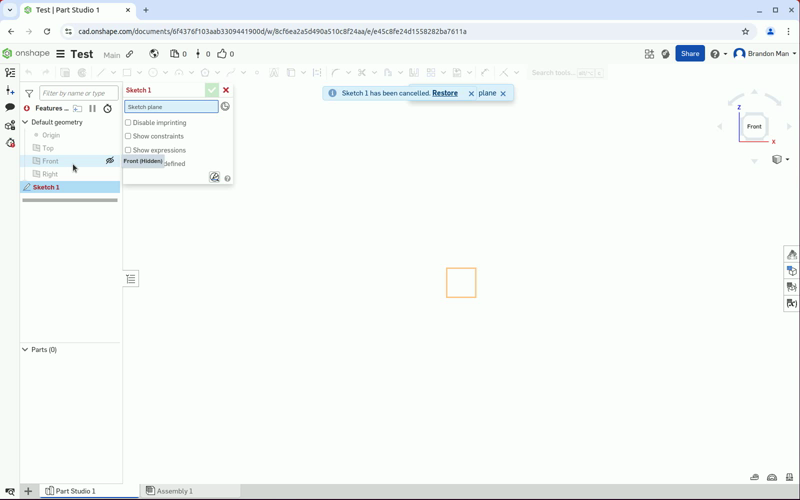
click(73, 163)
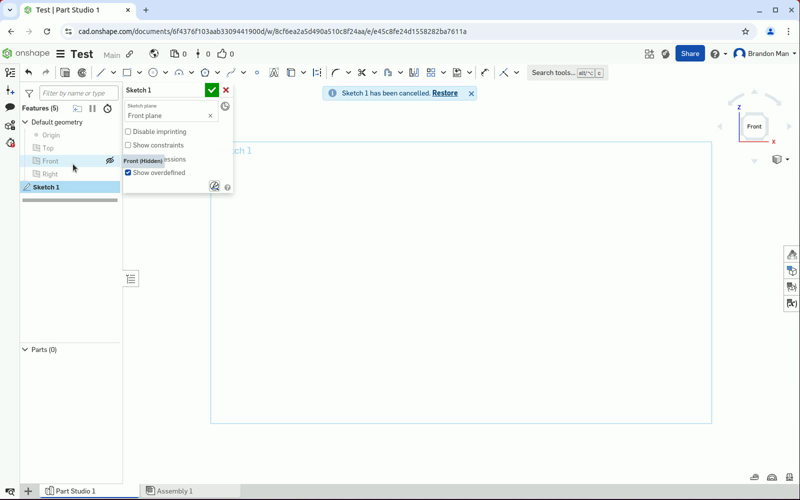
mouse_move(73, 352)
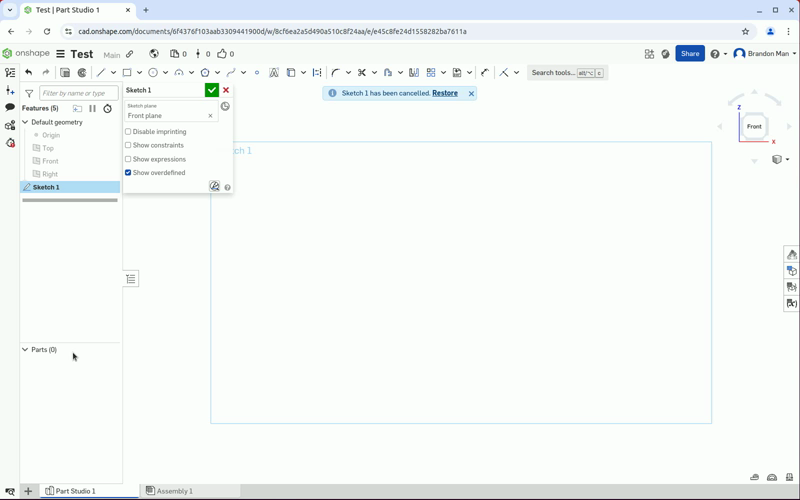
key(y)
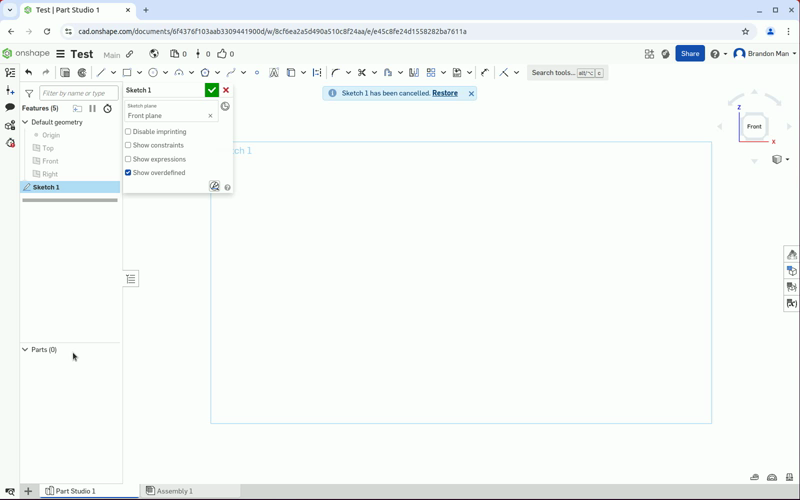
key(l)
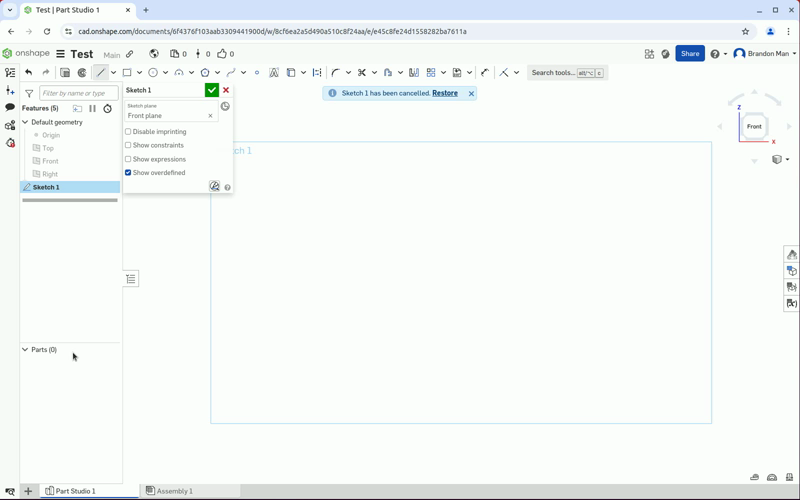
key_down(shift)
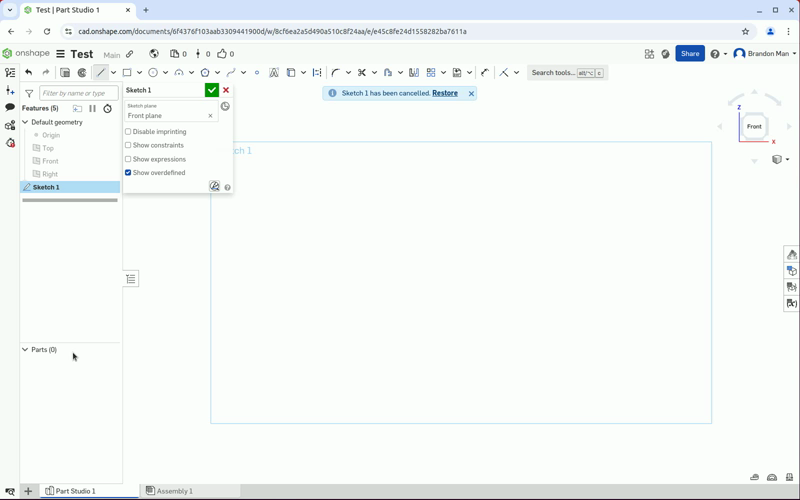
mouse_move(419, 266)
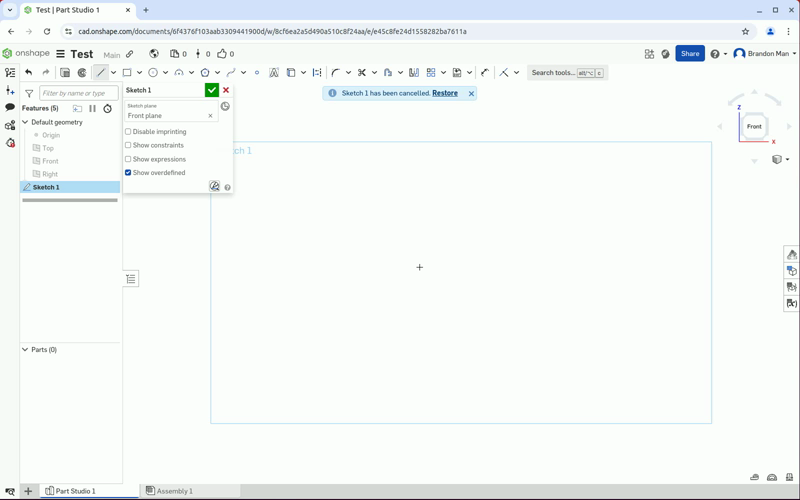
click(419, 266)
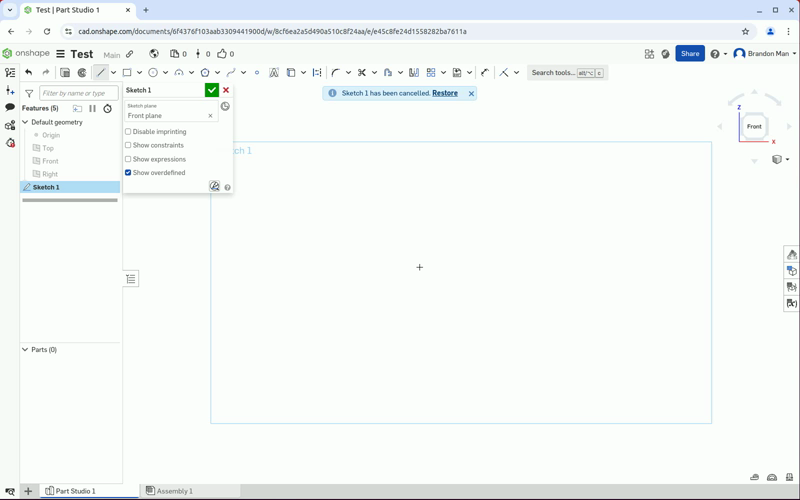
key_up(shift)
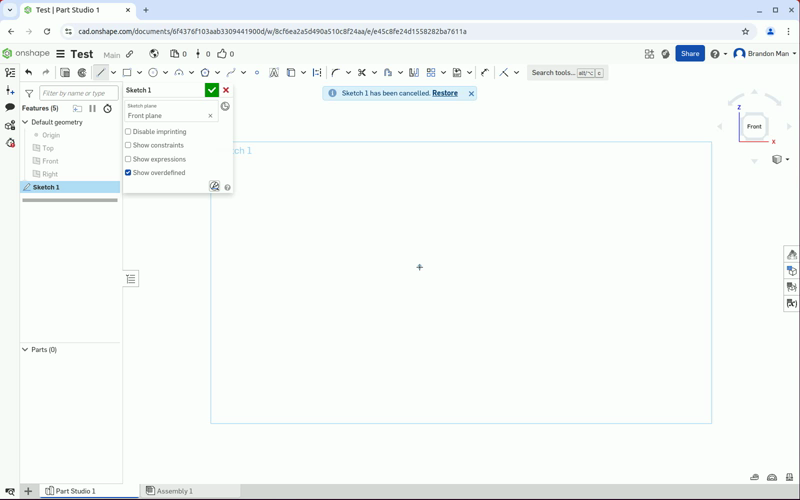
key_down(shift)
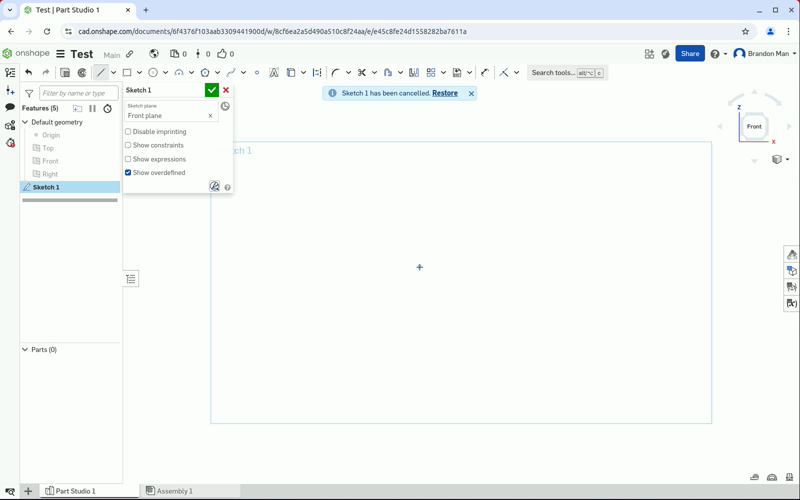
mouse_move(449, 266)
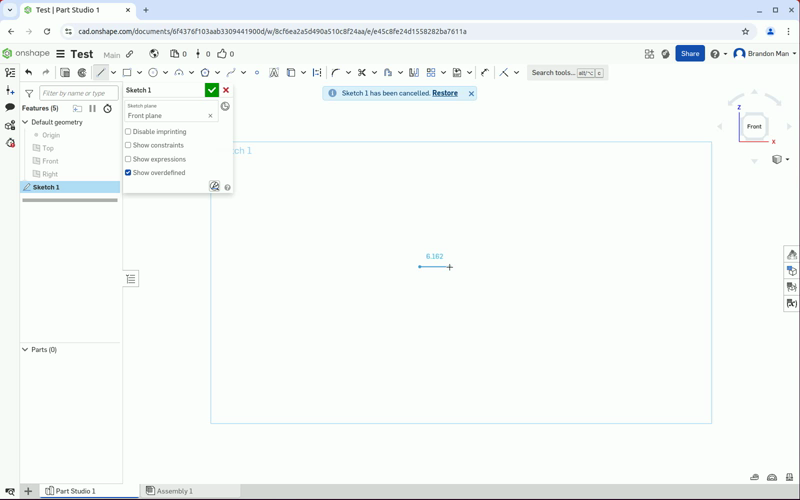
mouse_move(460, 282)
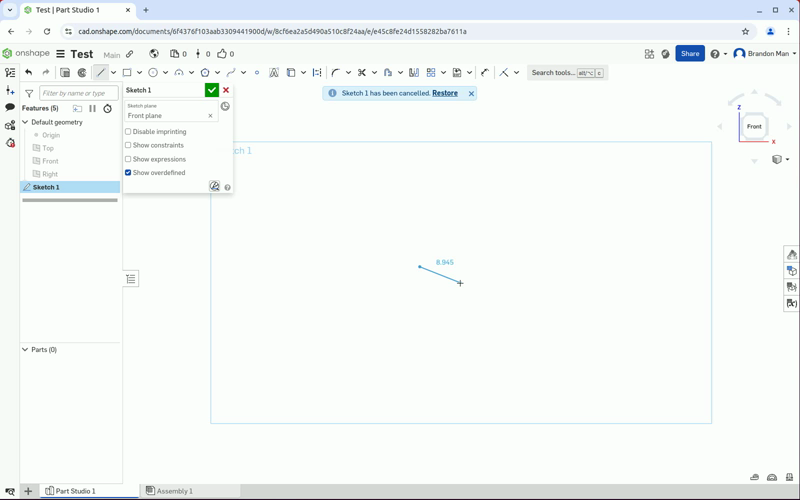
click(460, 282)
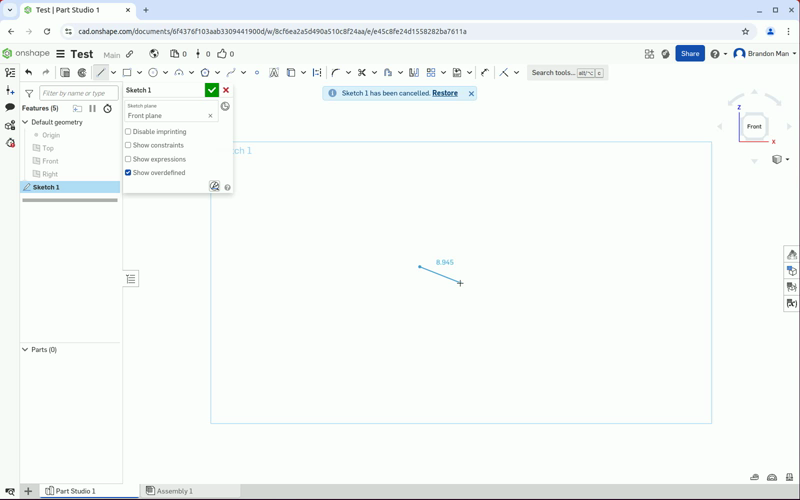
key_up(shift)
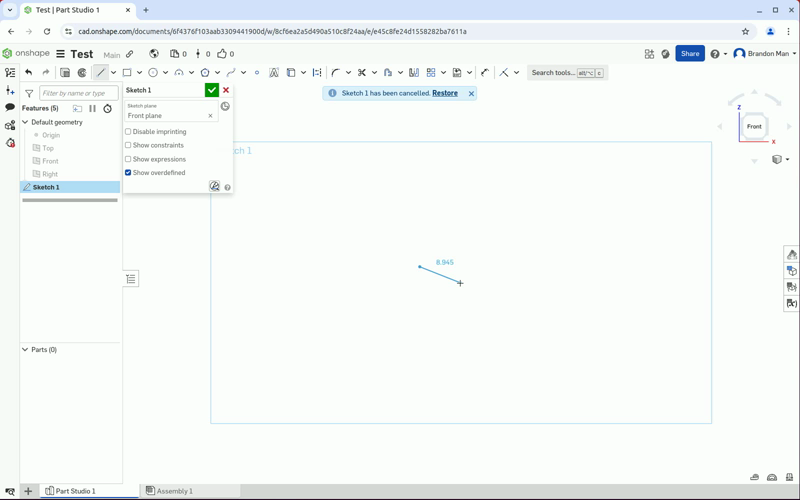
key_down(shift)
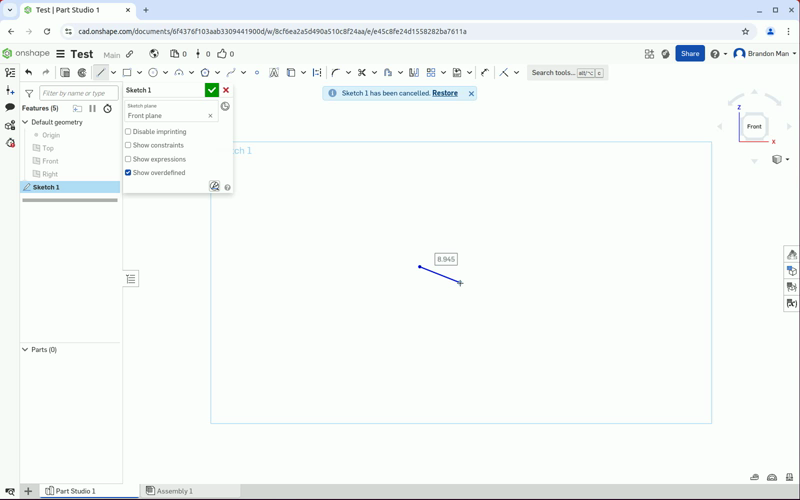
mouse_move(460, 383)
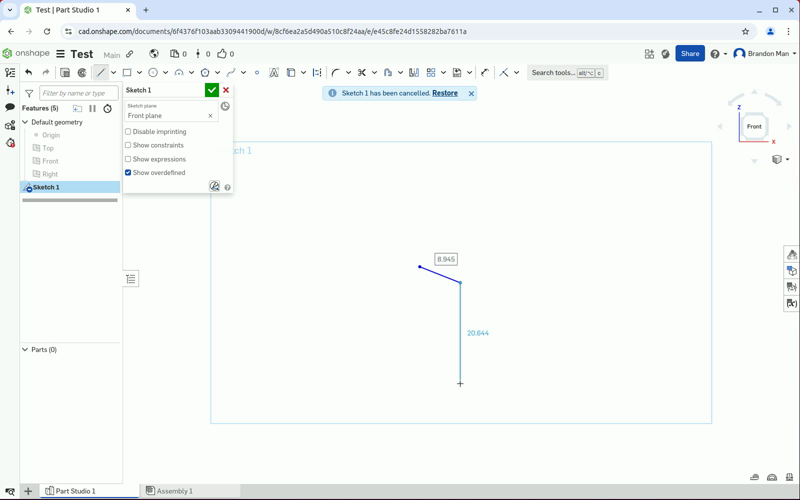
click(460, 383)
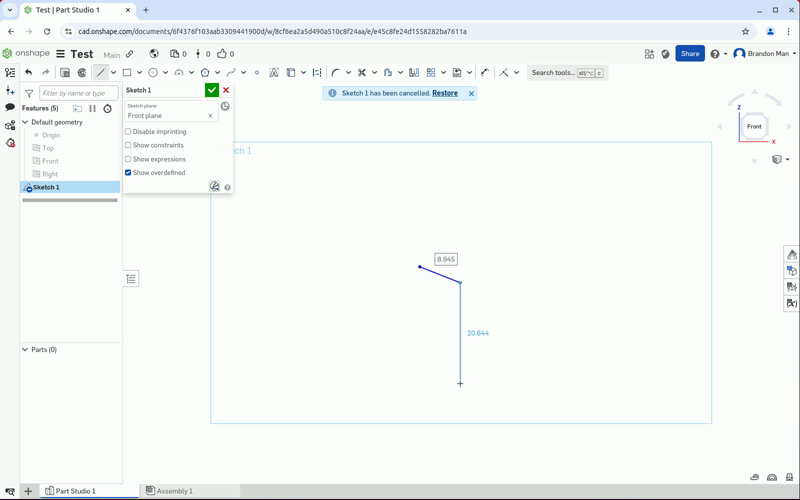
key_up(shift)
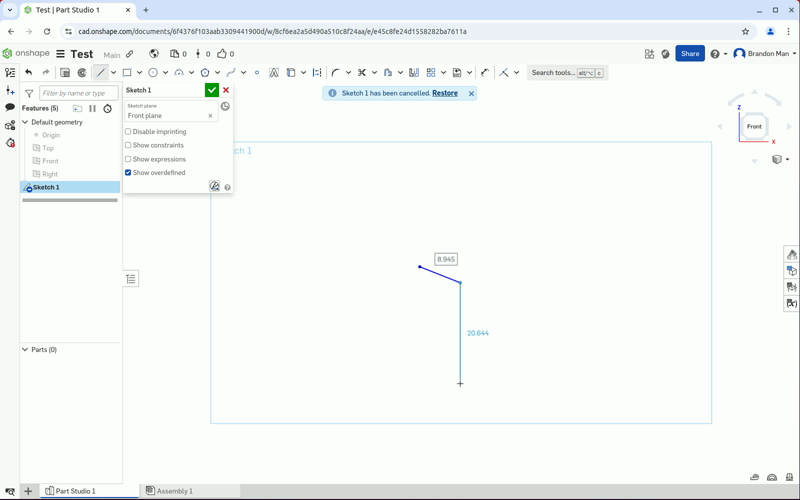
key_down(shift)
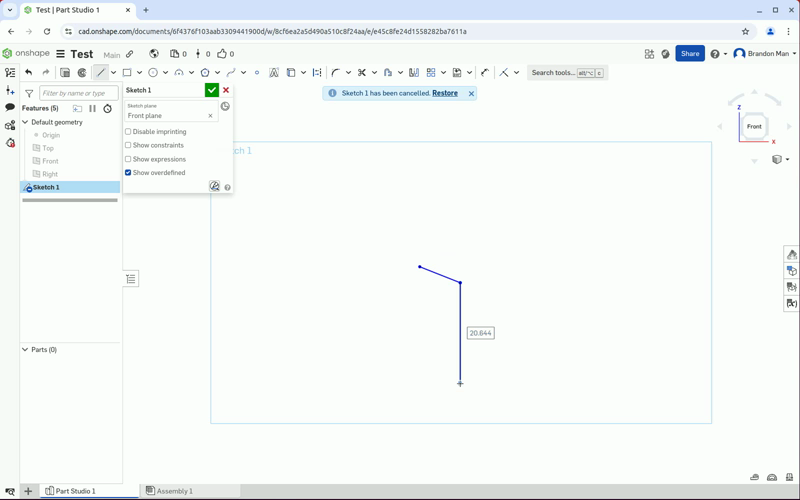
mouse_move(490, 383)
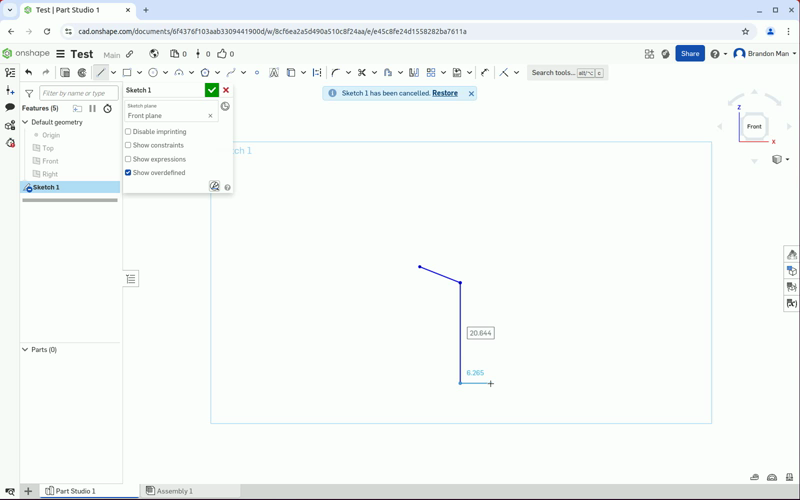
mouse_move(463, 395)
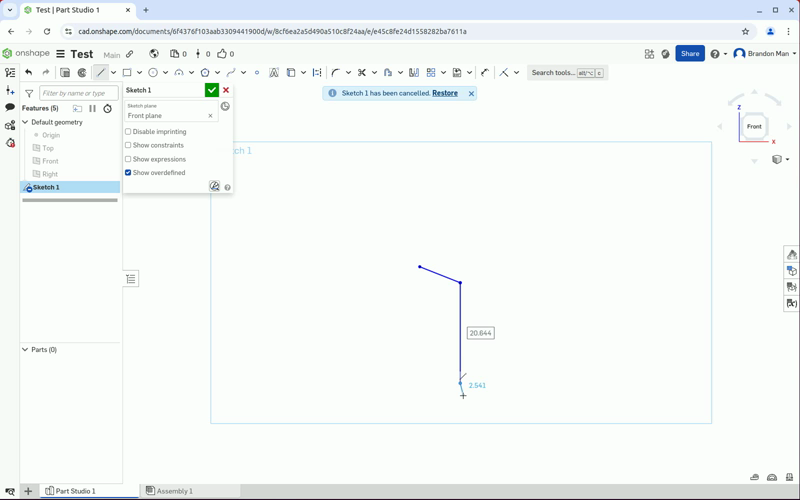
click(463, 395)
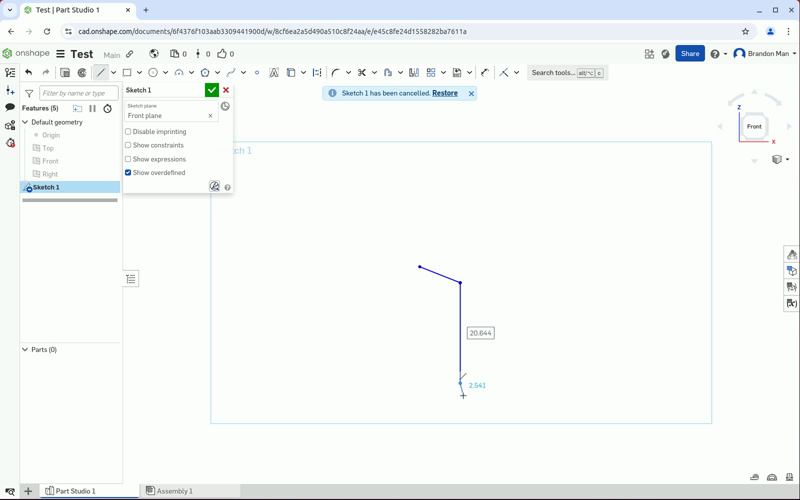
key_up(shift)
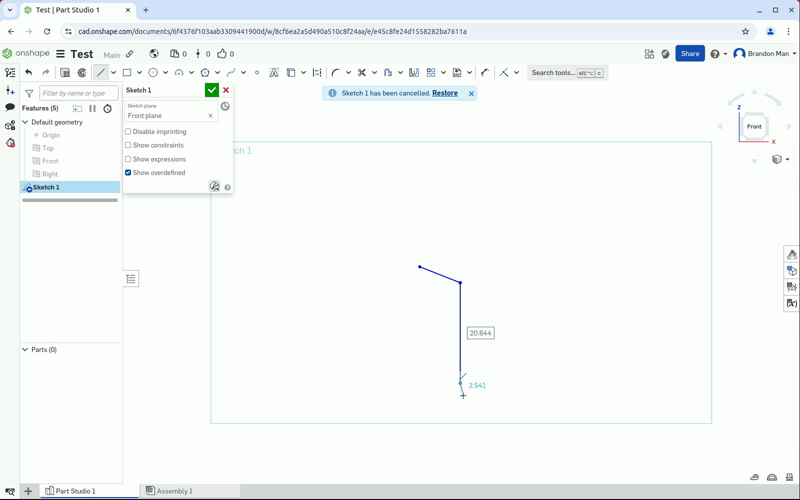
key_down(shift)
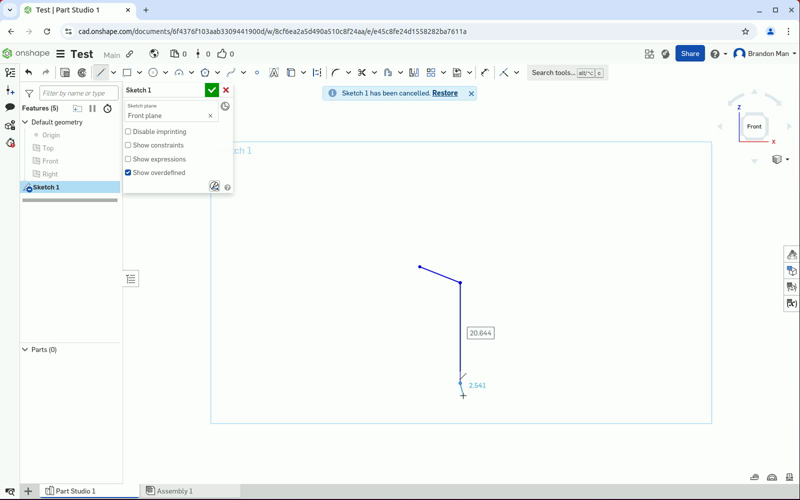
mouse_move(493, 395)
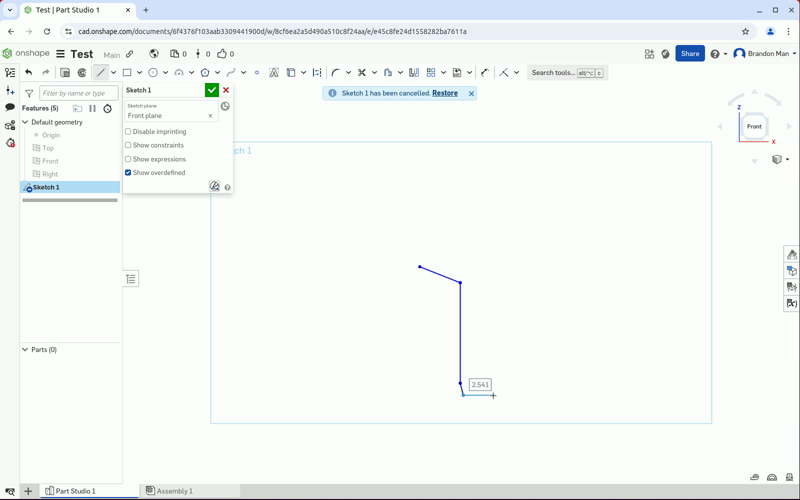
mouse_move(464, 395)
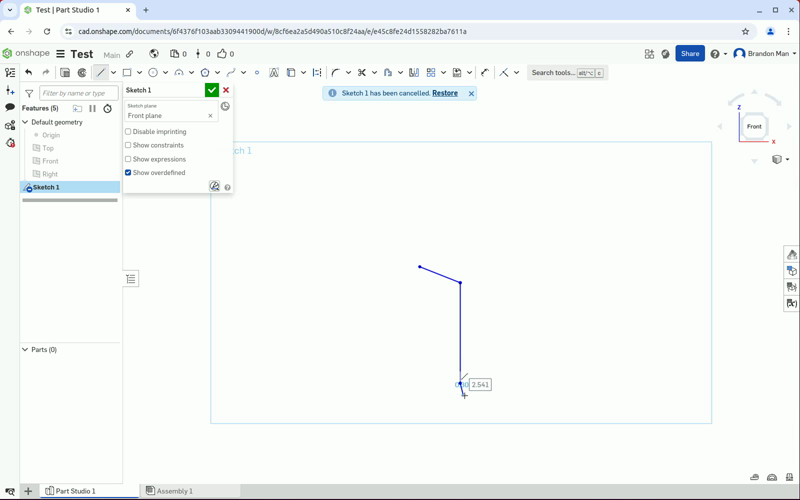
scroll(6)
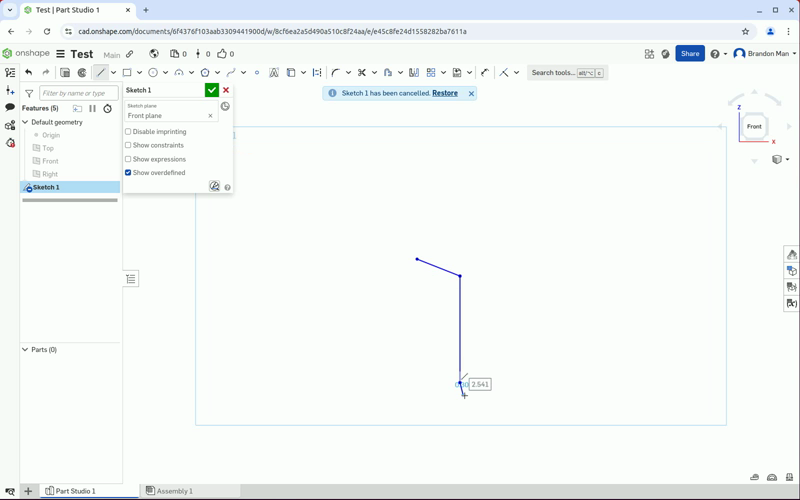
scroll(6)
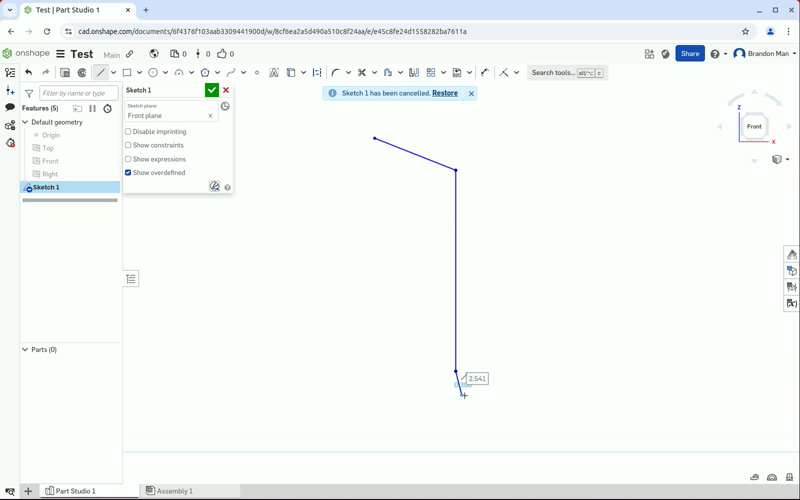
scroll(6)
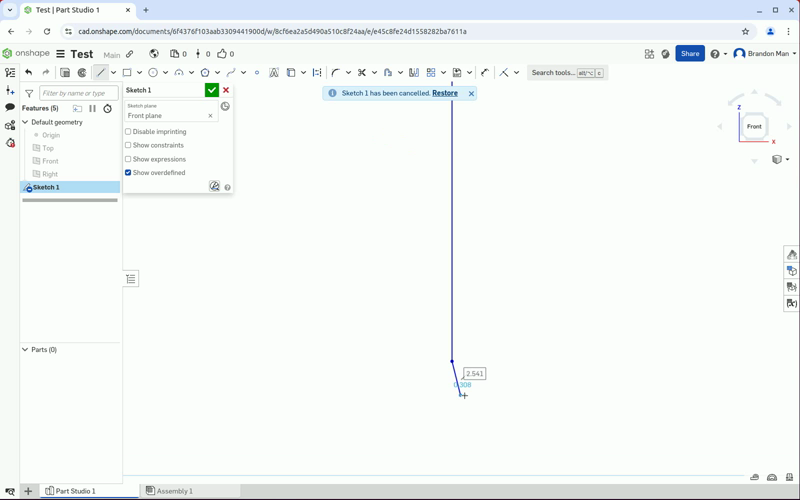
scroll(6)
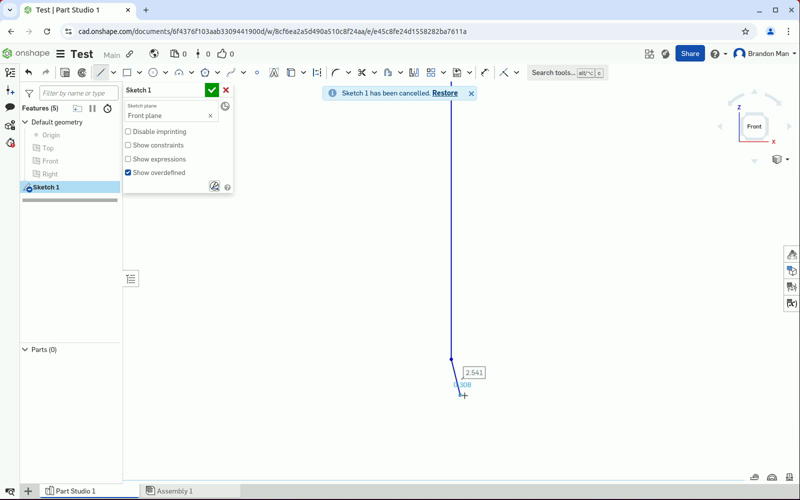
scroll(6)
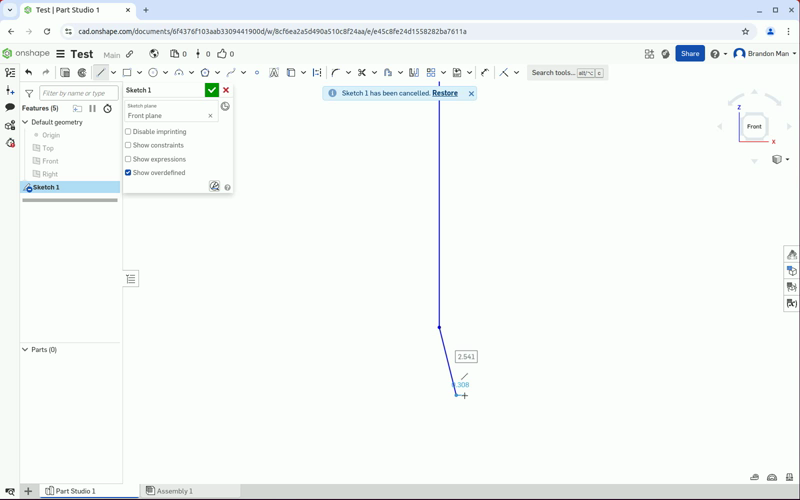
scroll(6)
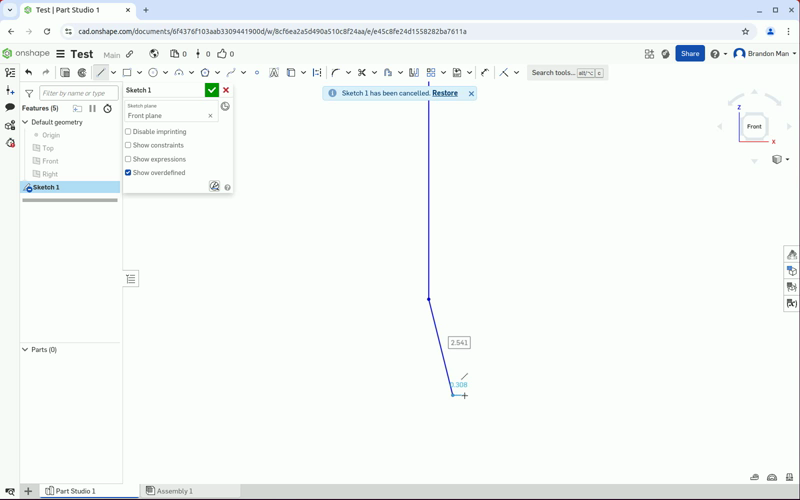
scroll(6)
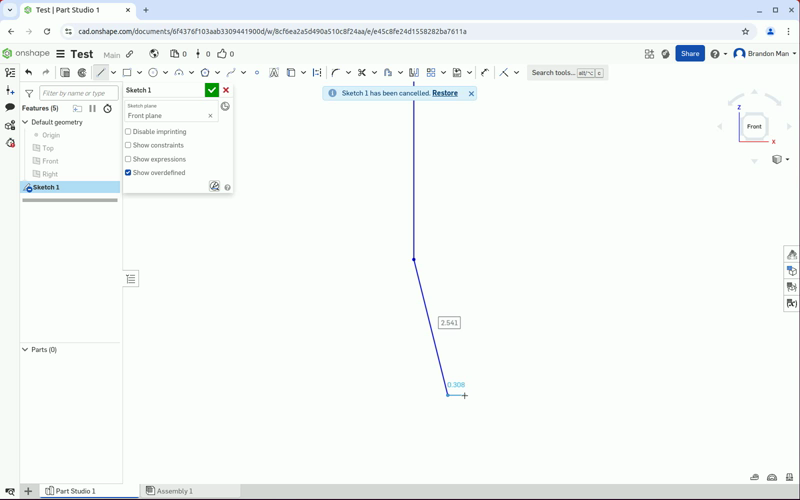
click(464, 395)
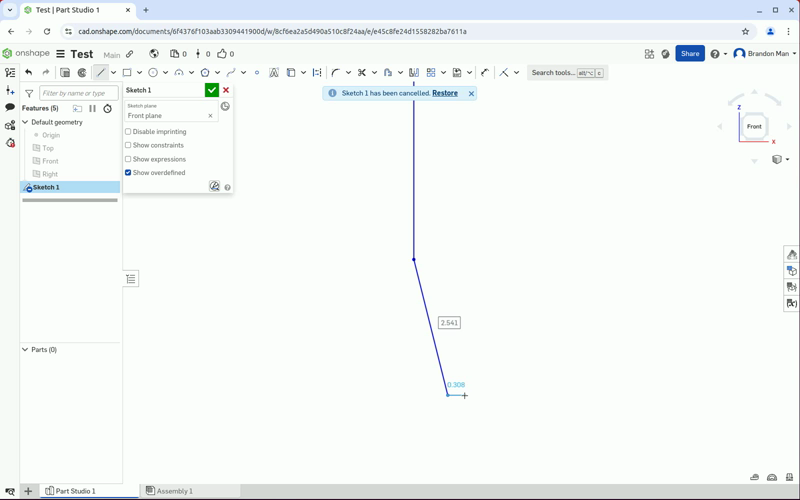
scroll(-6)
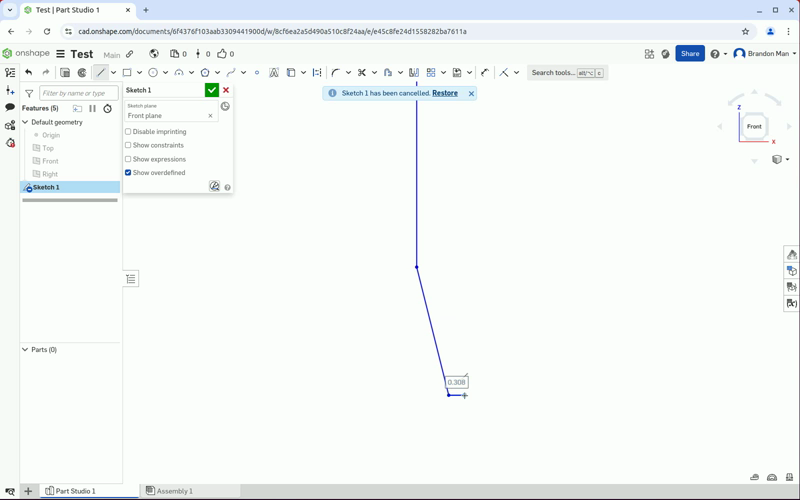
scroll(-6)
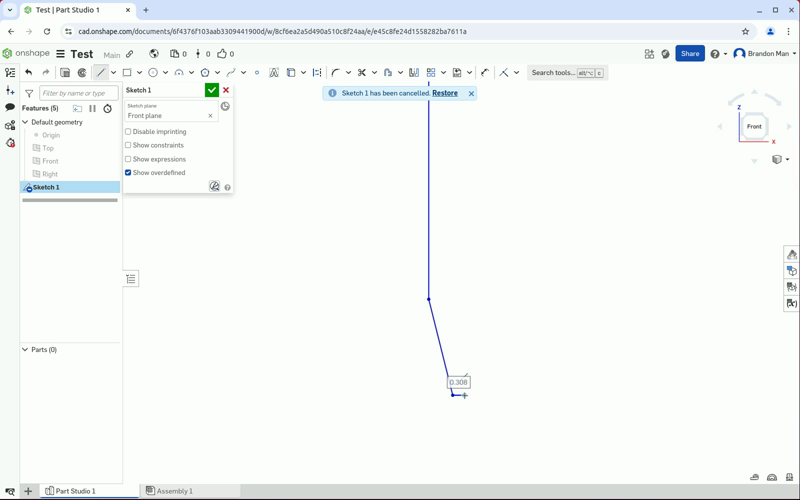
scroll(-6)
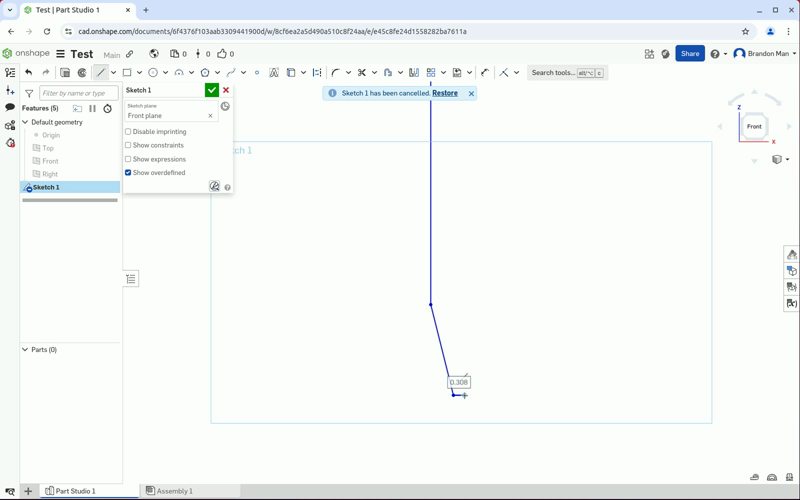
scroll(-6)
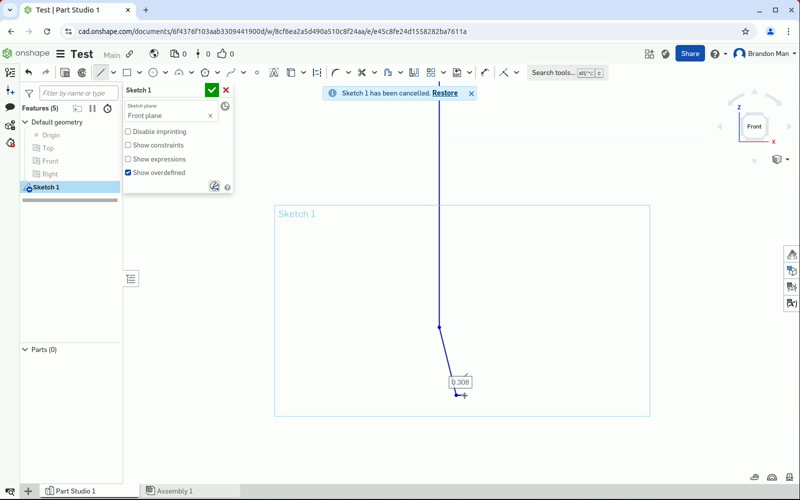
scroll(-6)
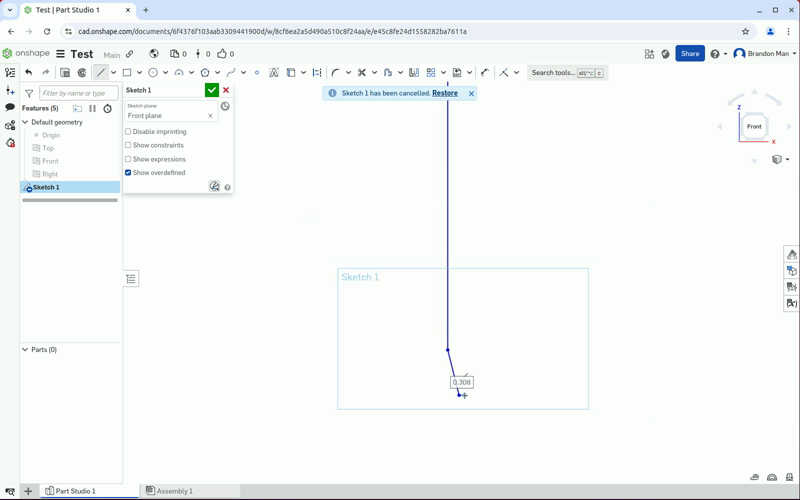
scroll(-6)
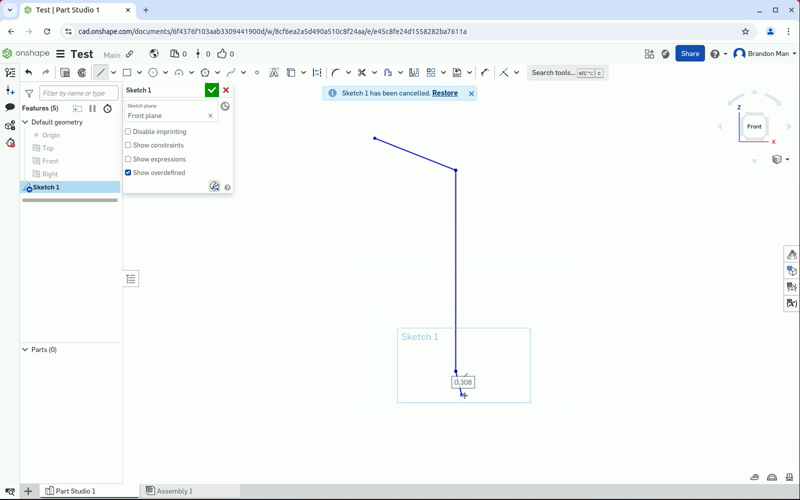
scroll(-6)
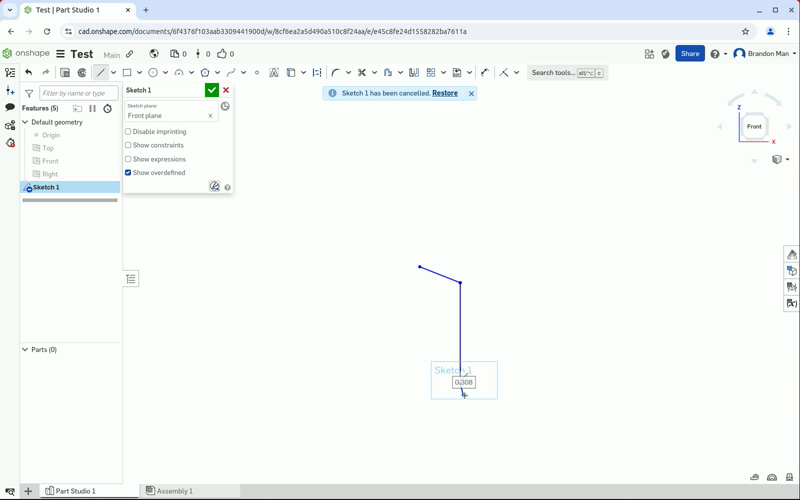
key_up(shift)
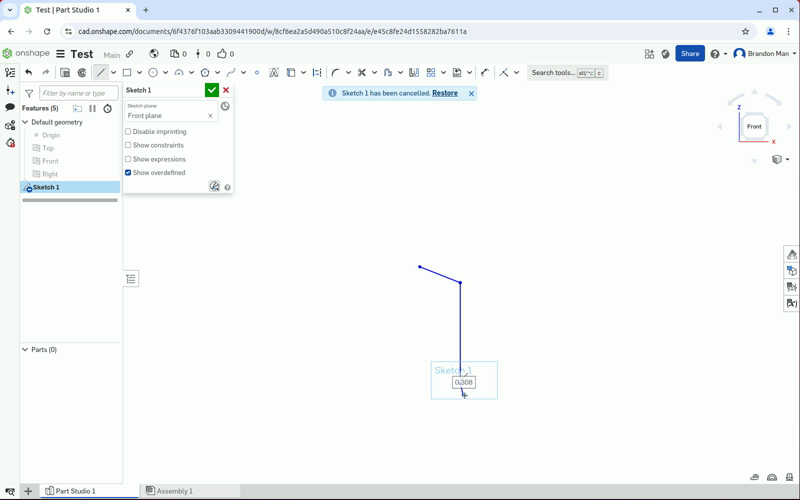
key_down(shift)
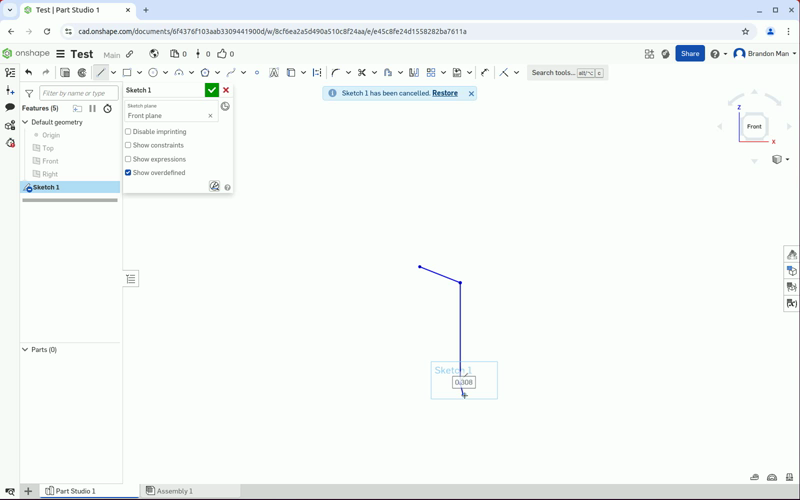
mouse_move(494, 395)
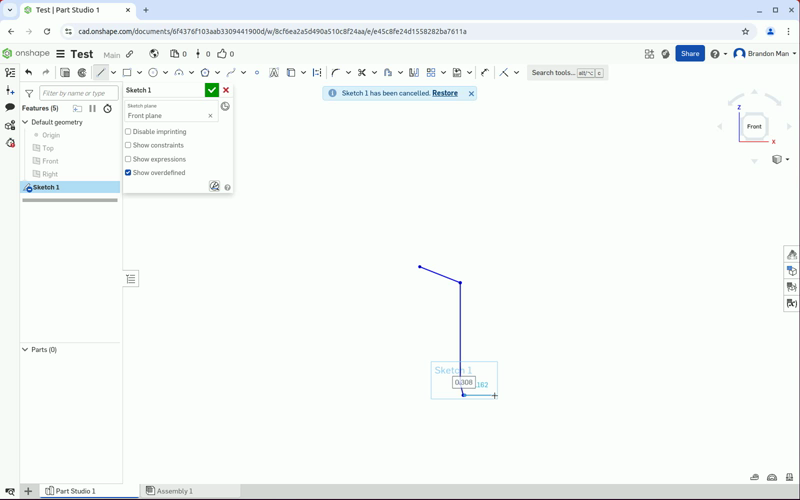
mouse_move(461, 383)
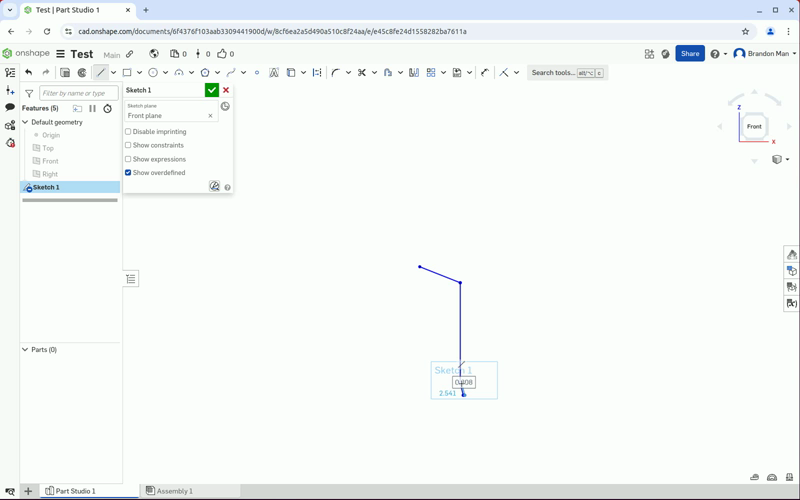
scroll(6)
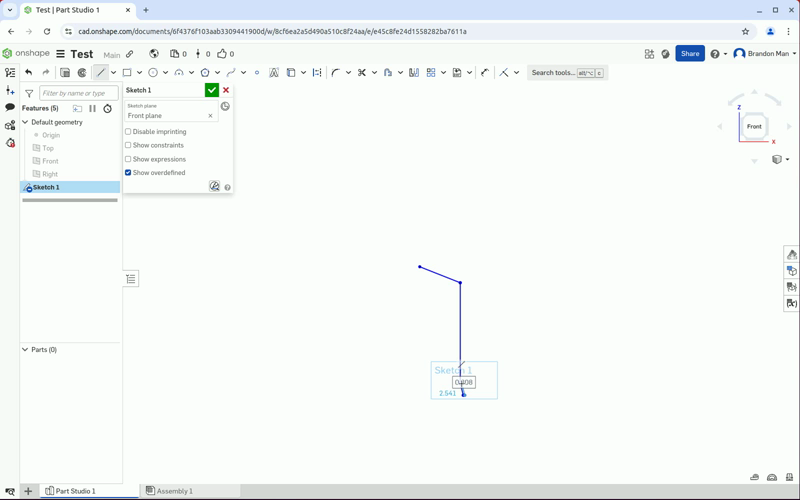
scroll(6)
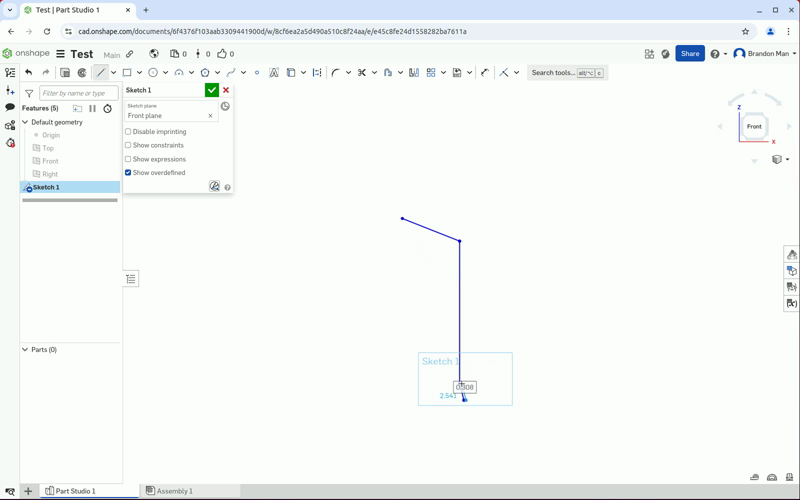
scroll(6)
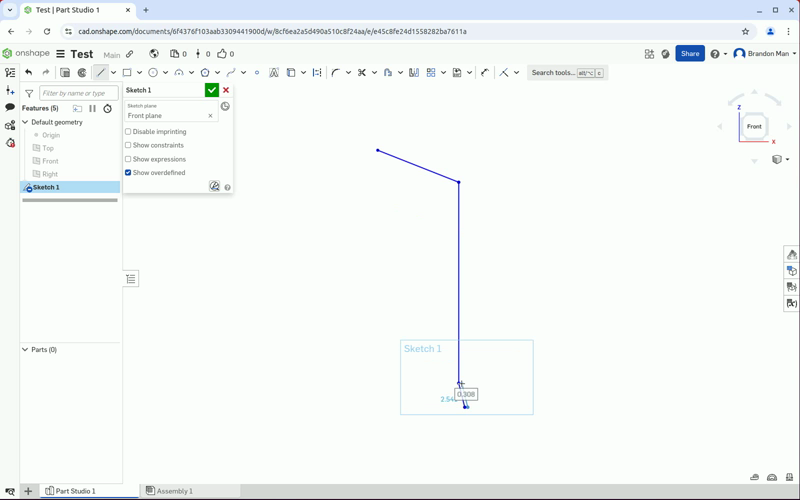
scroll(6)
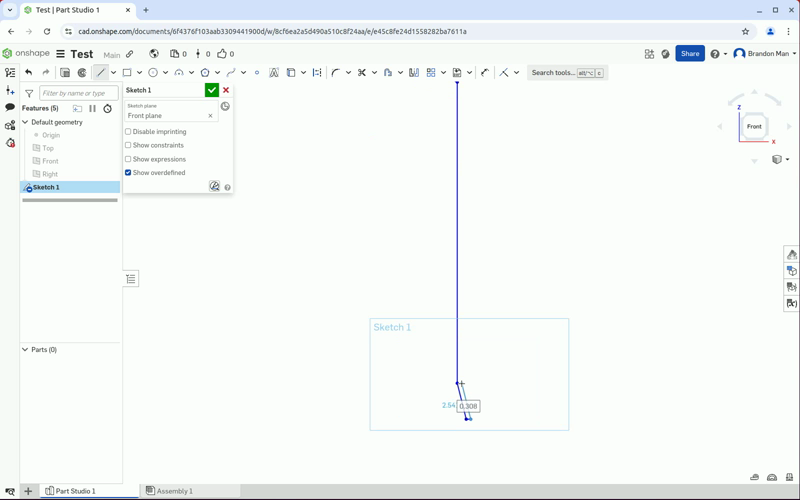
scroll(6)
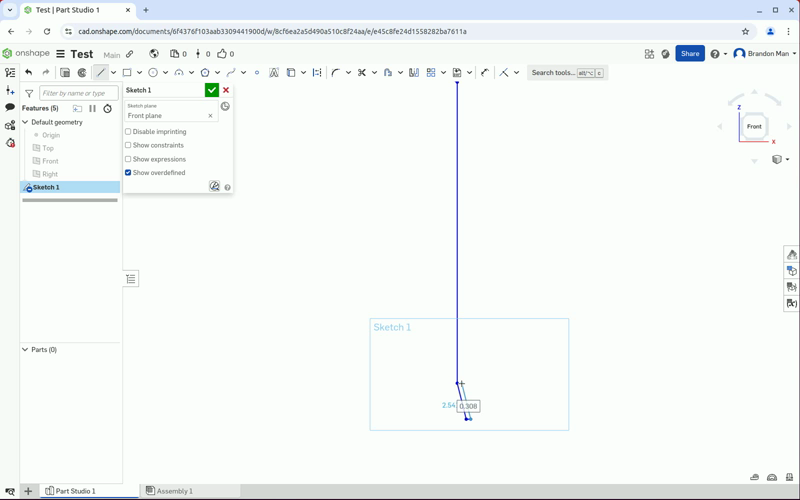
scroll(6)
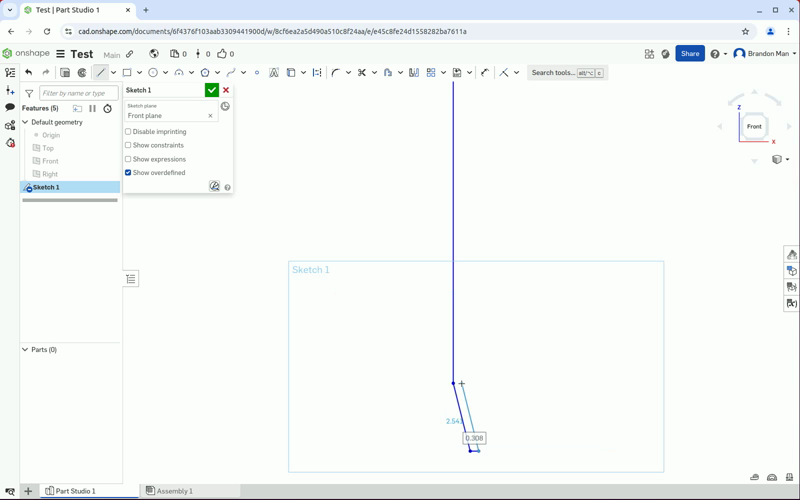
scroll(6)
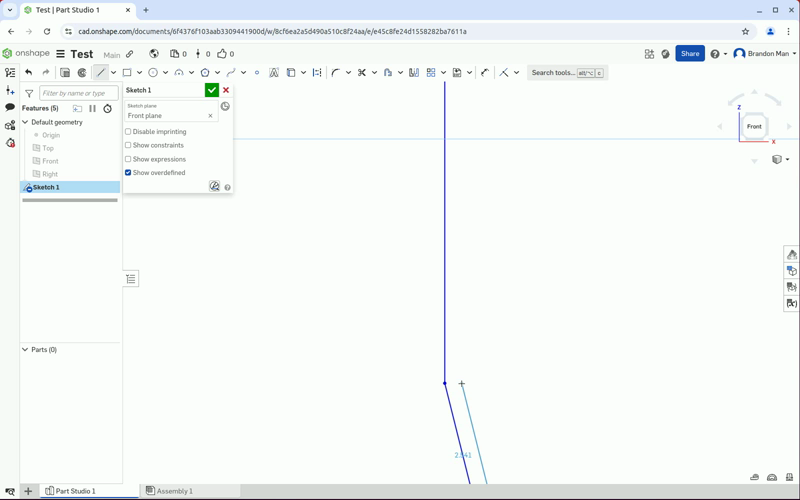
click(461, 383)
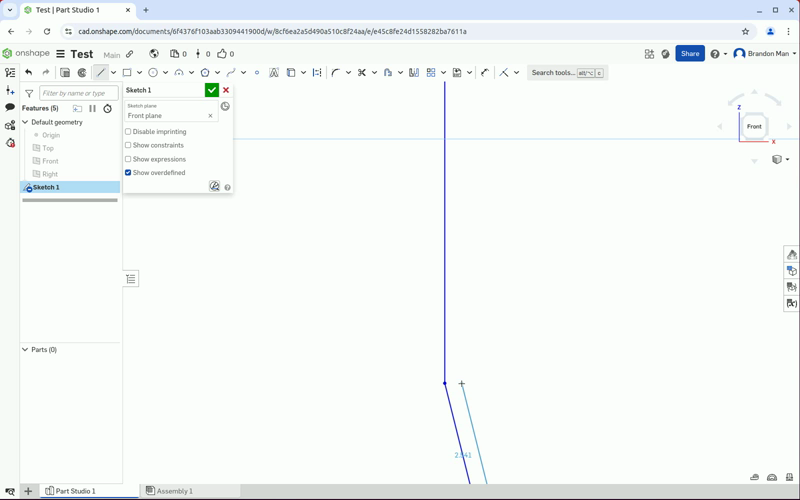
scroll(-6)
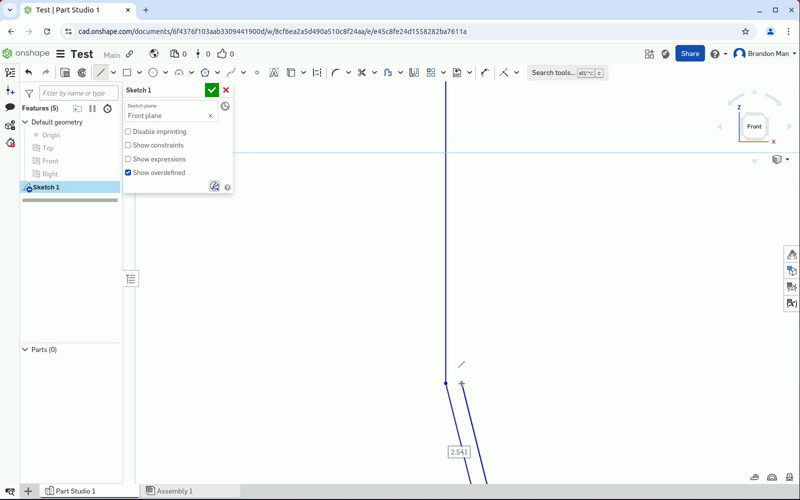
scroll(-6)
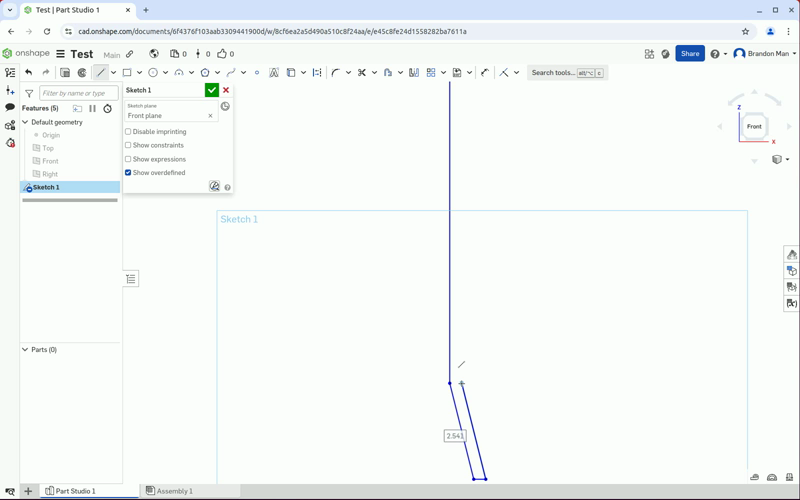
scroll(-6)
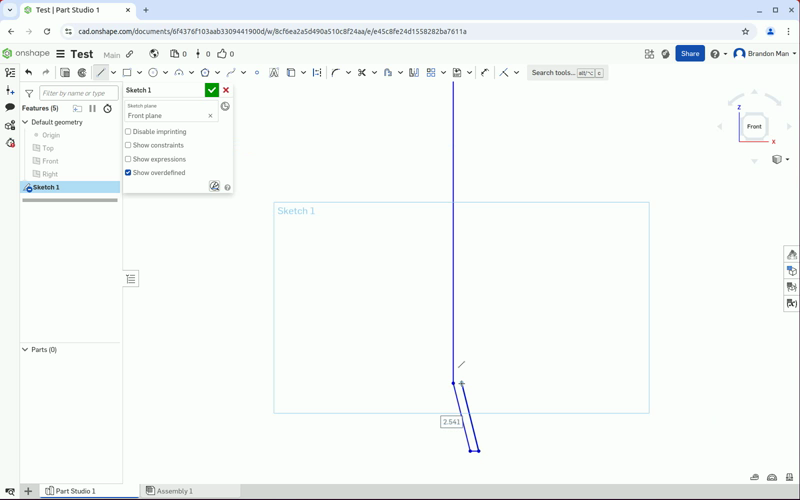
scroll(-6)
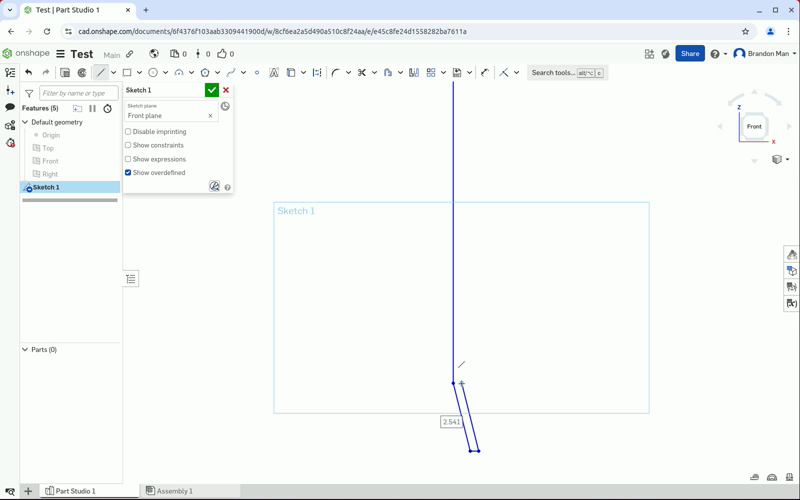
scroll(-6)
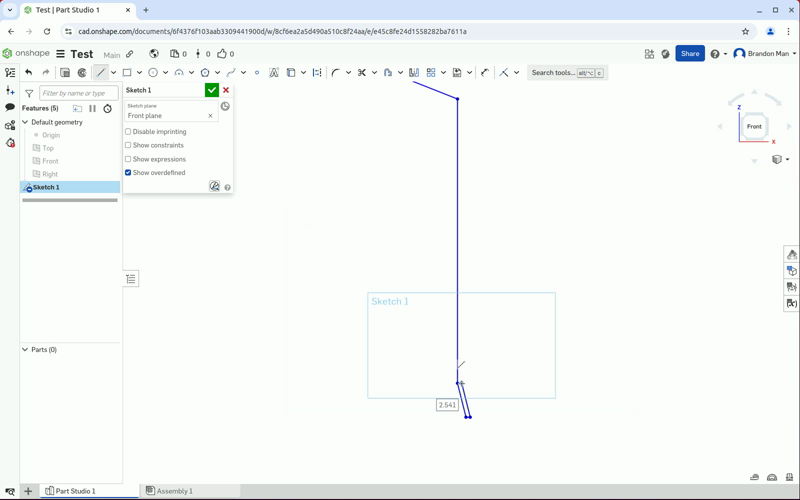
scroll(-6)
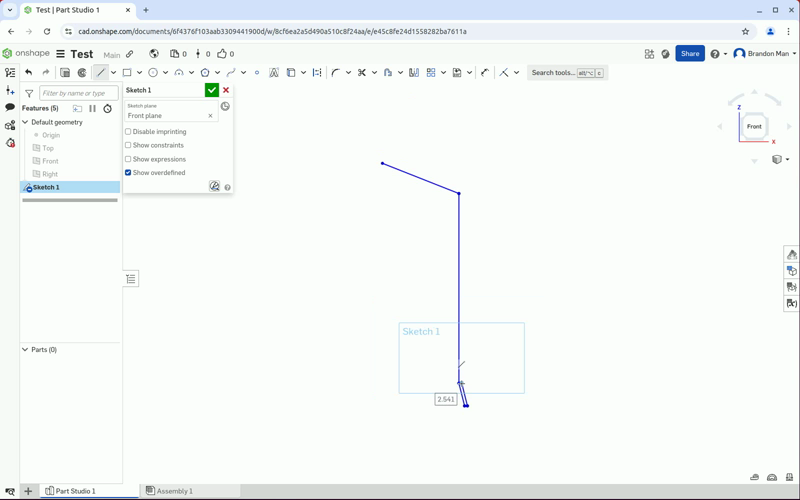
scroll(-6)
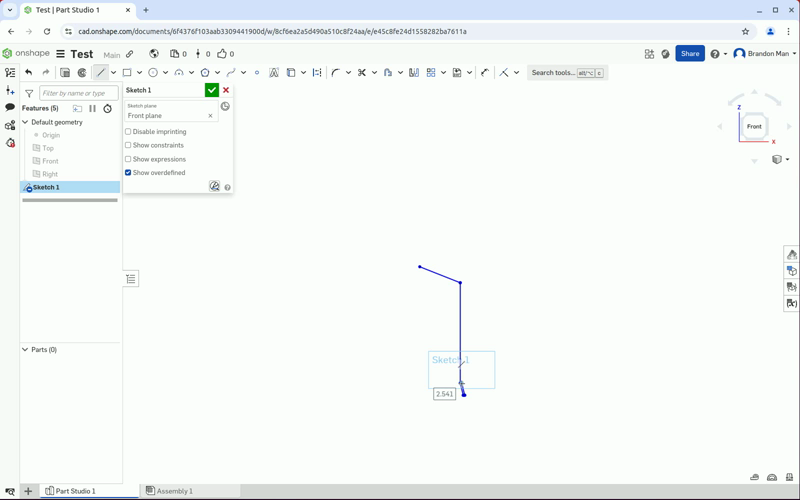
key_up(shift)
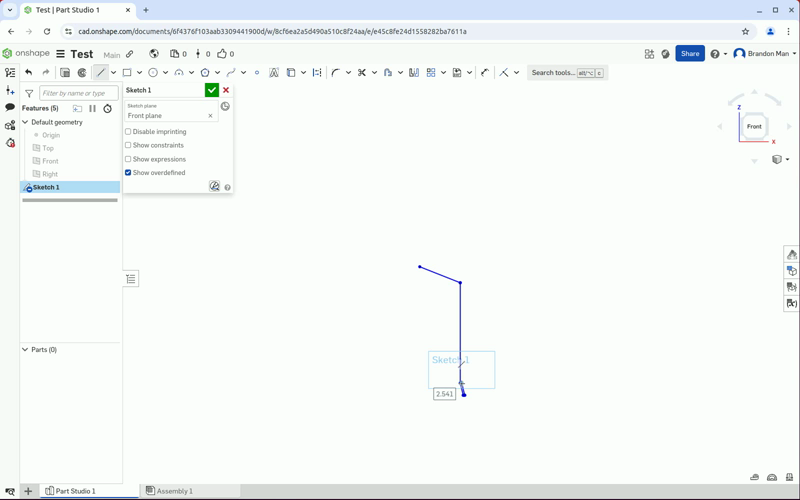
key_down(shift)
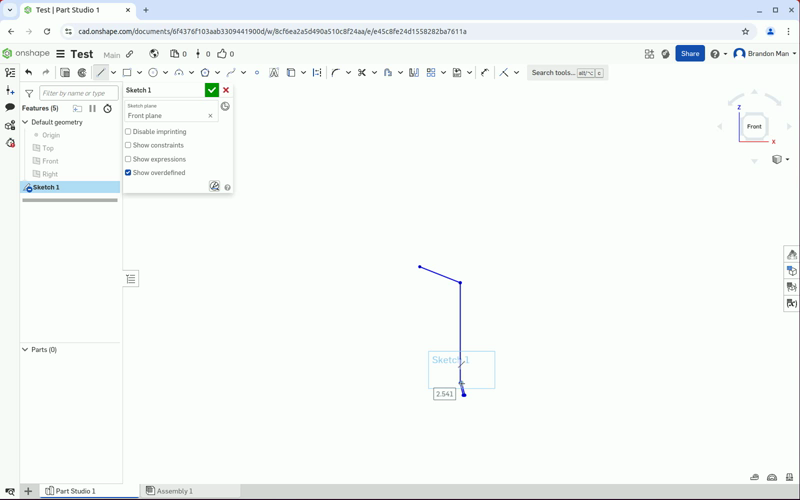
mouse_move(461, 282)
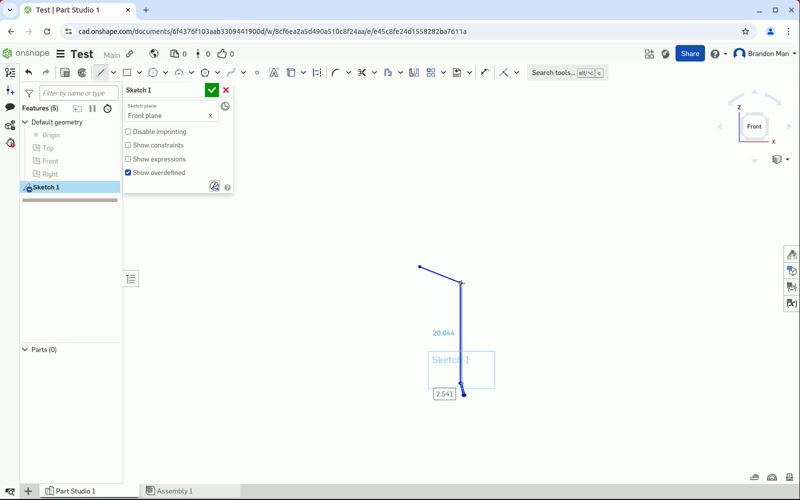
scroll(6)
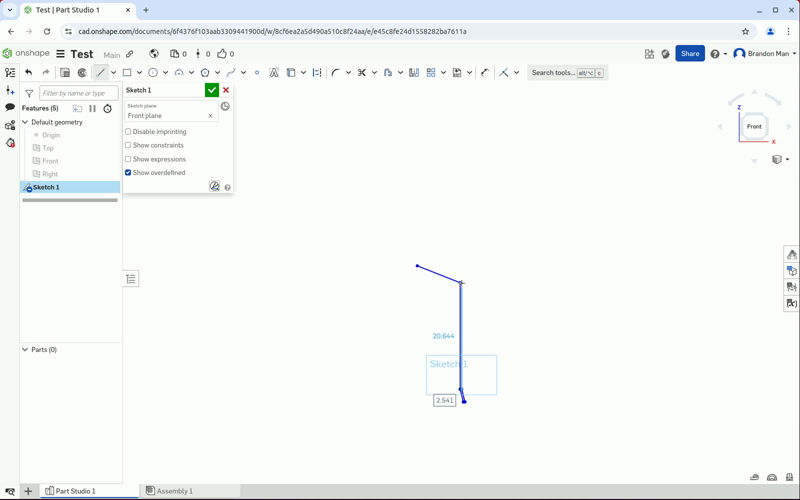
scroll(6)
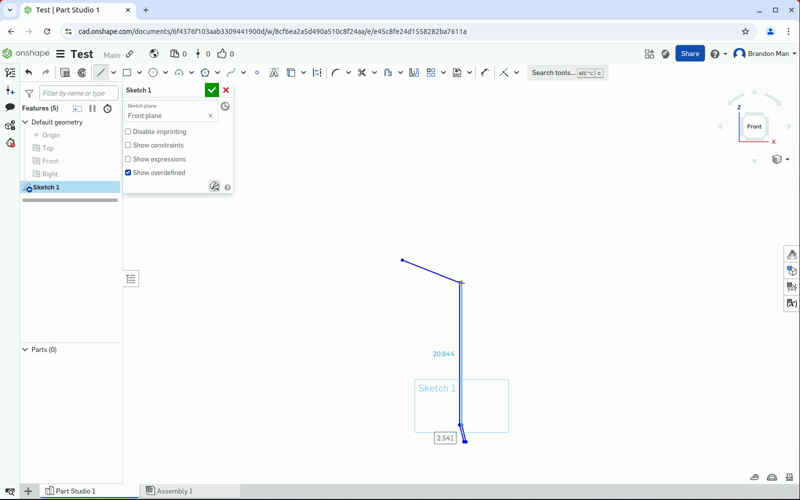
scroll(6)
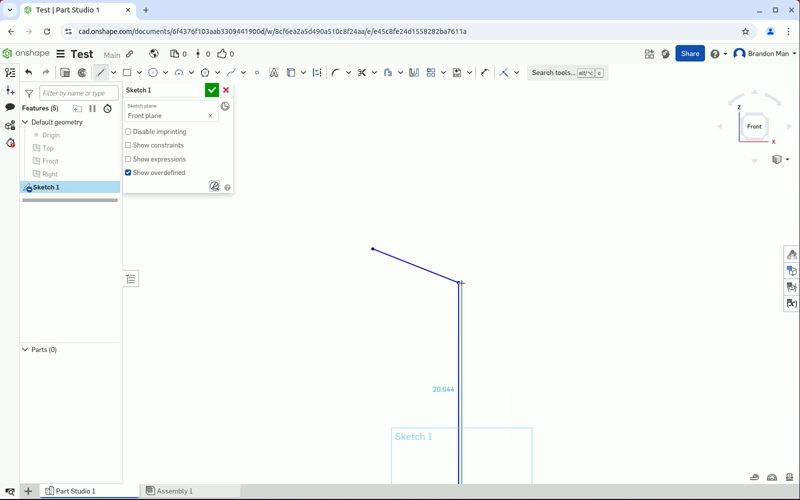
scroll(6)
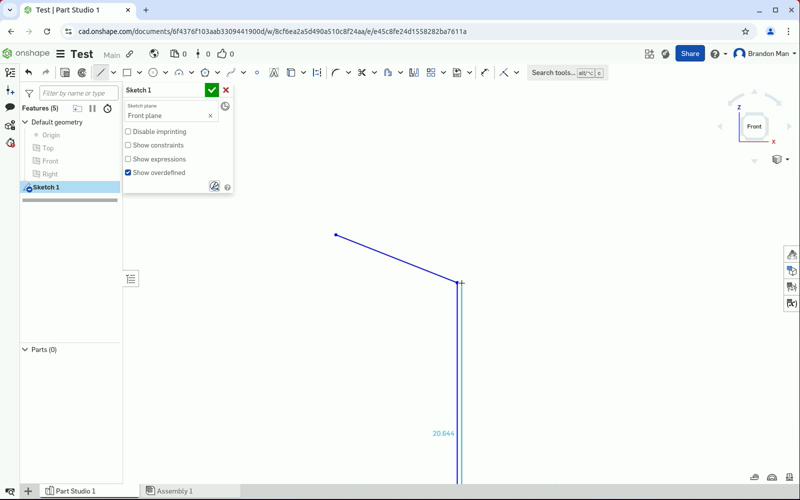
scroll(6)
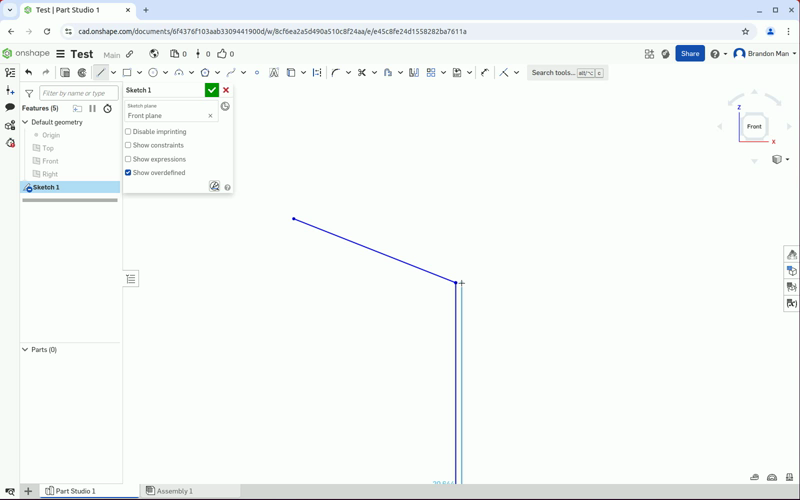
scroll(6)
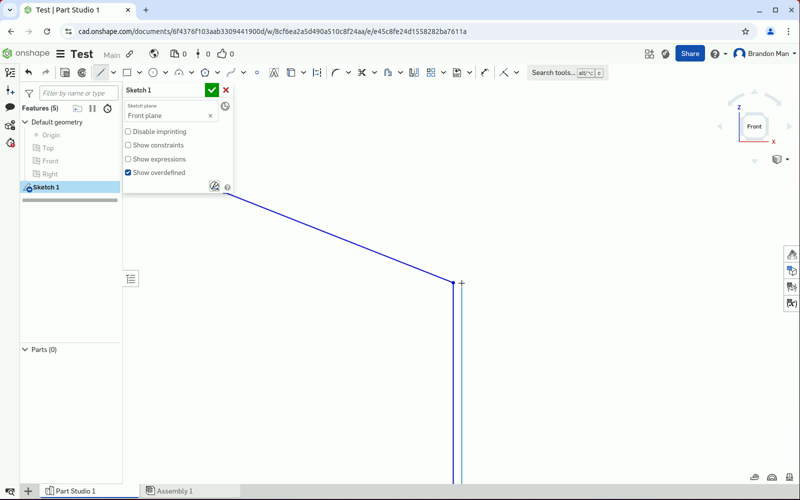
scroll(6)
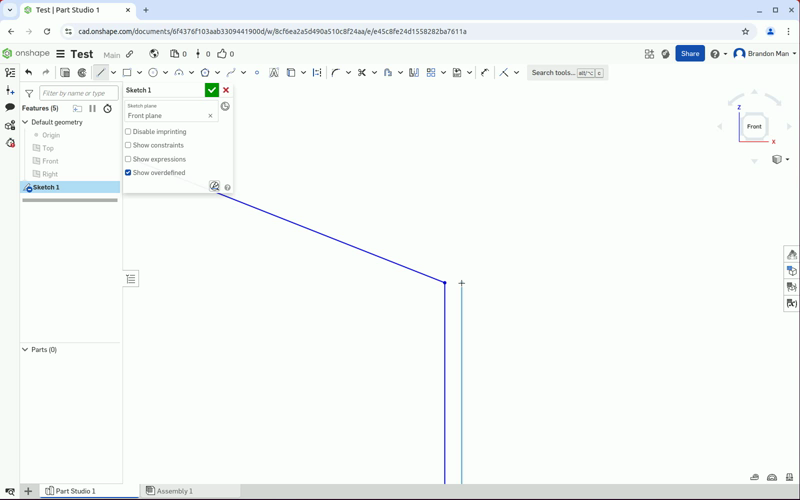
click(461, 282)
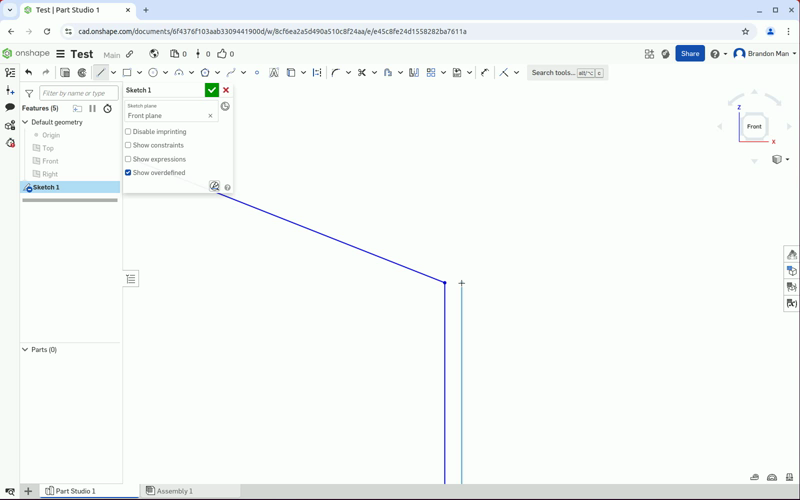
scroll(-6)
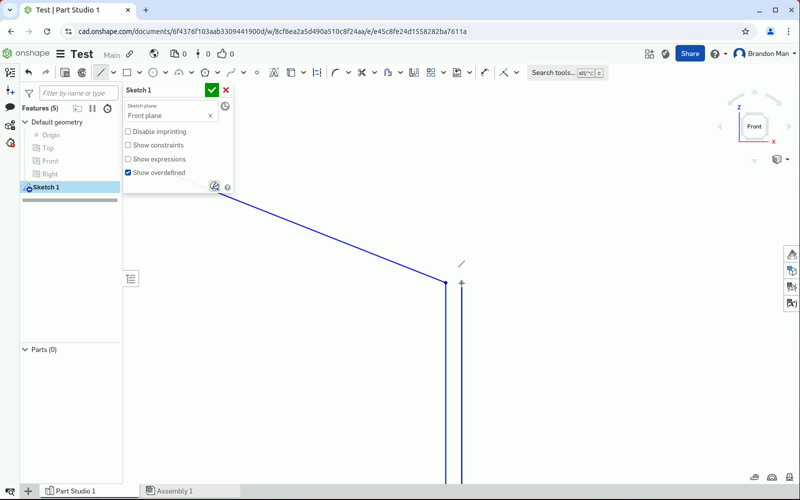
scroll(-6)
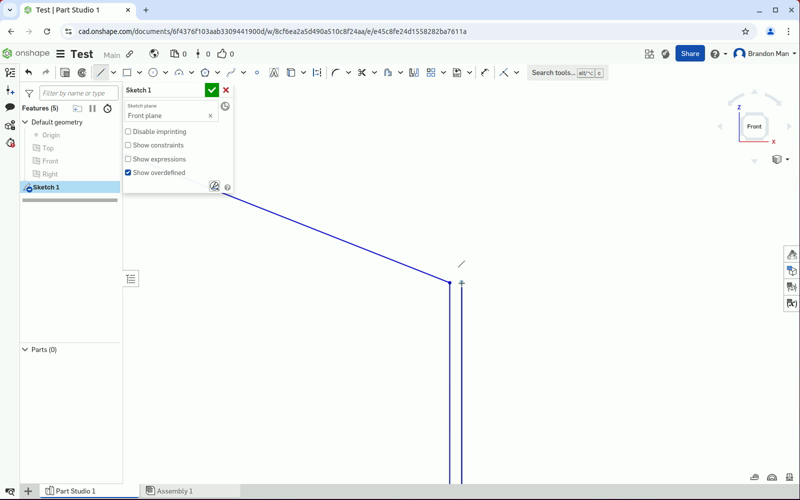
scroll(-6)
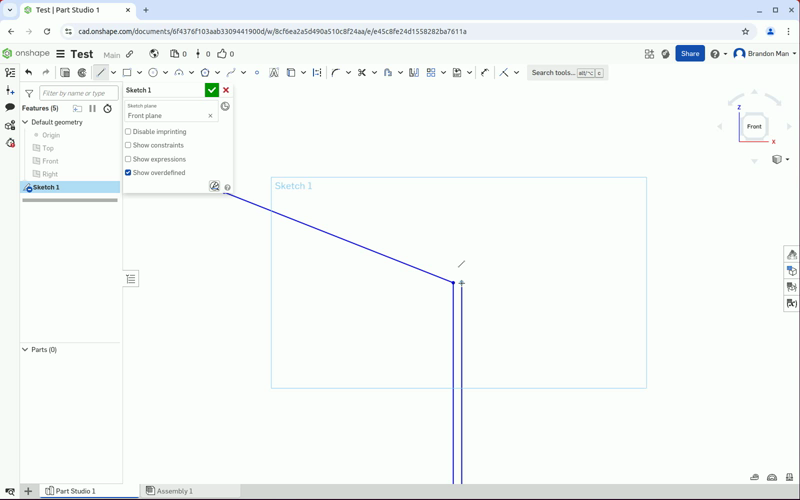
scroll(-6)
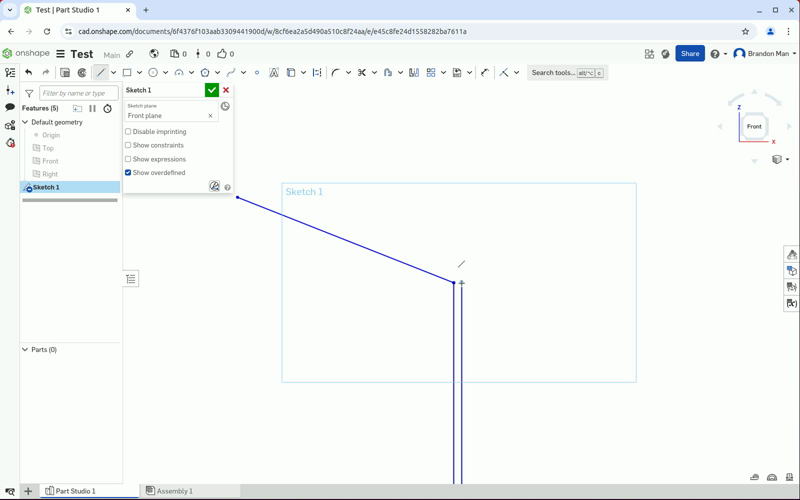
scroll(-6)
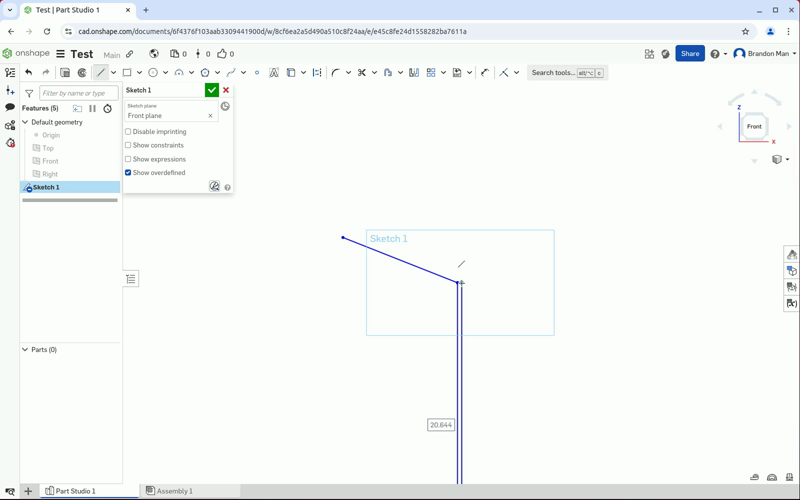
scroll(-6)
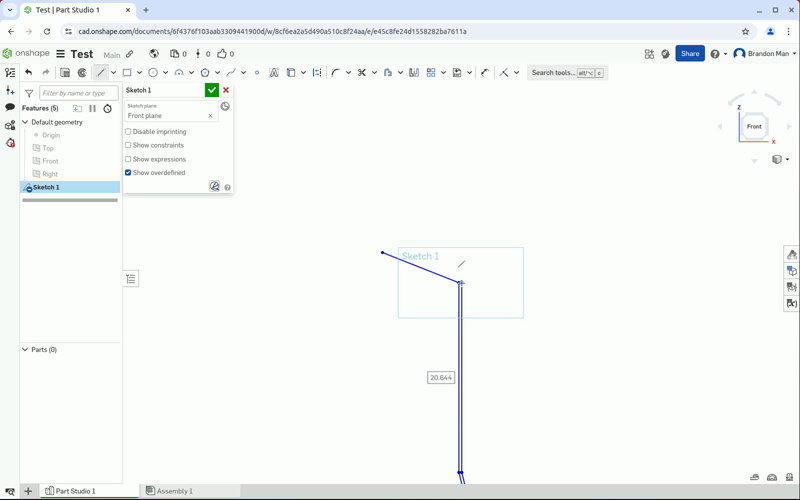
scroll(-6)
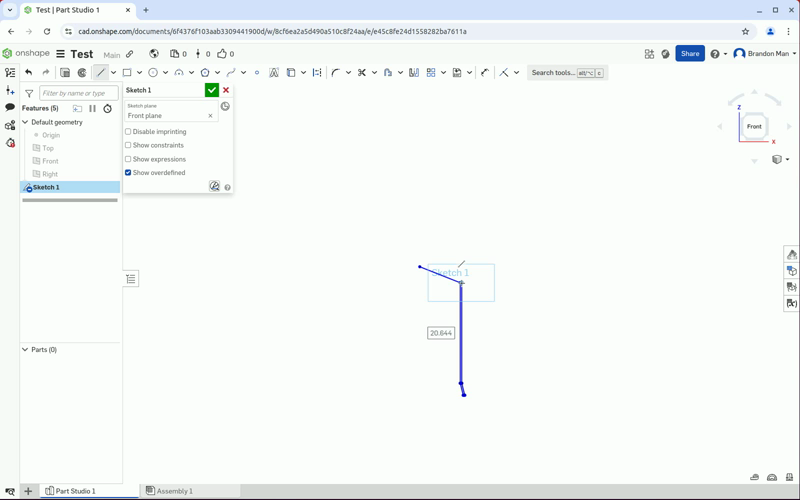
key_up(shift)
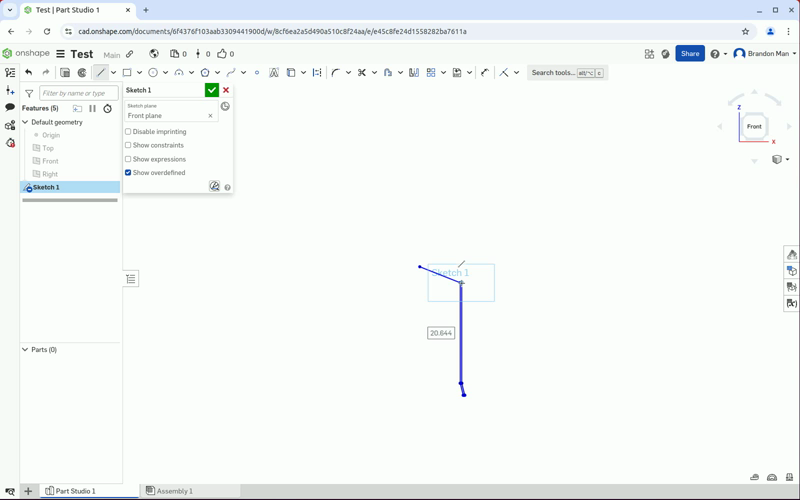
key_down(shift)
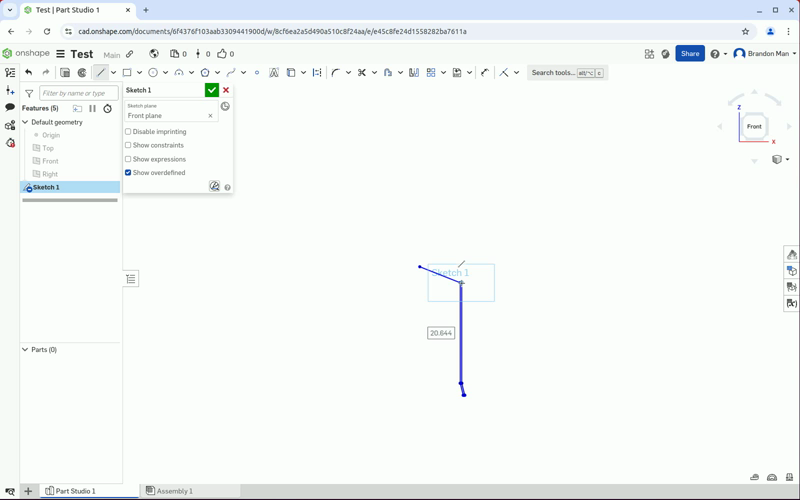
mouse_move(492, 282)
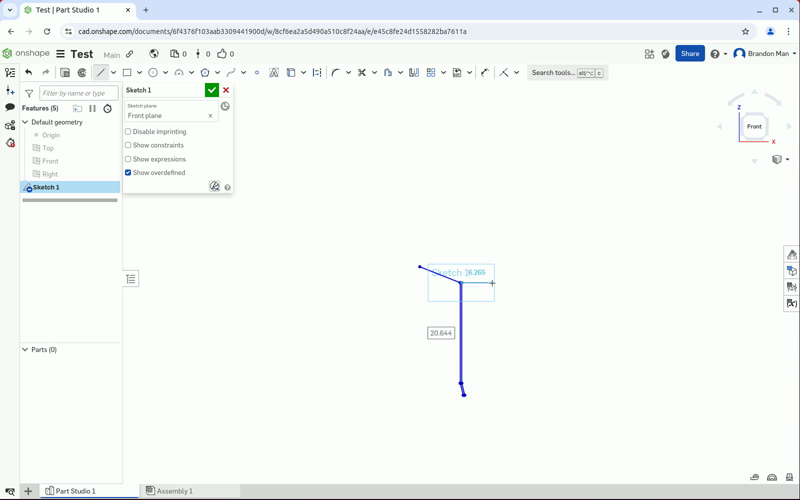
mouse_move(461, 281)
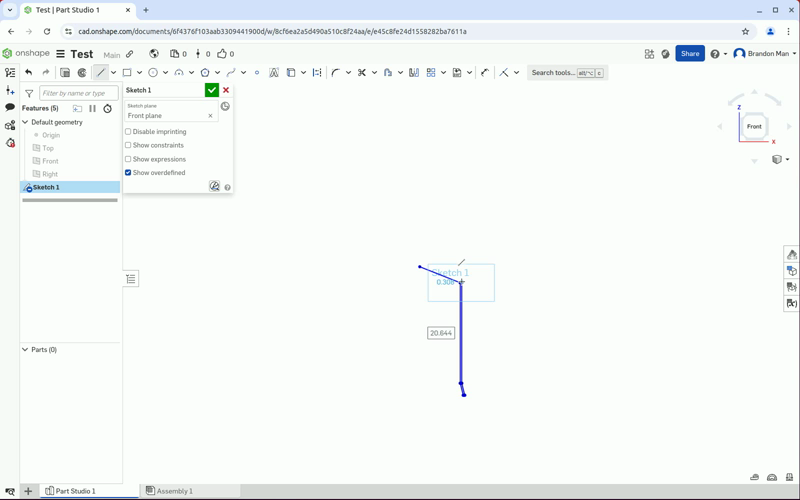
scroll(6)
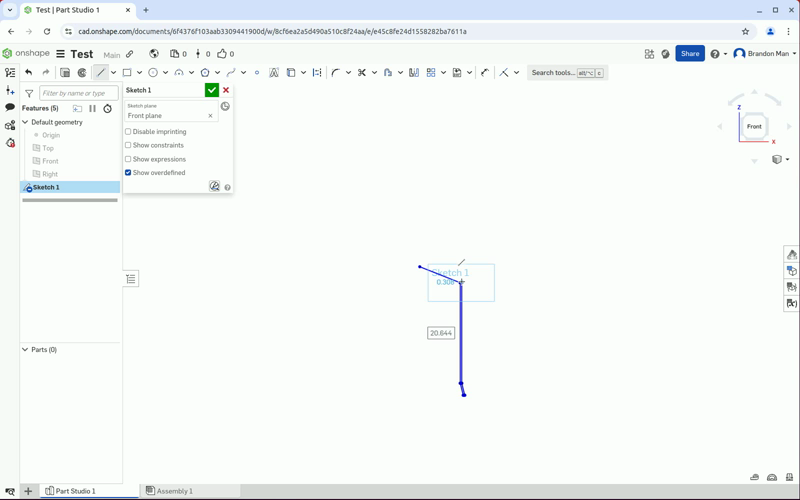
scroll(6)
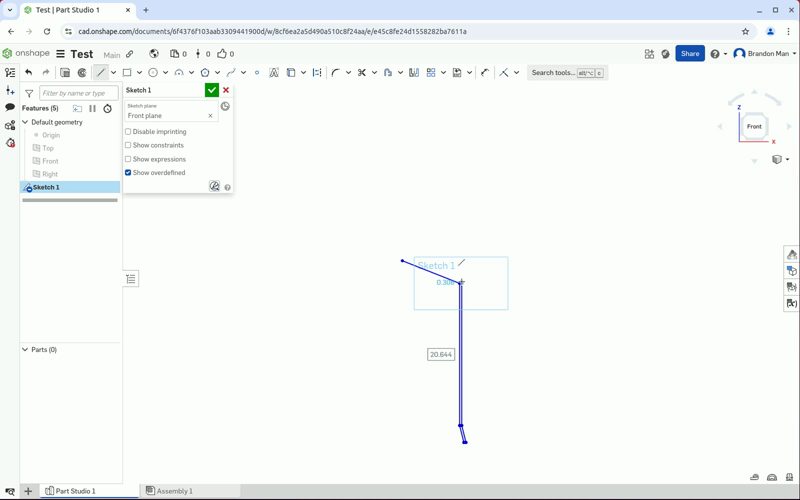
scroll(6)
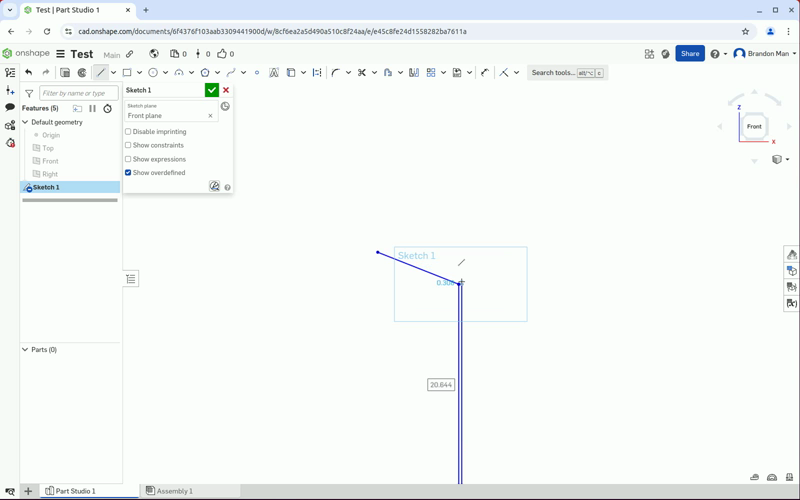
scroll(6)
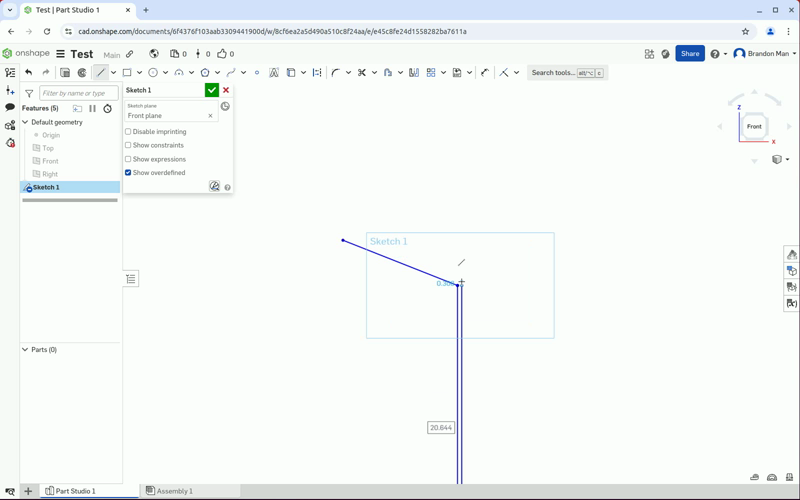
scroll(6)
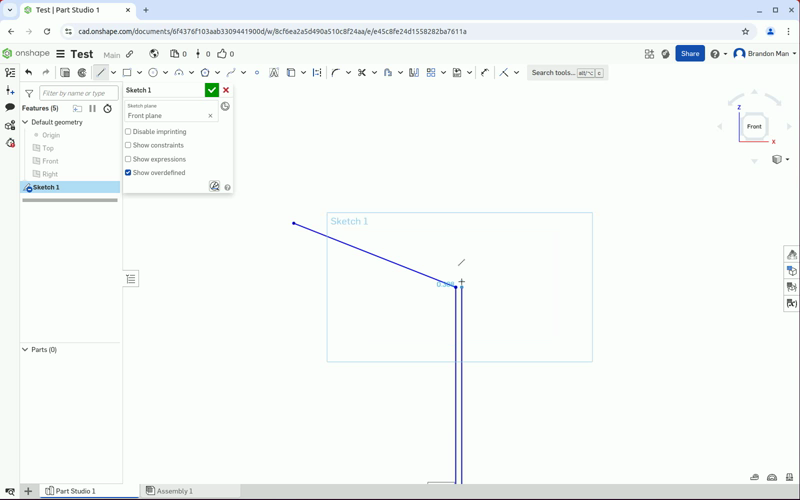
scroll(6)
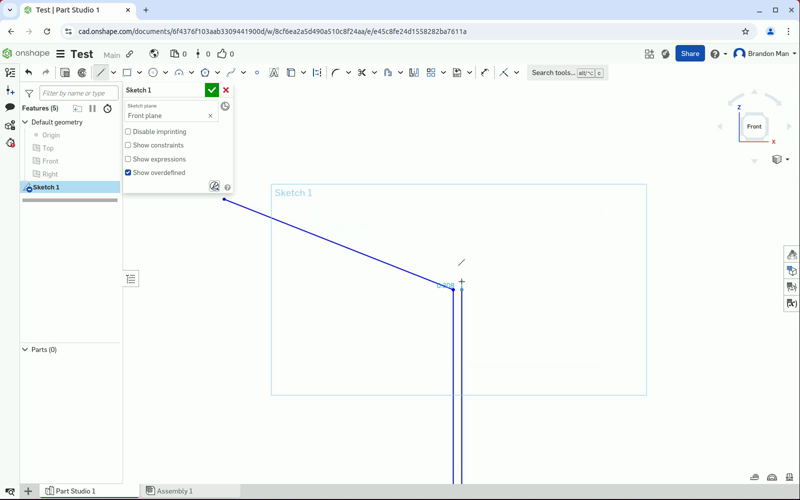
scroll(6)
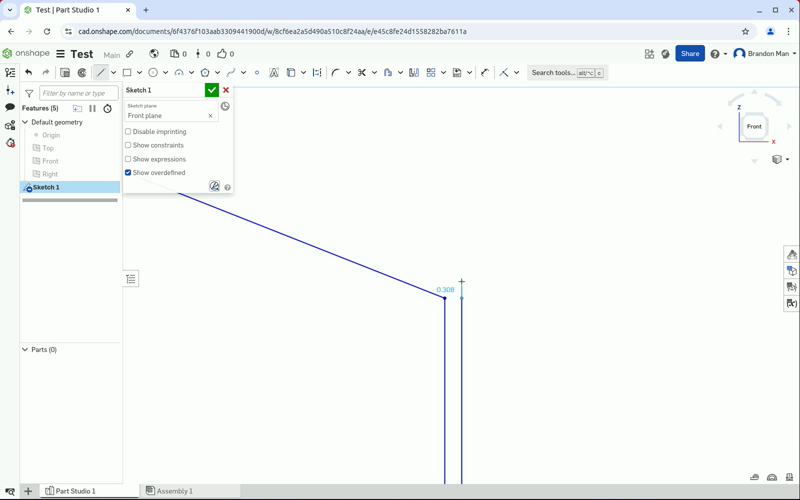
click(461, 281)
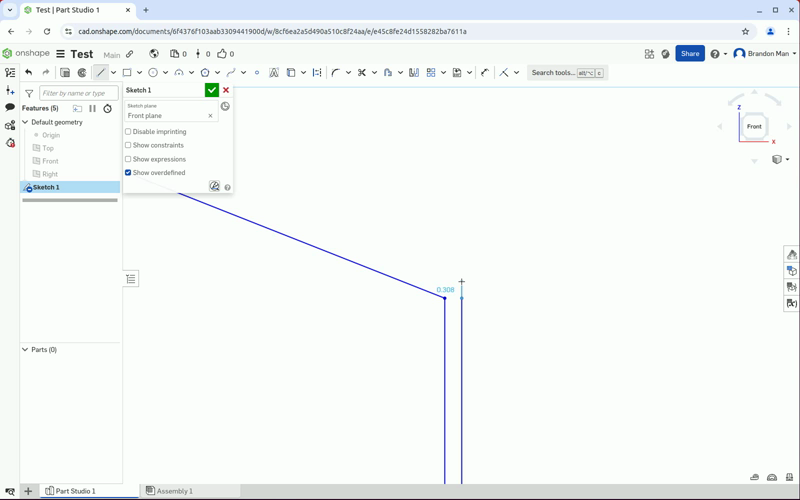
scroll(-6)
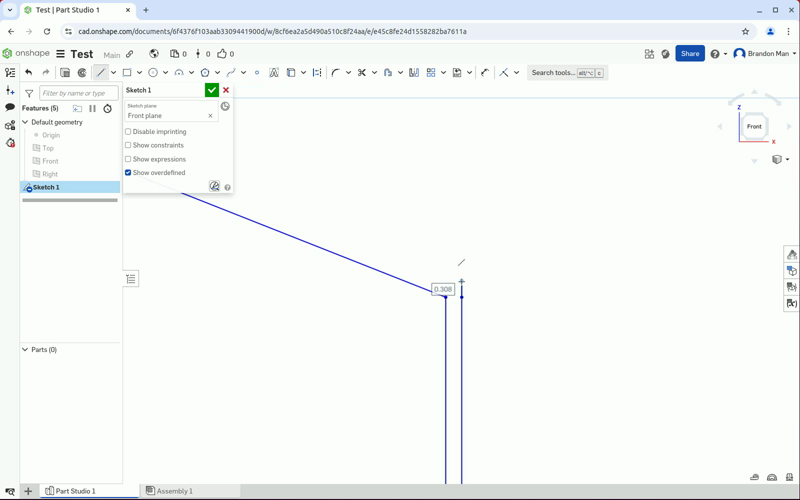
scroll(-6)
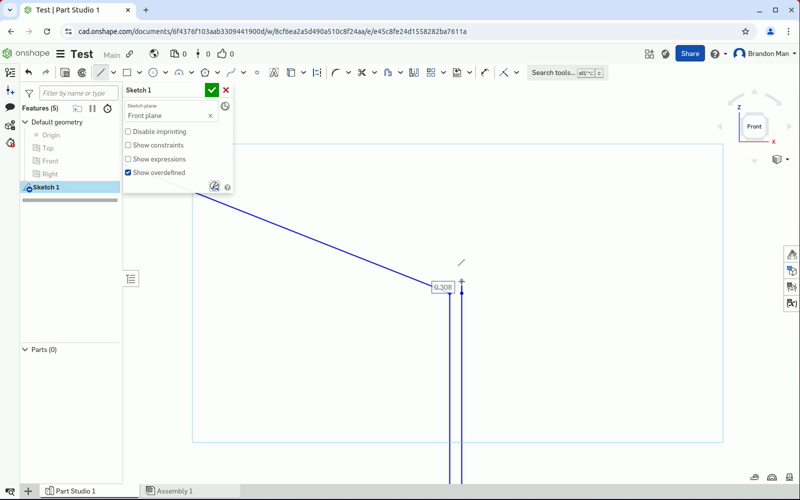
scroll(-6)
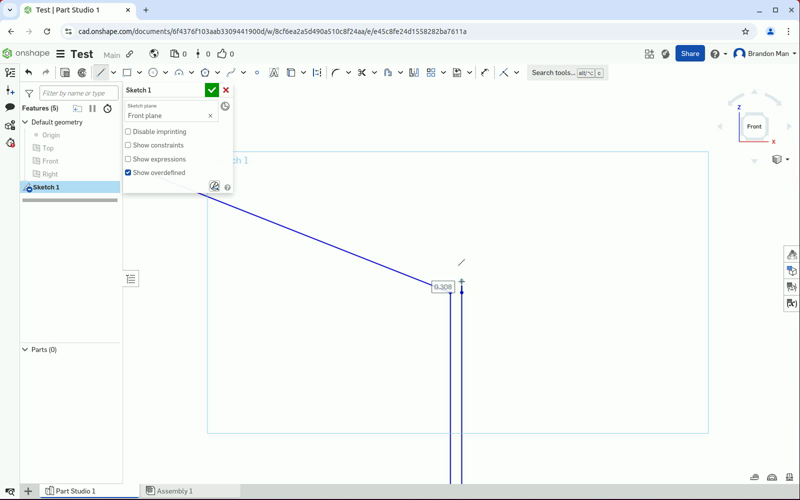
scroll(-6)
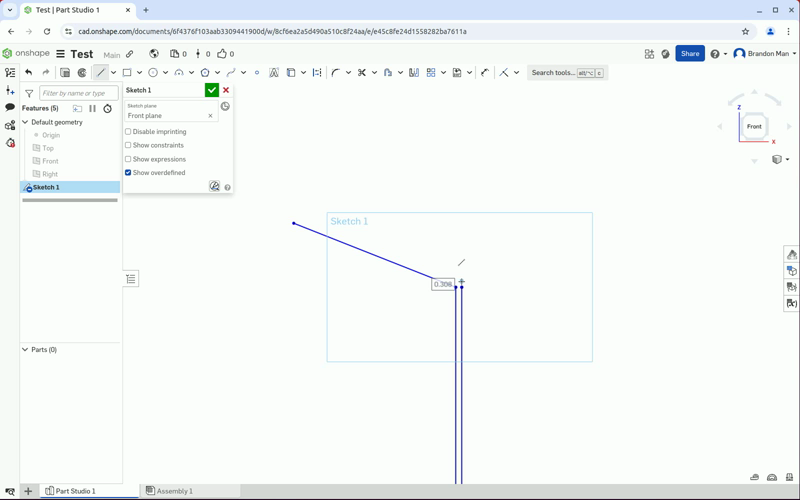
scroll(-6)
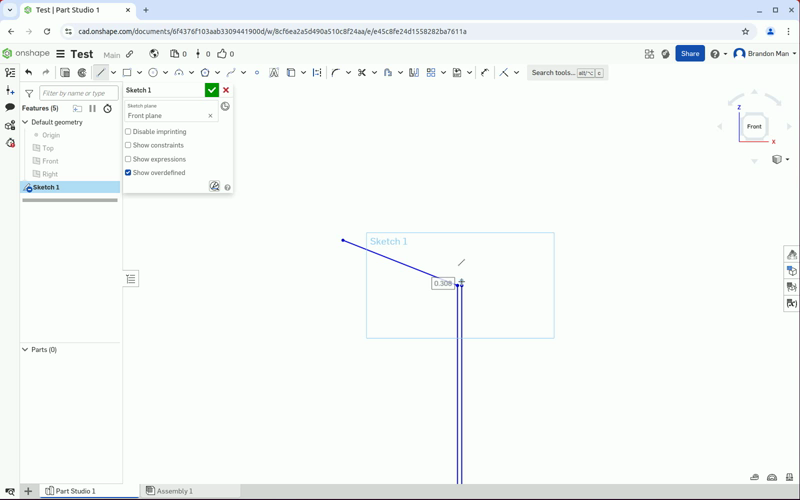
scroll(-6)
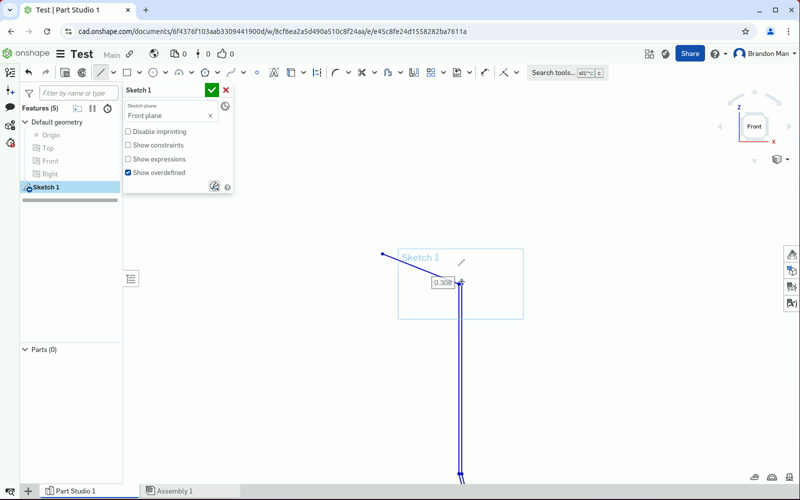
scroll(-6)
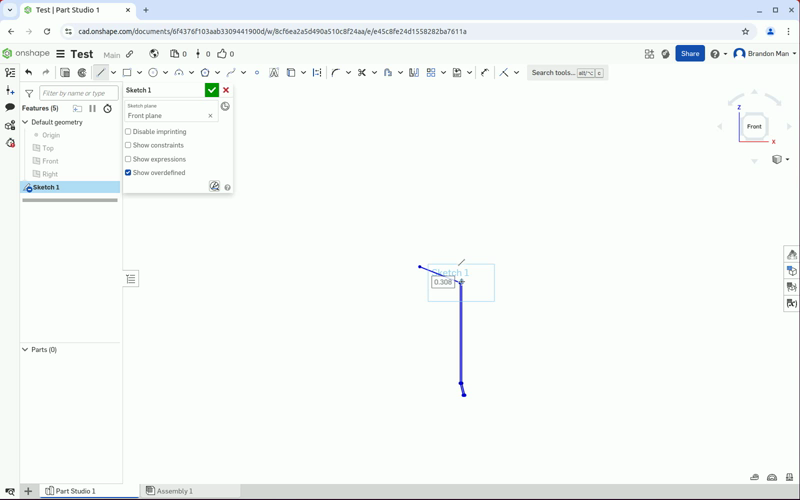
key_up(shift)
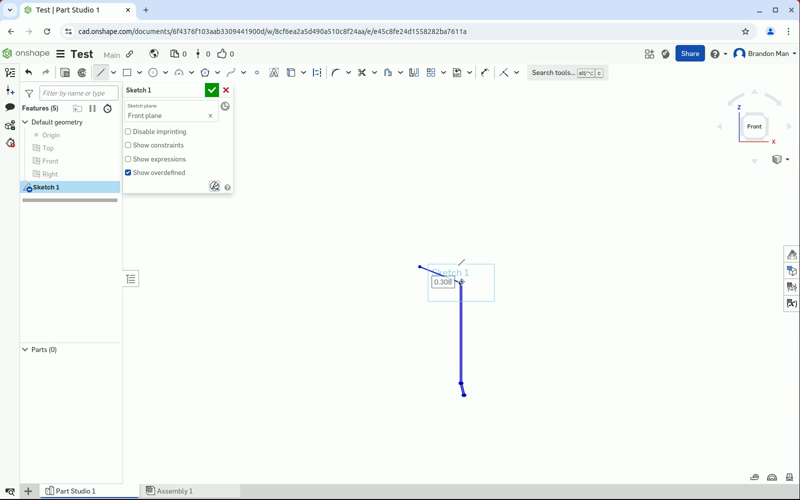
key_down(shift)
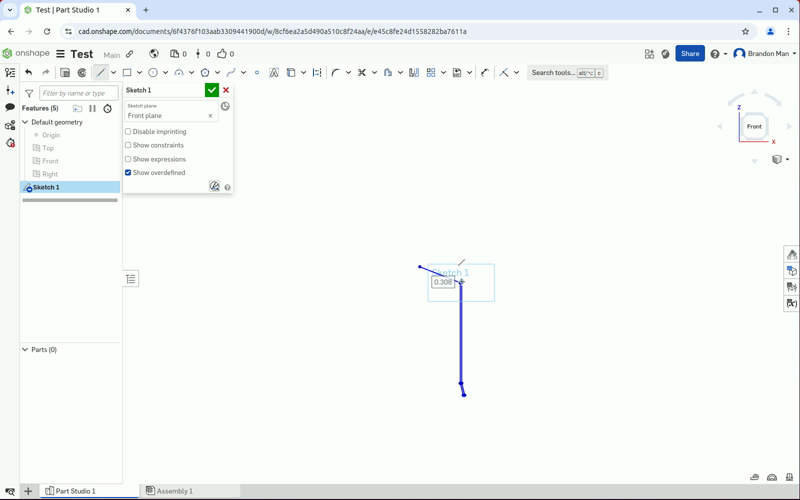
mouse_move(492, 281)
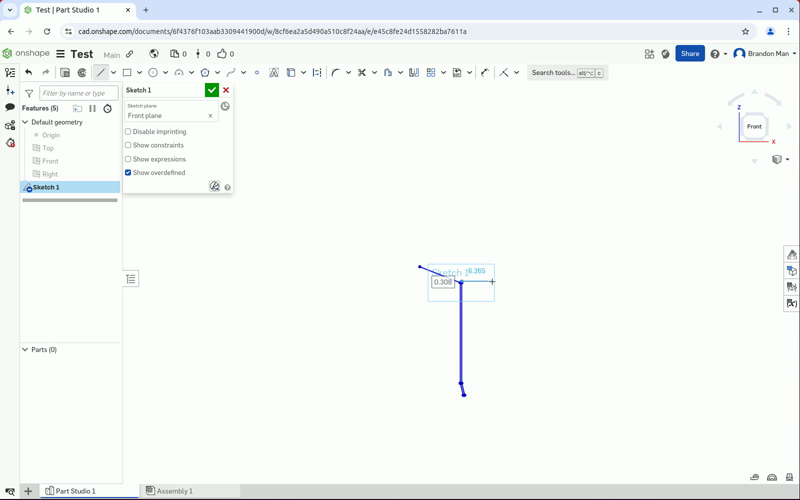
mouse_move(419, 265)
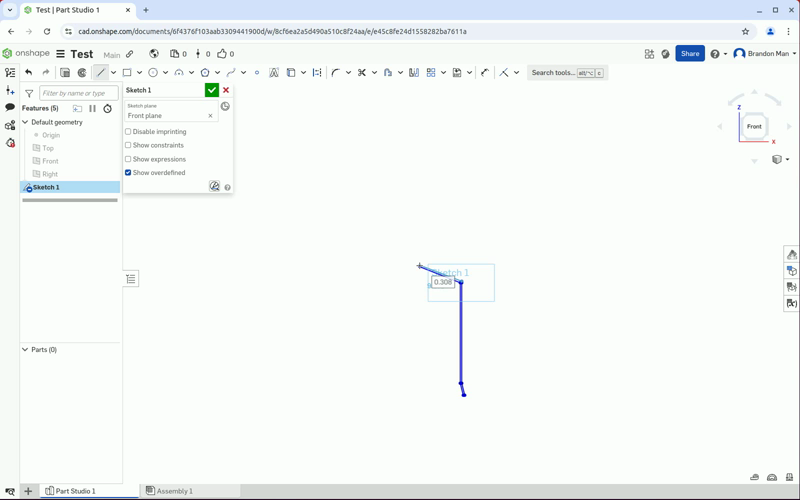
scroll(6)
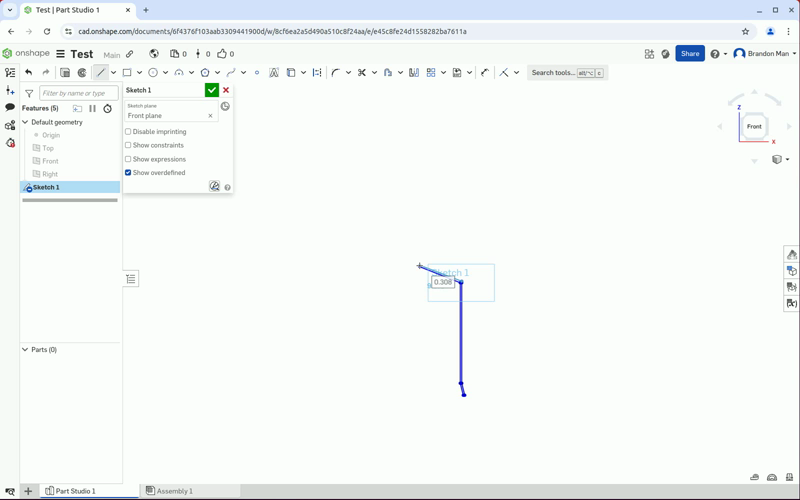
scroll(6)
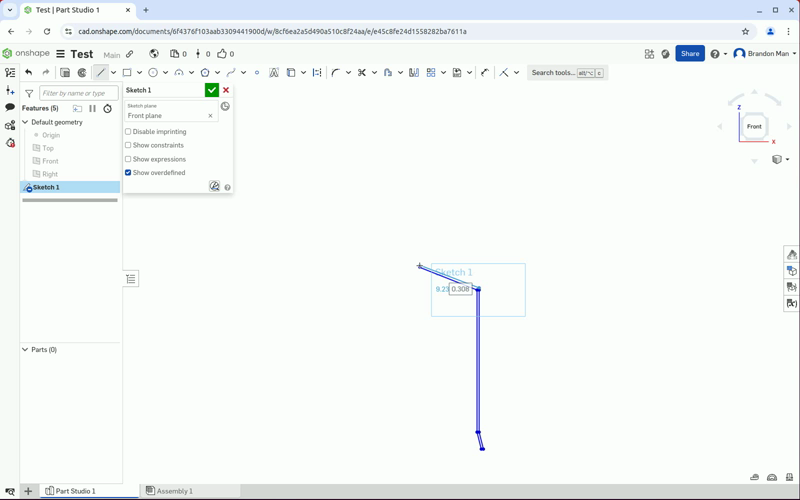
scroll(6)
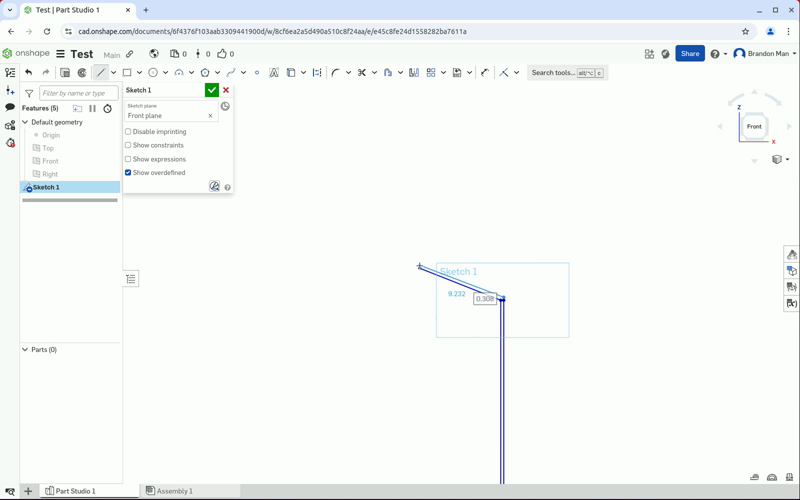
scroll(6)
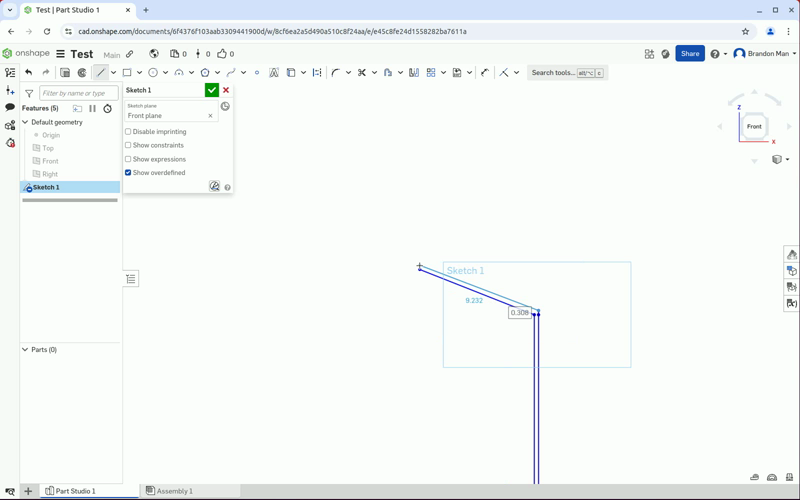
scroll(6)
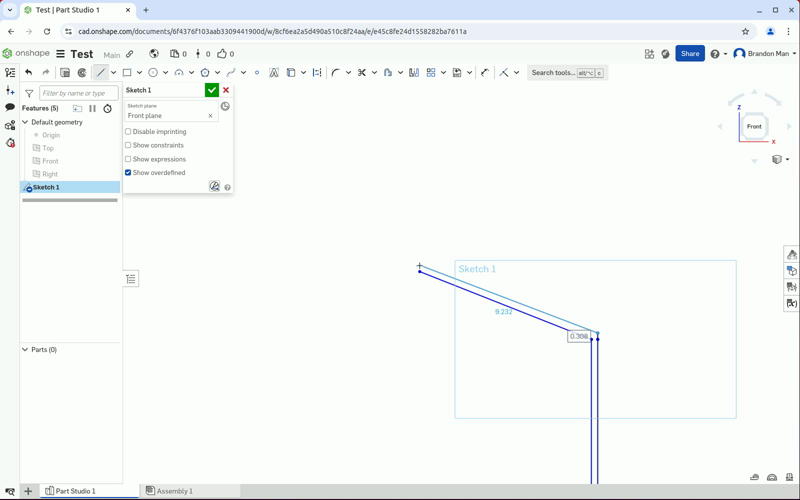
scroll(6)
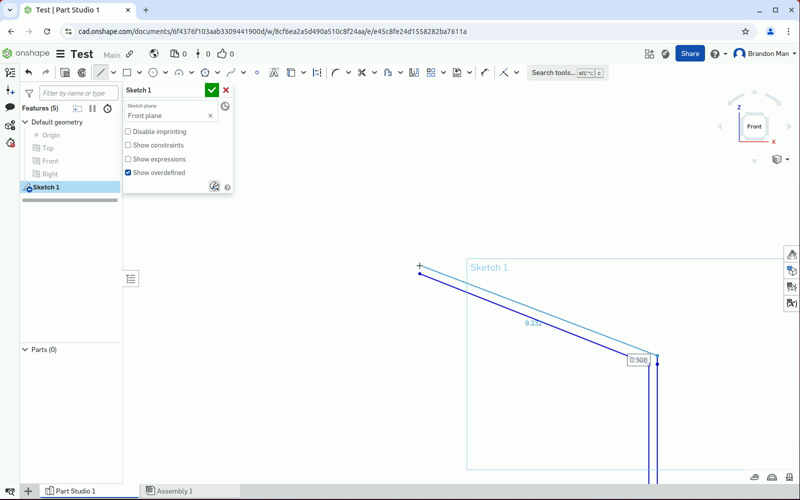
scroll(6)
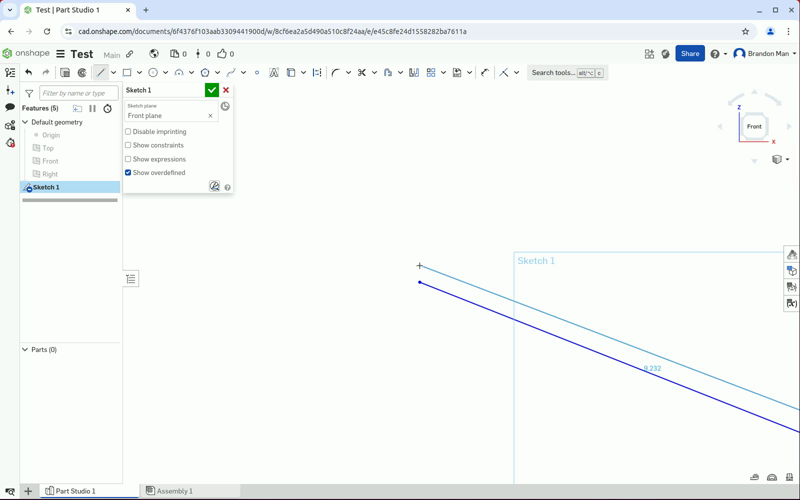
click(419, 265)
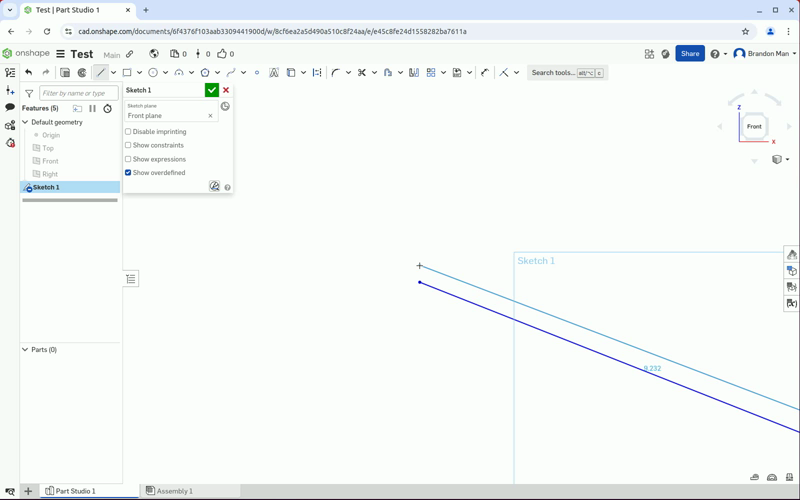
scroll(-6)
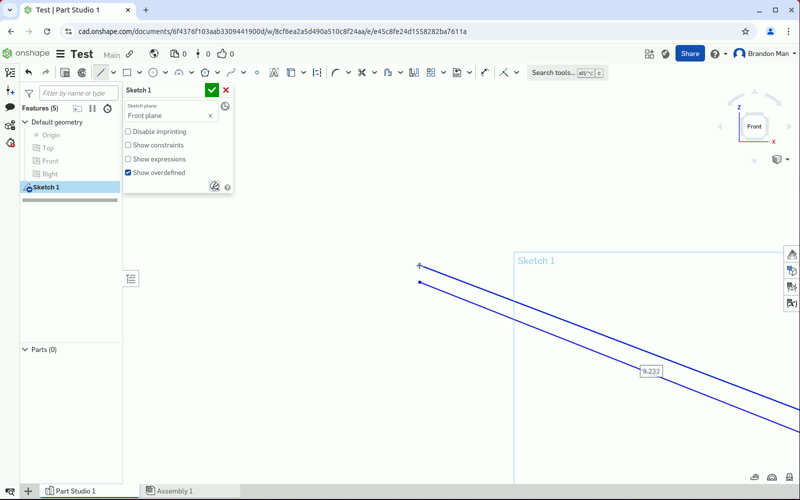
scroll(-6)
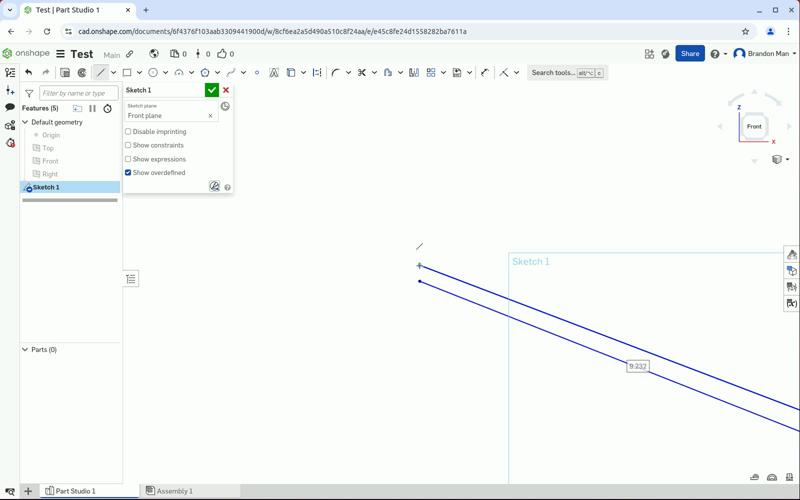
scroll(-6)
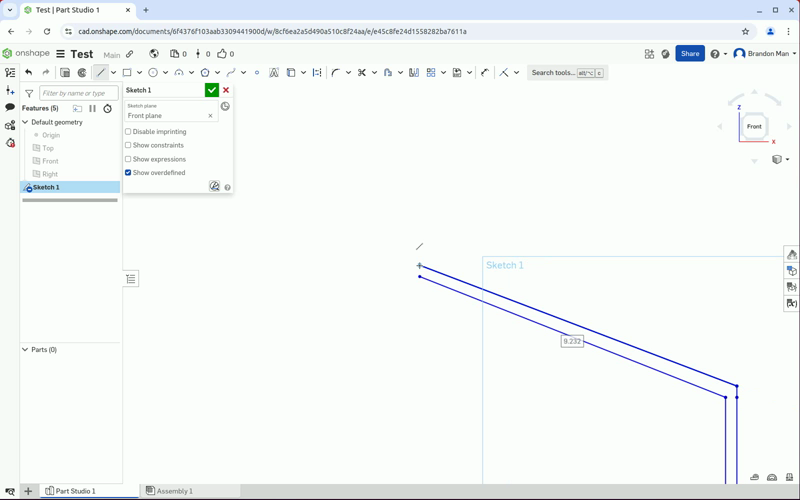
scroll(-6)
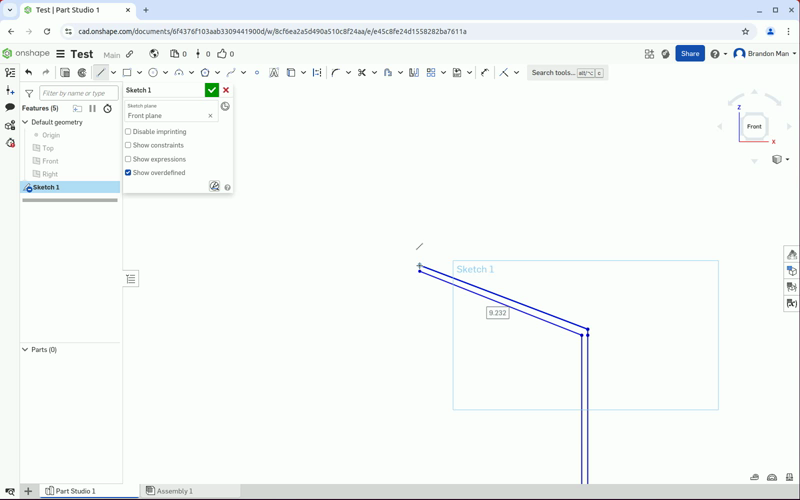
scroll(-6)
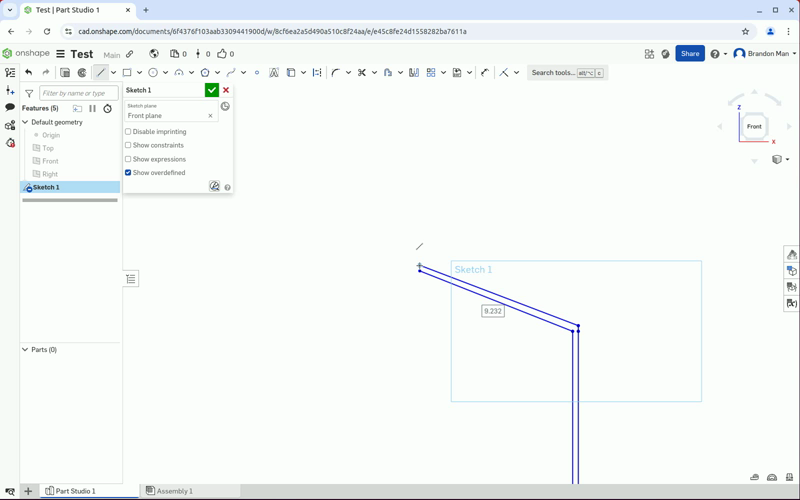
scroll(-6)
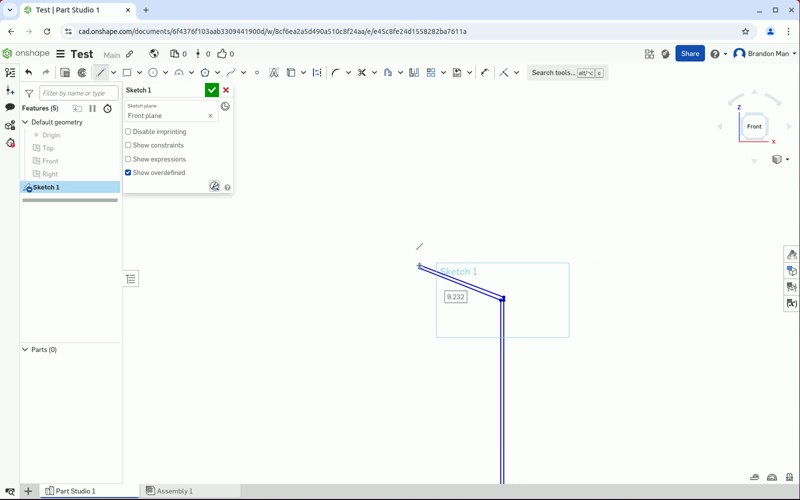
scroll(-6)
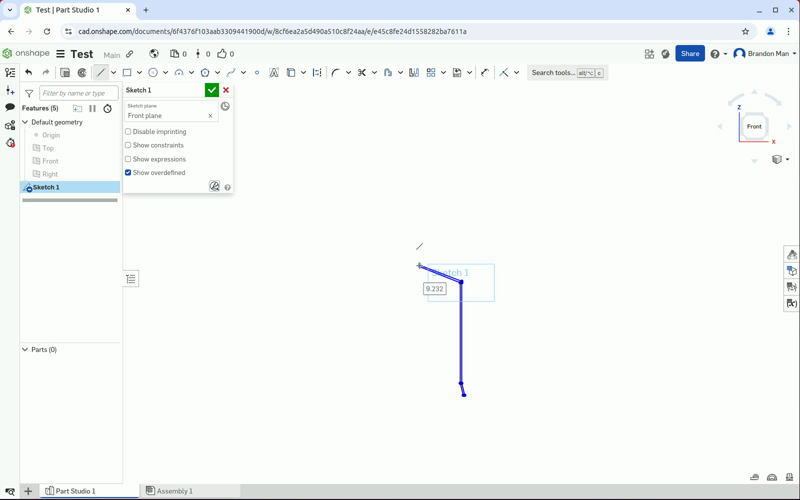
key_up(shift)
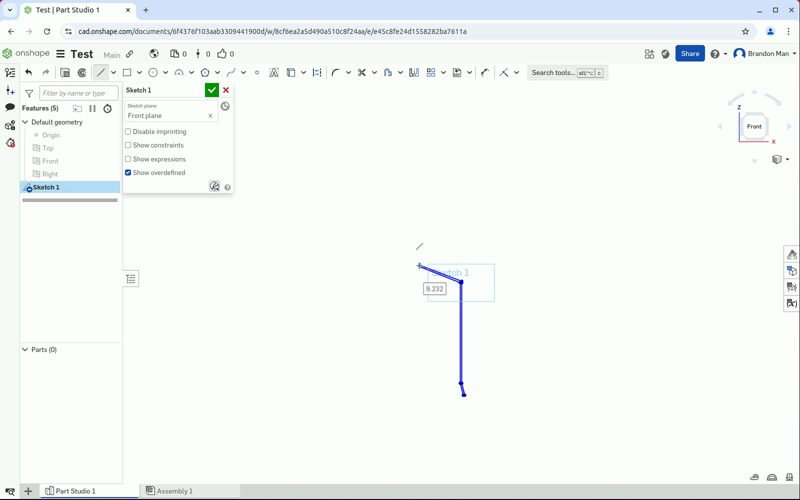
mouse_move(449, 265)
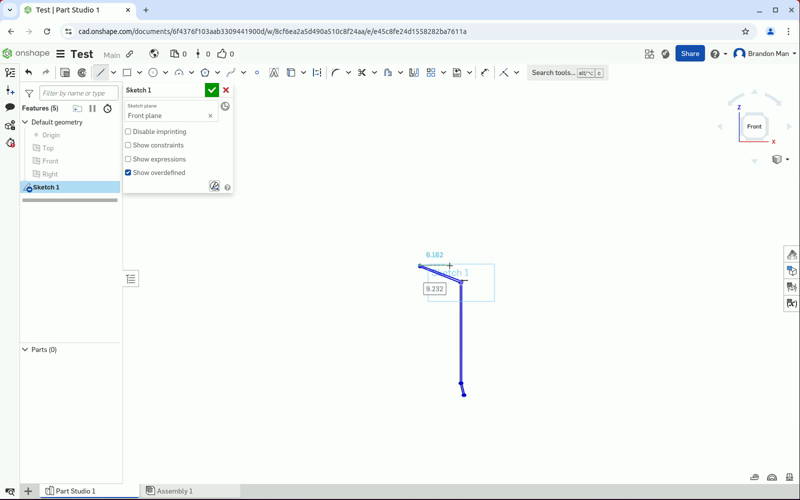
key_down(shift)
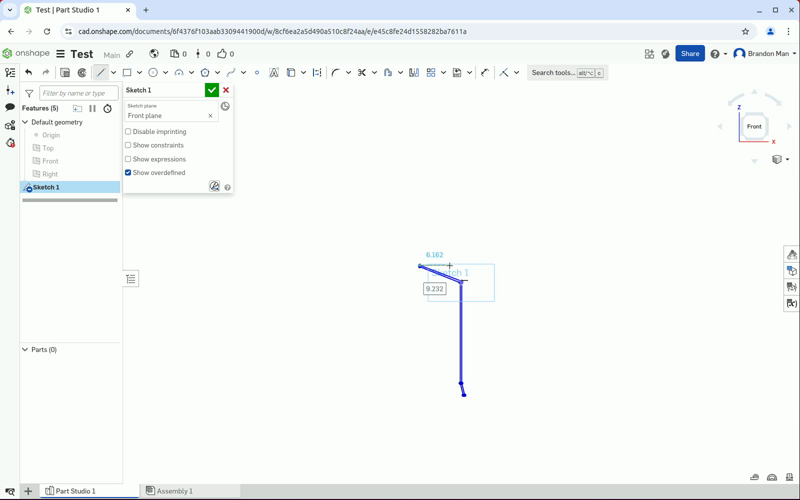
mouse_move(419, 266)
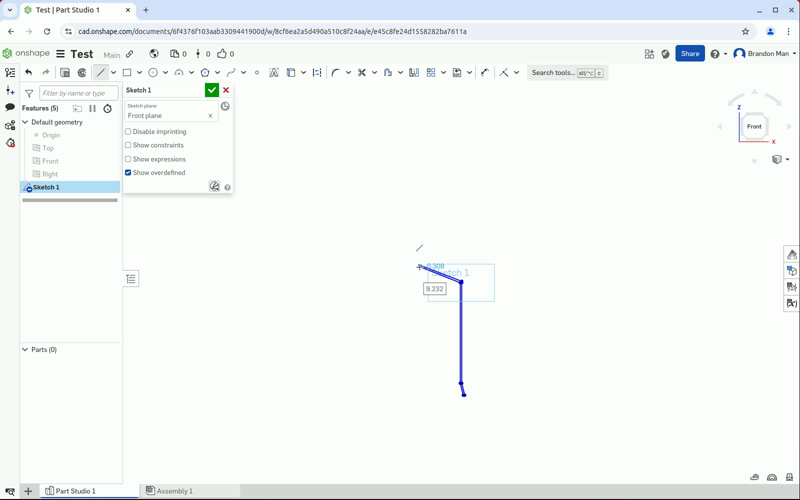
scroll(6)
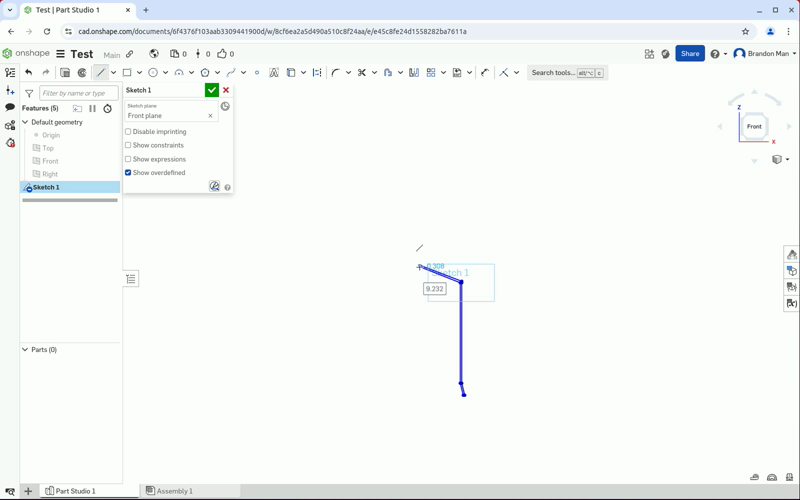
scroll(6)
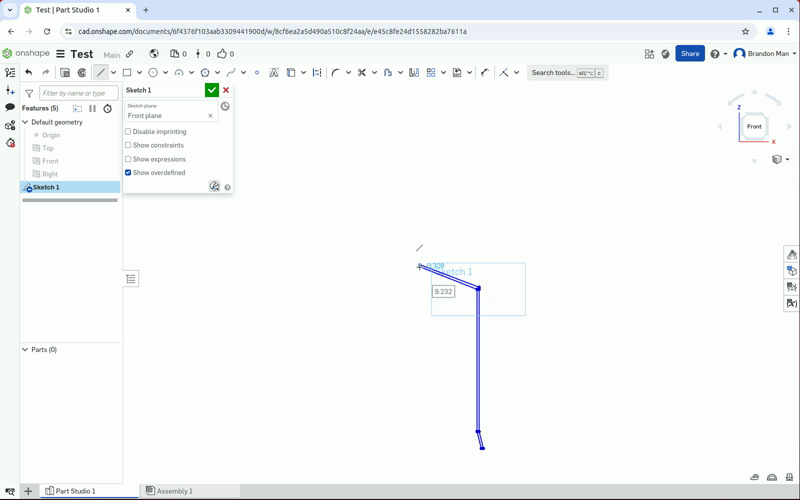
scroll(6)
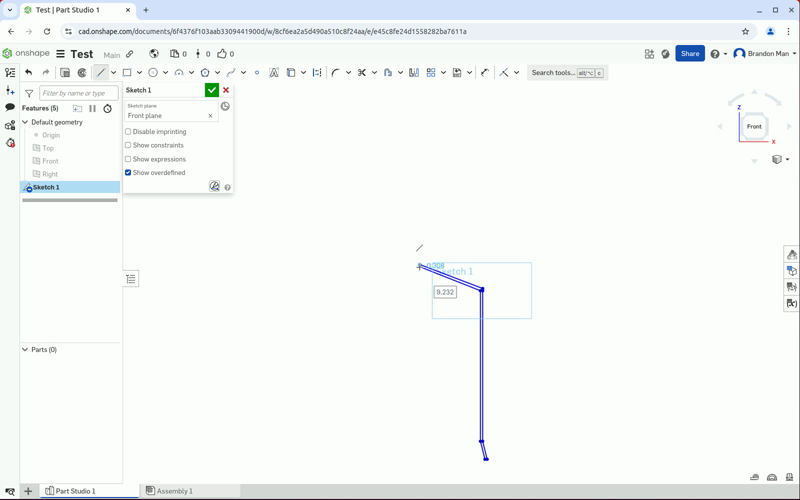
scroll(6)
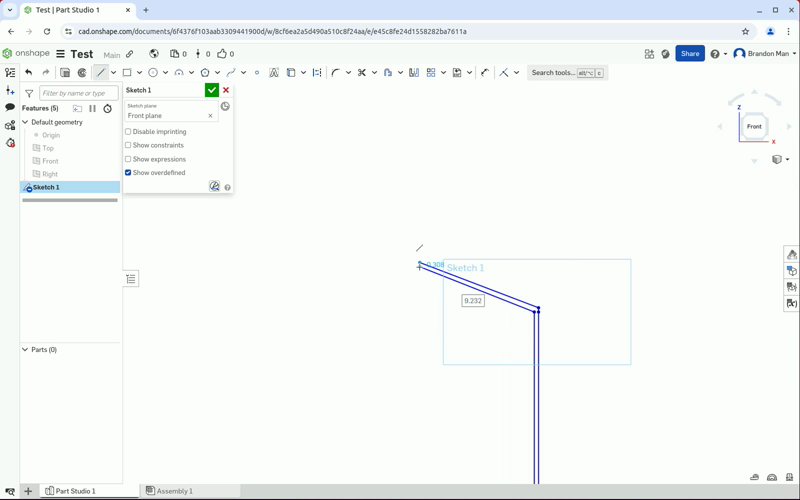
scroll(6)
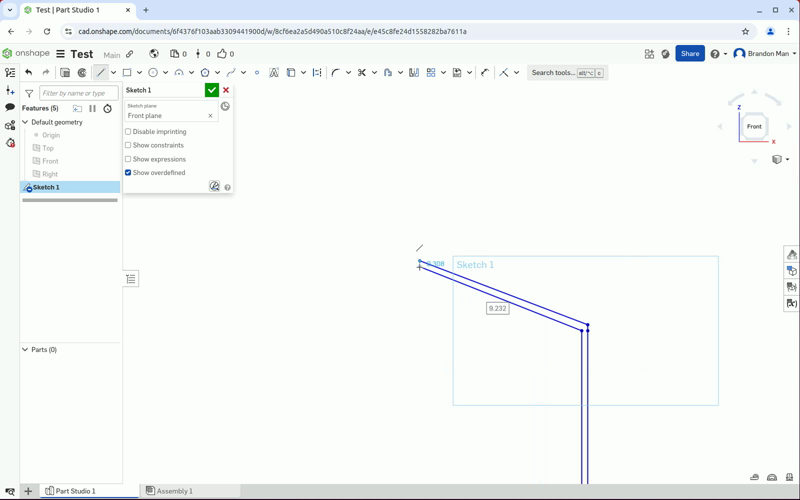
scroll(6)
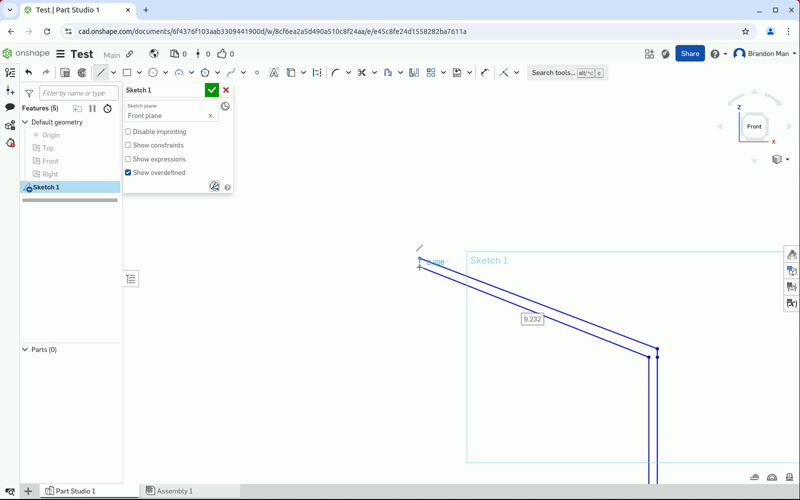
scroll(6)
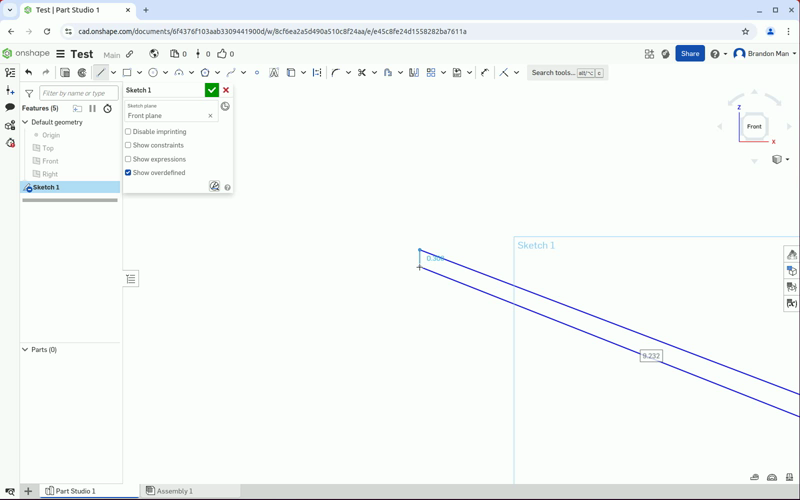
key_up(shift)
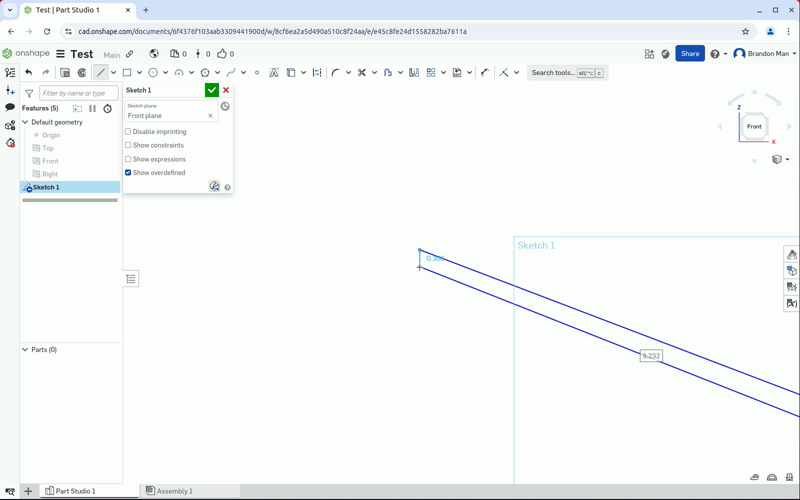
click(419, 266)
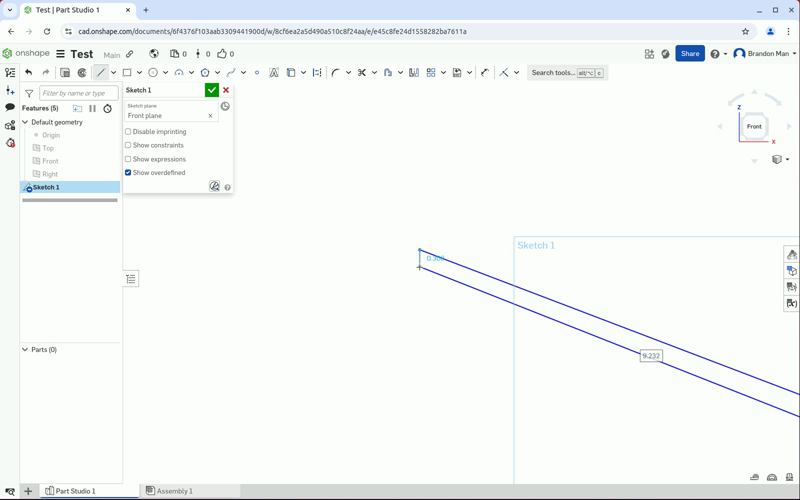
scroll(-6)
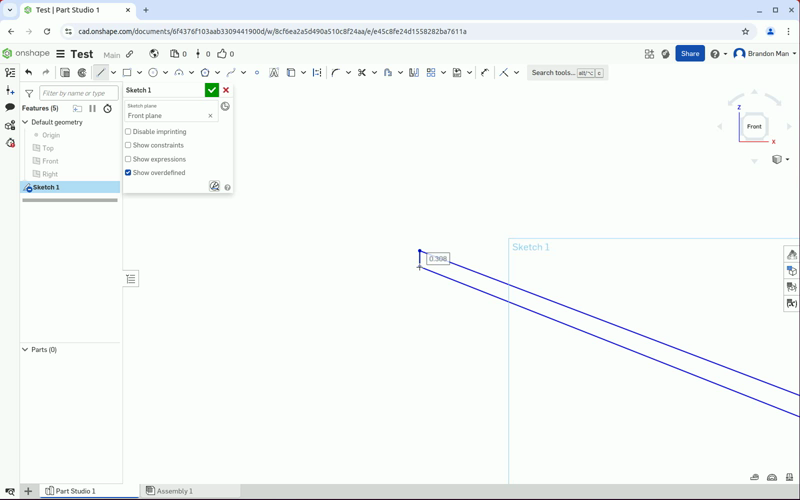
scroll(-6)
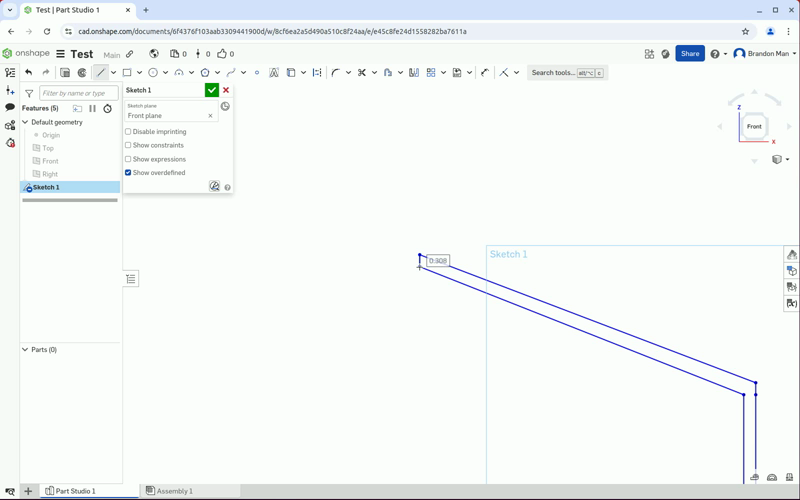
scroll(-6)
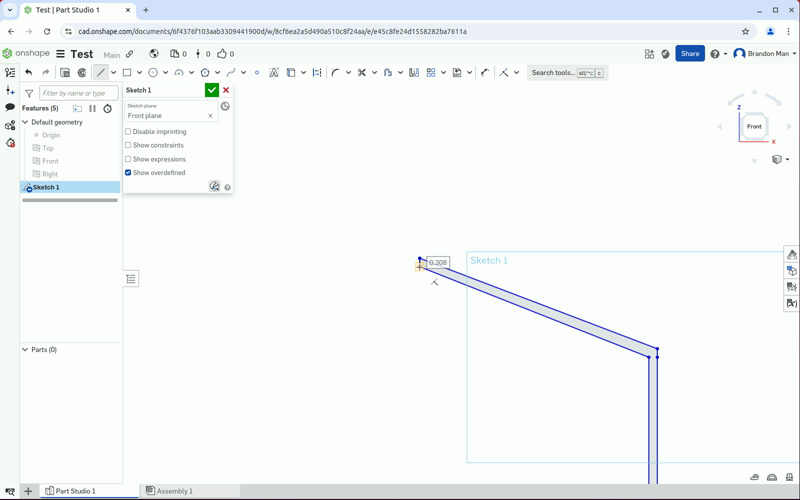
scroll(-6)
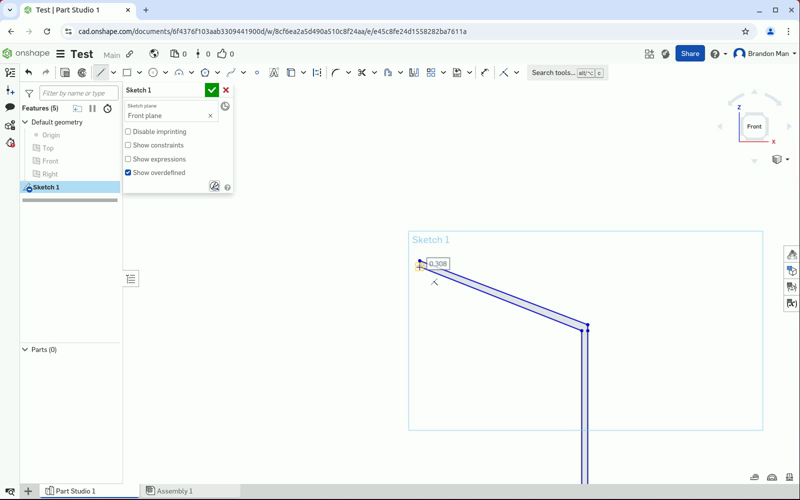
scroll(-6)
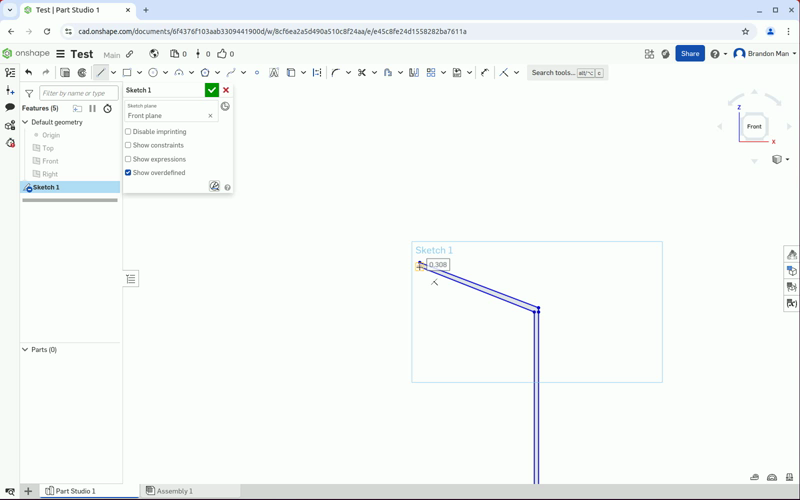
scroll(-6)
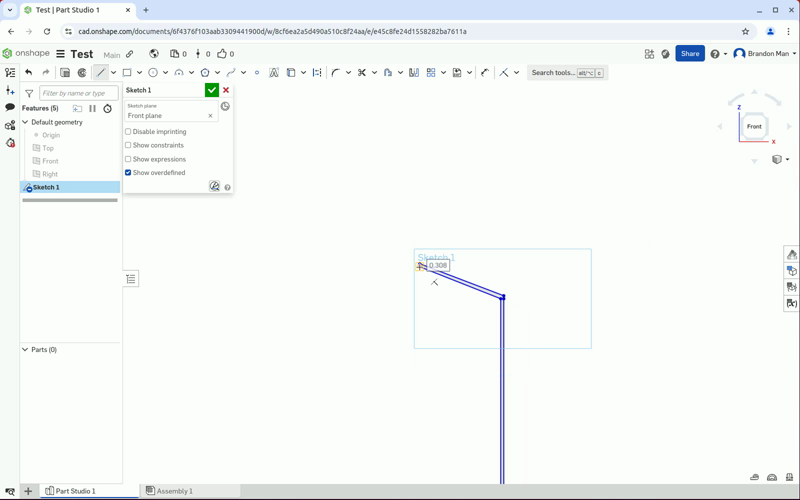
scroll(-6)
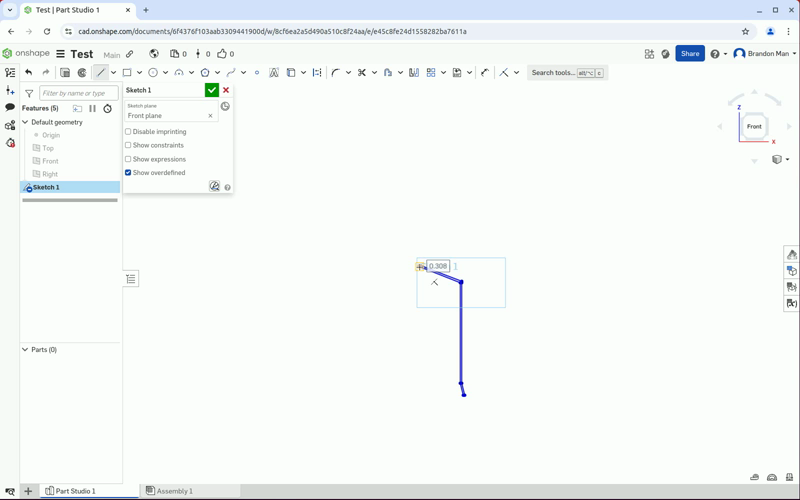
key(esc)
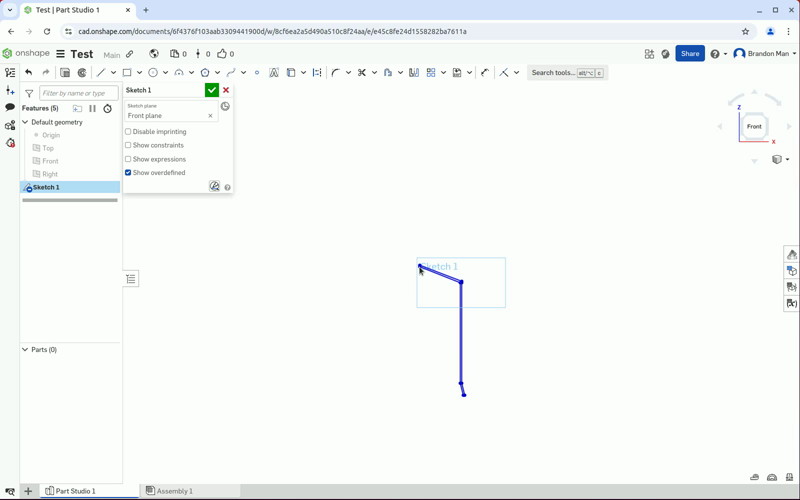
mouse_move(430, 269)
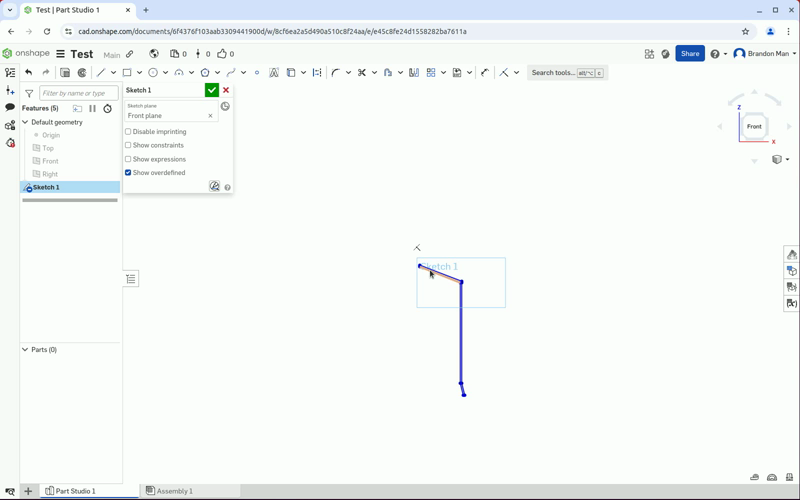
scroll(6)
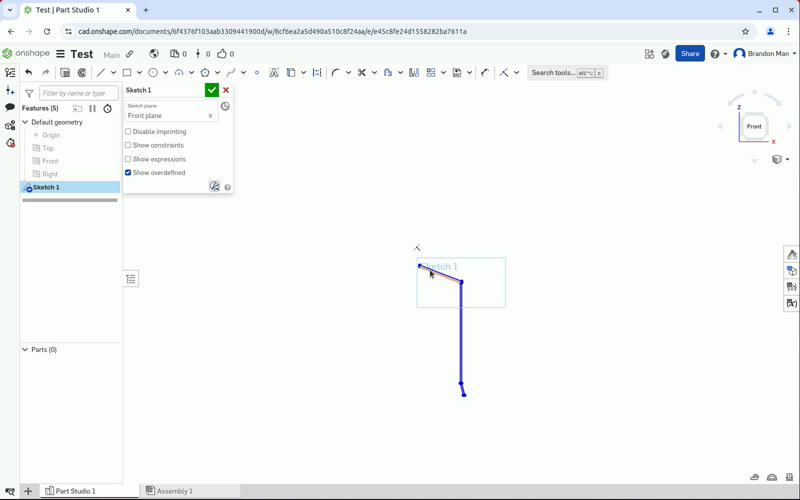
scroll(6)
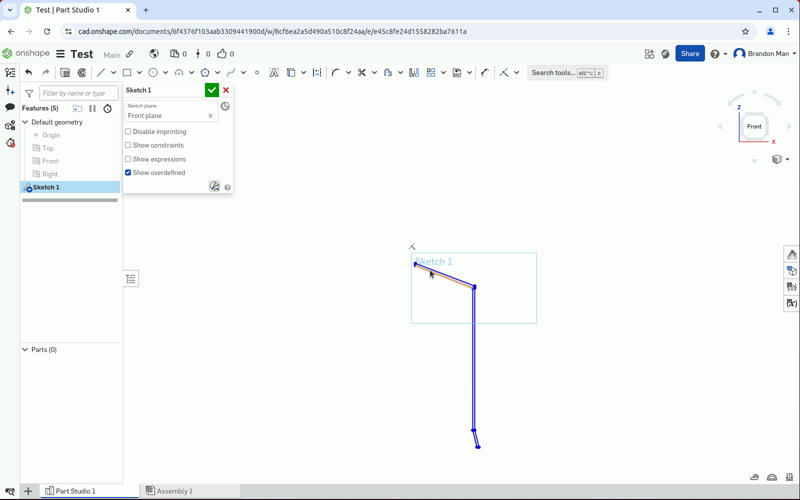
scroll(6)
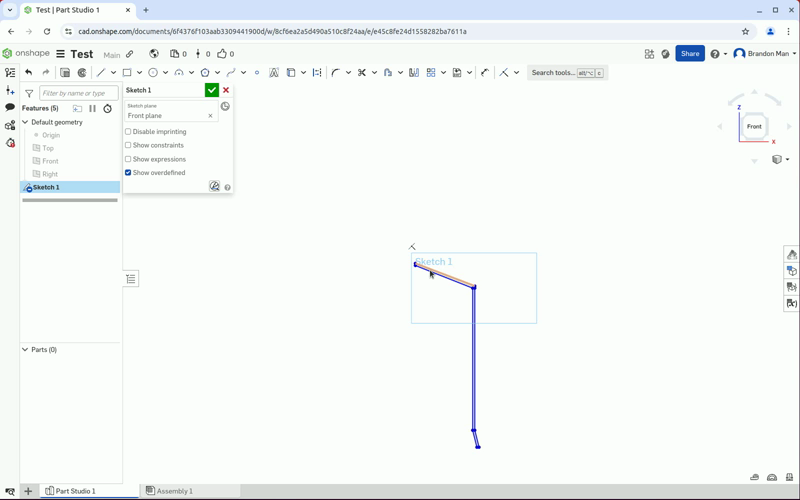
scroll(6)
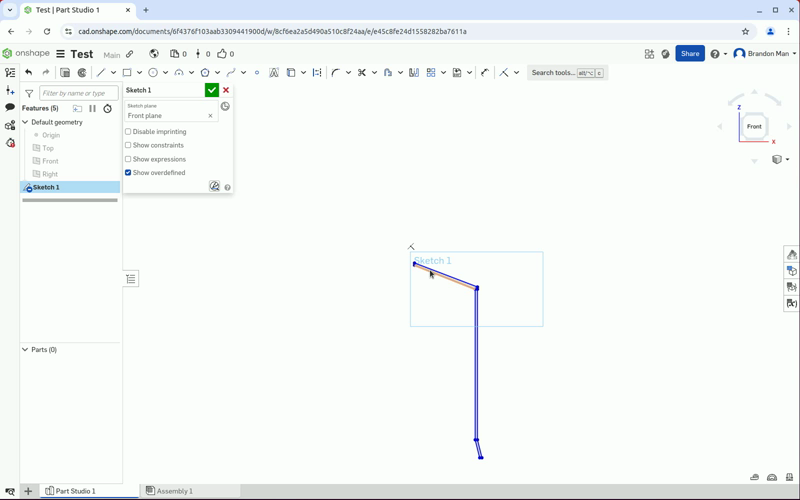
scroll(6)
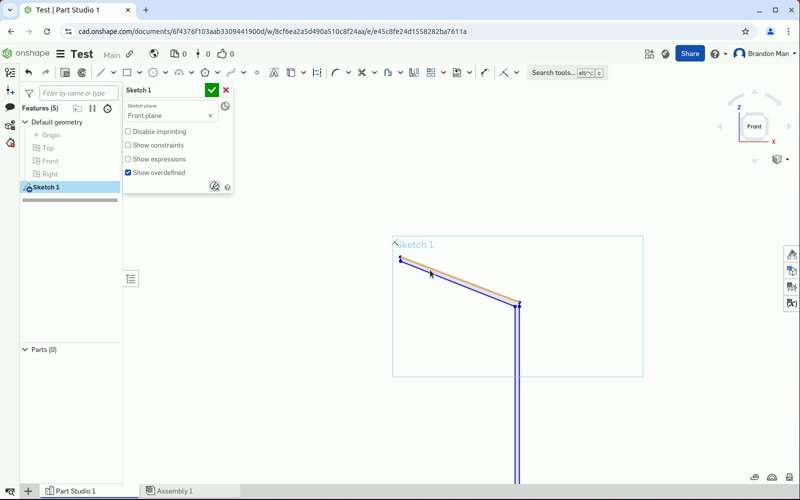
scroll(6)
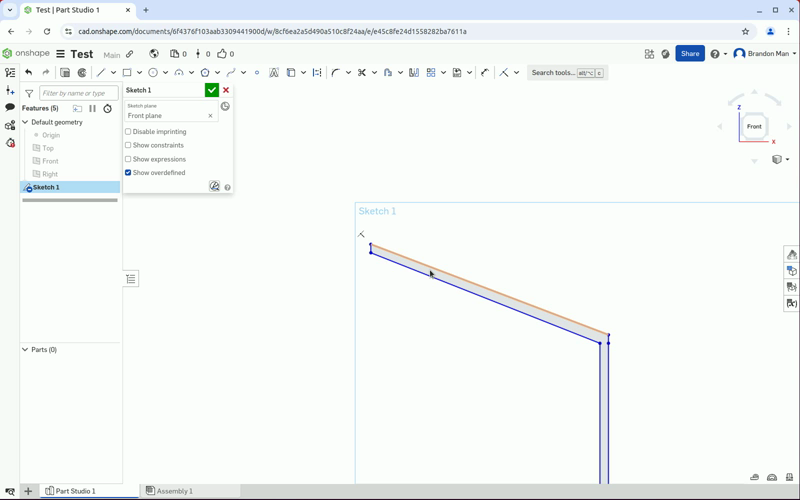
scroll(6)
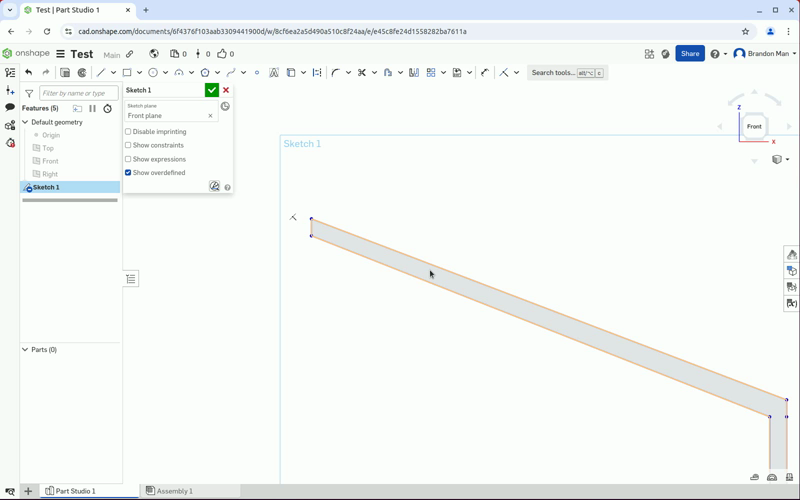
click(430, 269)
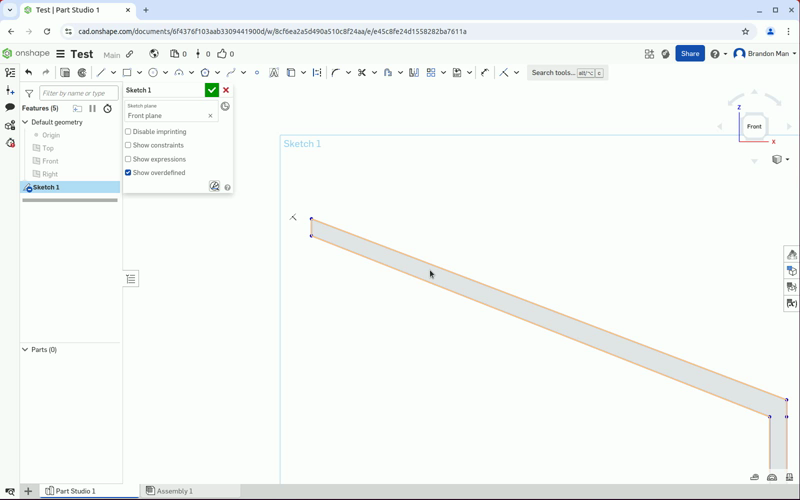
scroll(-6)
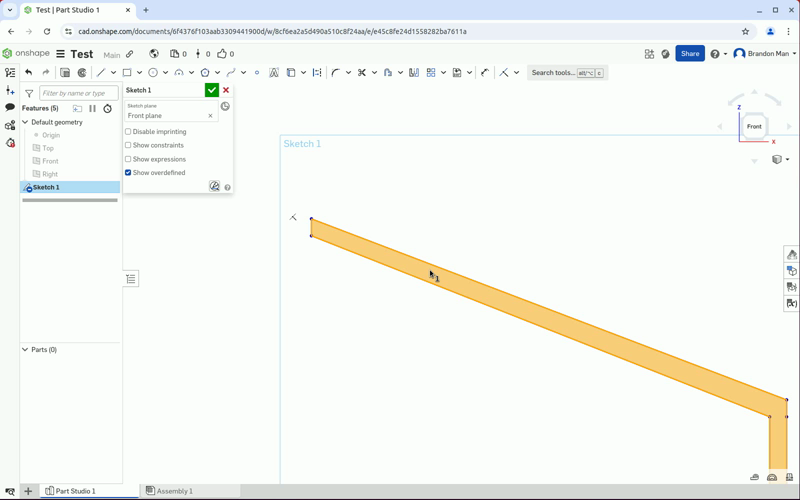
scroll(-6)
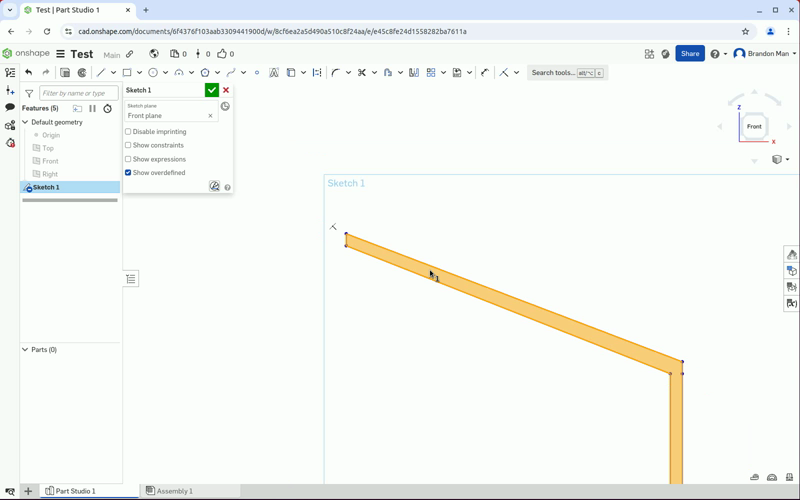
scroll(-6)
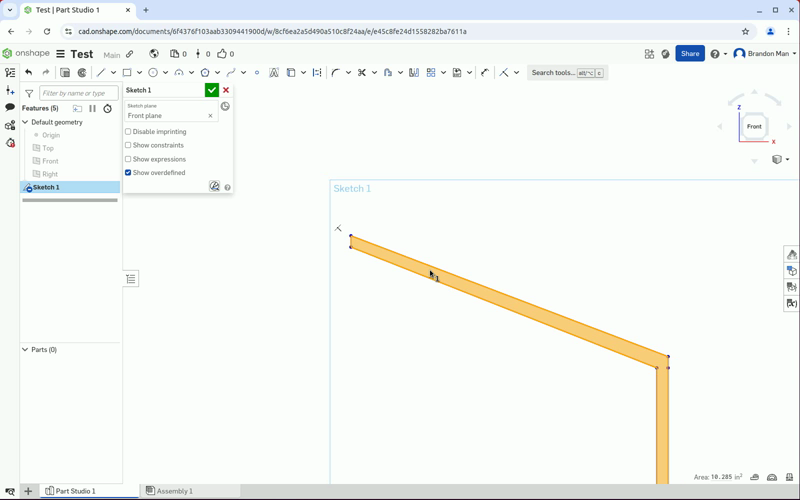
scroll(-6)
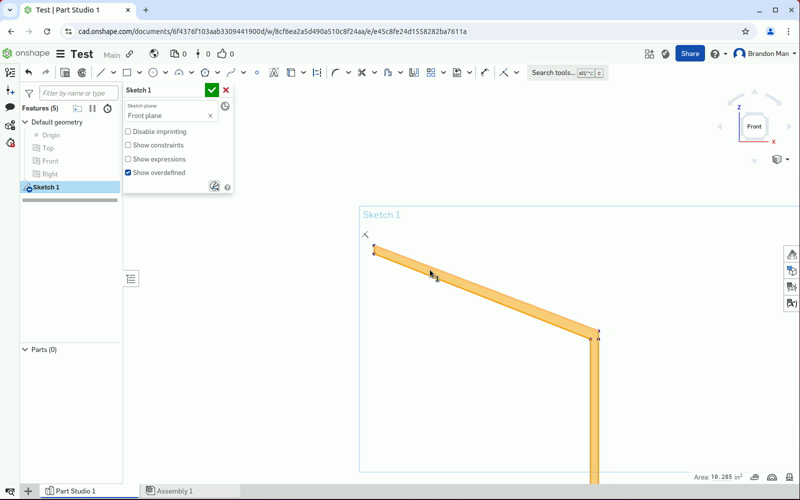
scroll(-6)
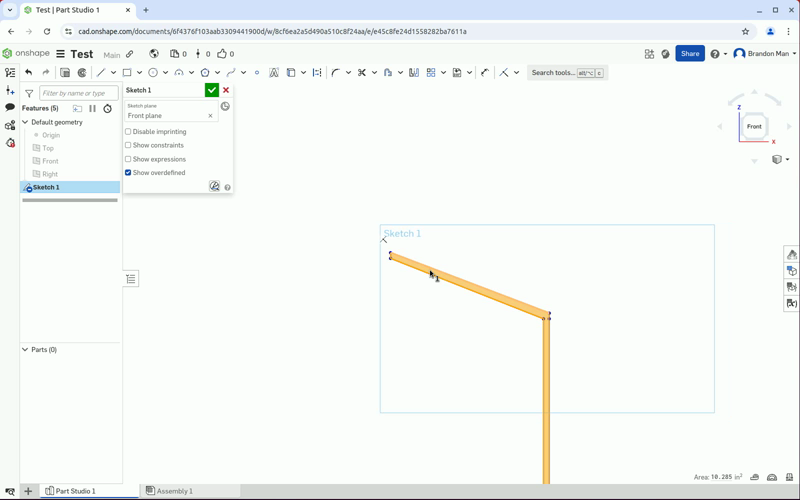
scroll(-6)
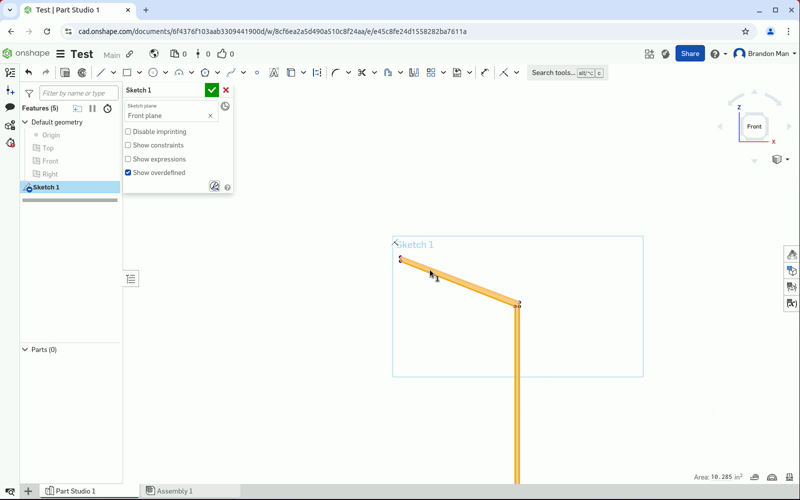
scroll(-6)
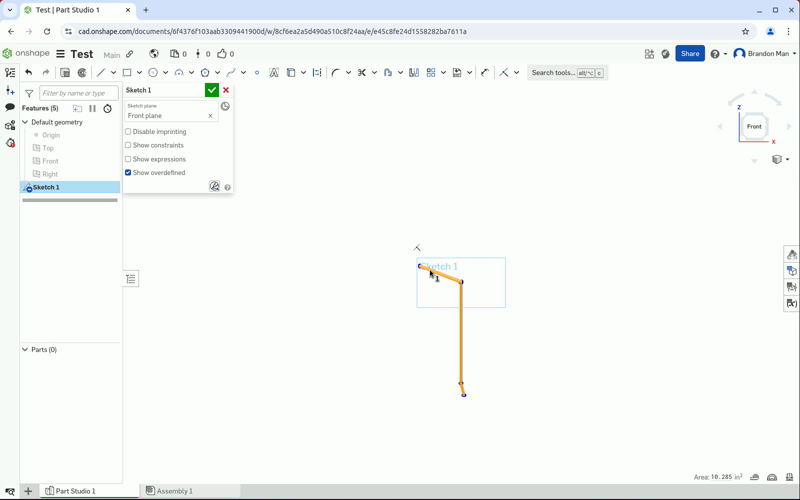
mouse_move(73, 352)
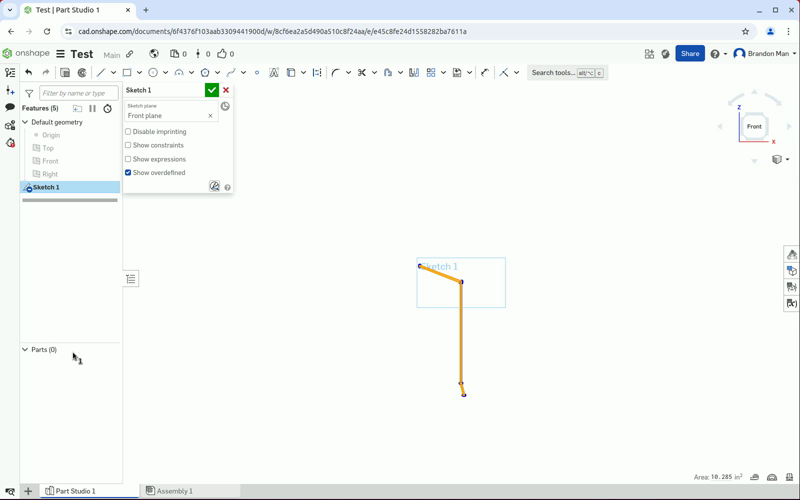
key(shift+y)
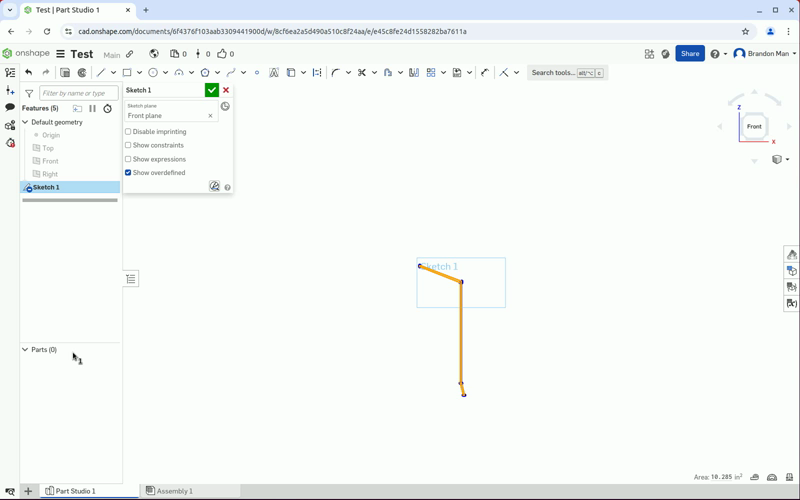
key(shift+e)
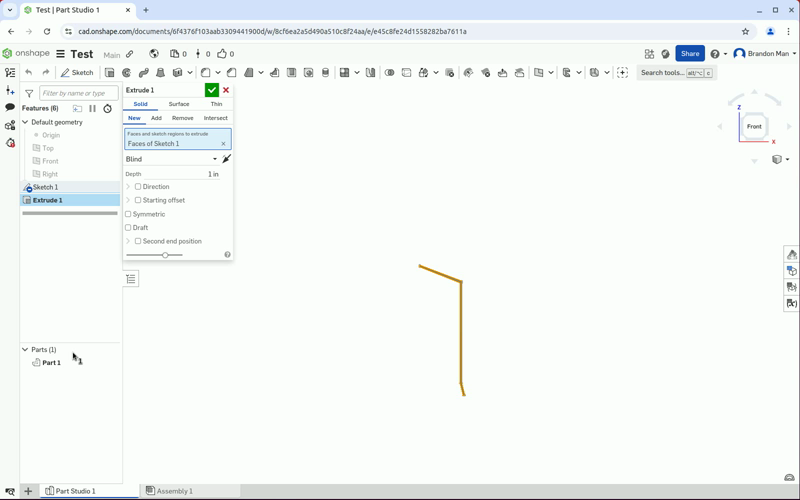
mouse_move(143, 106)
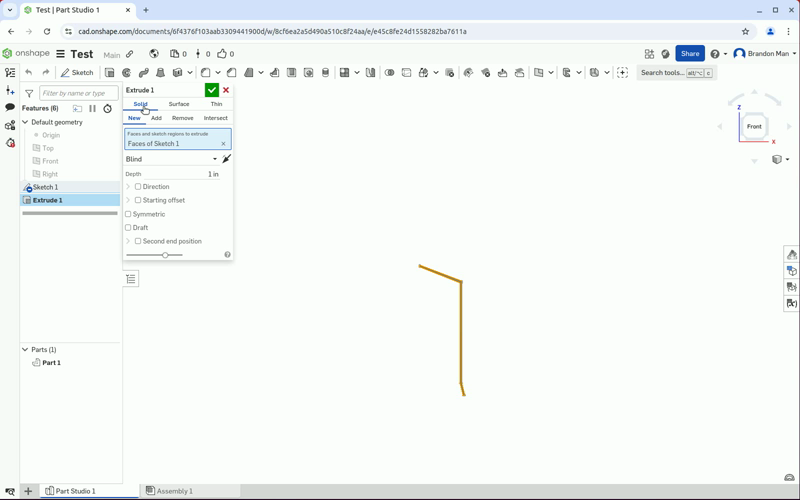
click(143, 106)
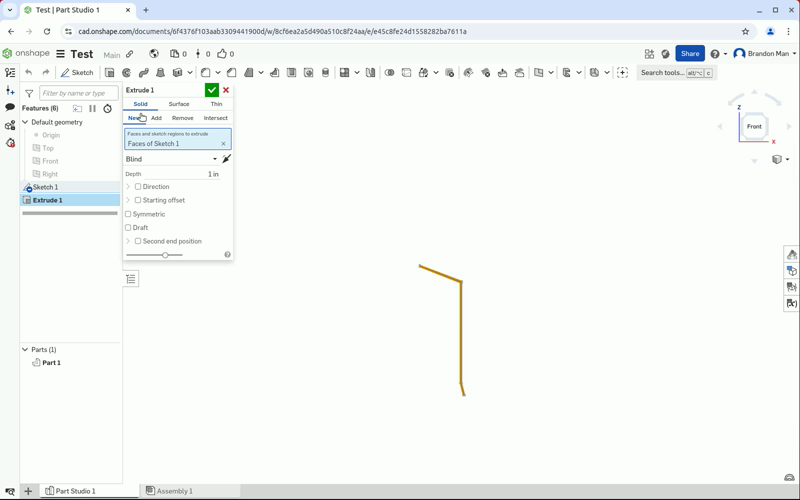
mouse_move(137, 120)
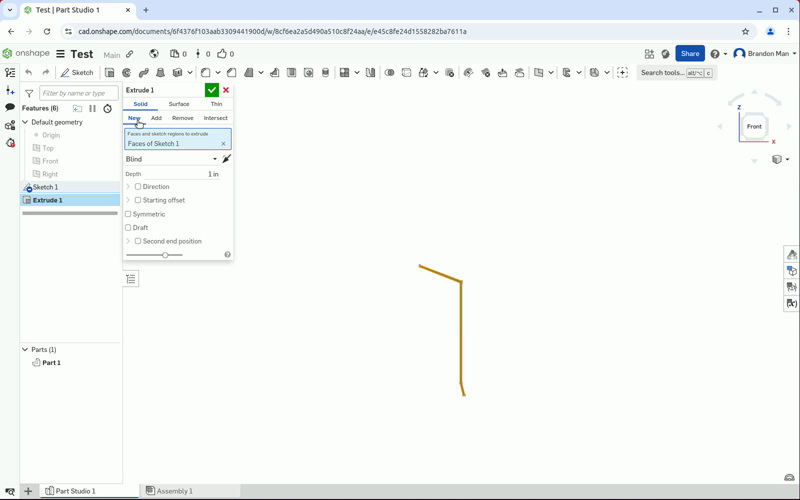
click(137, 120)
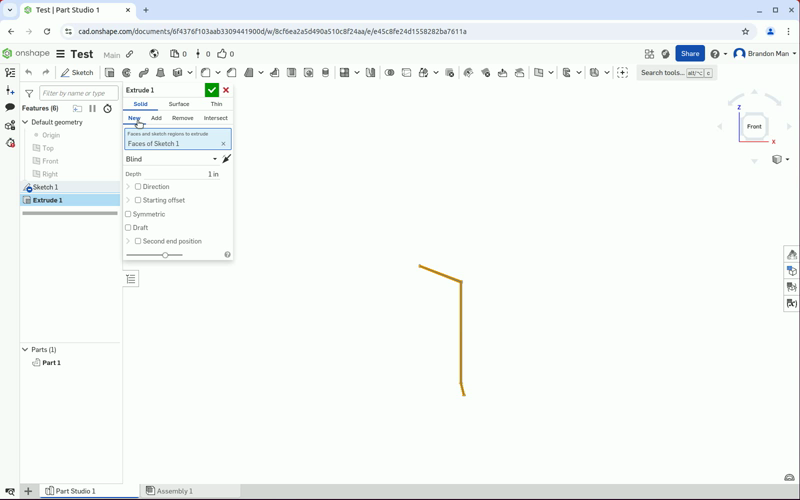
key(tab, 4)
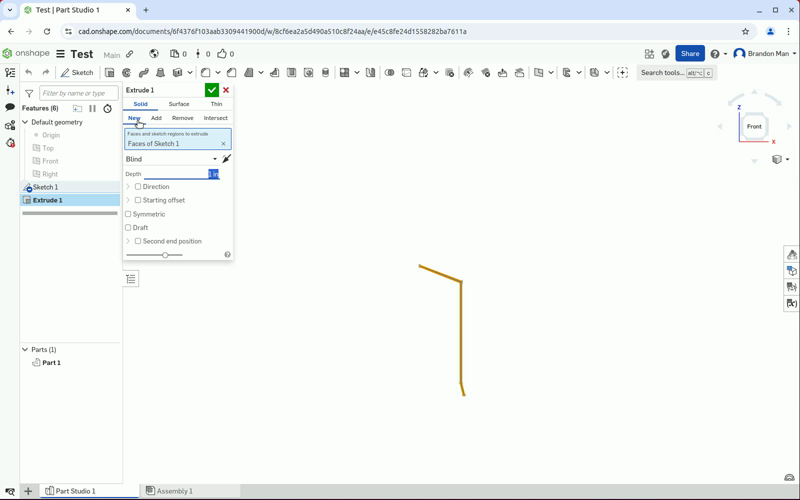
text(4.332)
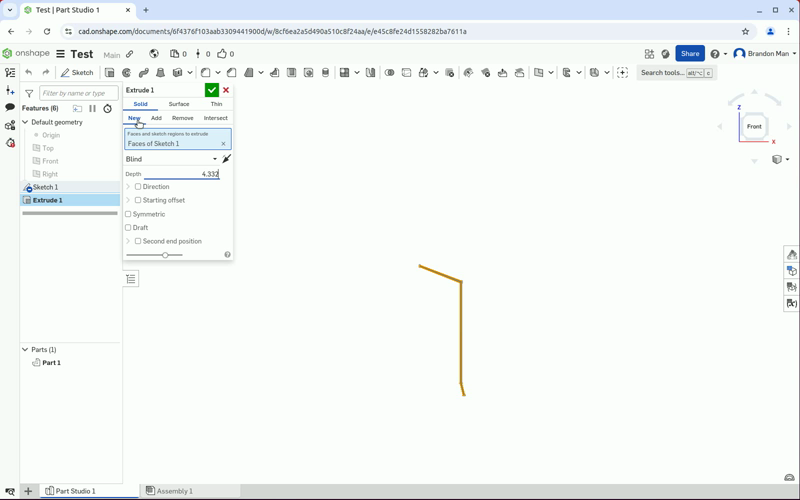
key(tab, 3)
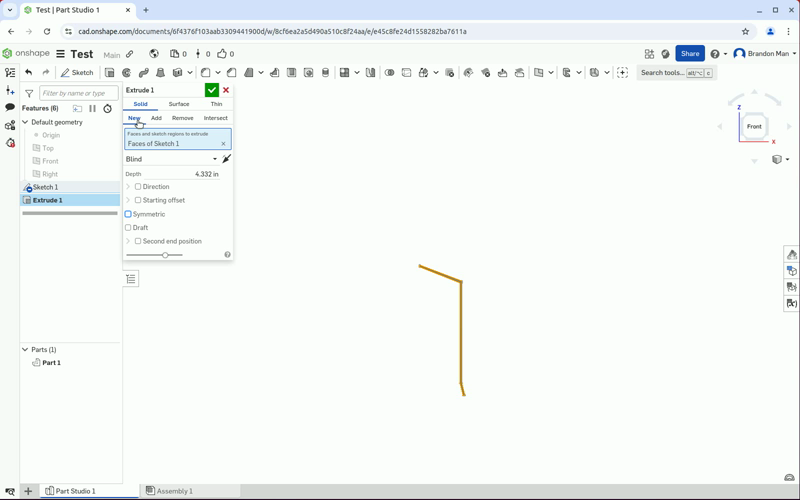
key(space)
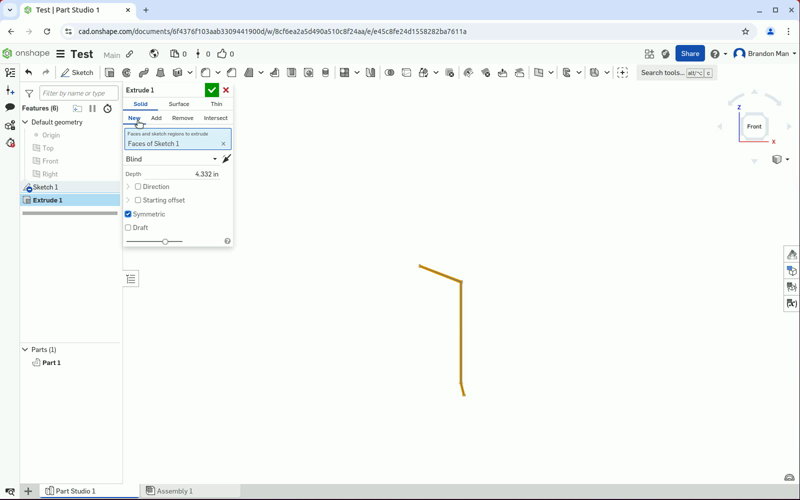
key(enter)
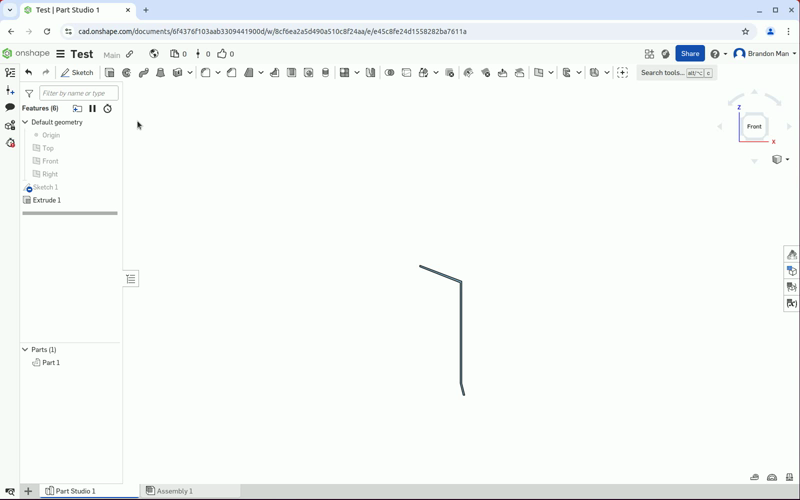
key(shift+h)
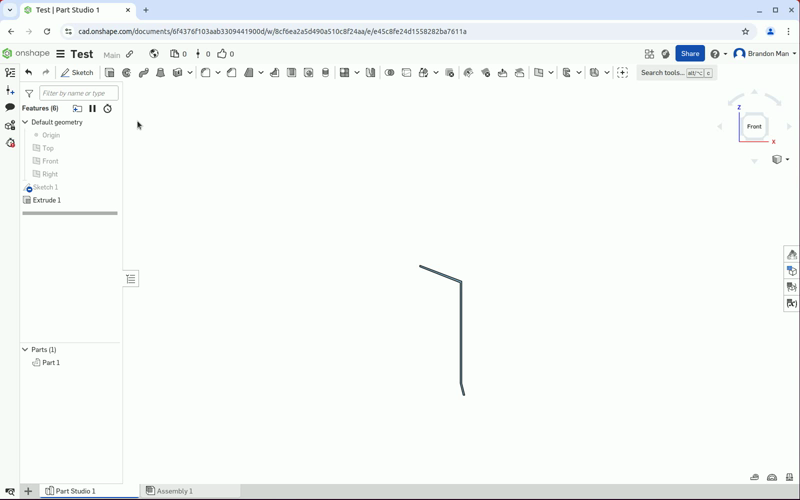
key(shift+h)
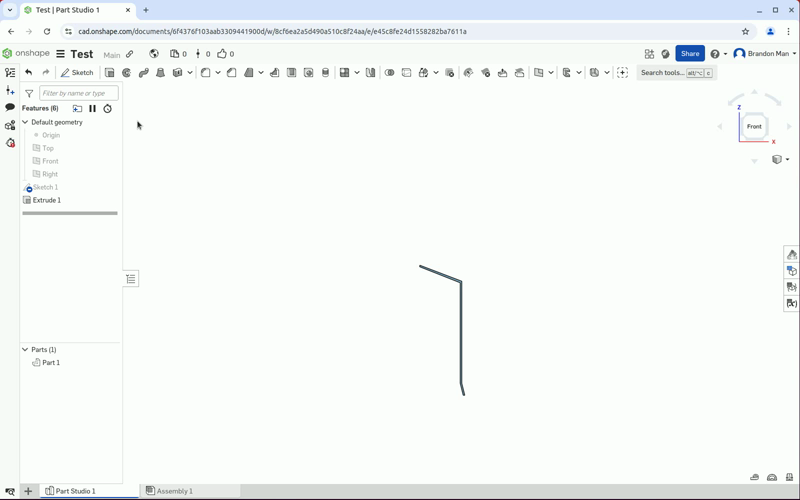
mouse_move(73, 189)
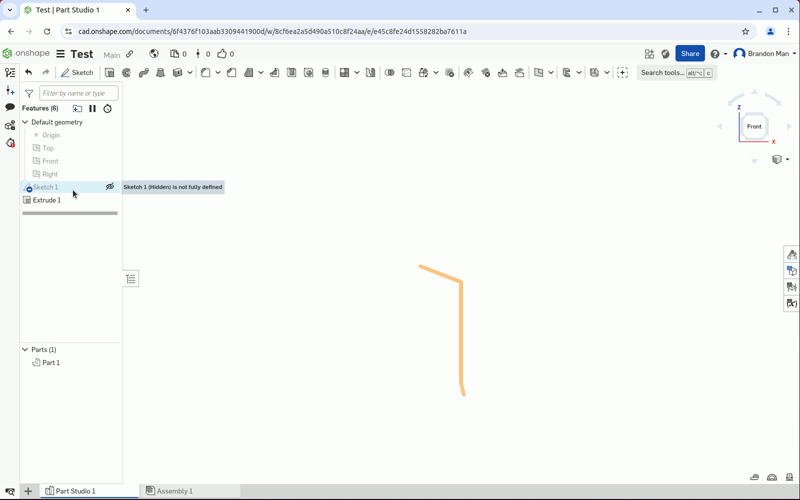
click(73, 189)
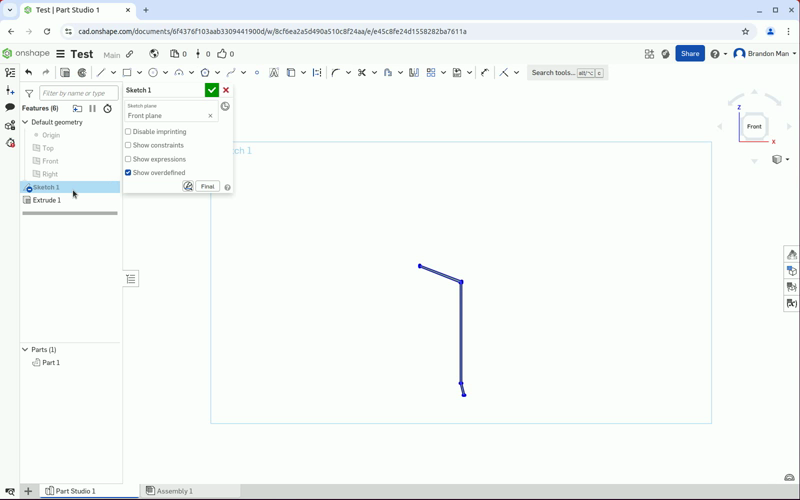
mouse_move(229, 92)
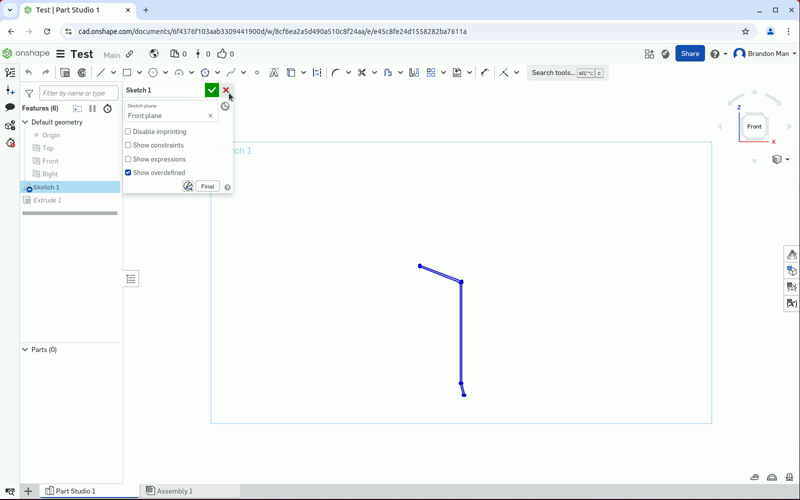
click(229, 92)
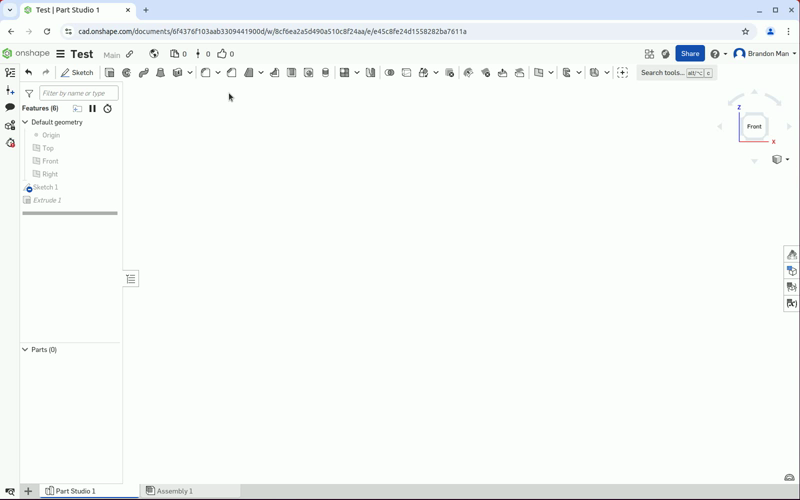
mouse_move(73, 352)
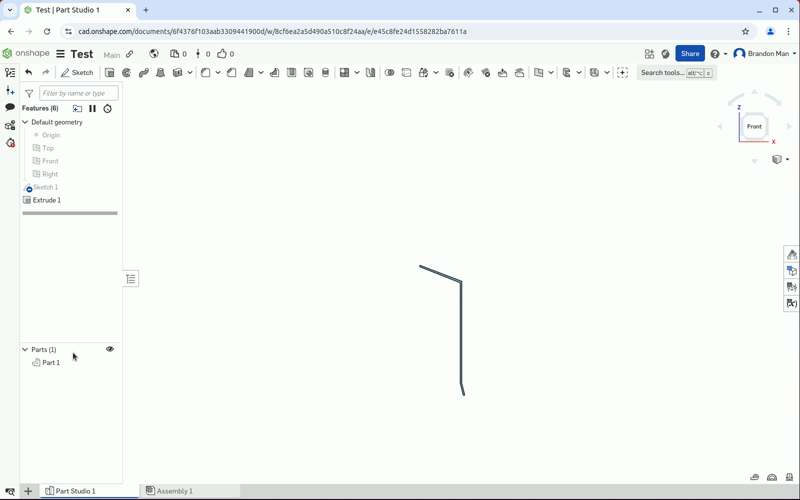
key(y)
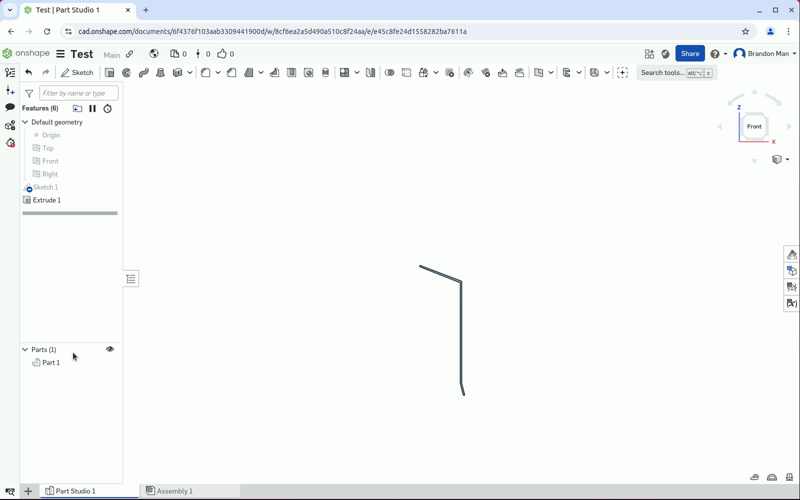
key(shift+p)
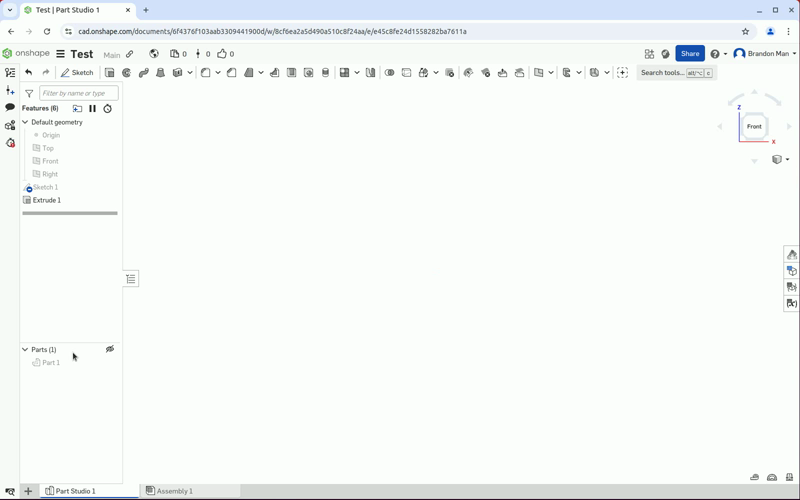
key(space)
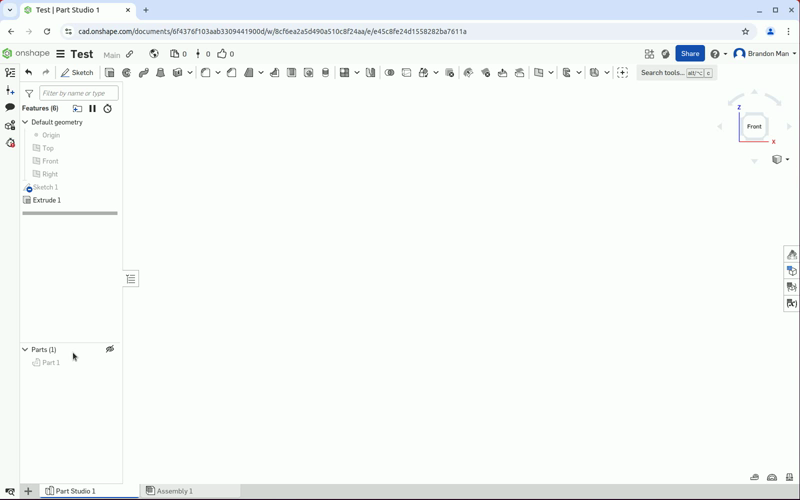
key_down(shift)
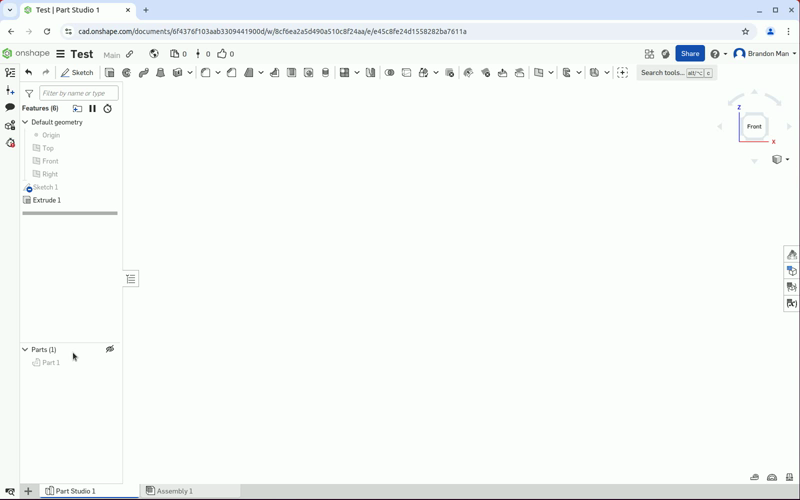
key(left)
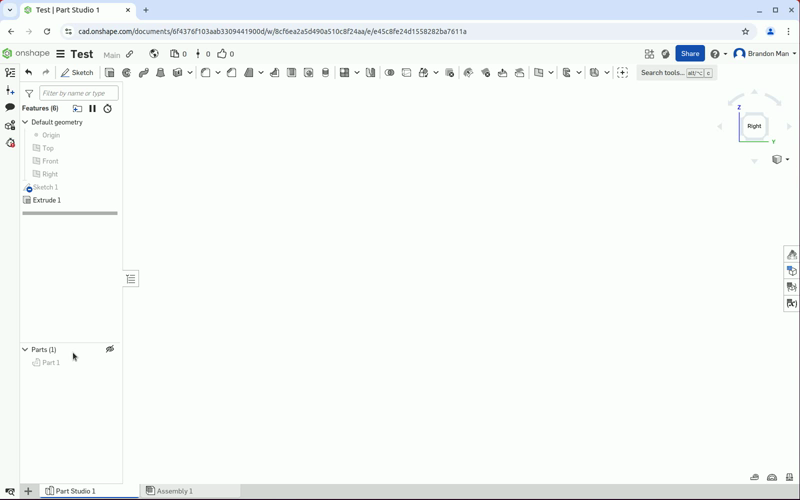
key_up(shift)
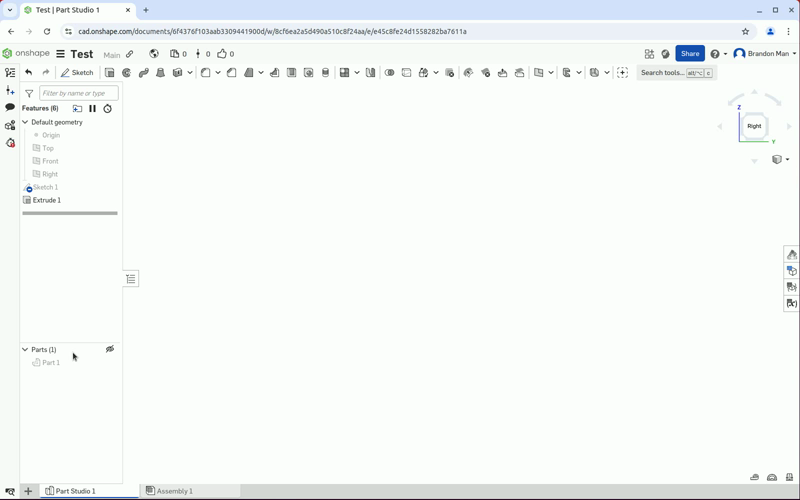
mouse_move(73, 352)
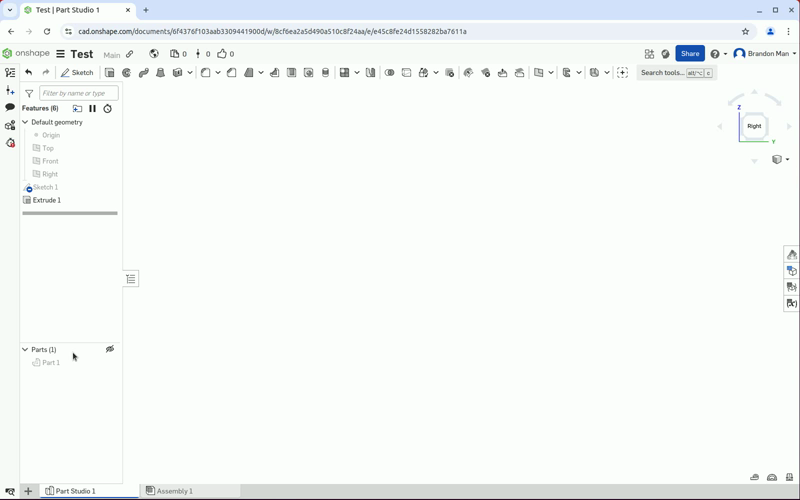
key(shift+y)
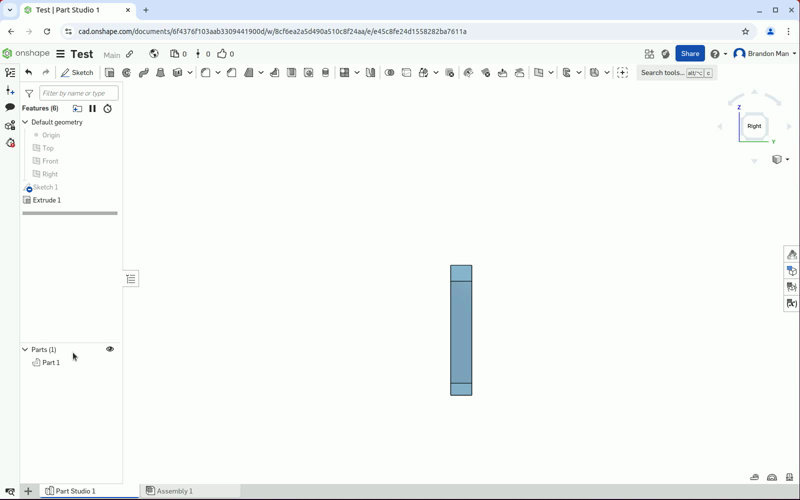
mouse_move(541, 75)
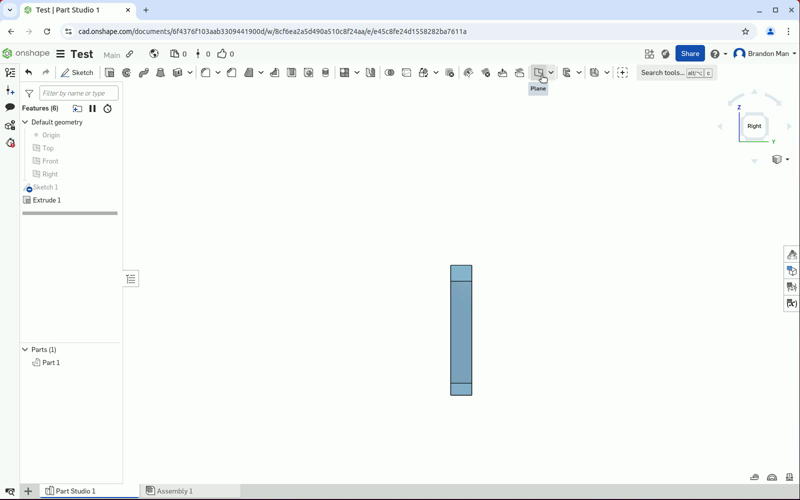
click(541, 75)
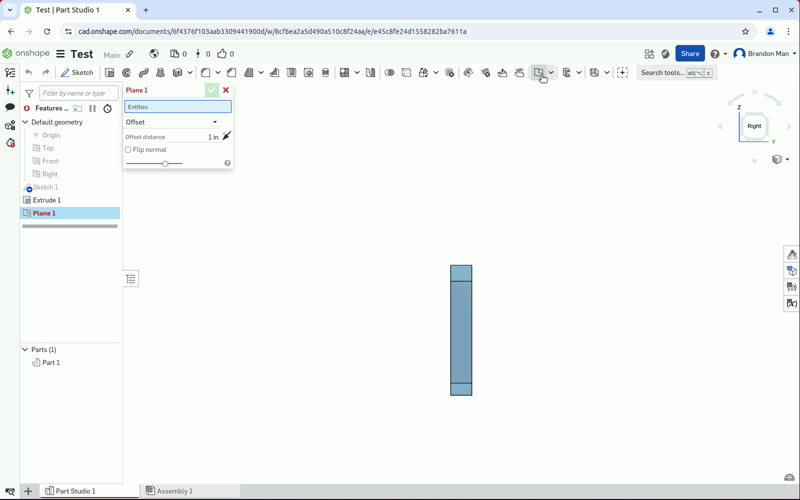
mouse_move(73, 176)
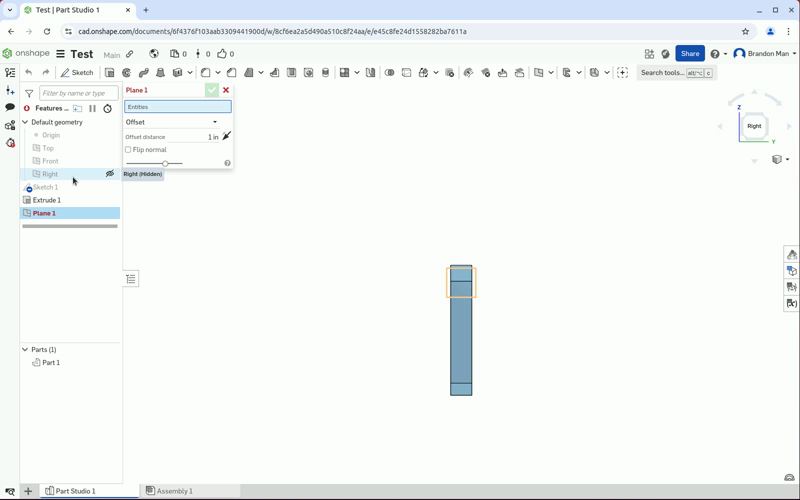
click(73, 176)
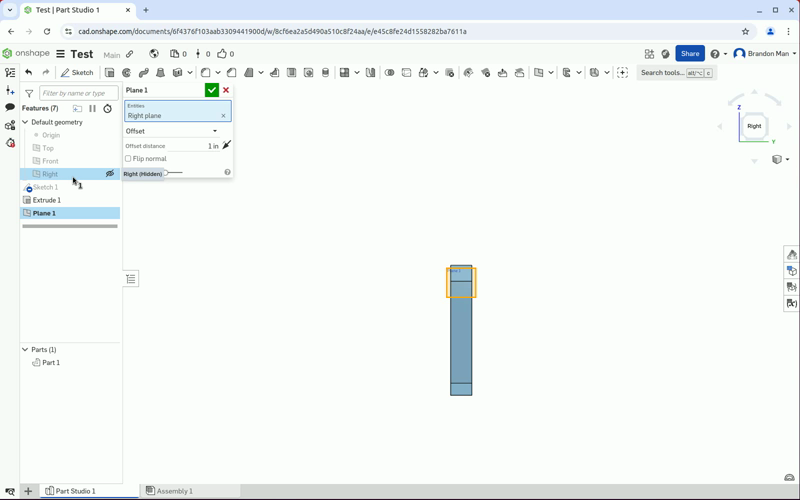
key(tab, 2)
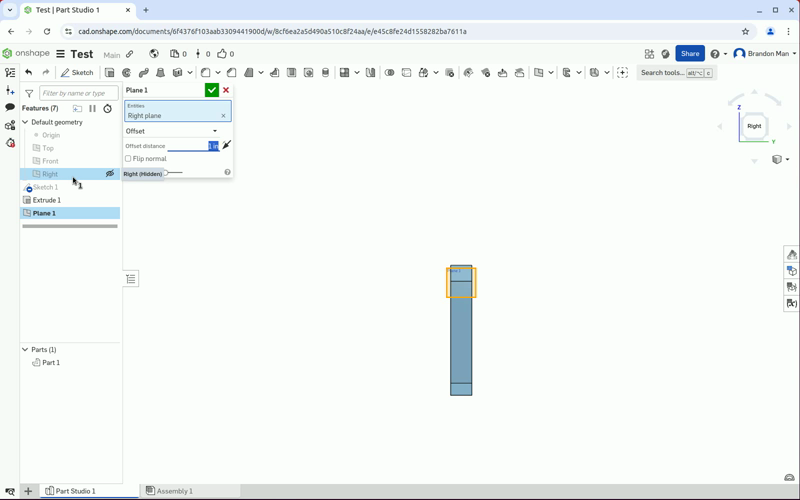
text(0.246)
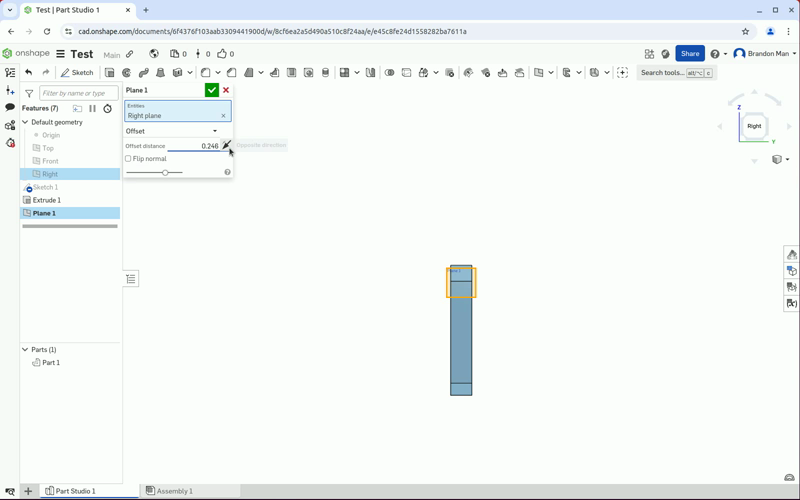
mouse_move(229, 147)
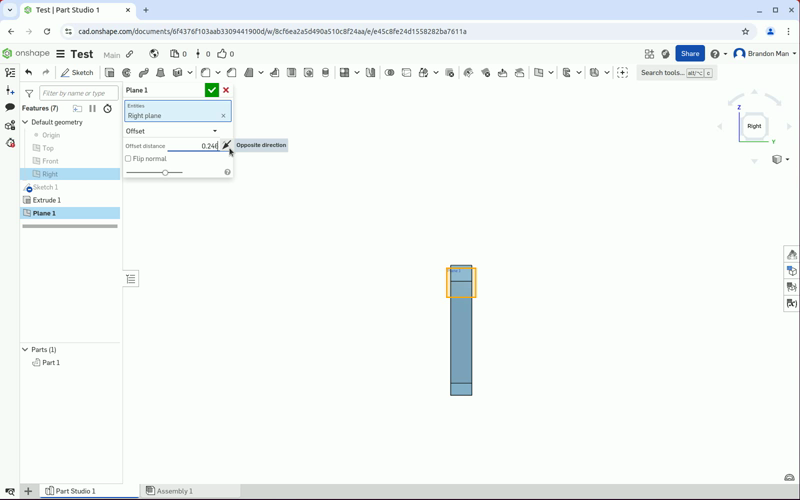
click(229, 147)
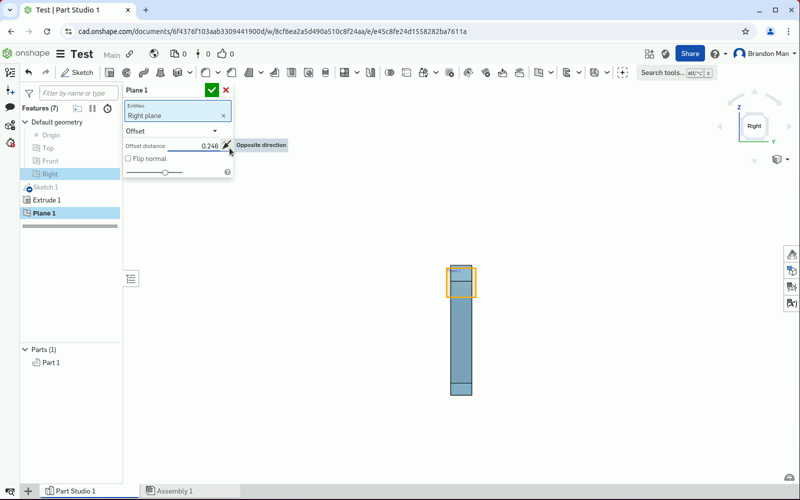
key(enter, 2)
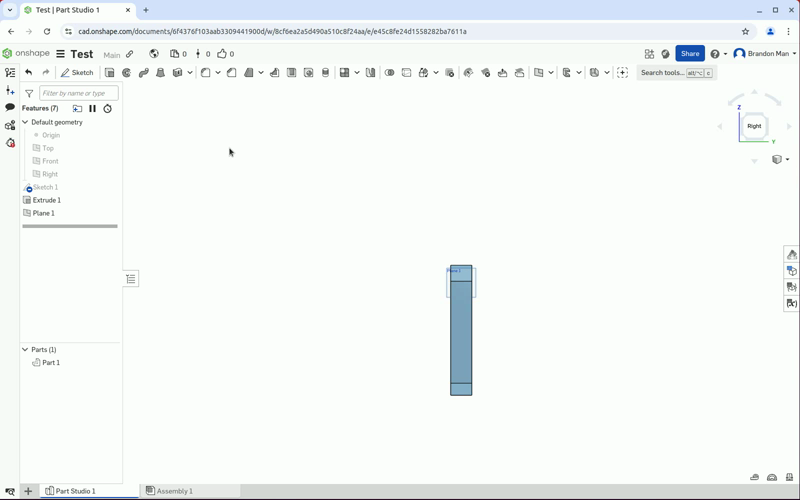
key(shift+s)
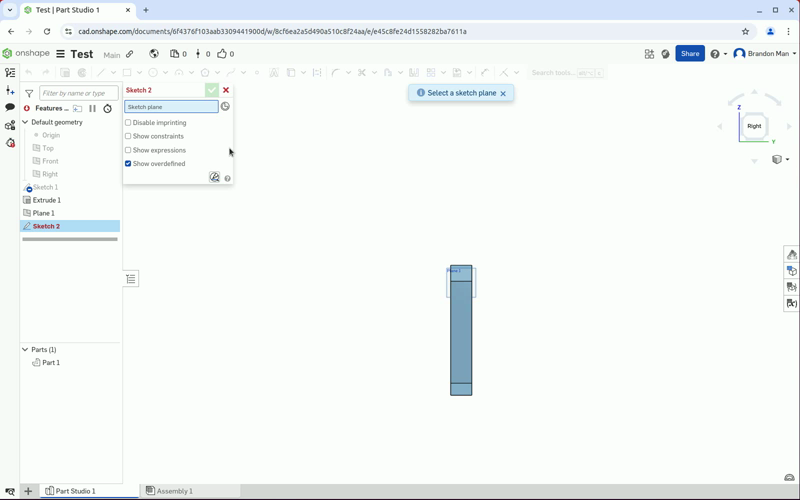
mouse_move(73, 215)
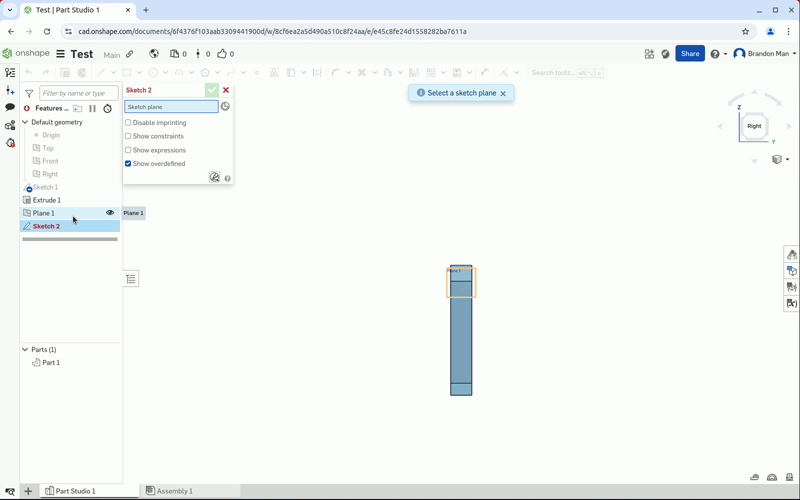
click(73, 215)
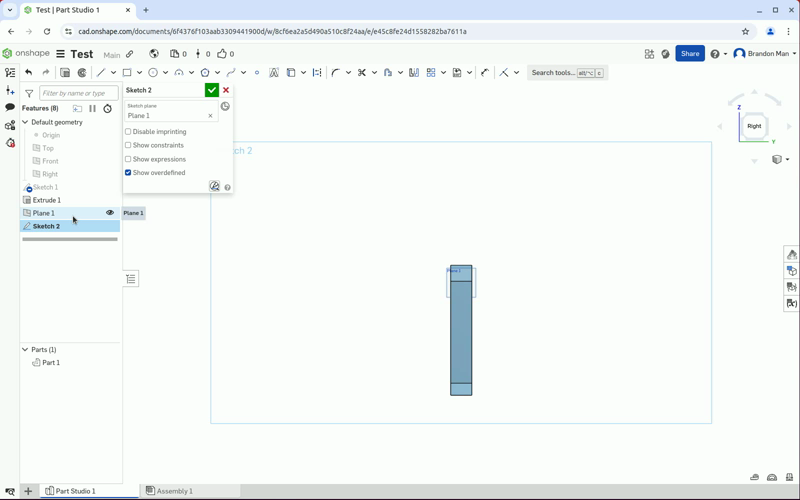
mouse_move(73, 352)
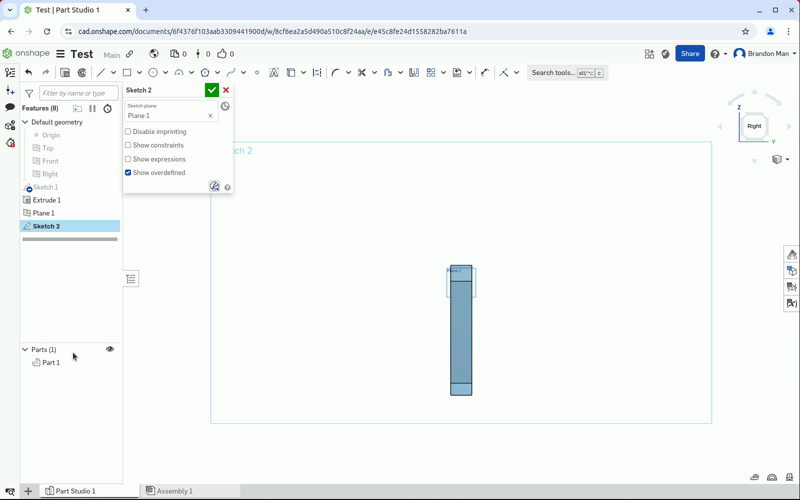
key(y)
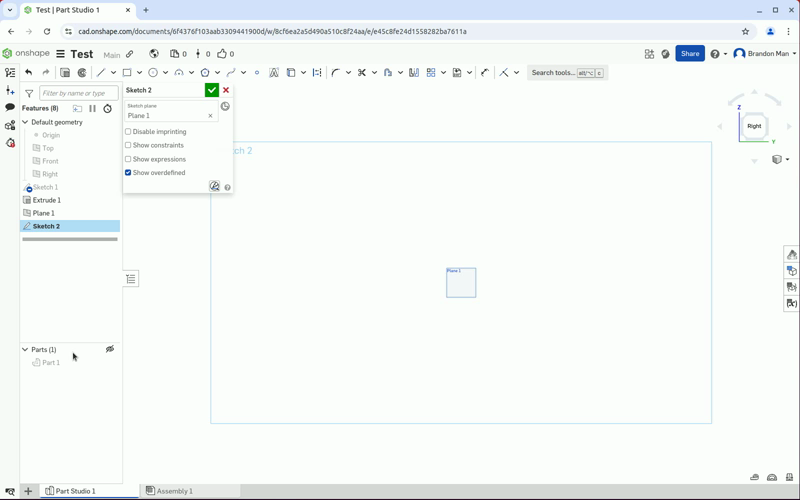
key(l)
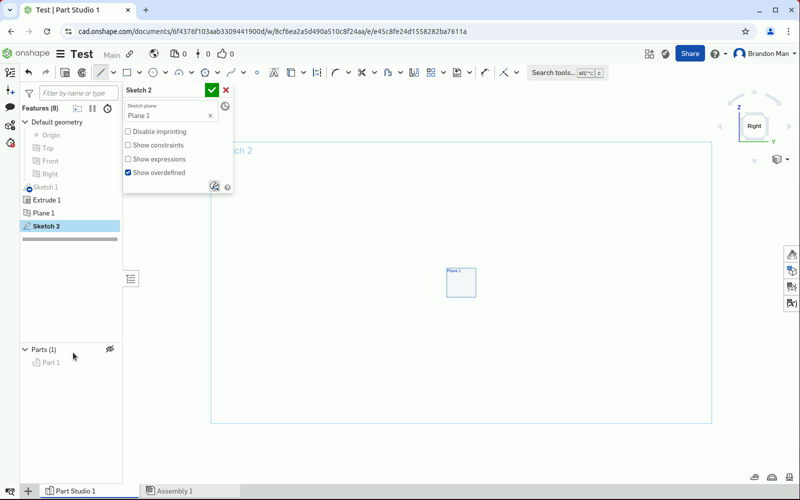
key_down(shift)
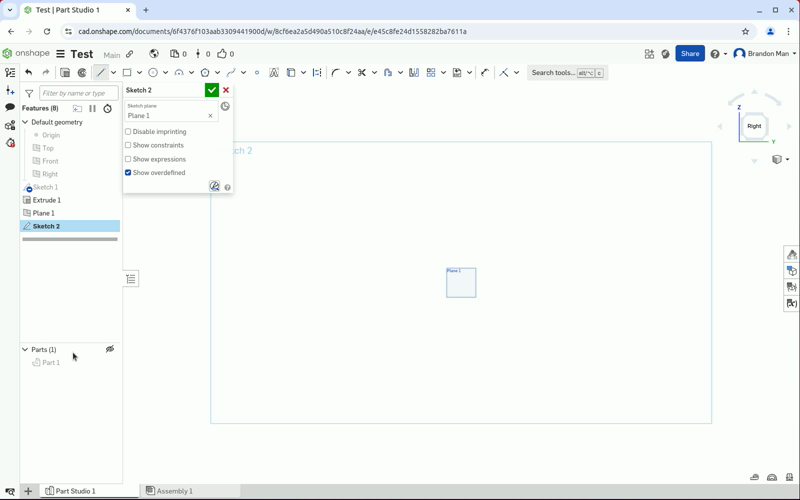
mouse_move(450, 349)
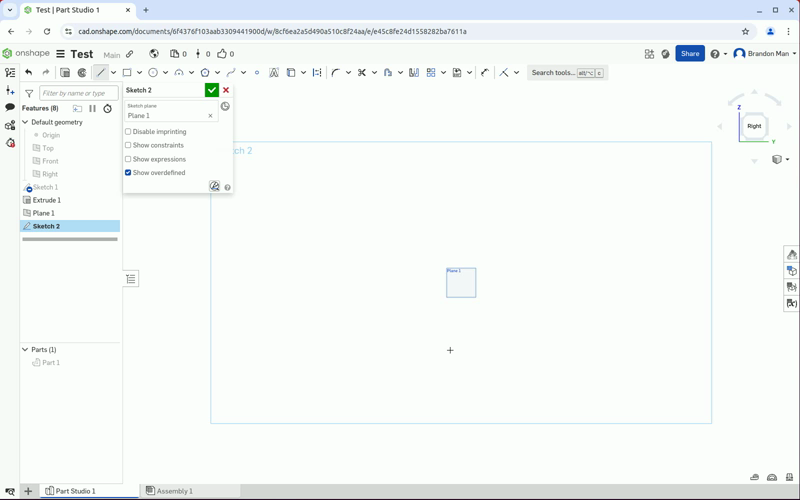
click(450, 349)
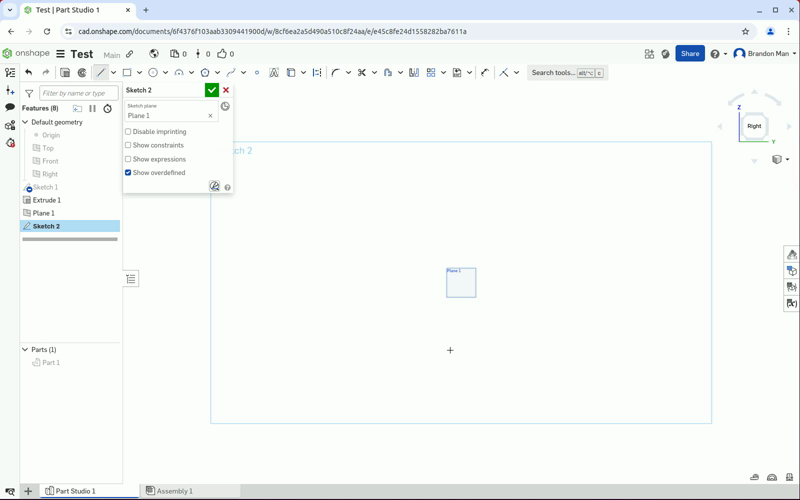
key_up(shift)
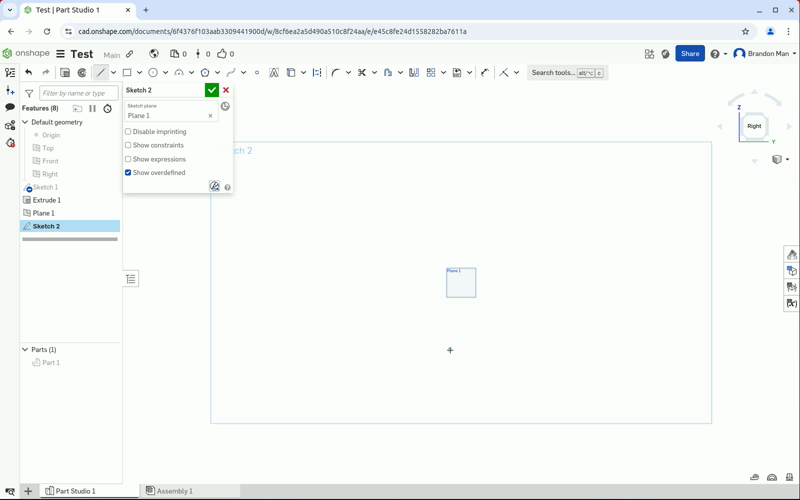
key_down(shift)
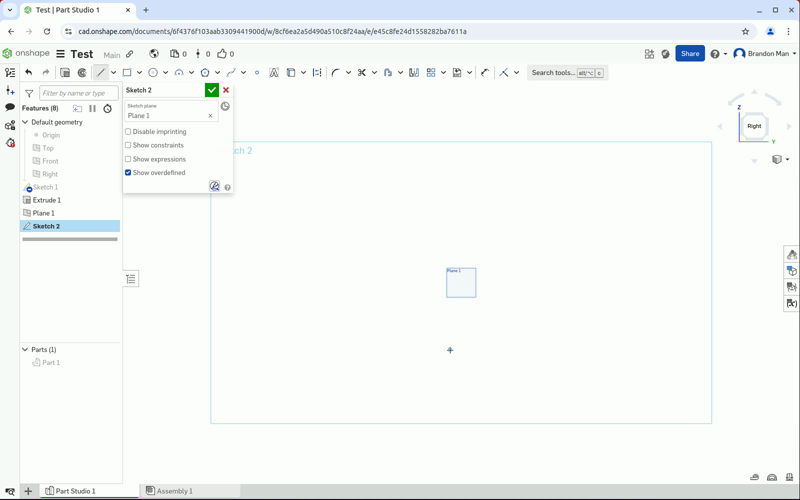
mouse_move(480, 349)
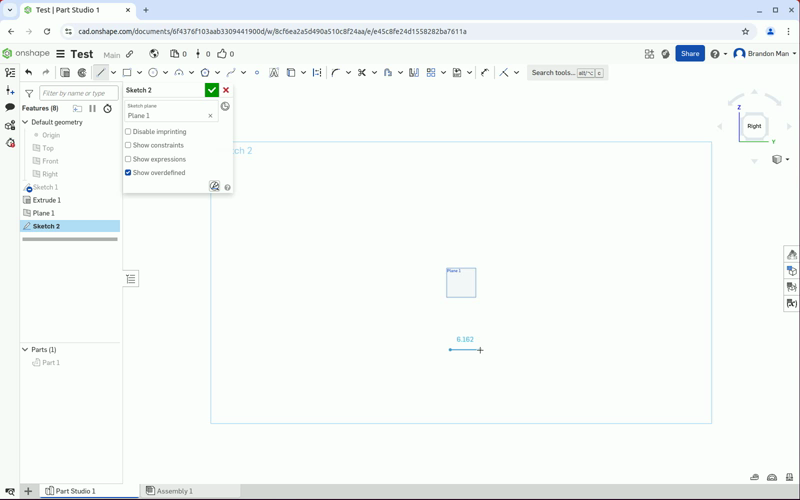
mouse_move(450, 333)
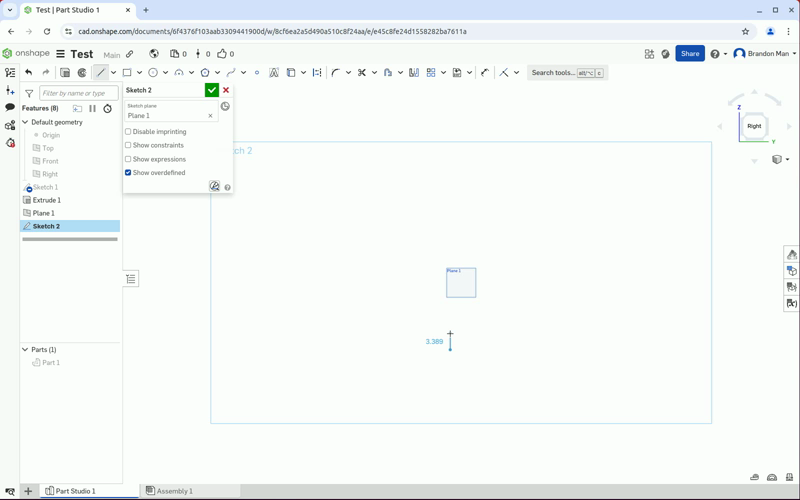
click(450, 333)
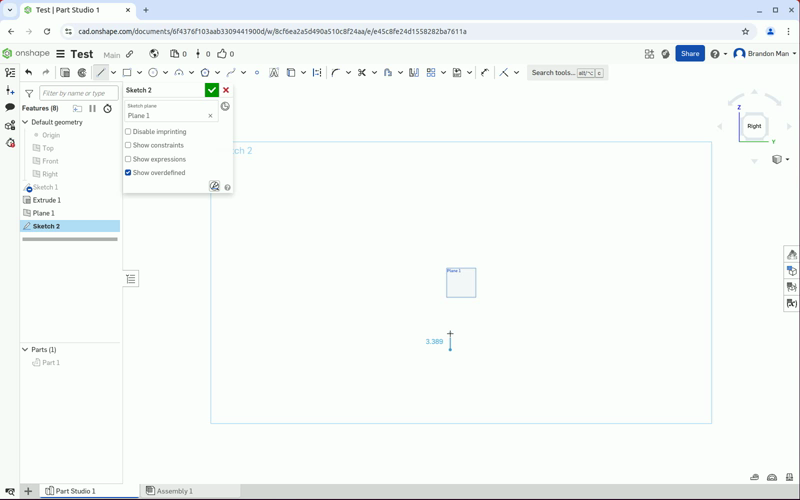
key_up(shift)
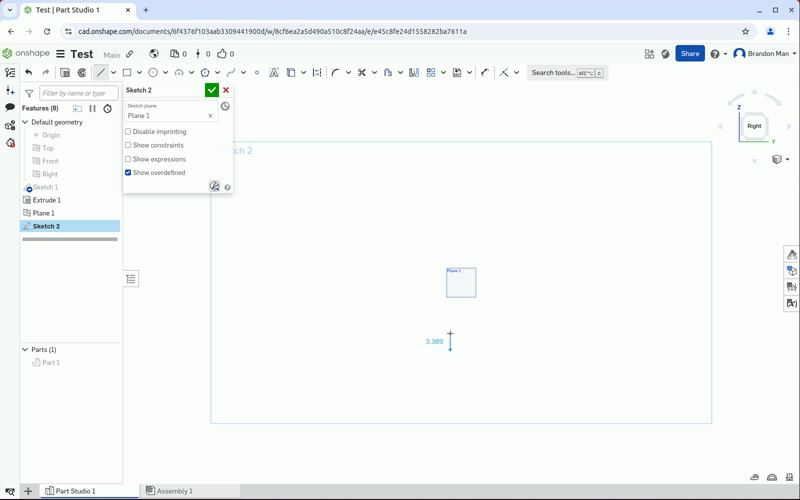
key(esc)
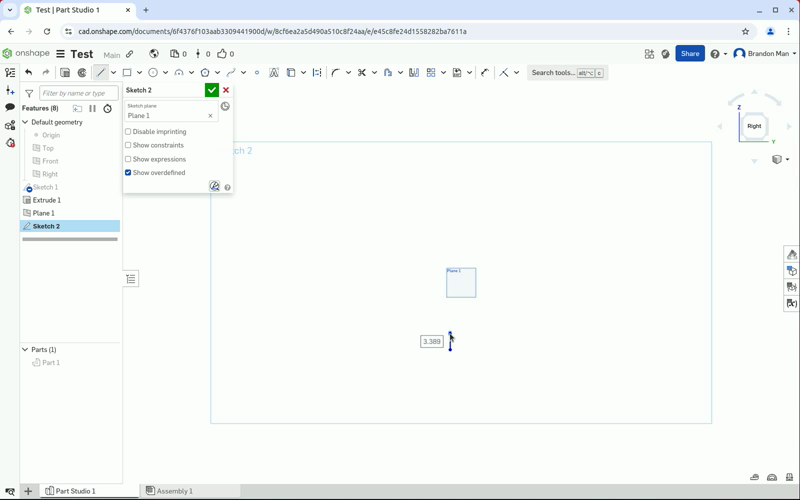
key(a)
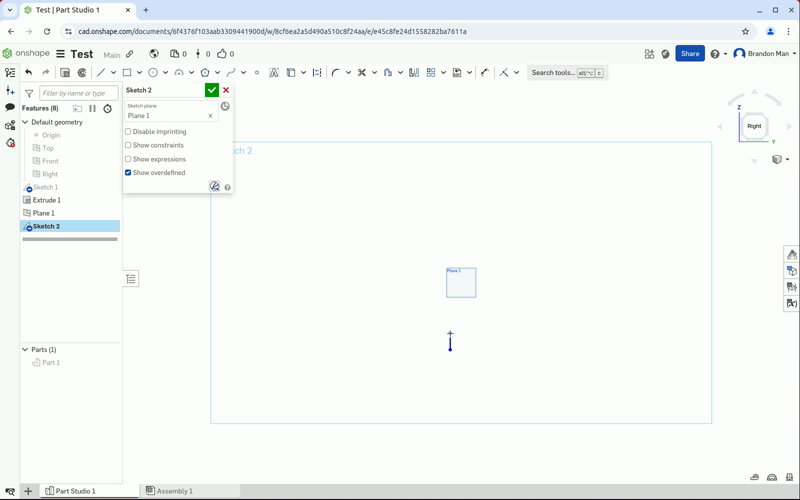
mouse_move(450, 333)
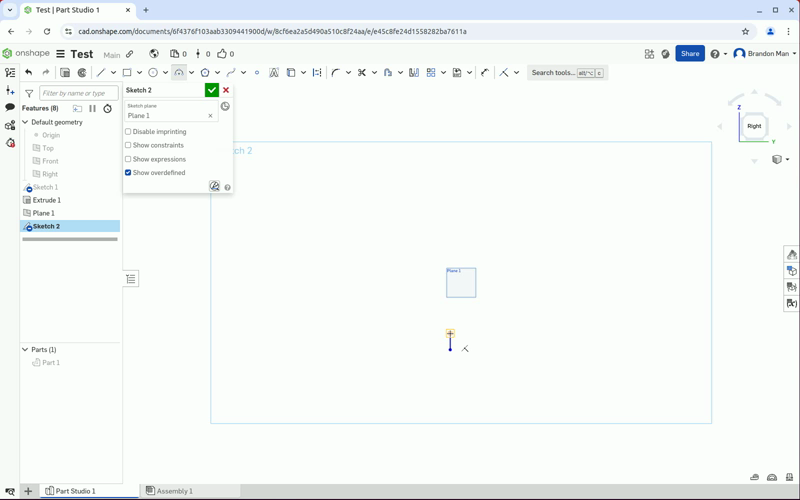
click(450, 333)
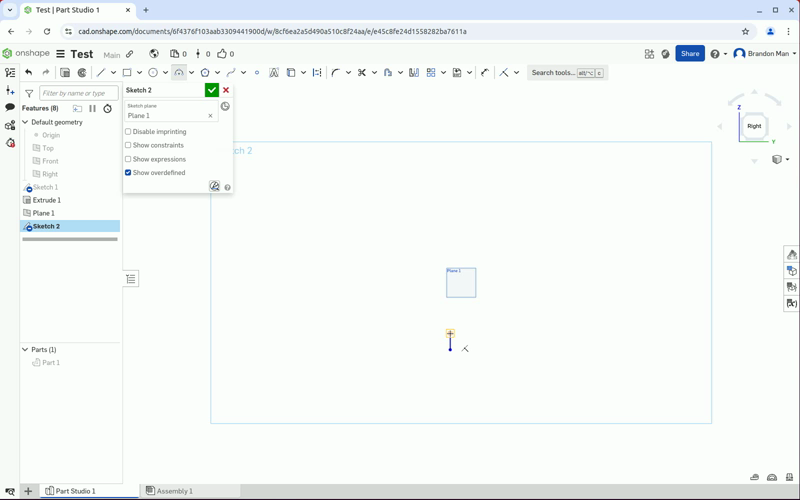
mouse_move(450, 349)
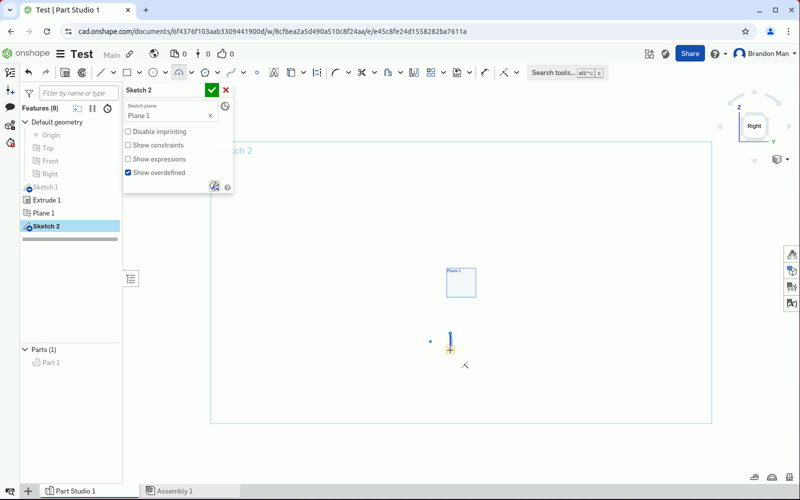
click(450, 349)
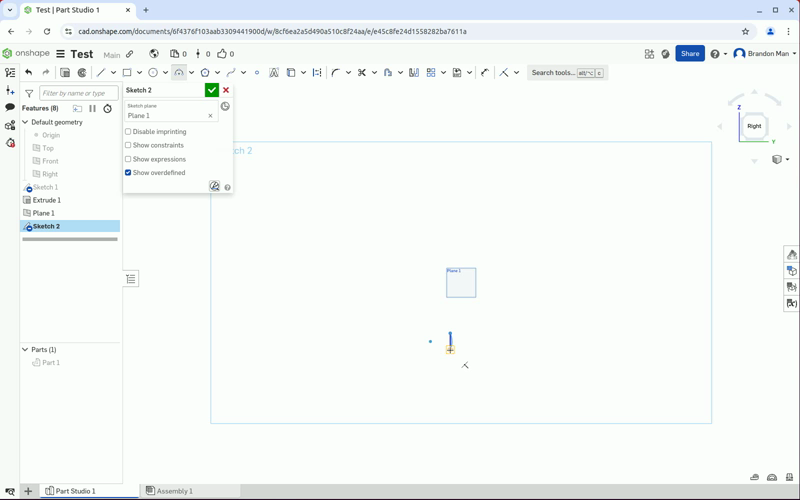
key_down(shift)
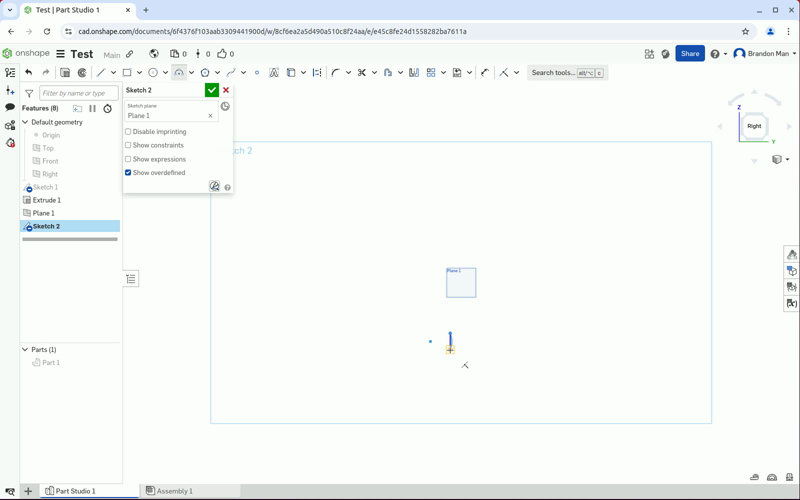
mouse_move(442, 341)
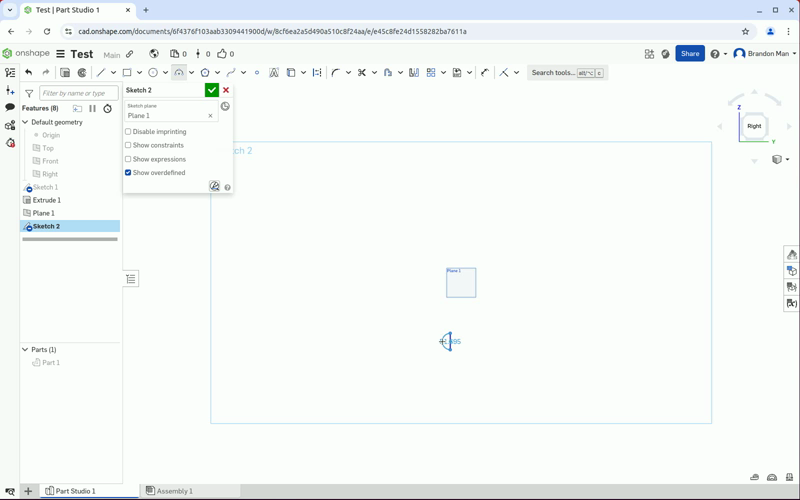
click(442, 341)
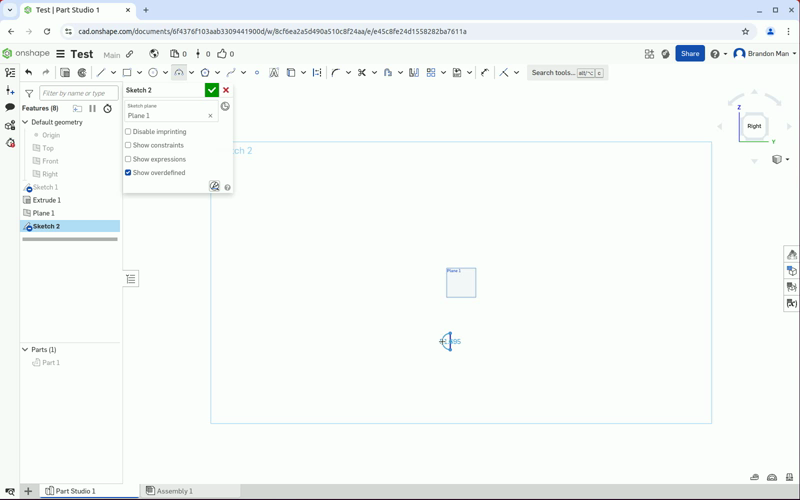
key_up(shift)
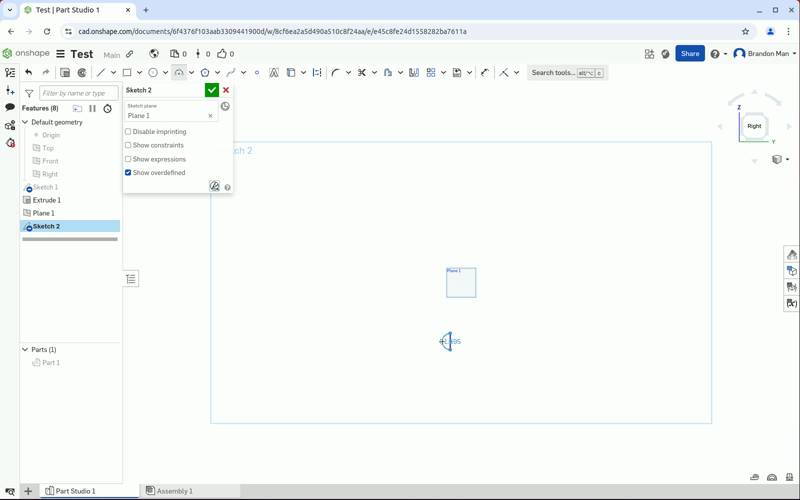
key(esc)
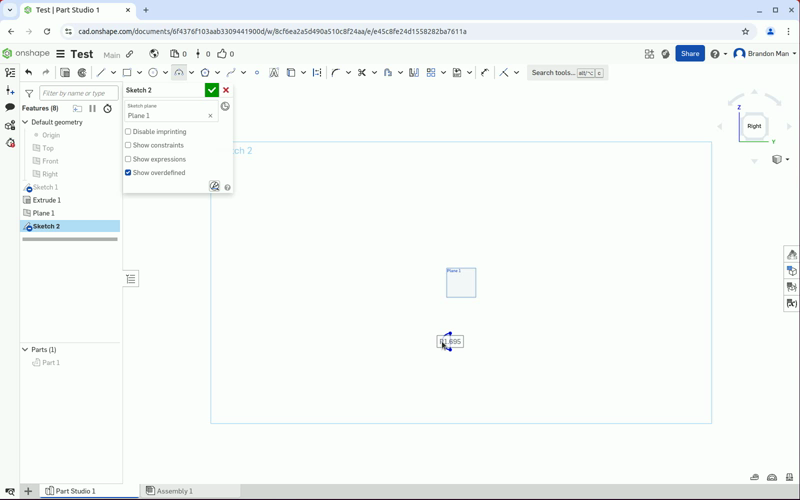
mouse_move(447, 340)
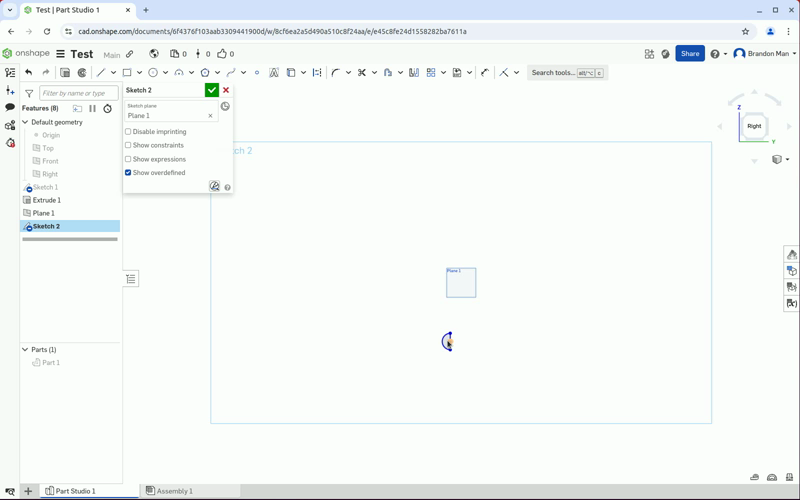
scroll(6)
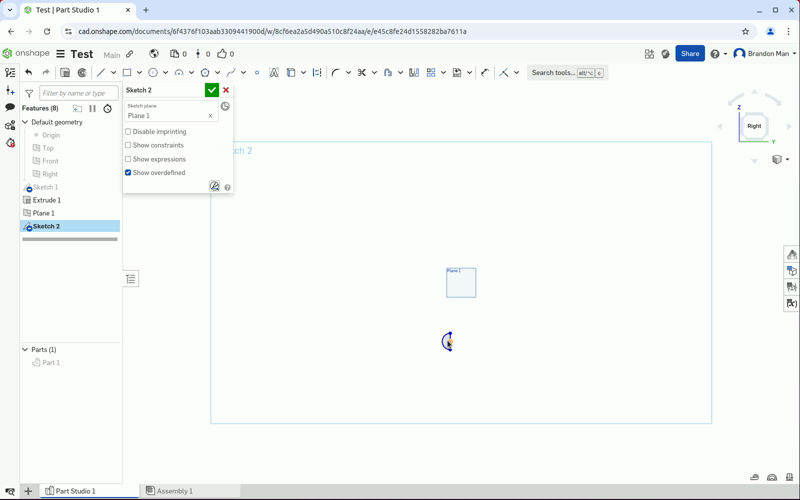
scroll(6)
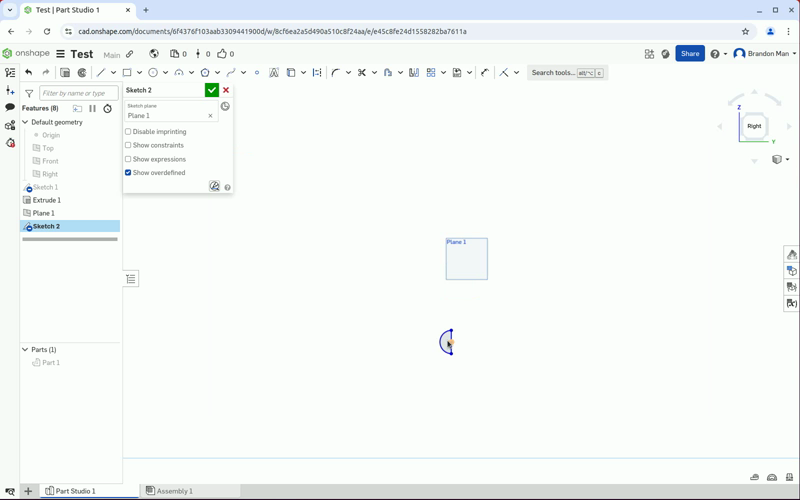
scroll(6)
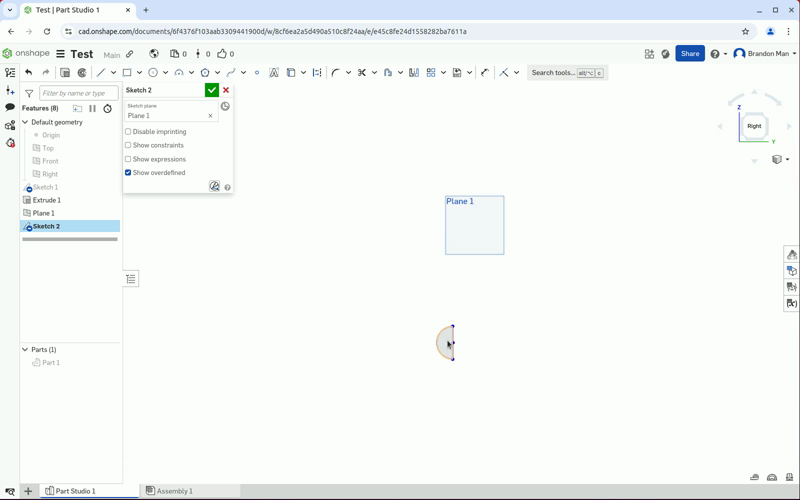
scroll(6)
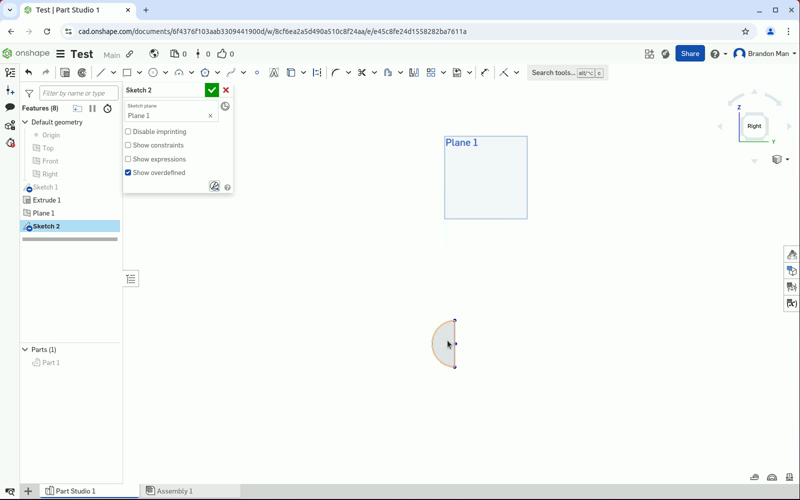
scroll(6)
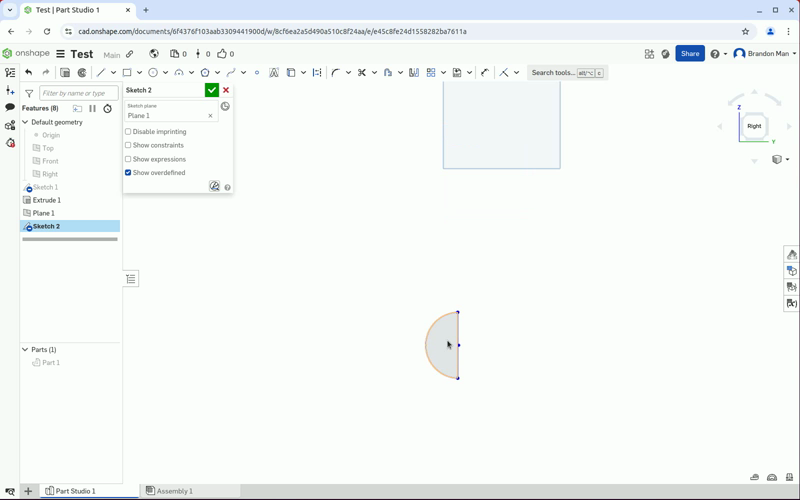
scroll(6)
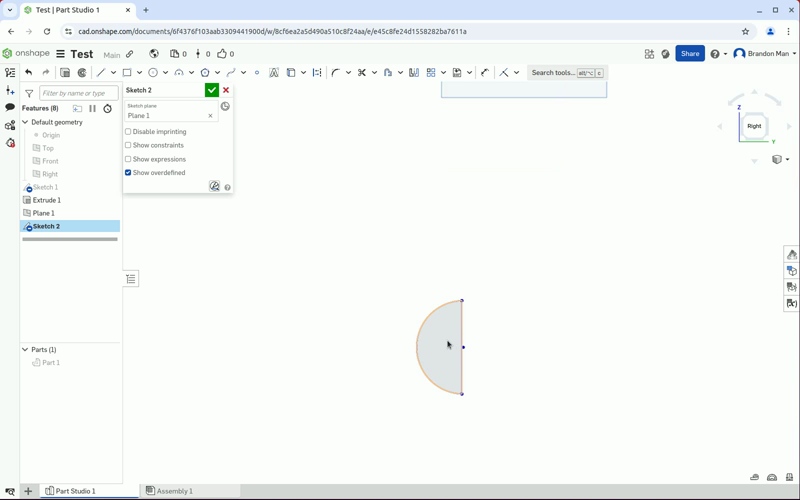
scroll(6)
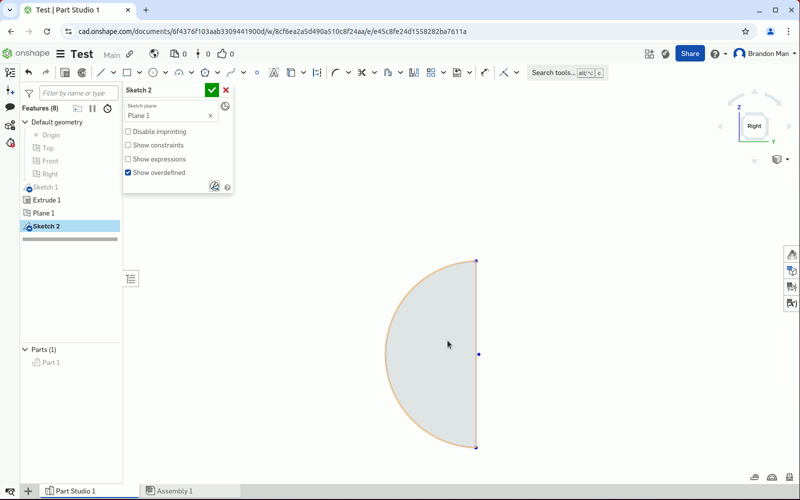
click(447, 340)
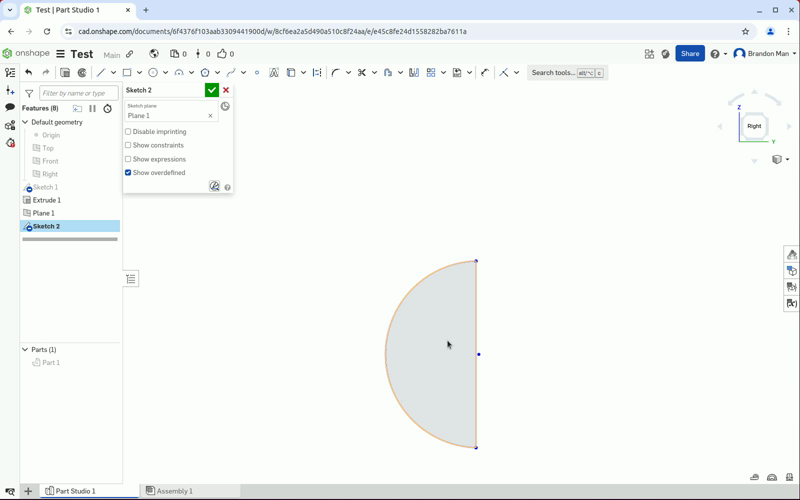
scroll(-6)
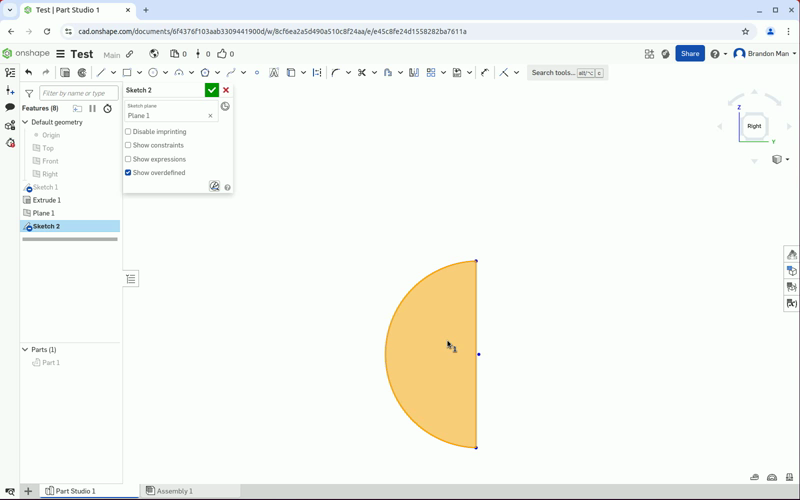
scroll(-6)
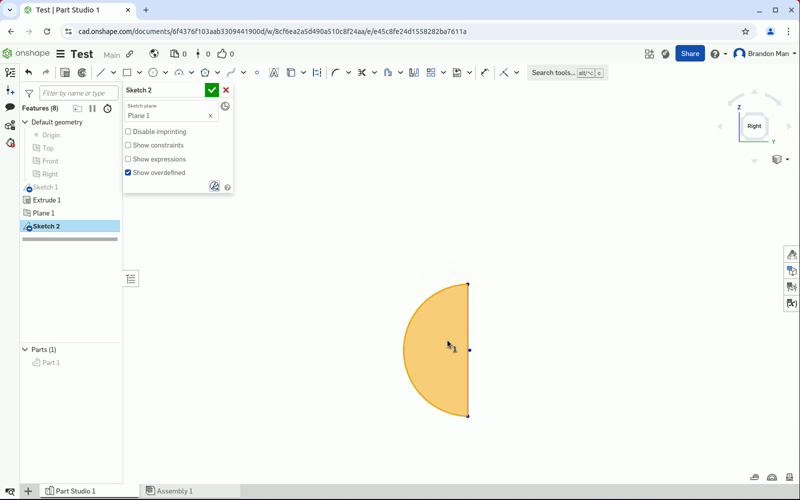
scroll(-6)
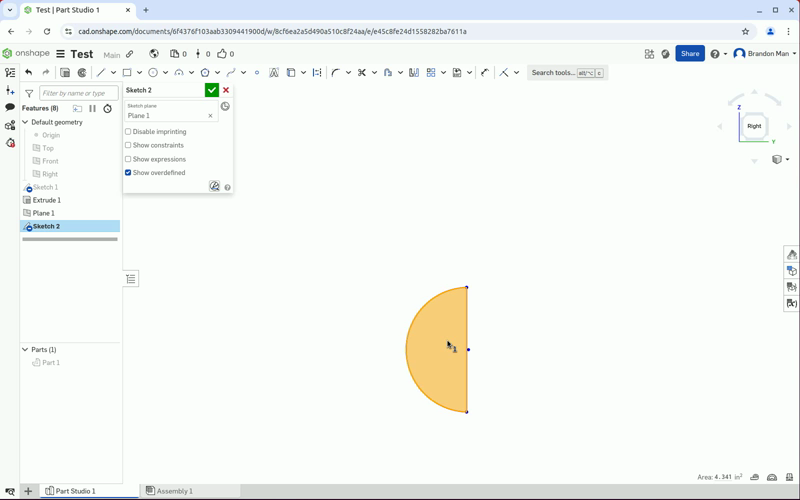
scroll(-6)
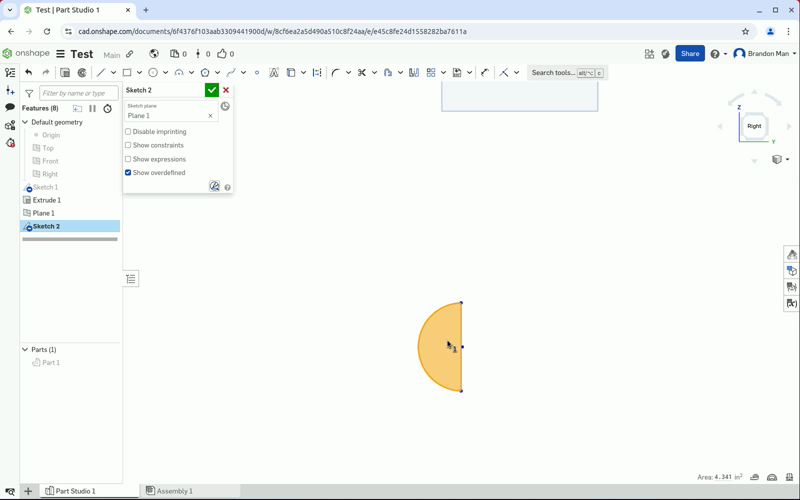
scroll(-6)
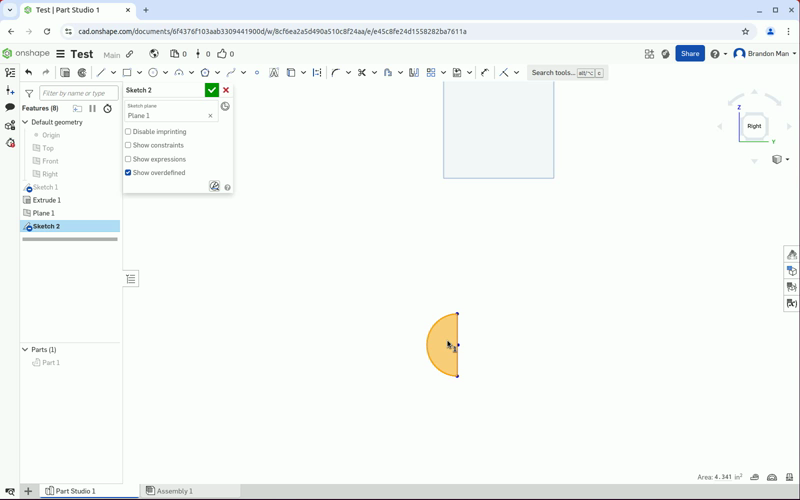
scroll(-6)
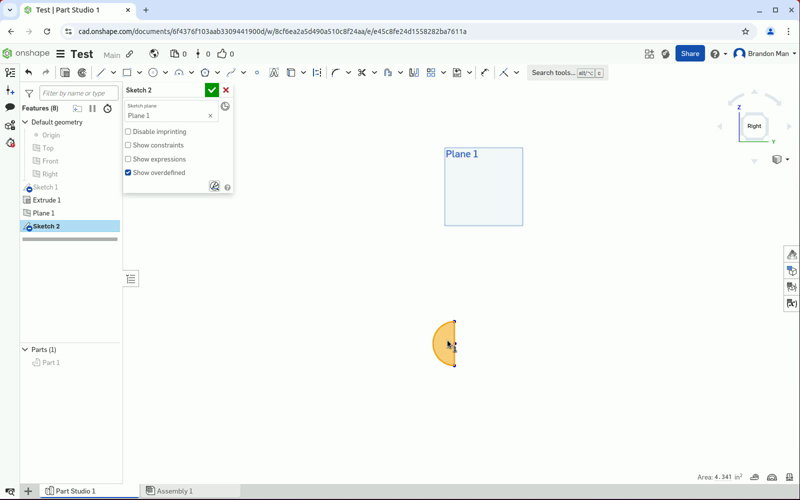
scroll(-6)
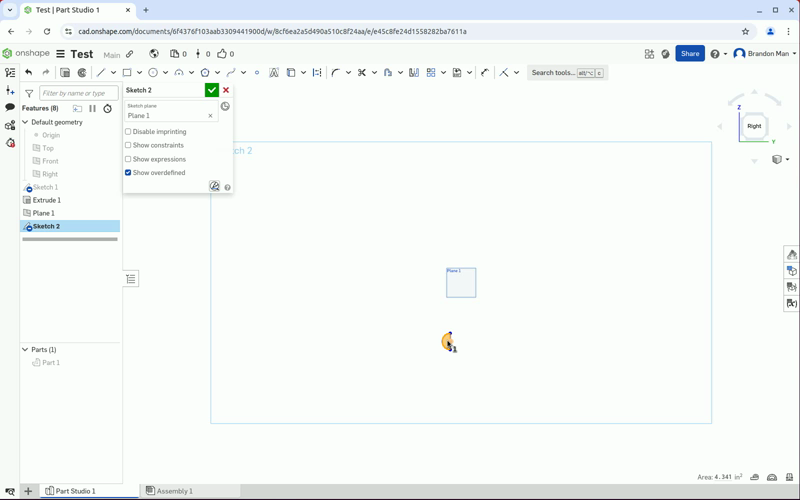
mouse_move(73, 352)
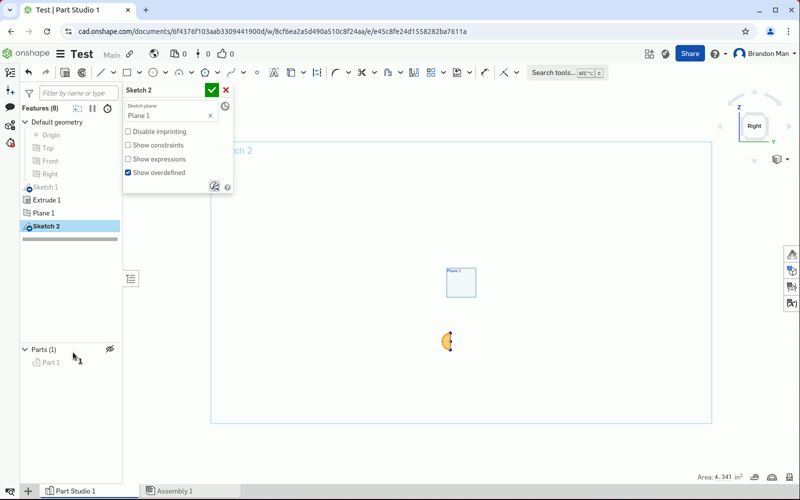
key(shift+y)
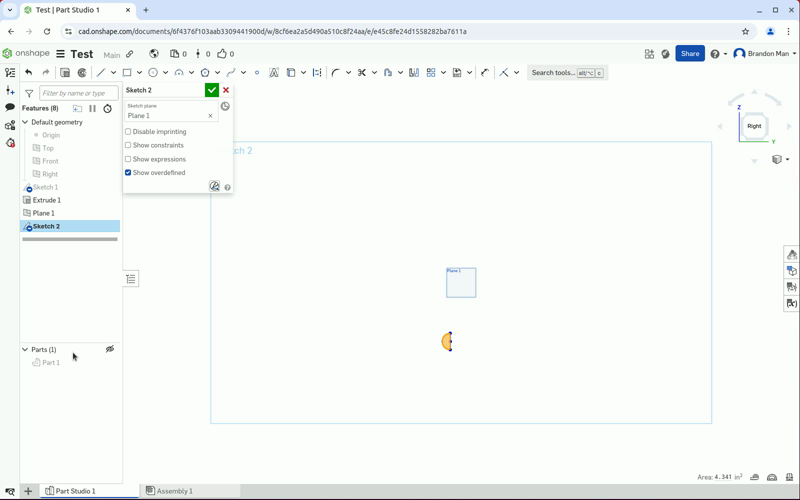
key(shift+e)
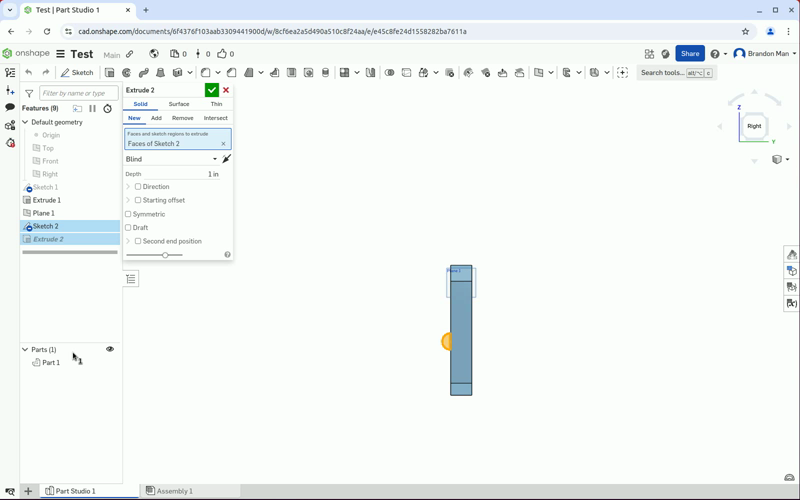
mouse_move(143, 106)
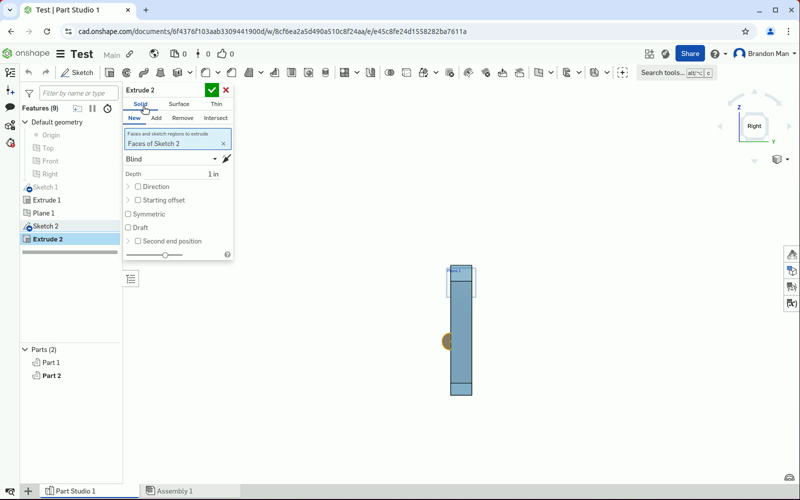
click(143, 106)
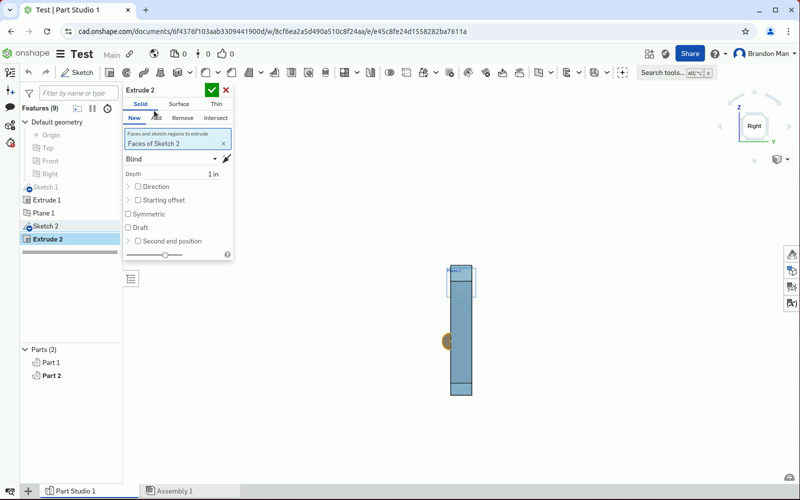
mouse_move(186, 120)
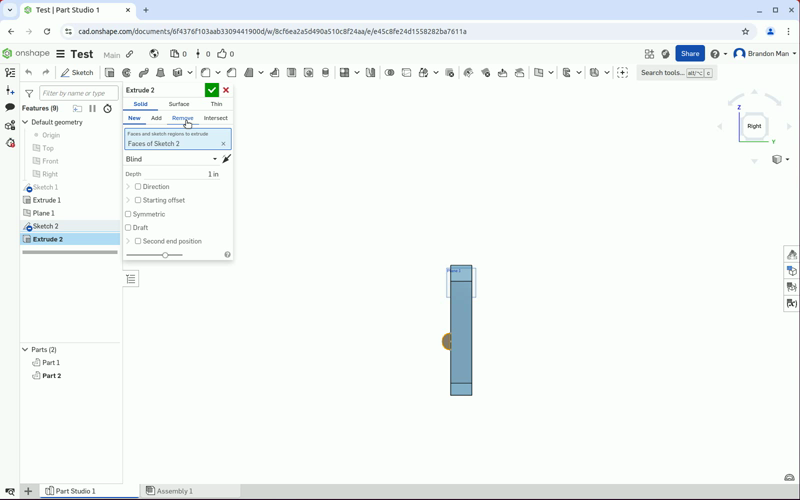
click(186, 120)
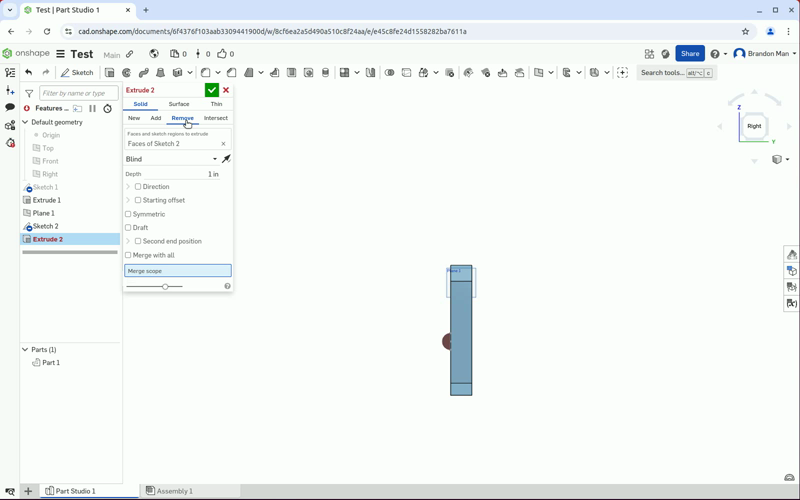
key(tab, 4)
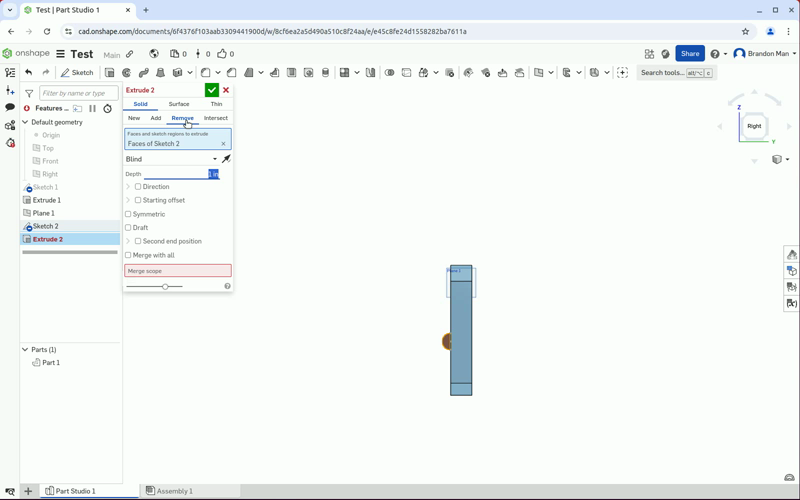
text(30.811)
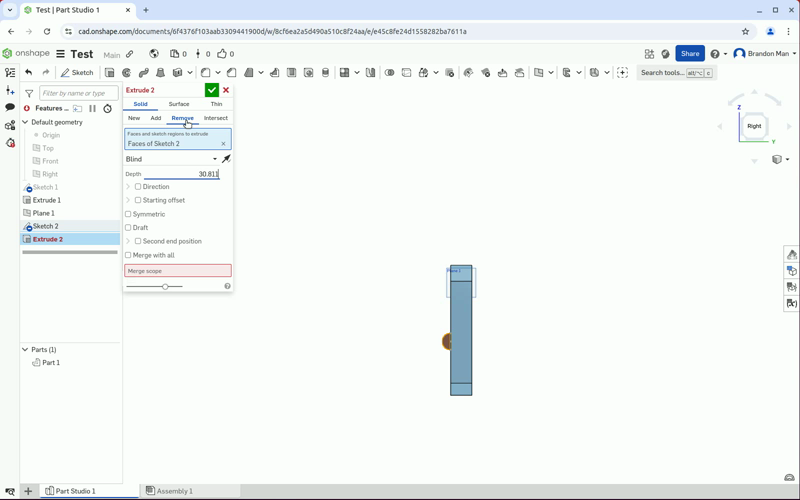
key(tab, 6)
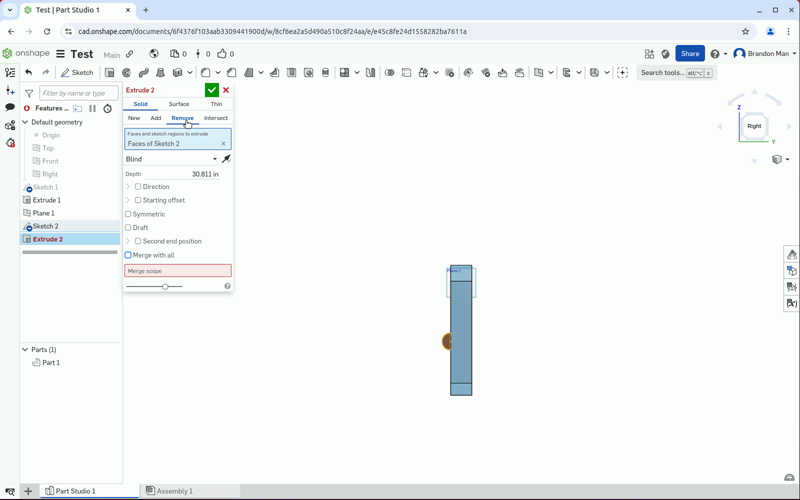
key(space)
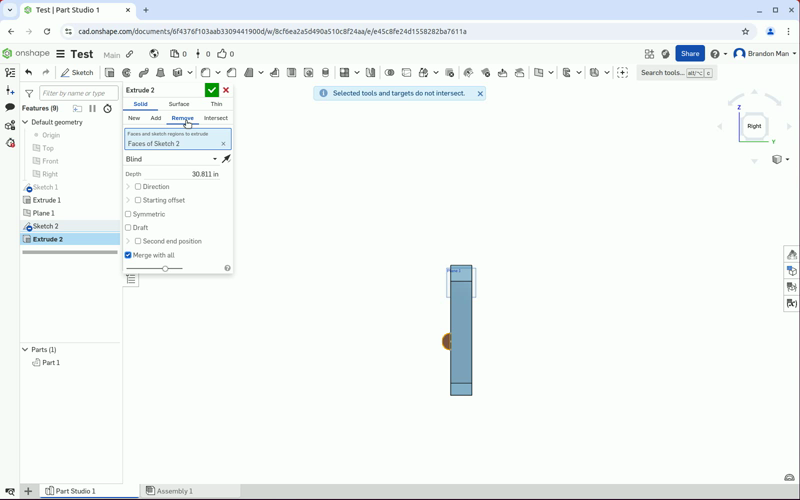
key(enter)
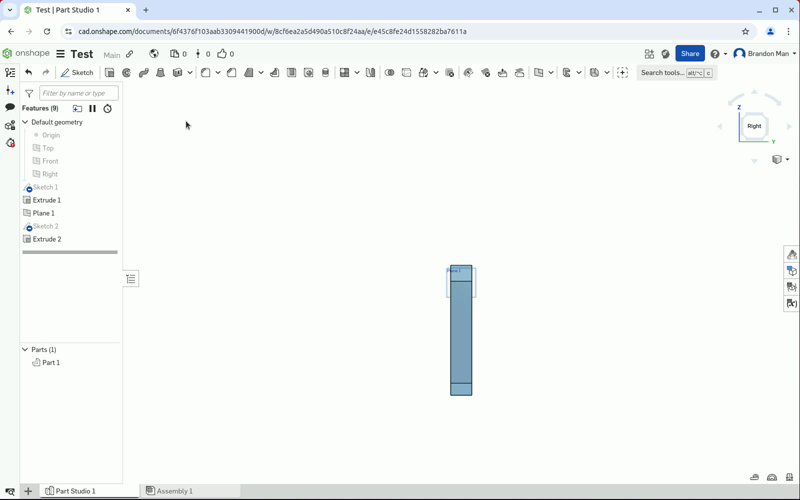
key(shift+h)
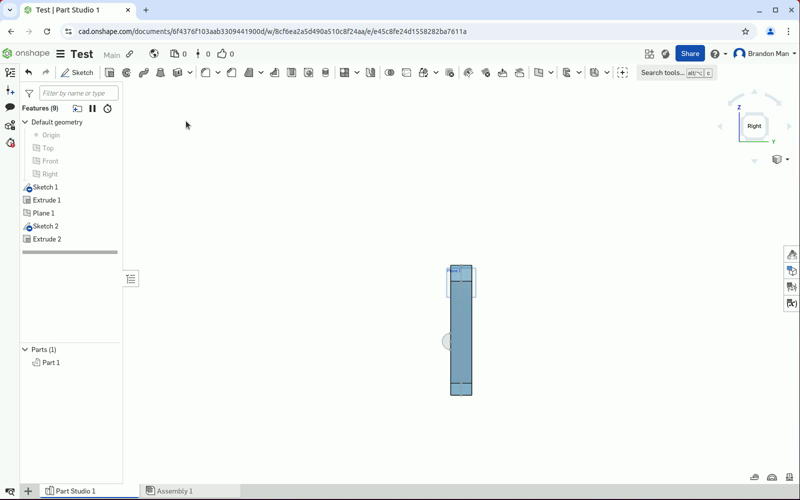
key(shift+h)
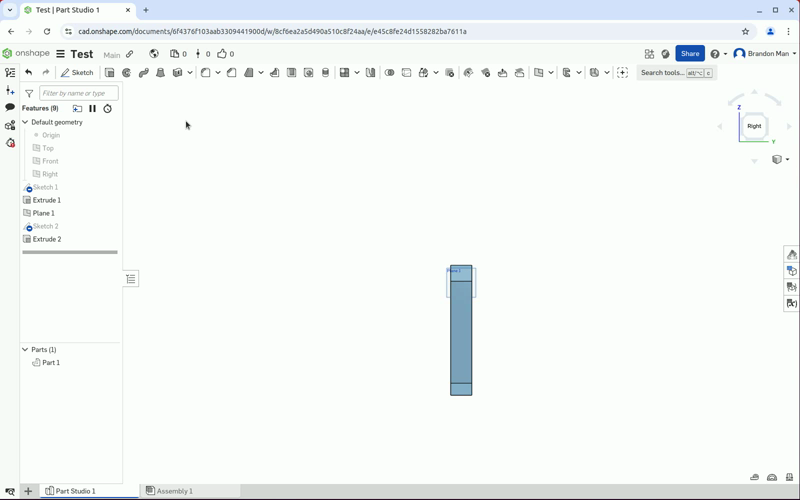
mouse_move(73, 189)
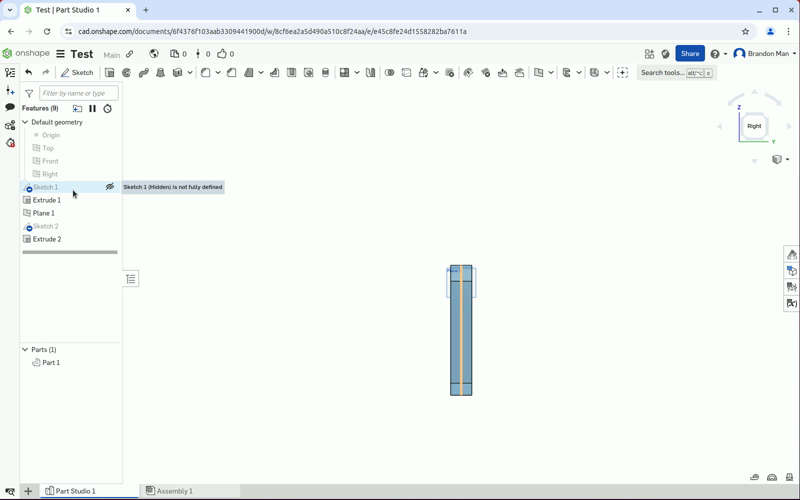
click(73, 189)
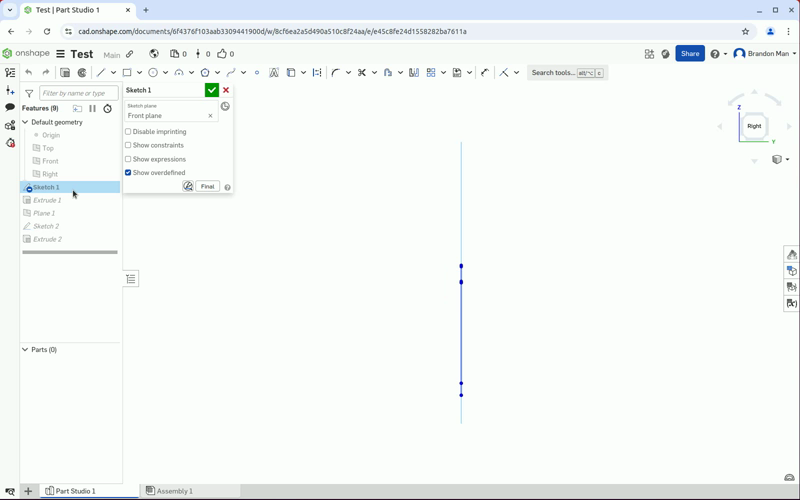
mouse_move(229, 92)
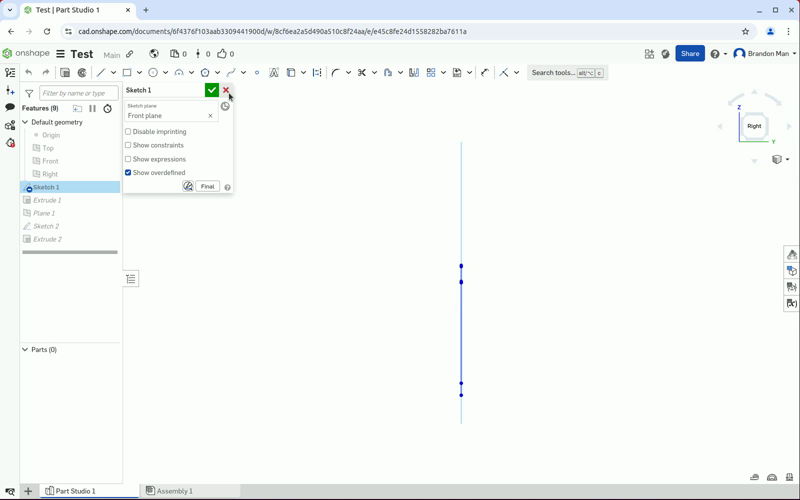
click(229, 92)
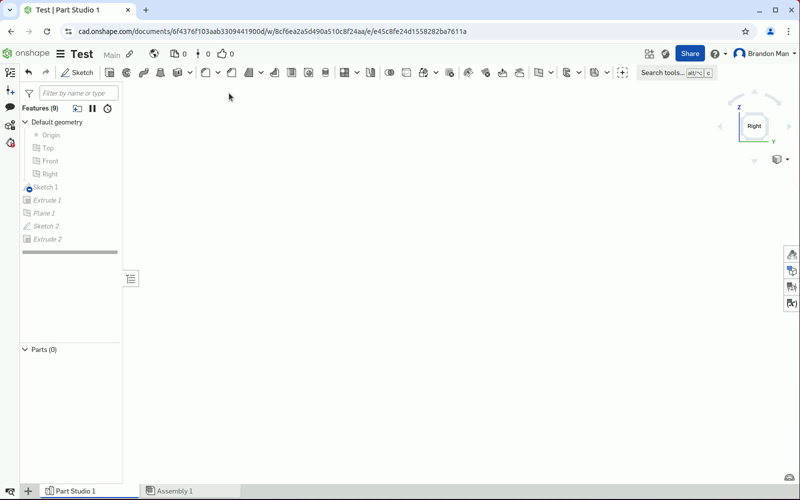
key(shift+s)
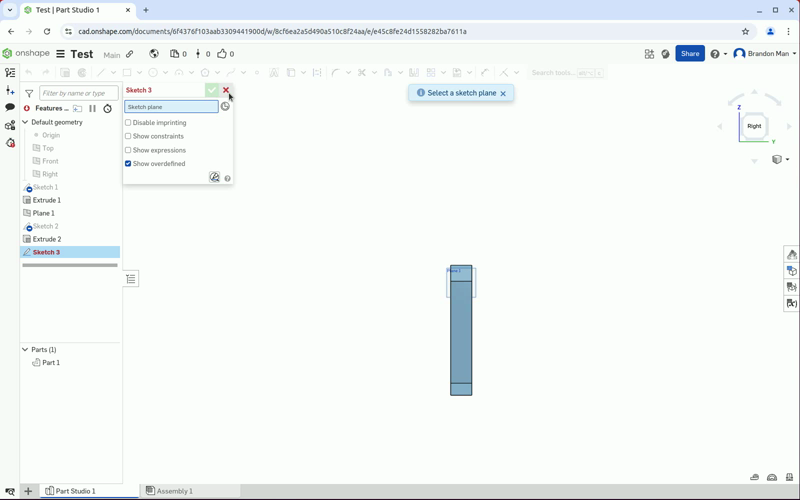
mouse_move(73, 215)
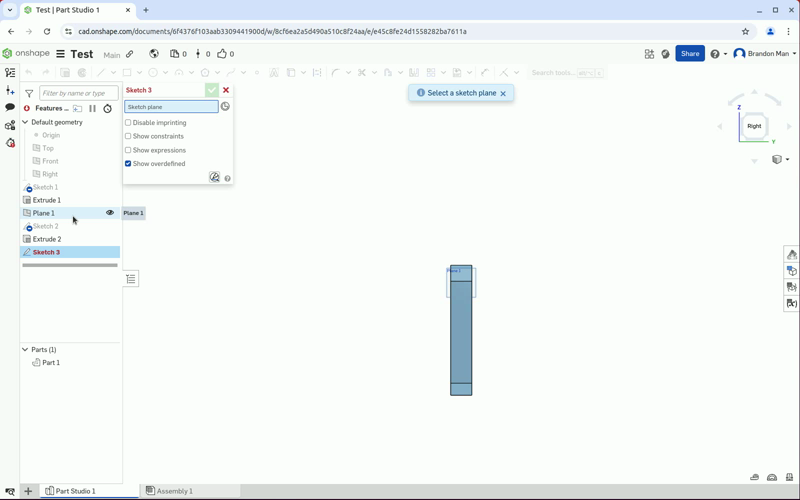
click(73, 215)
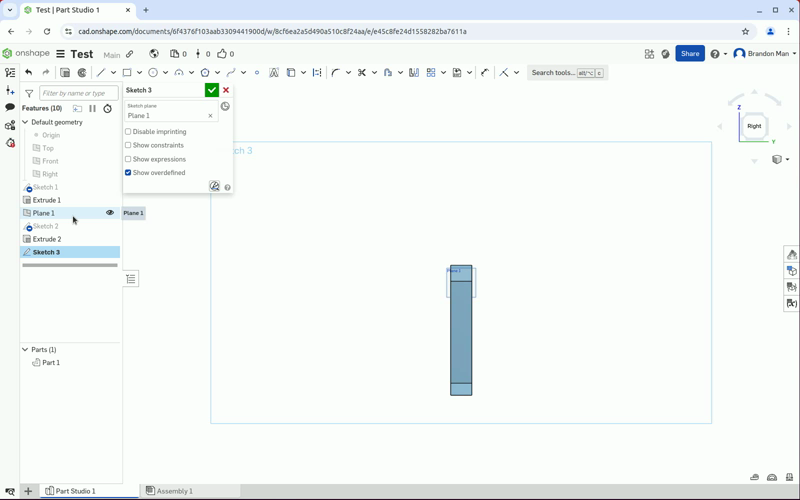
mouse_move(73, 352)
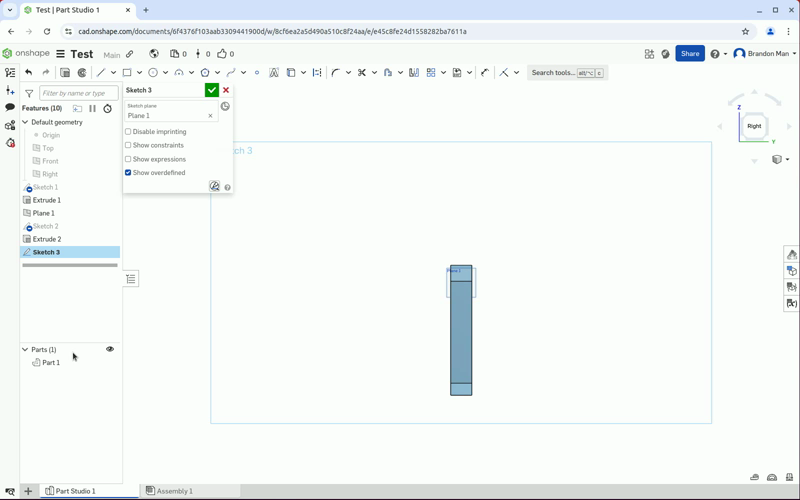
key(y)
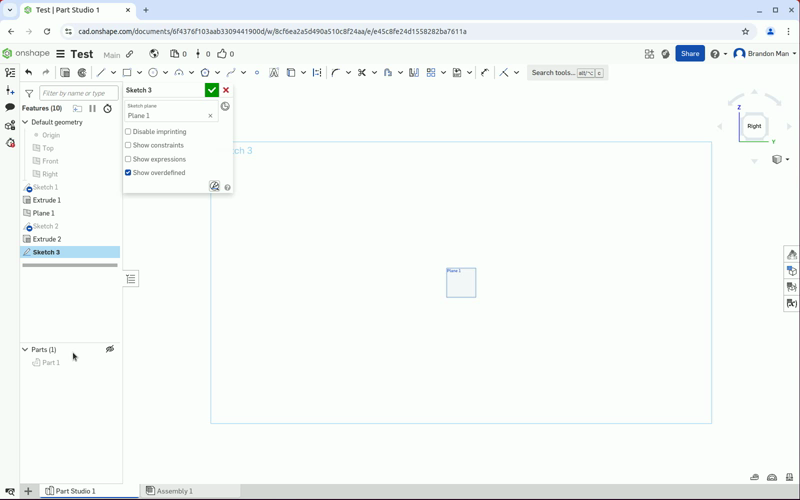
key(a)
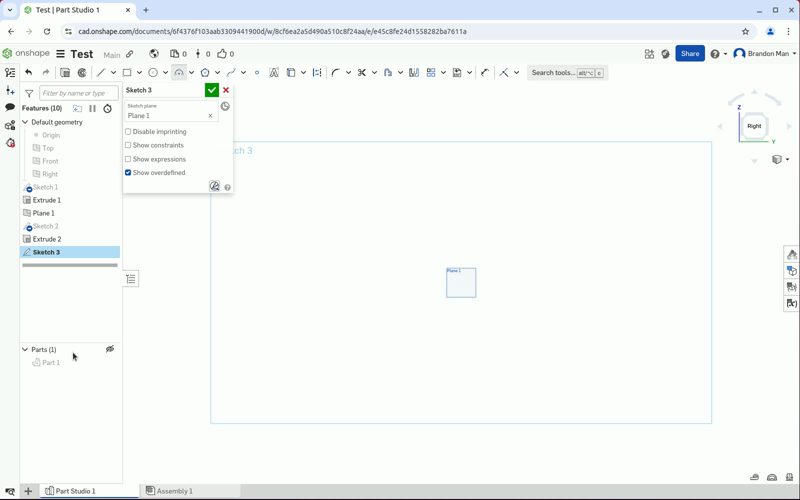
key_down(shift)
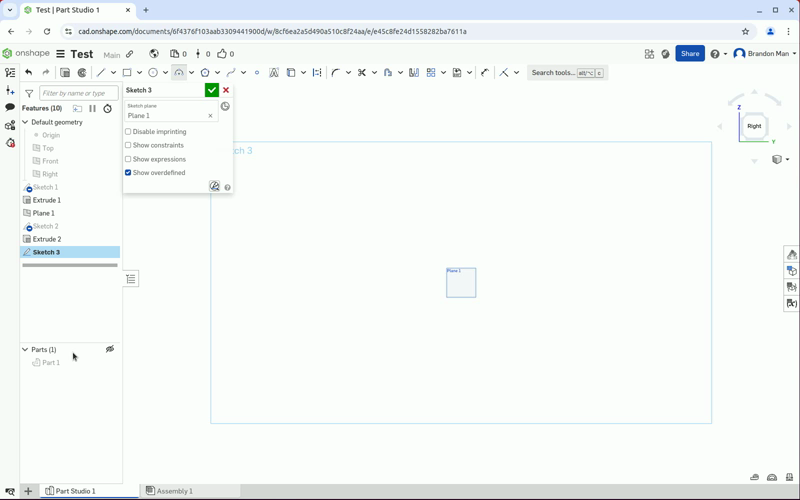
mouse_move(450, 349)
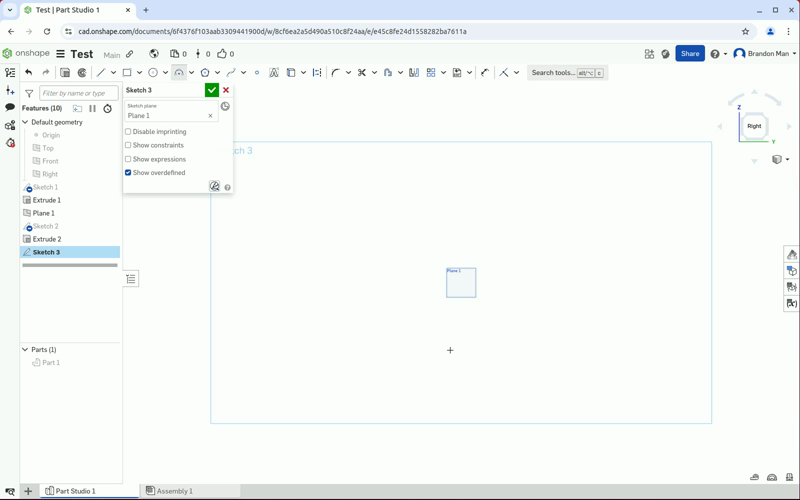
click(450, 349)
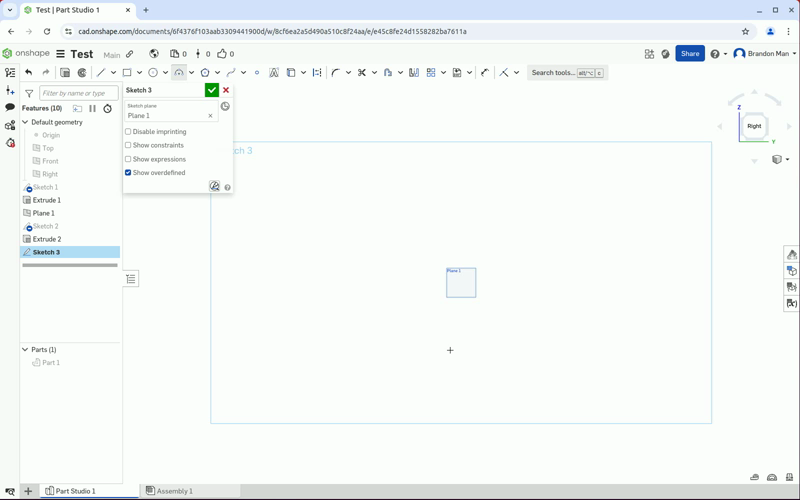
key_up(shift)
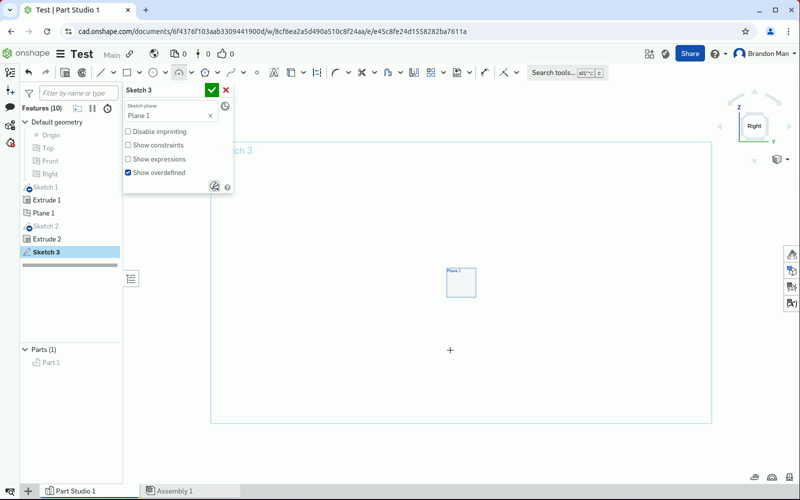
key_down(shift)
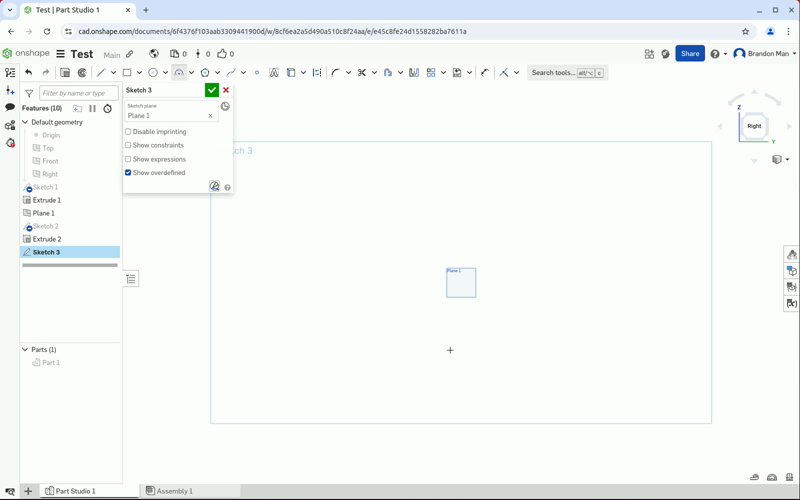
mouse_move(450, 333)
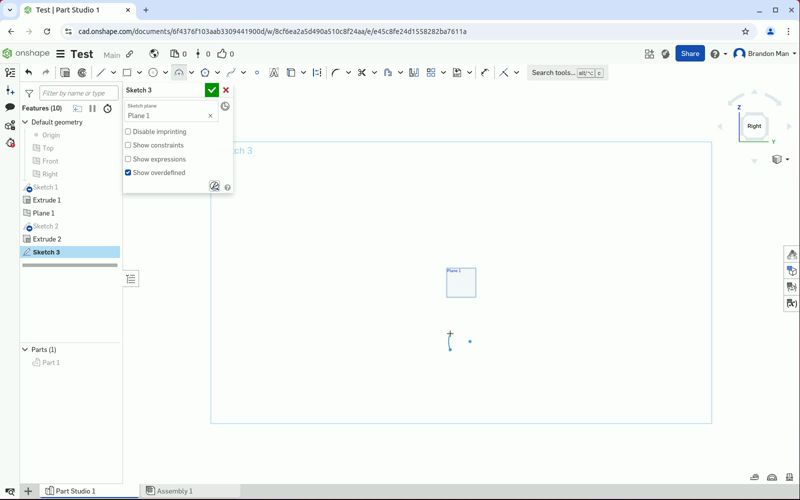
click(450, 333)
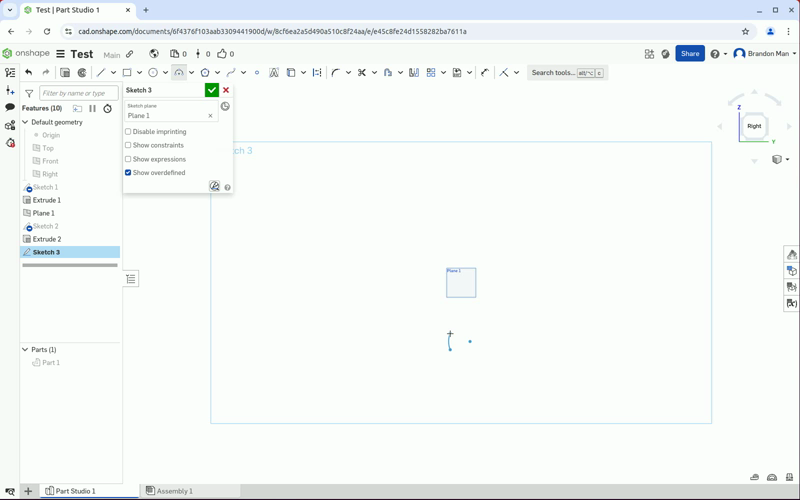
mouse_move(458, 341)
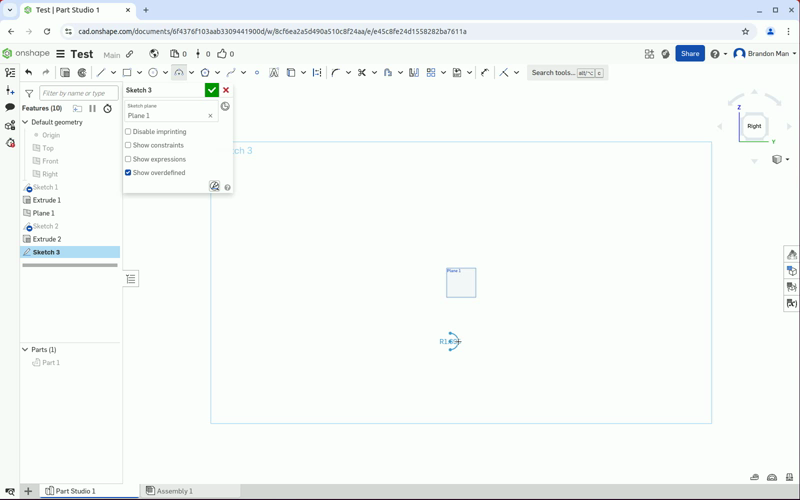
click(458, 341)
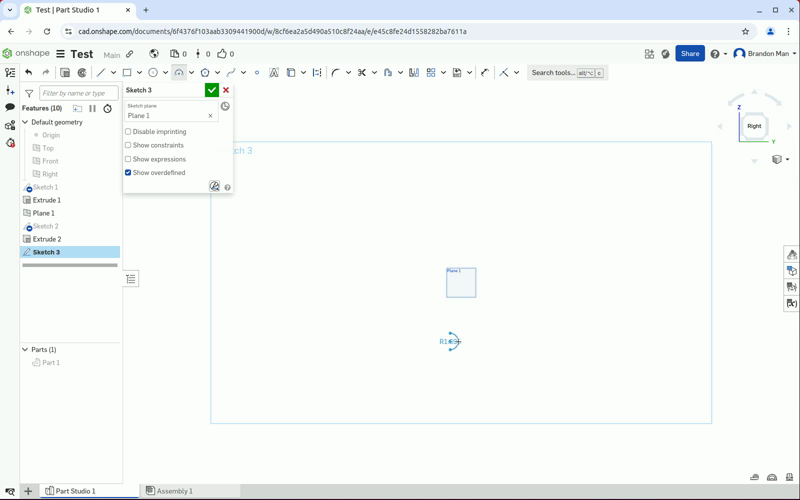
key_up(shift)
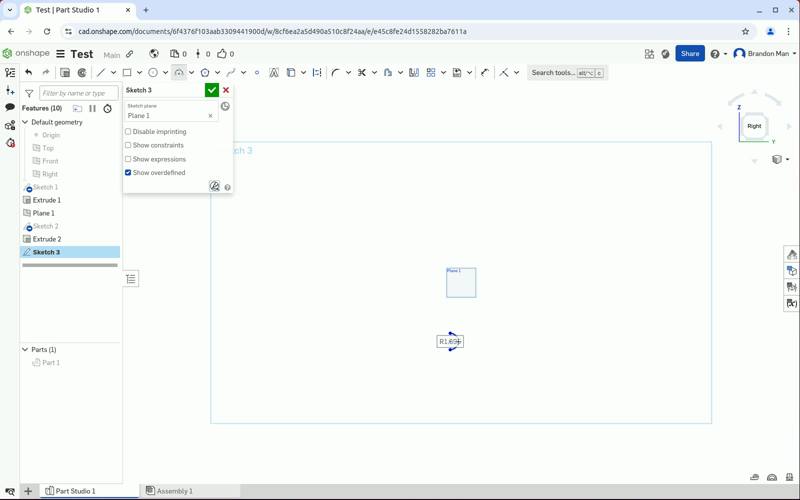
key(esc)
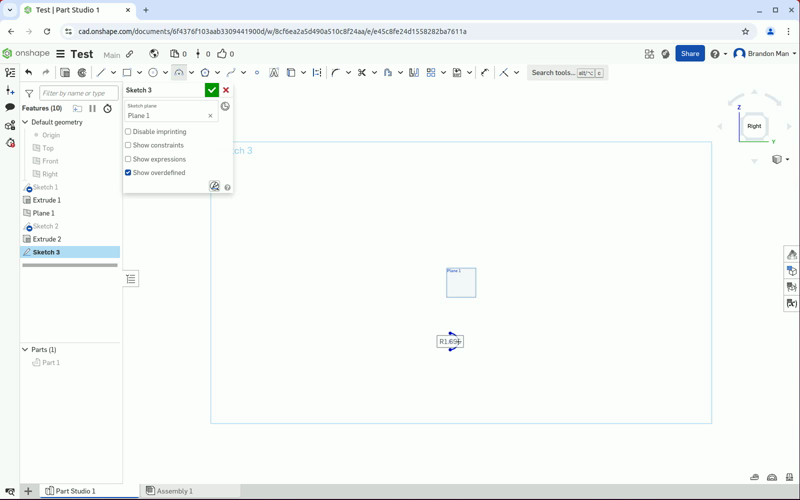
key(l)
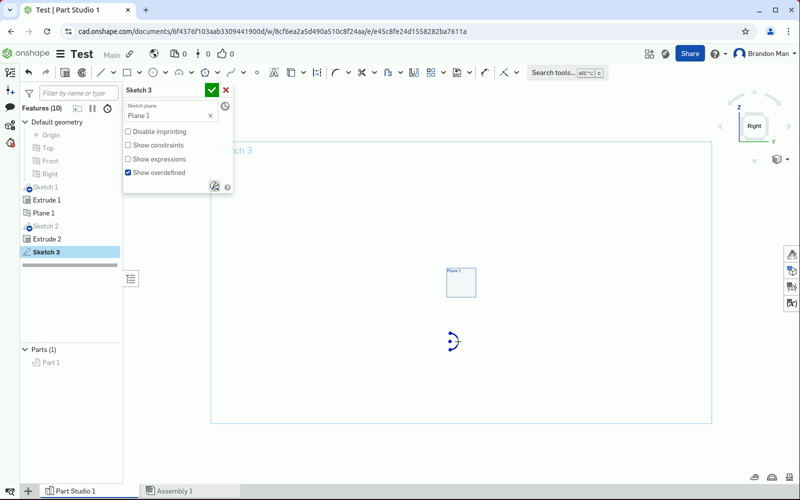
mouse_move(450, 333)
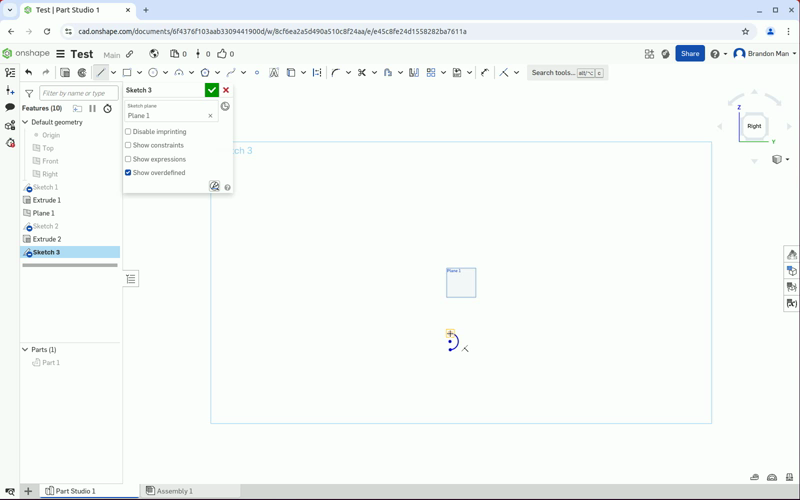
click(450, 333)
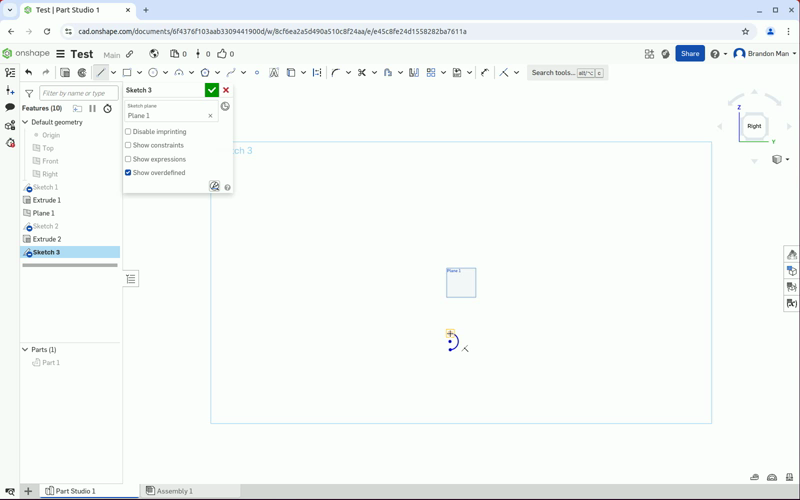
mouse_move(480, 333)
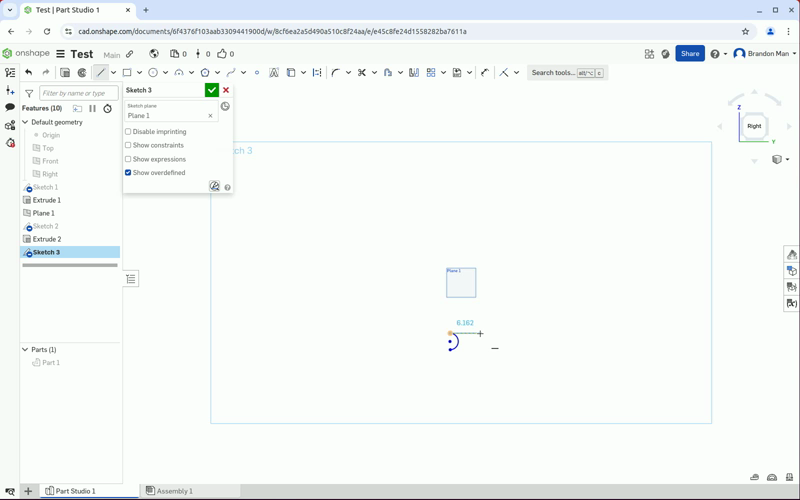
key_down(shift)
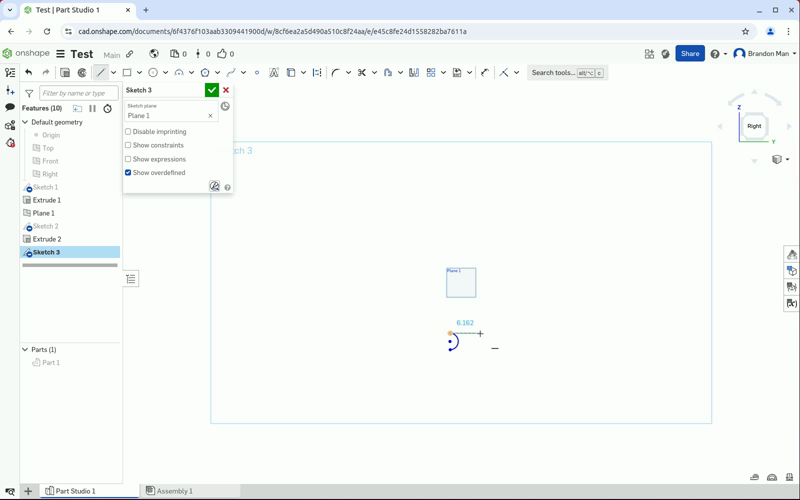
mouse_move(450, 349)
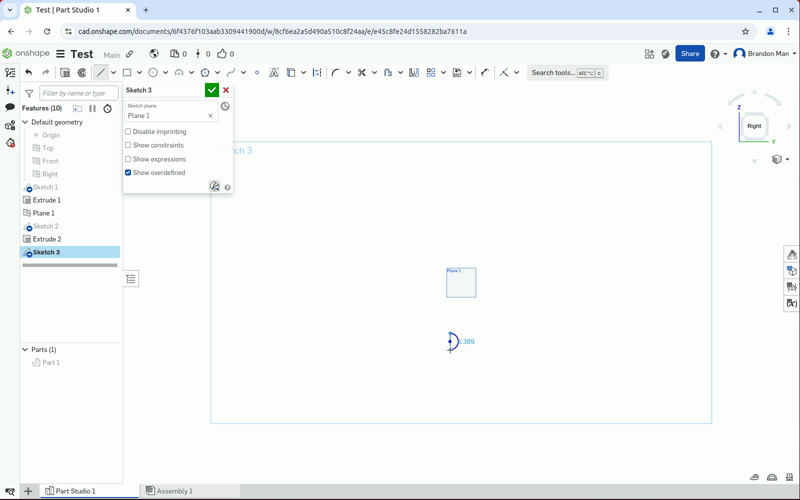
key_up(shift)
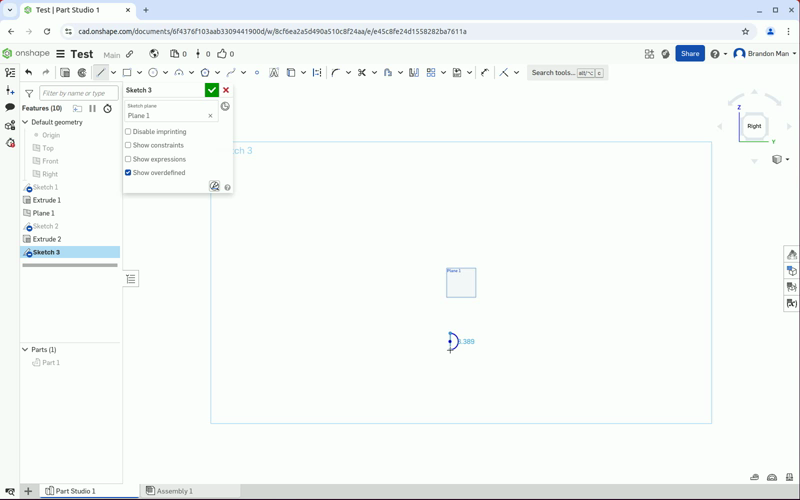
click(450, 349)
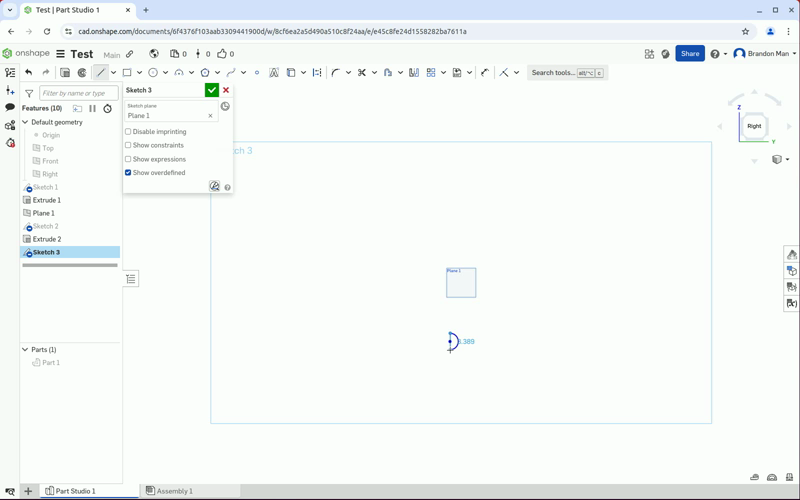
key(esc)
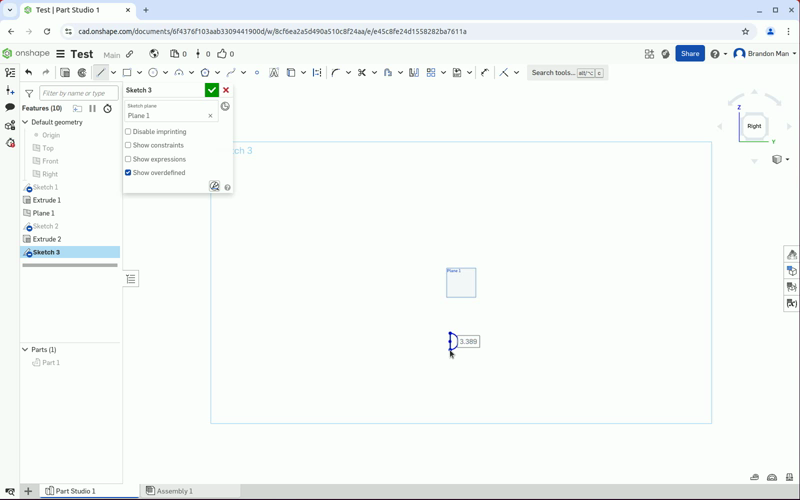
mouse_move(452, 341)
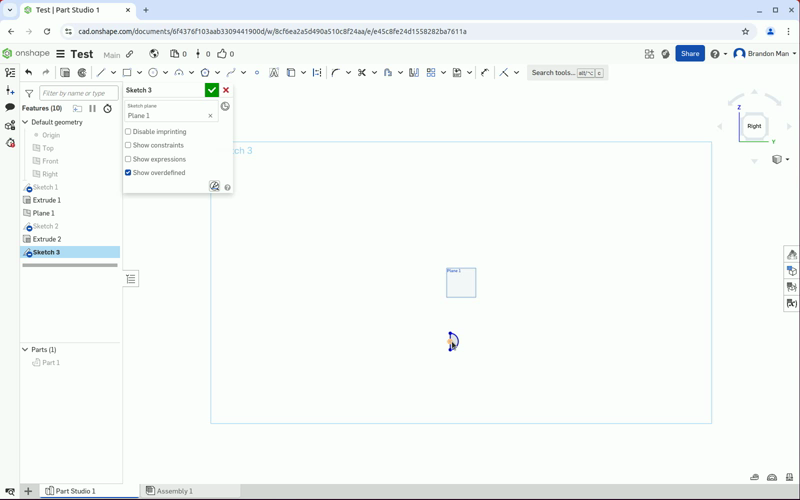
scroll(6)
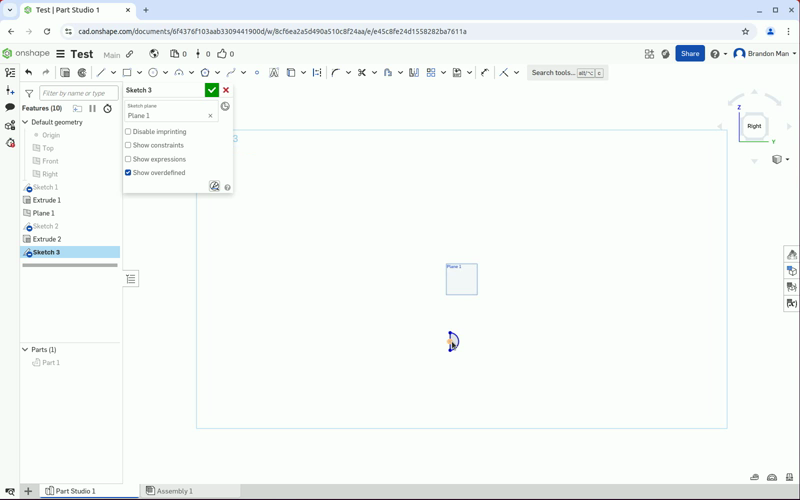
scroll(6)
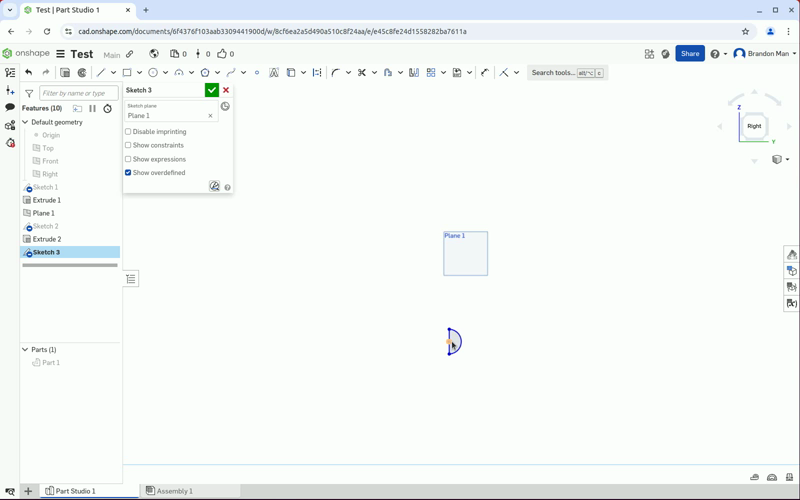
scroll(6)
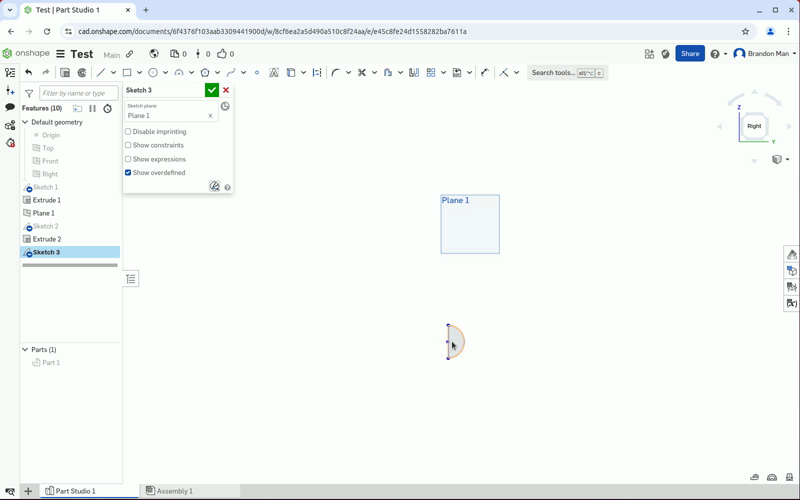
scroll(6)
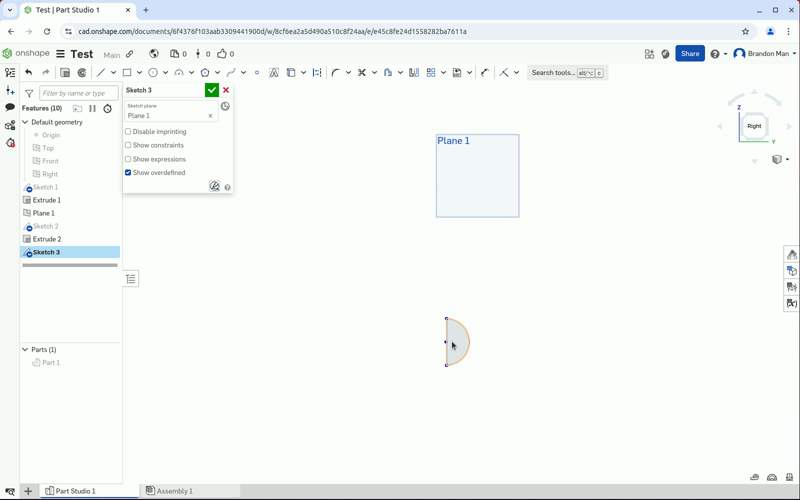
scroll(6)
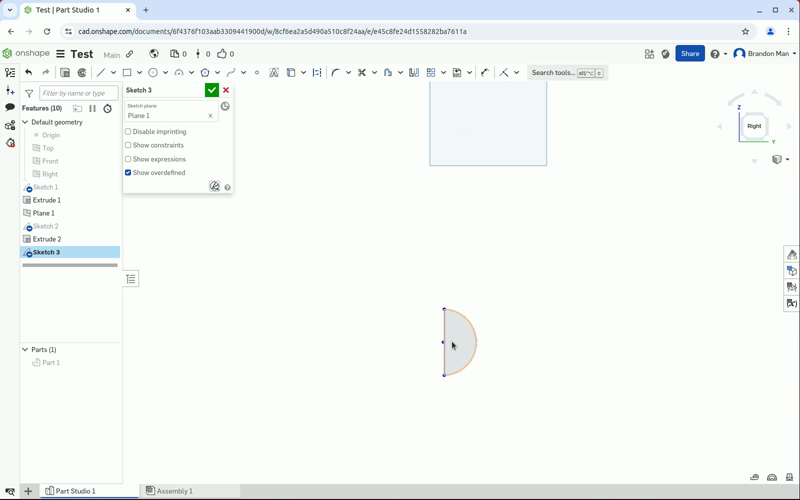
scroll(6)
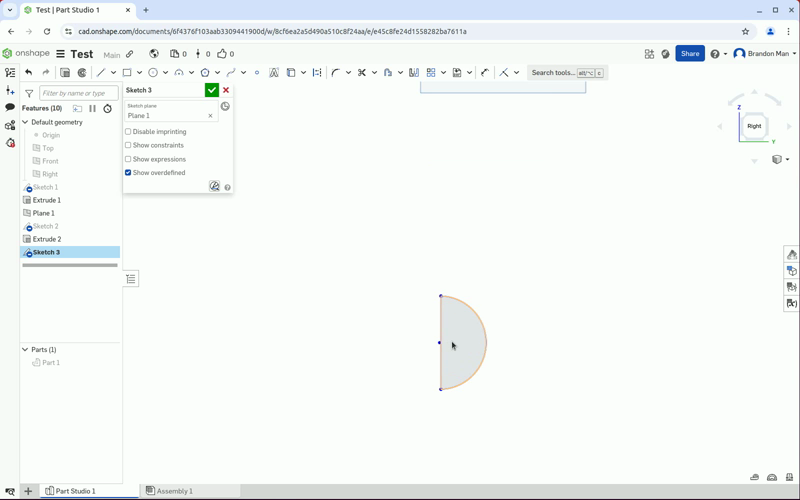
scroll(6)
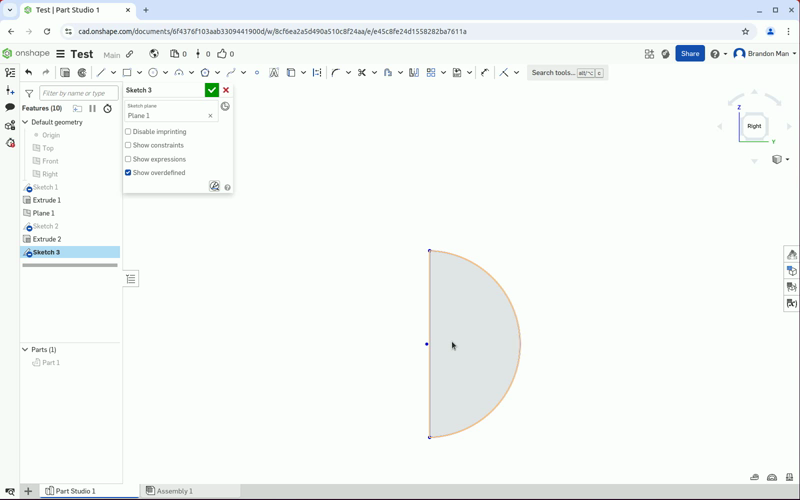
click(452, 341)
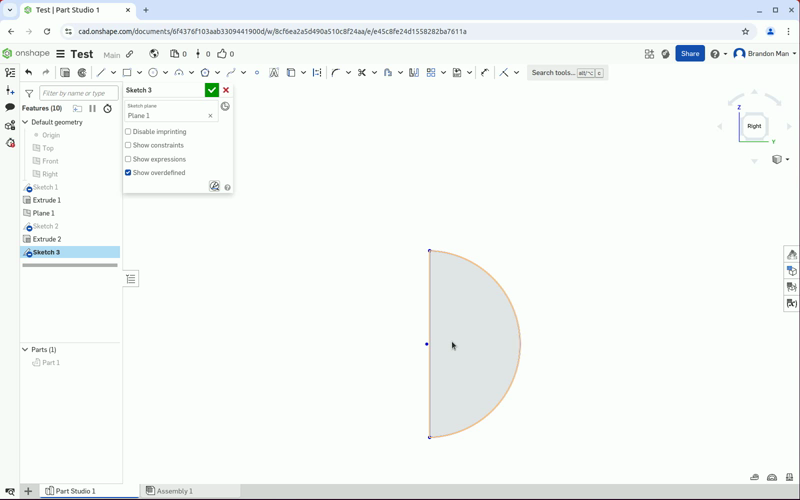
scroll(-6)
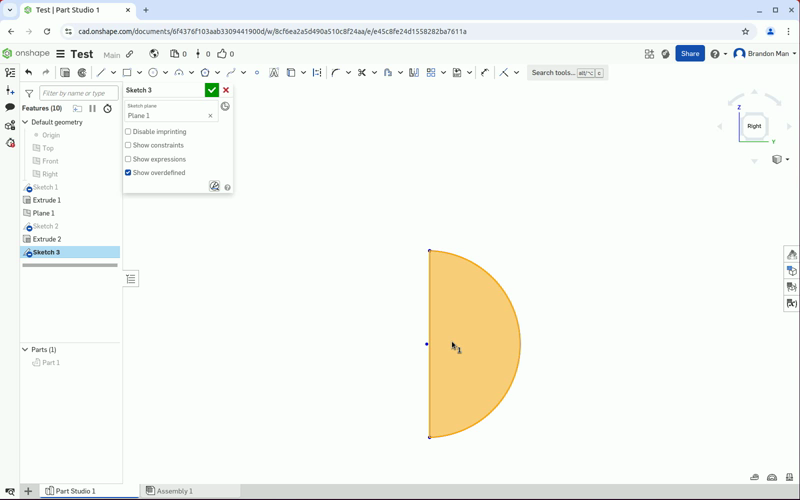
scroll(-6)
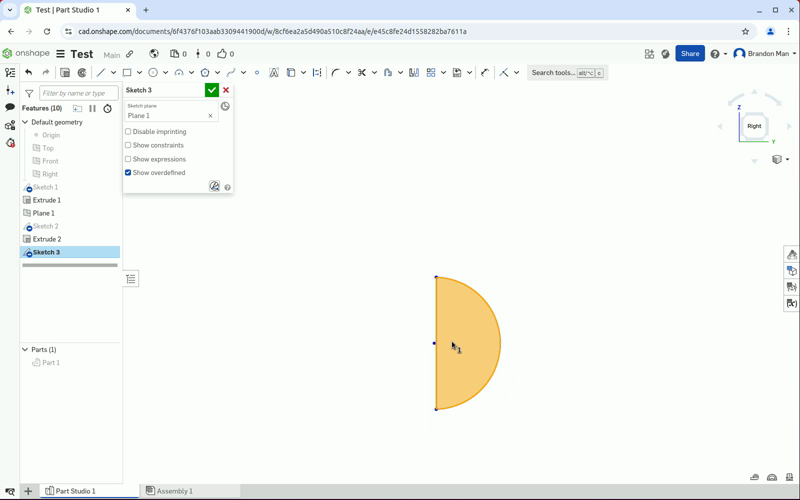
scroll(-6)
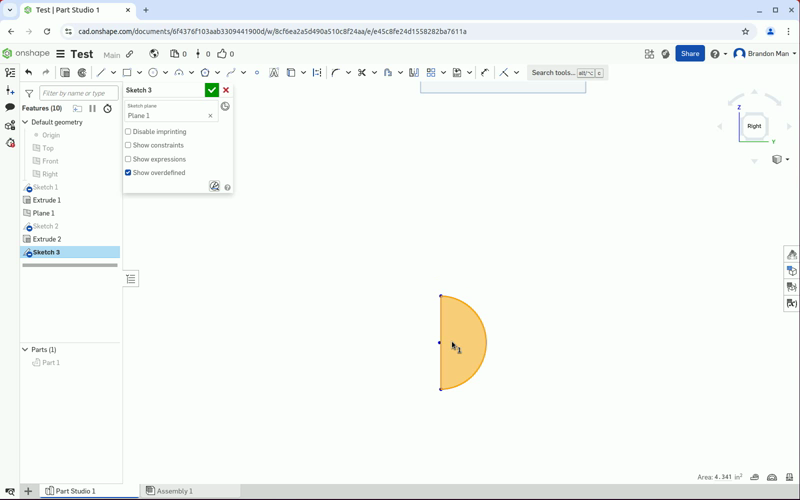
scroll(-6)
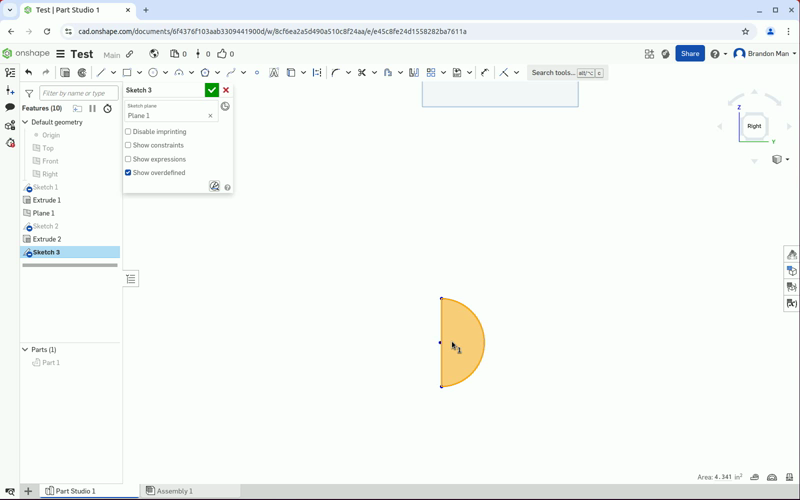
scroll(-6)
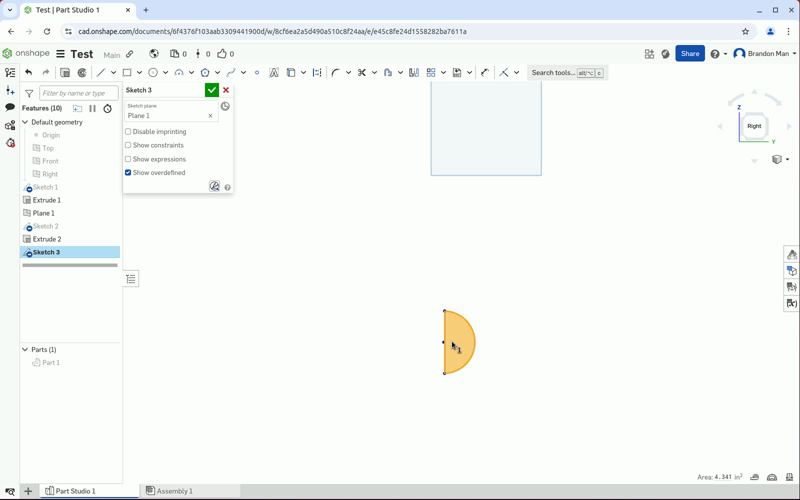
scroll(-6)
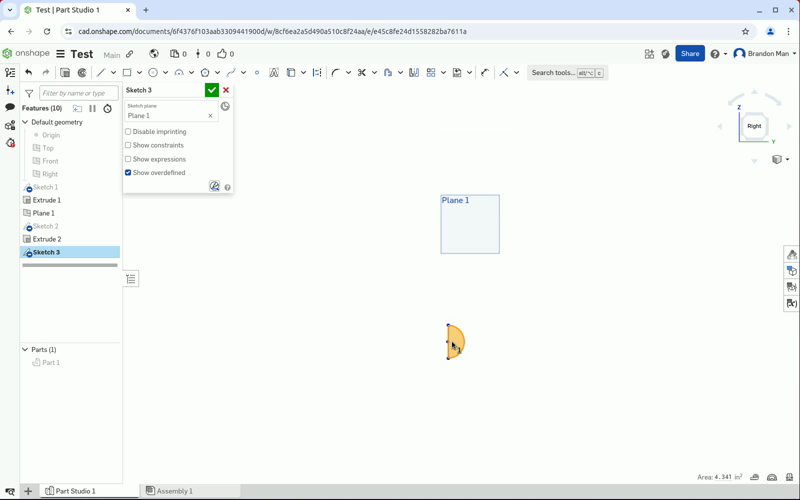
scroll(-6)
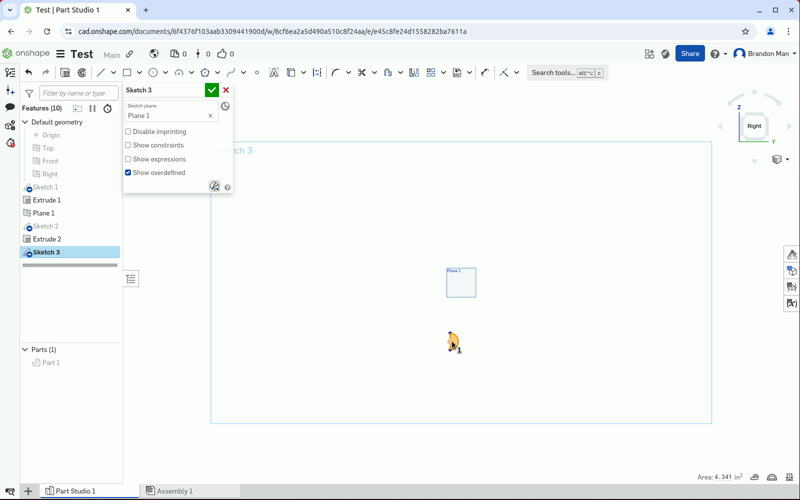
mouse_move(73, 352)
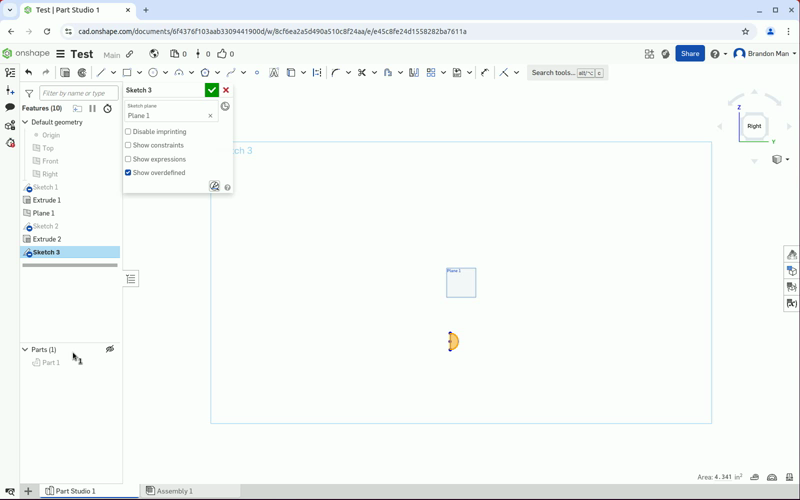
key(shift+y)
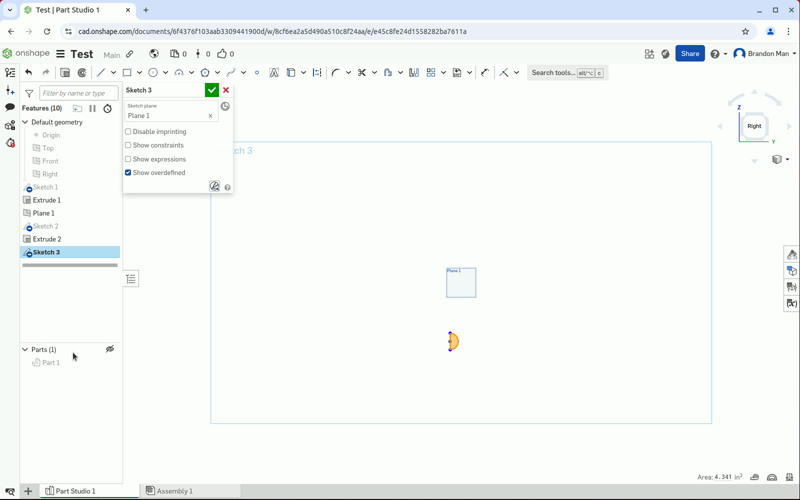
key(shift+e)
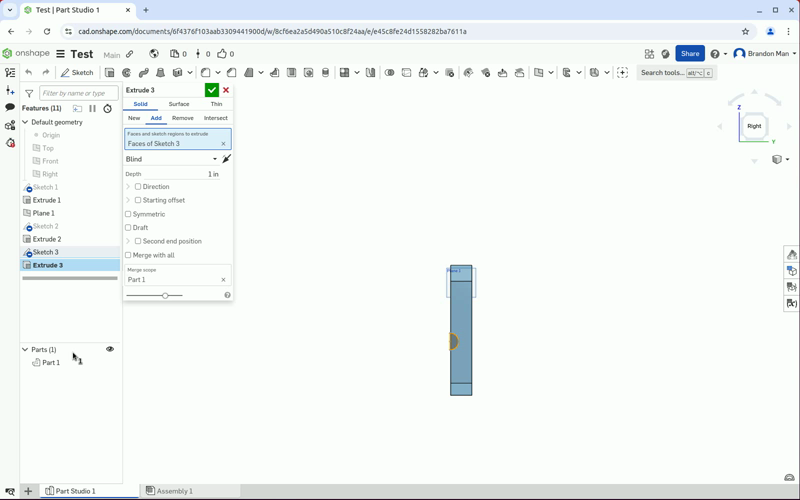
mouse_move(143, 106)
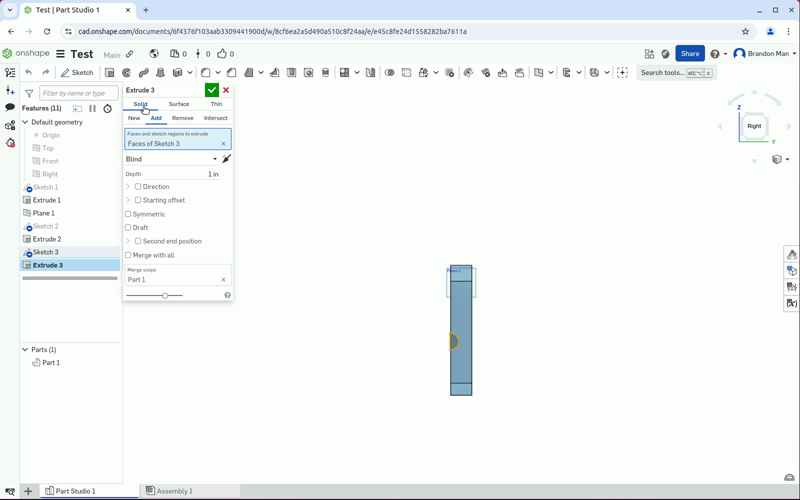
click(143, 106)
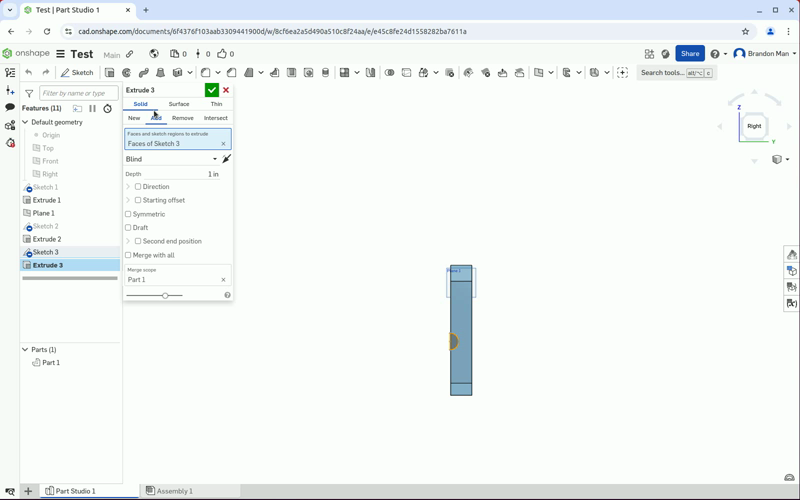
mouse_move(186, 120)
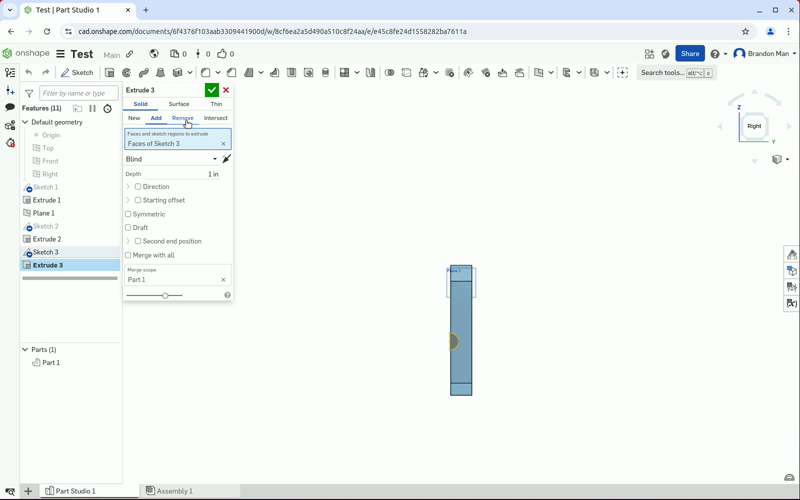
click(186, 120)
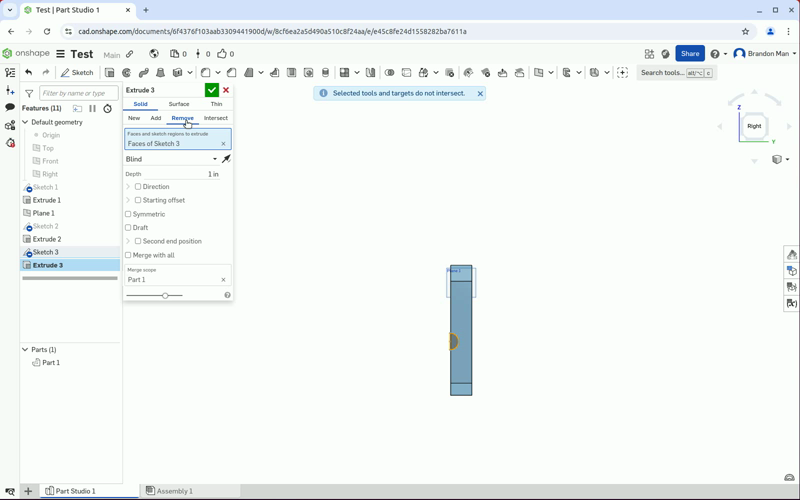
key(tab, 4)
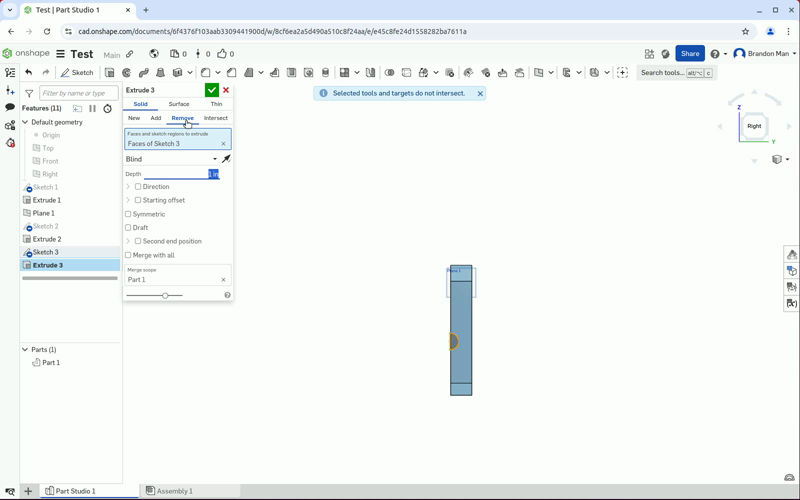
text(30.811)
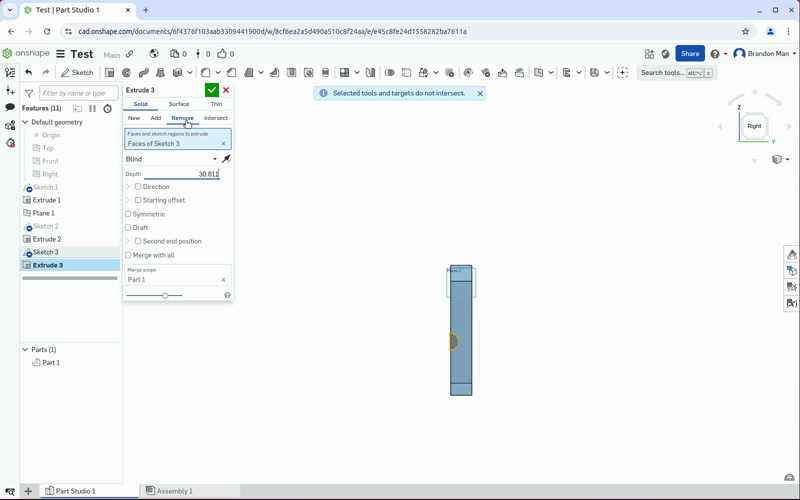
key(tab, 6)
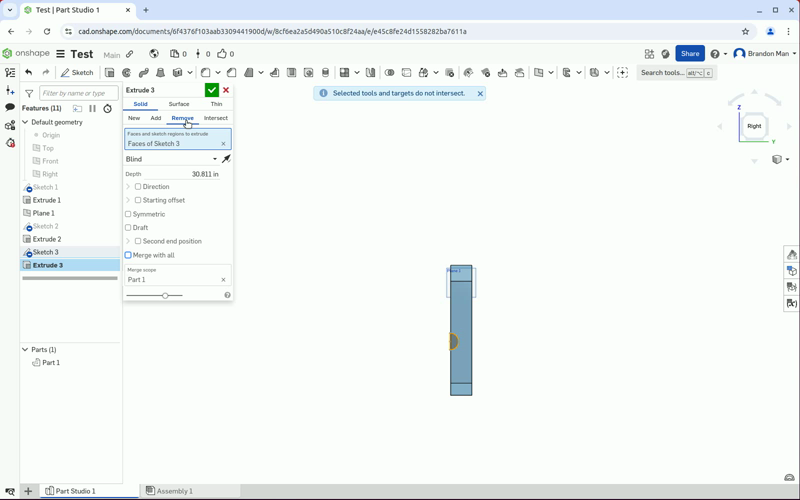
key(space)
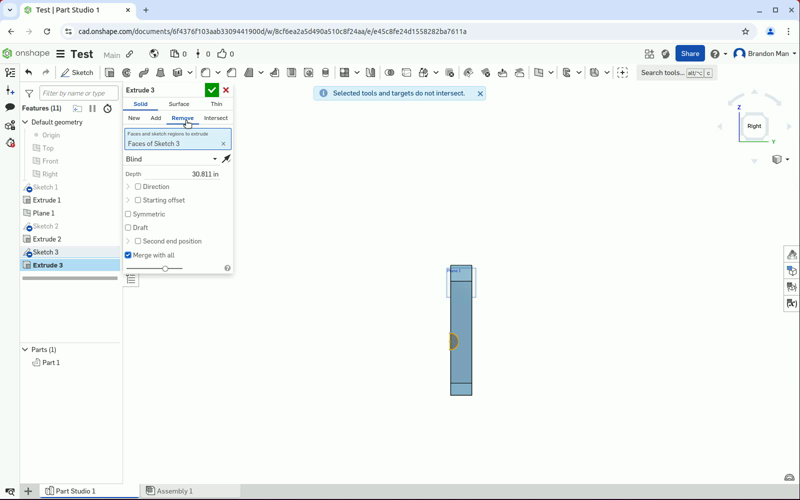
key(enter)
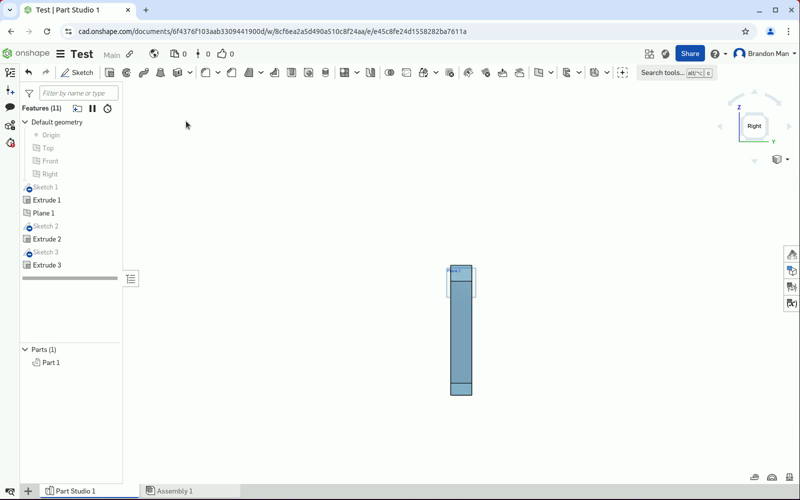
key(shift+h)
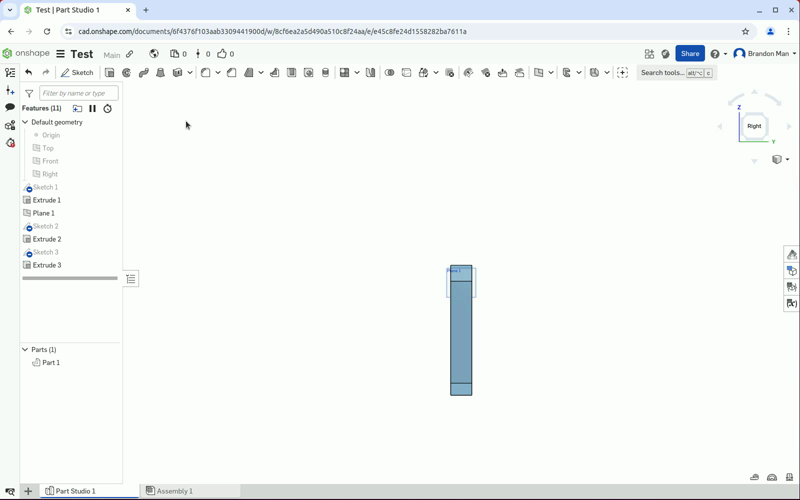
key(shift+h)
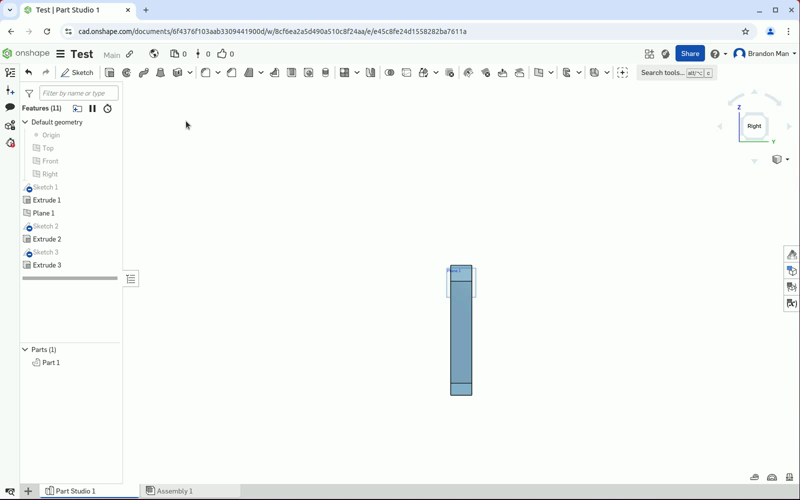
mouse_move(73, 189)
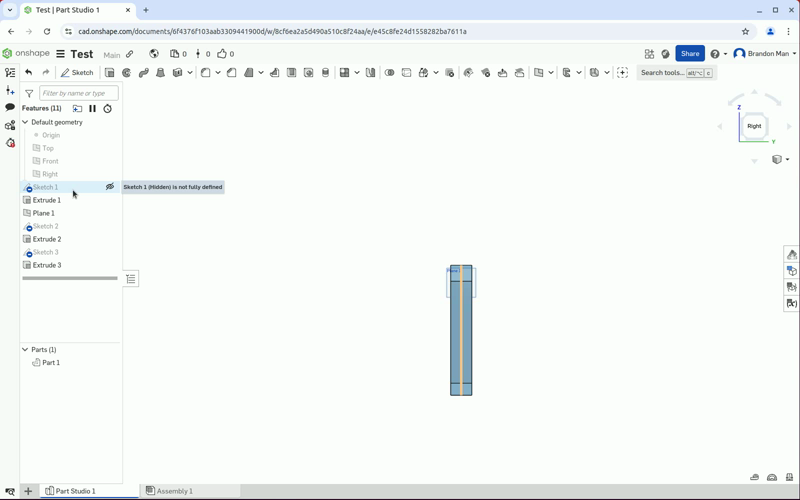
click(73, 189)
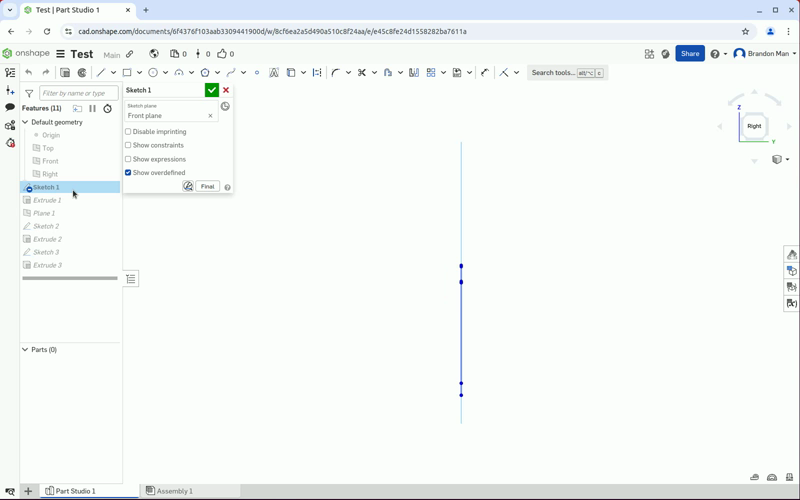
mouse_move(229, 92)
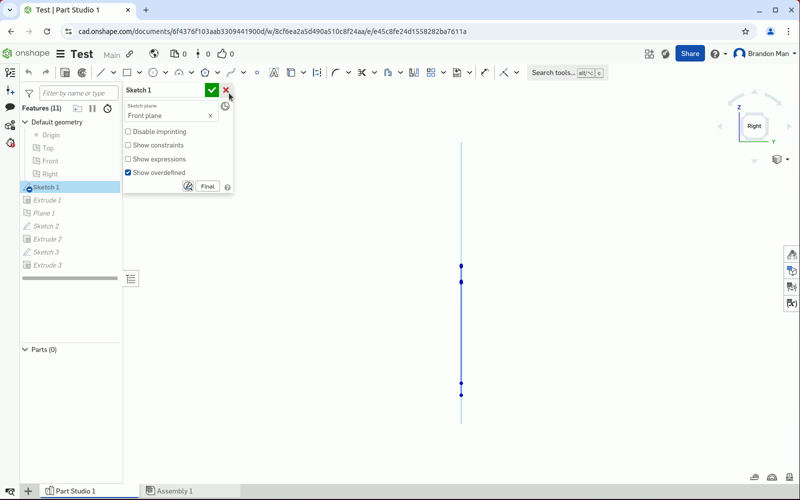
click(229, 92)
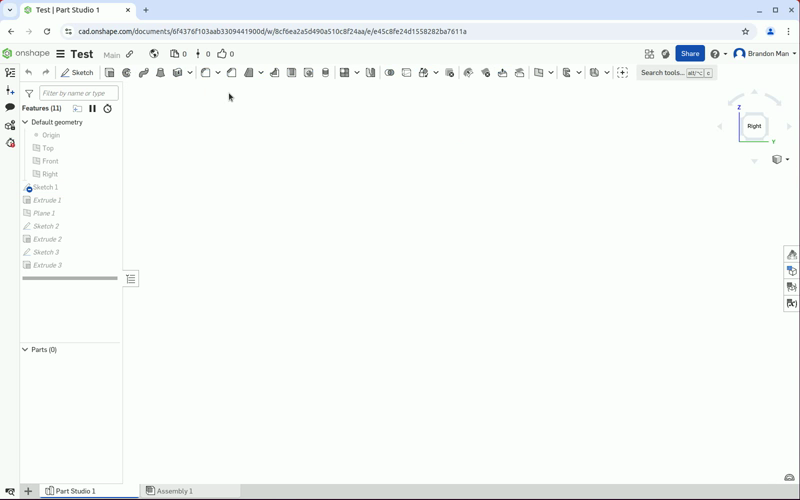
key(shift+s)
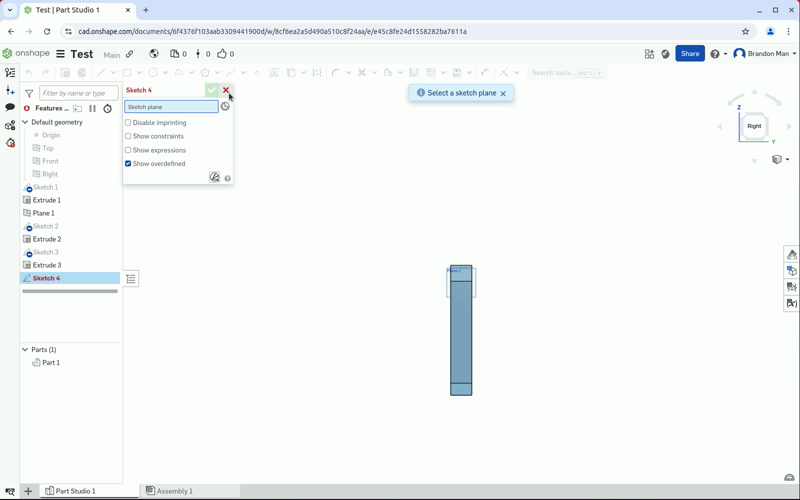
mouse_move(73, 215)
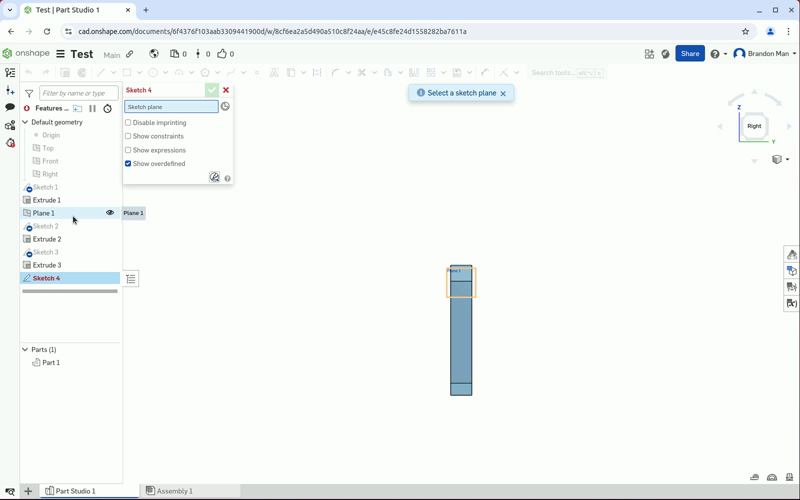
click(73, 215)
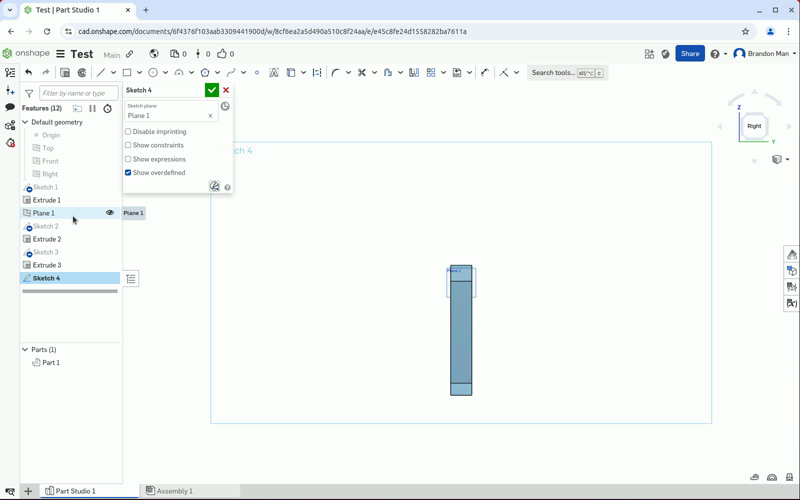
mouse_move(73, 352)
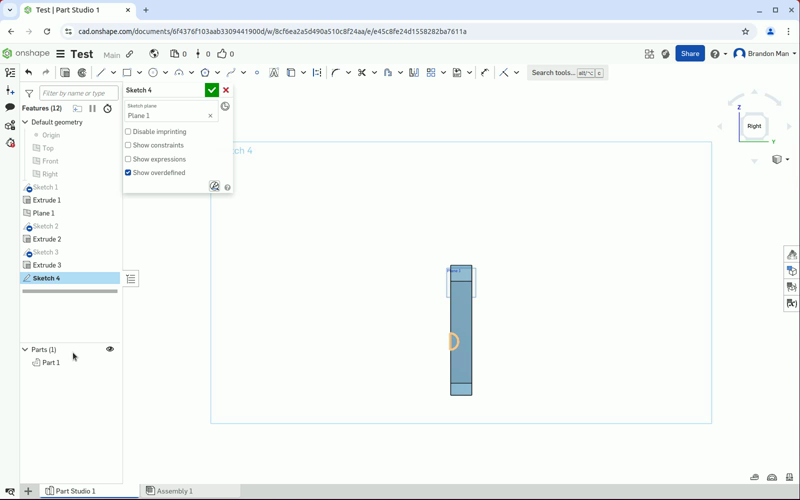
key(y)
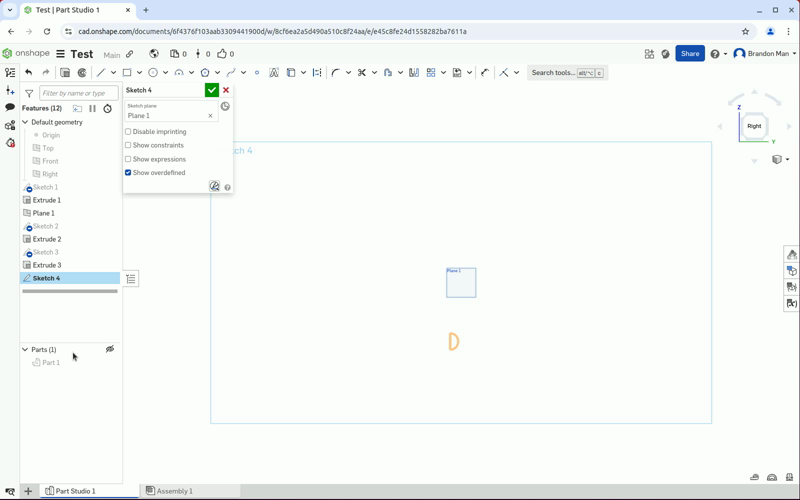
key(a)
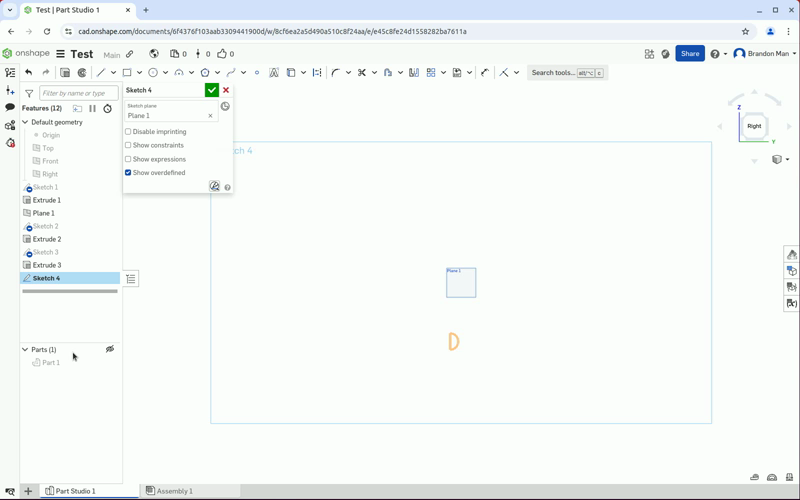
key_down(shift)
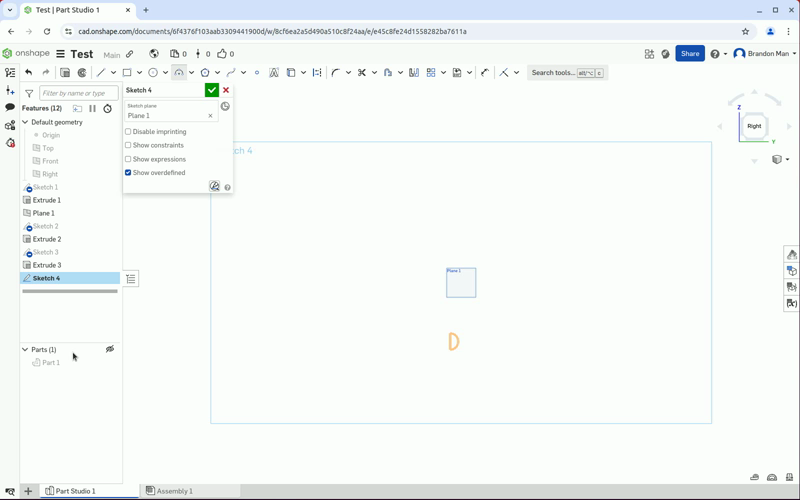
mouse_move(471, 349)
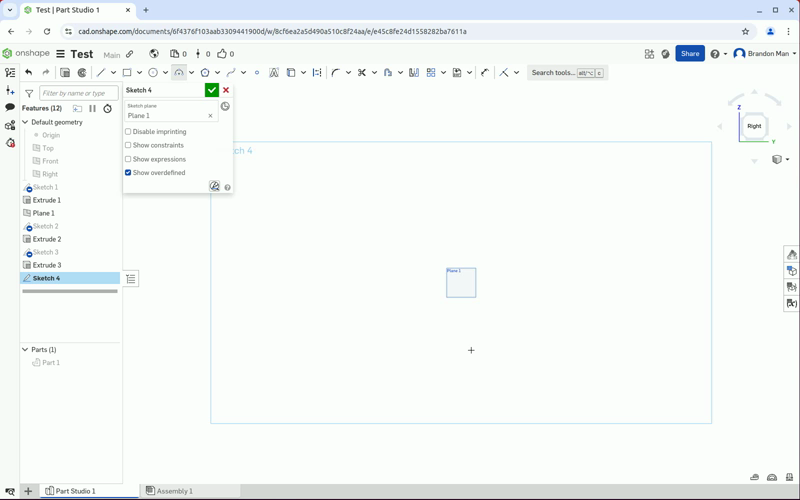
click(471, 349)
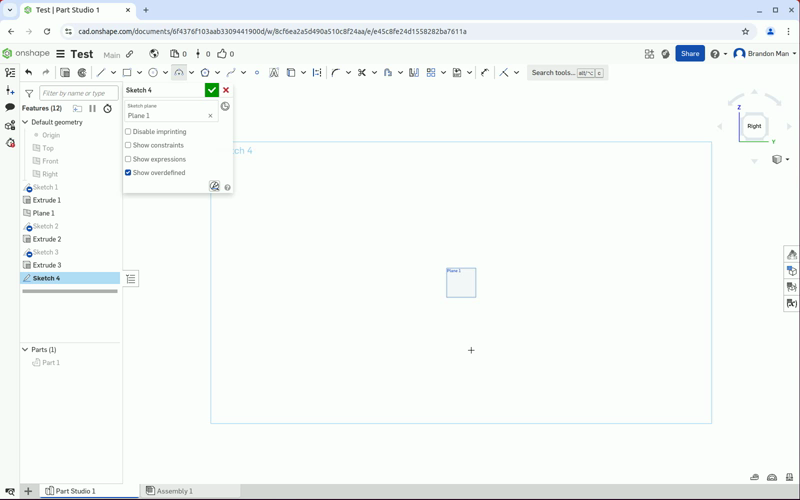
key_up(shift)
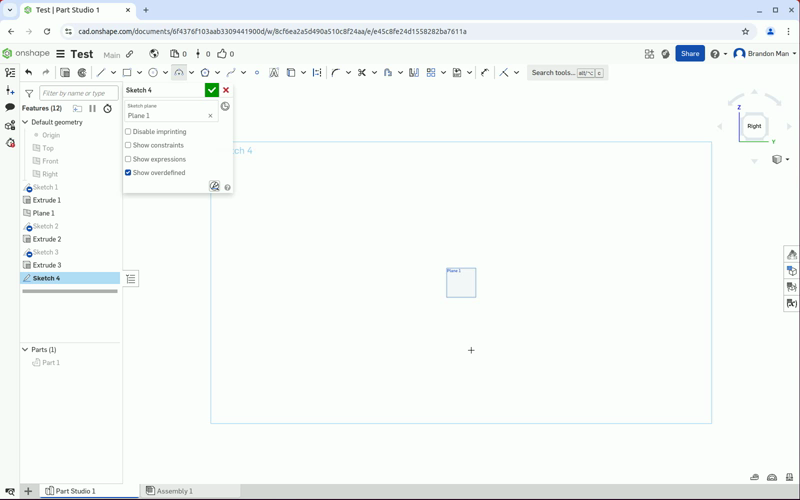
key_down(shift)
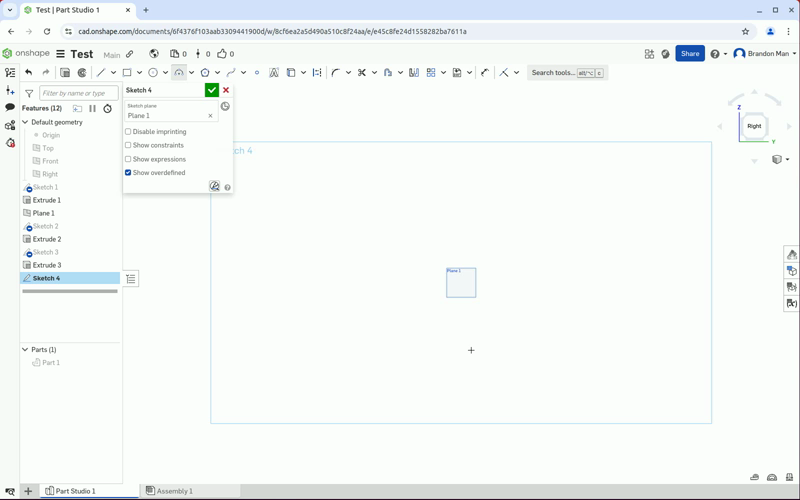
mouse_move(471, 333)
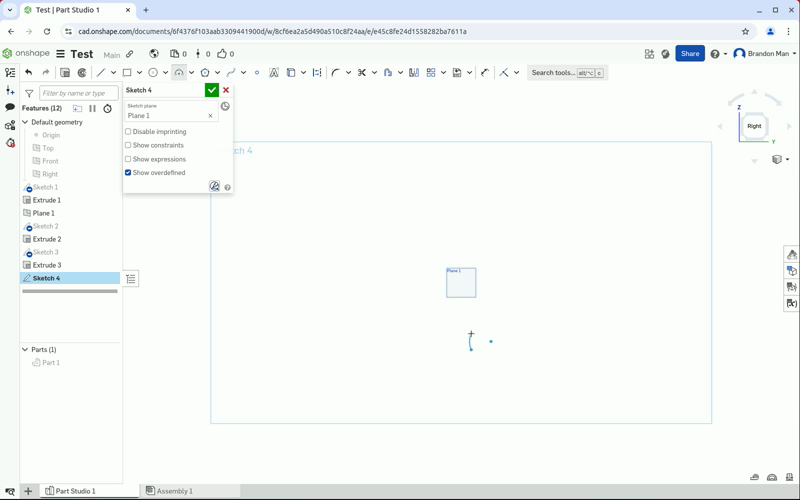
click(471, 333)
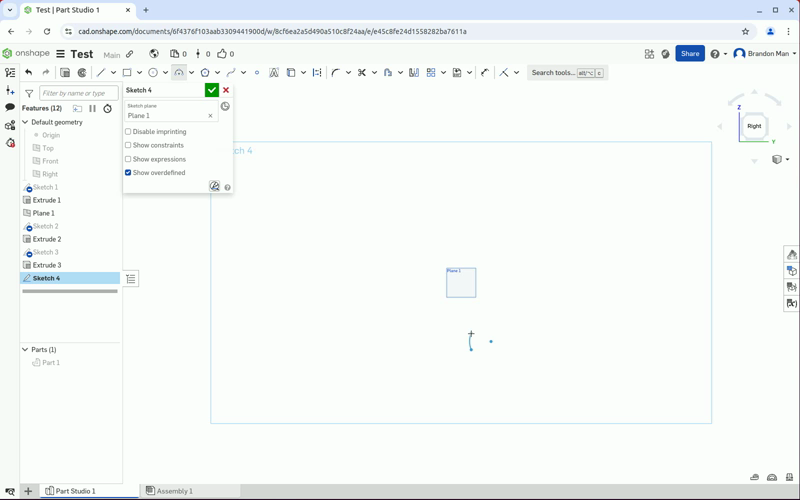
mouse_move(479, 341)
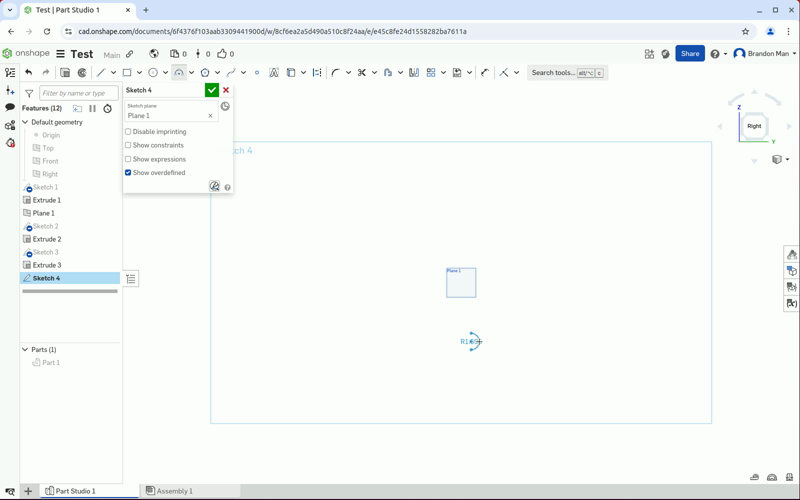
click(479, 341)
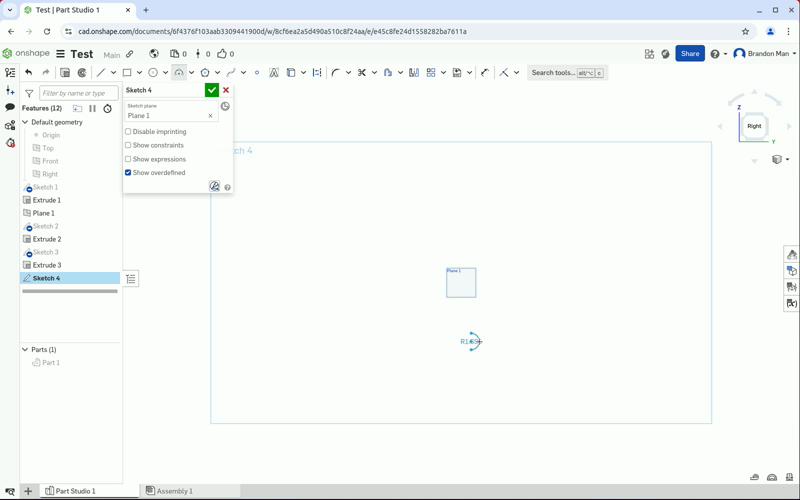
key_up(shift)
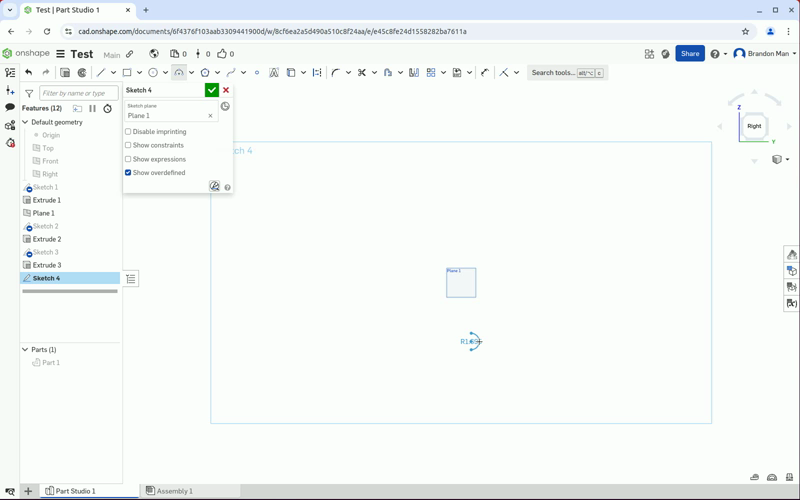
key(esc)
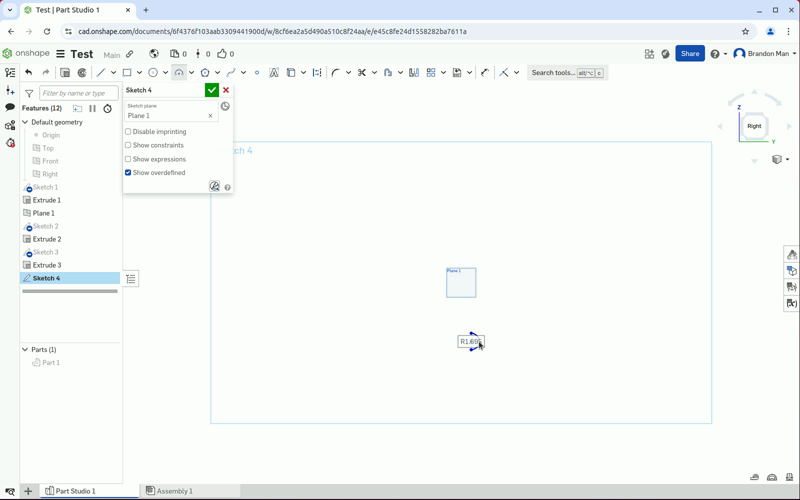
key(l)
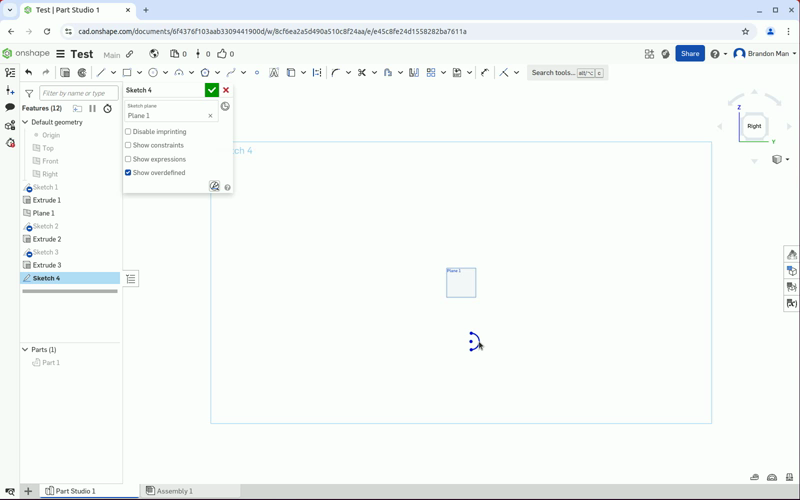
mouse_move(471, 333)
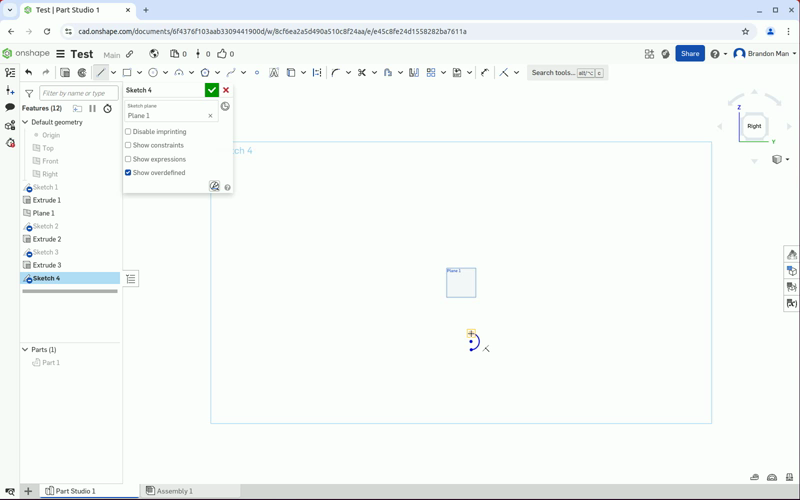
click(471, 333)
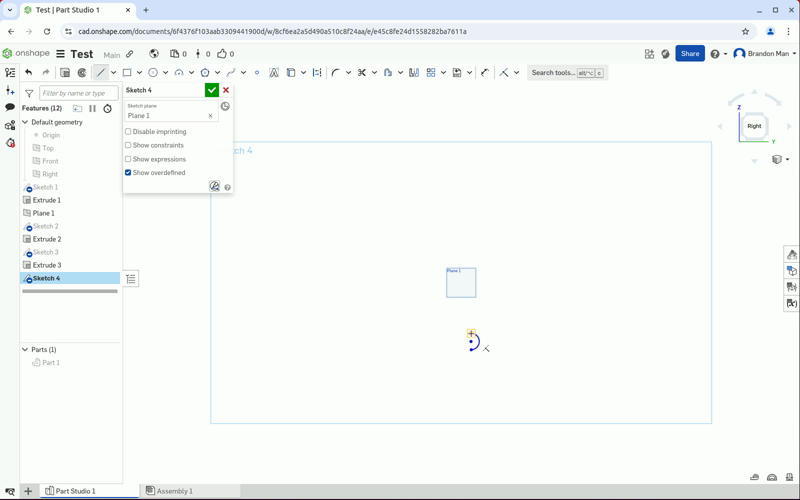
mouse_move(501, 333)
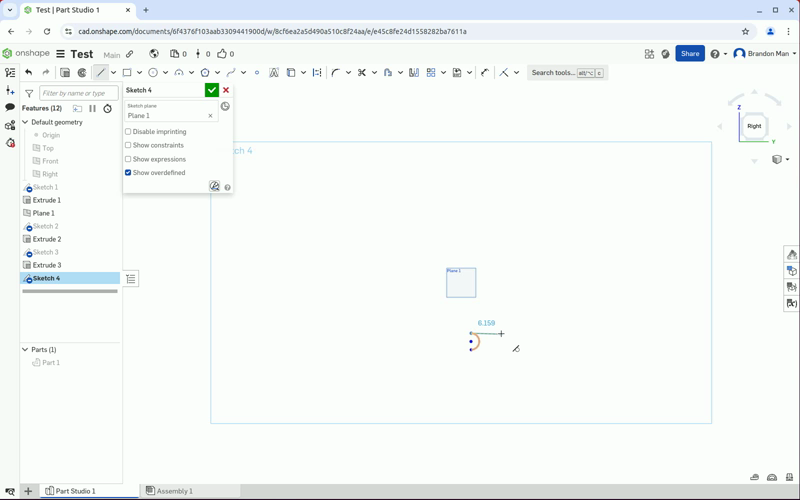
key_down(shift)
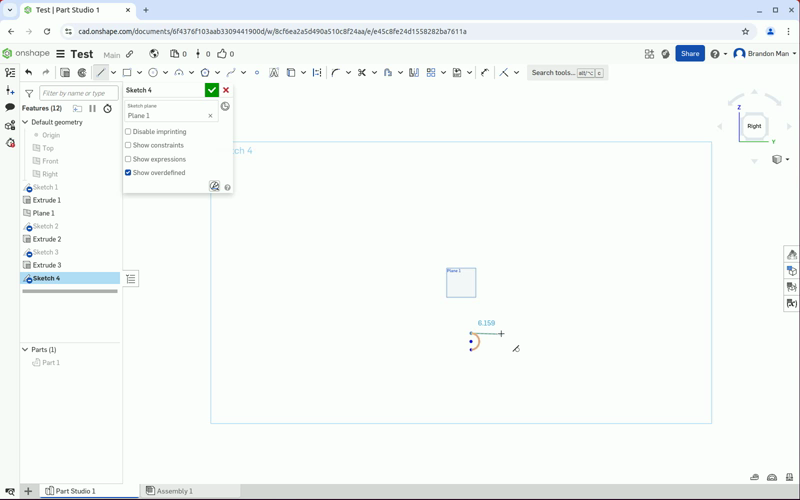
mouse_move(471, 349)
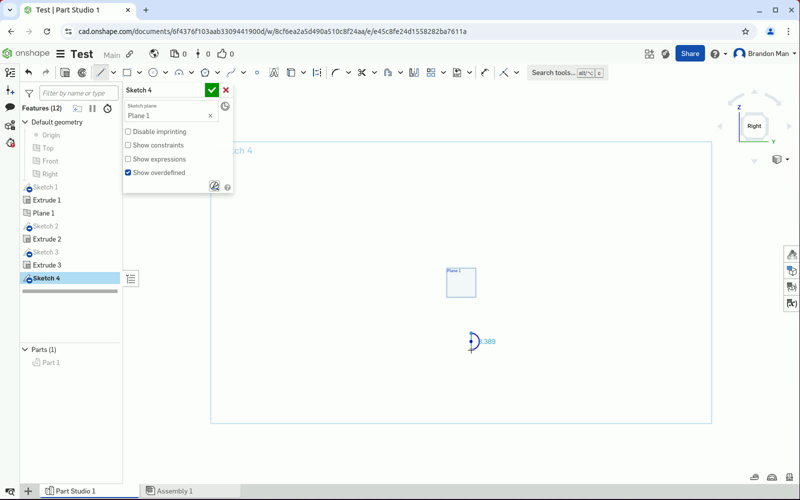
key_up(shift)
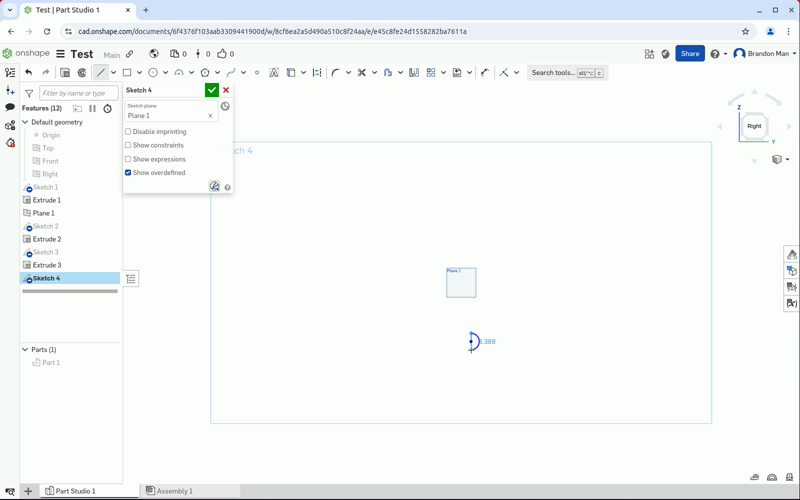
click(471, 349)
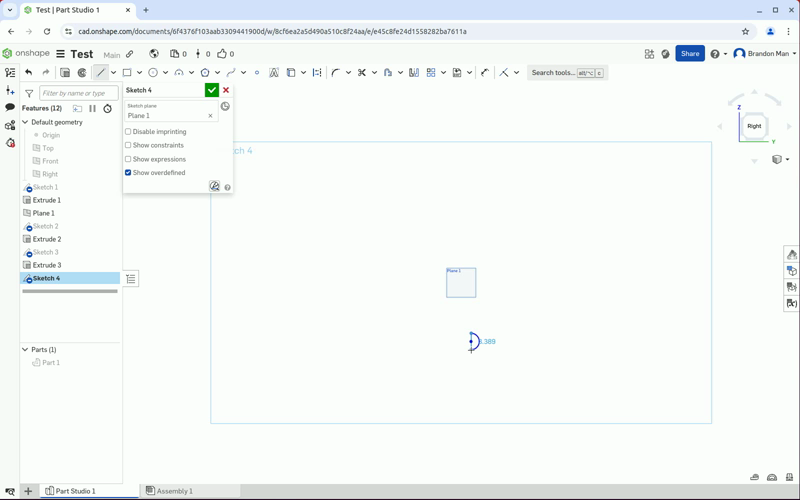
key(esc)
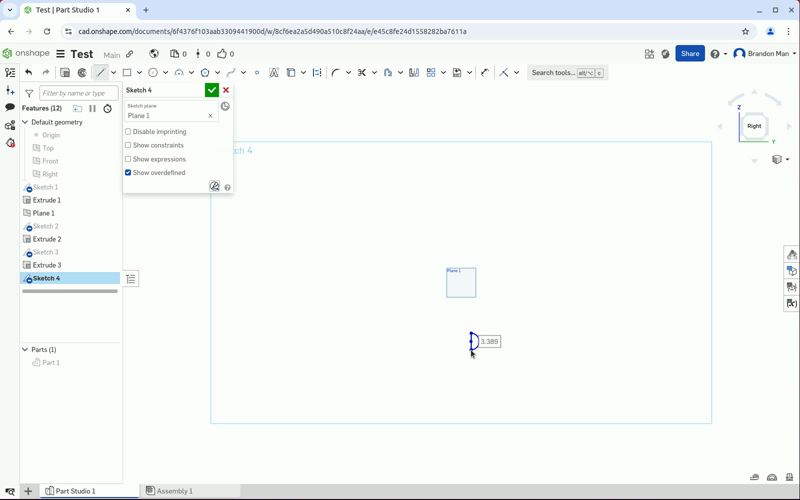
mouse_move(475, 341)
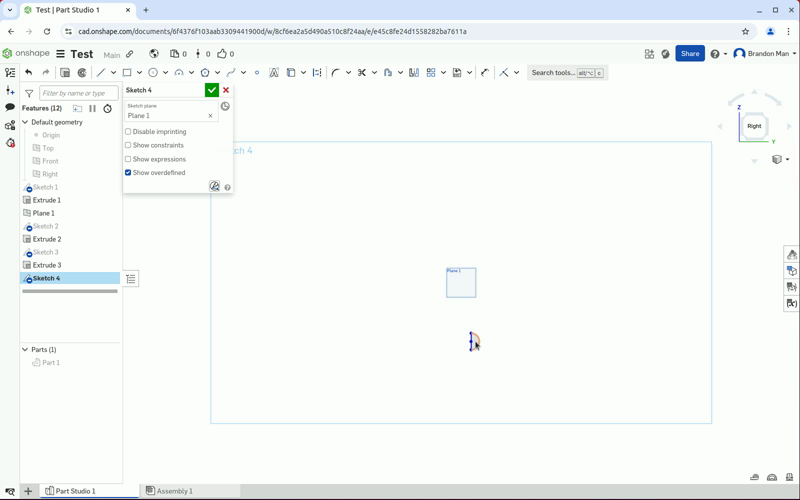
scroll(6)
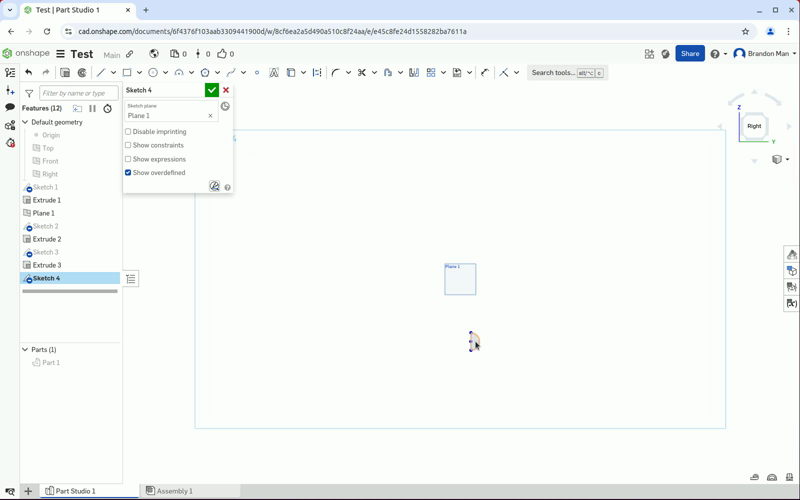
scroll(6)
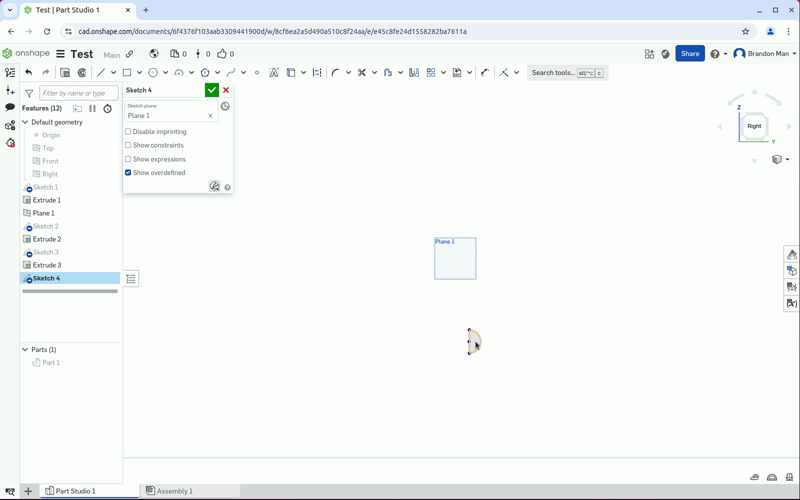
scroll(6)
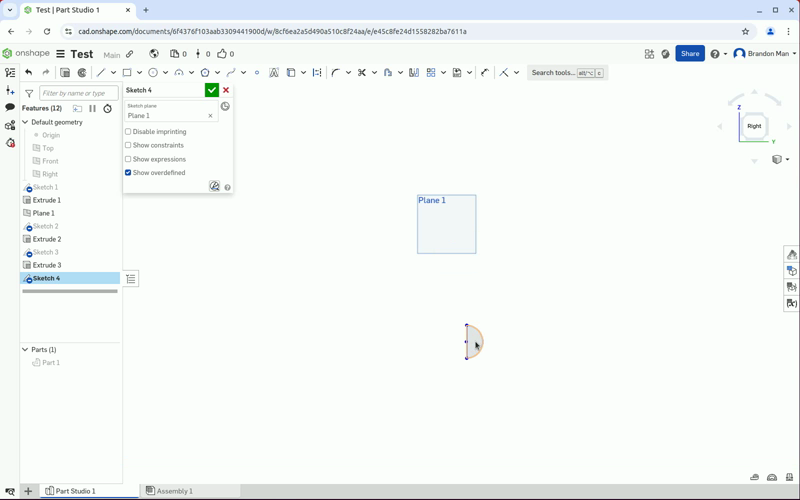
scroll(6)
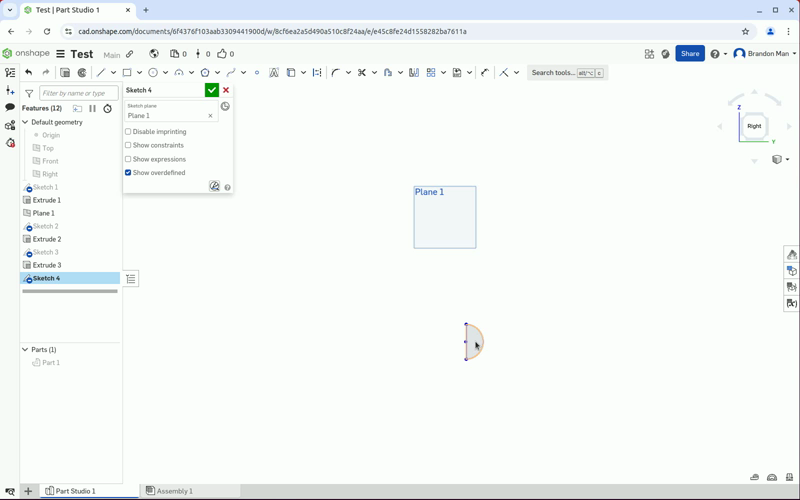
scroll(6)
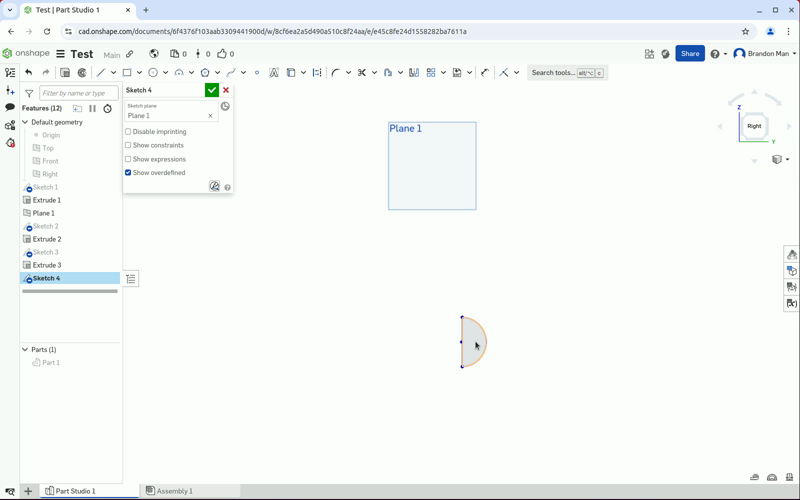
scroll(6)
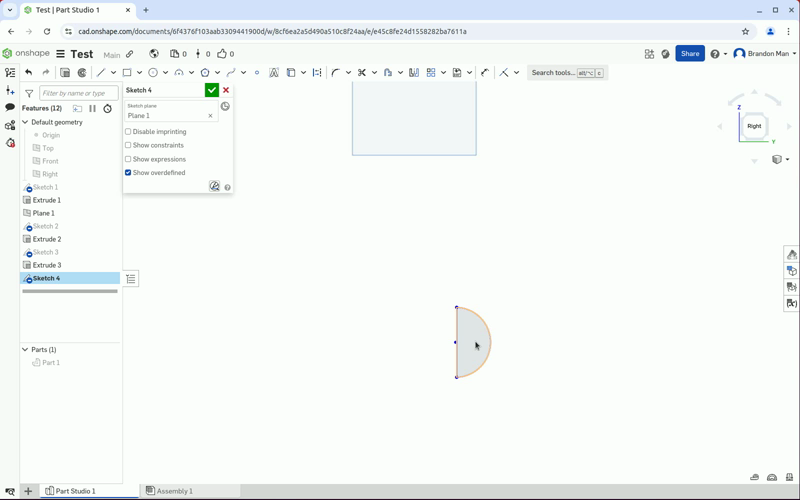
scroll(6)
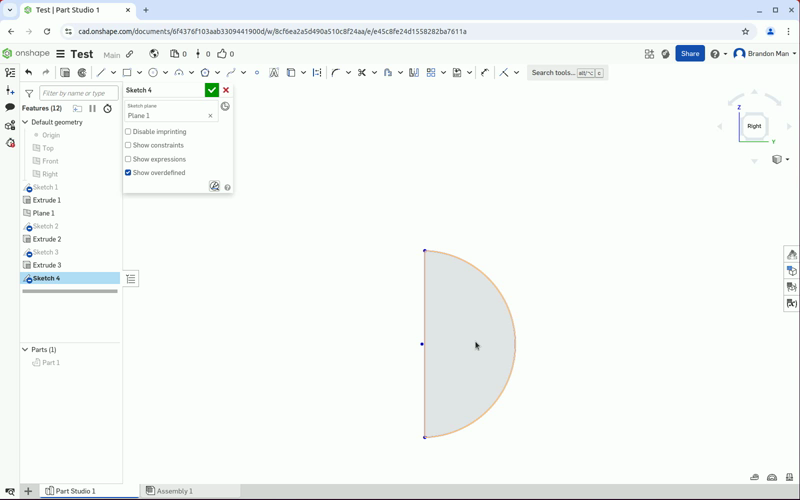
click(475, 341)
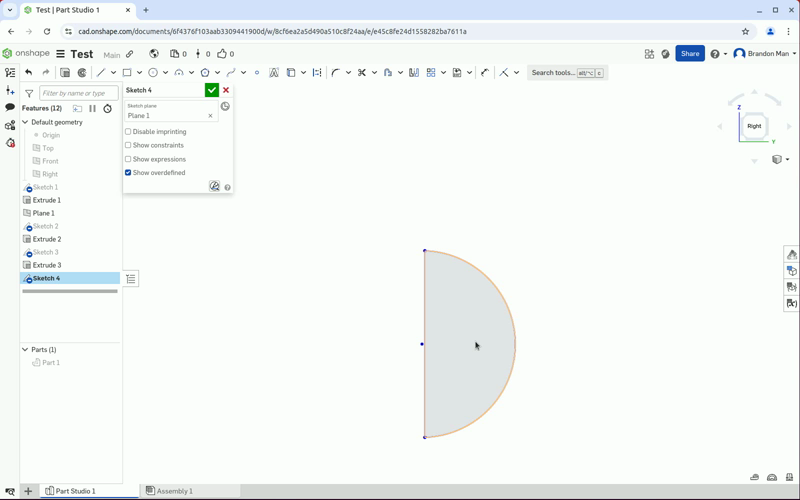
scroll(-6)
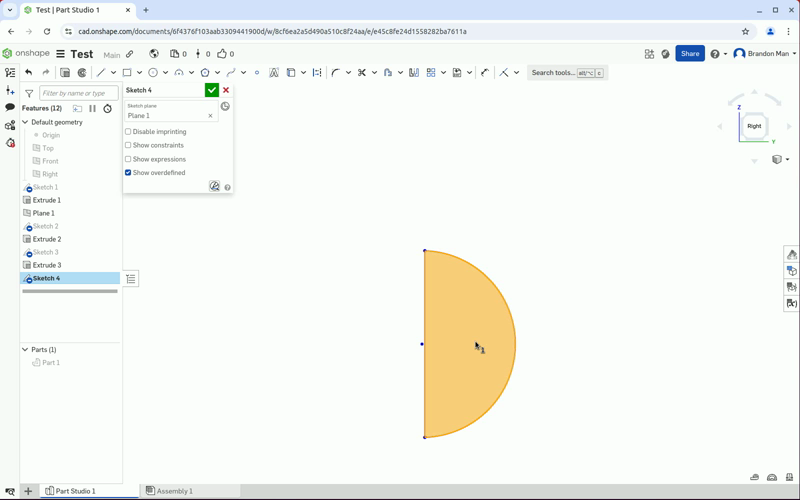
scroll(-6)
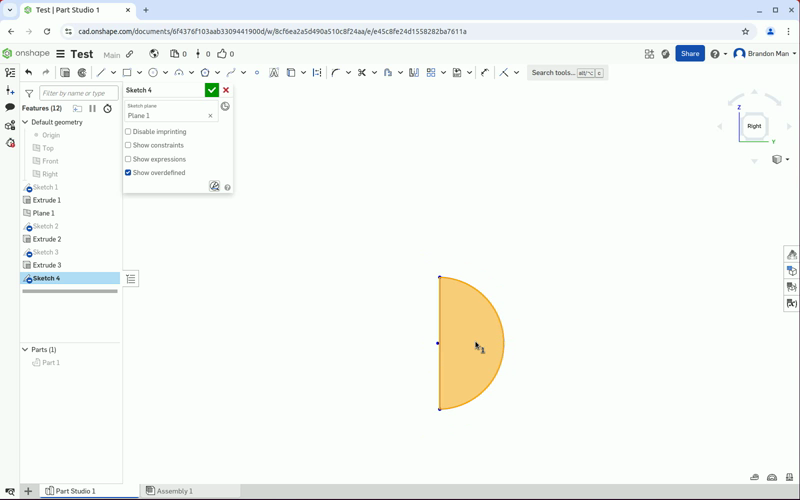
scroll(-6)
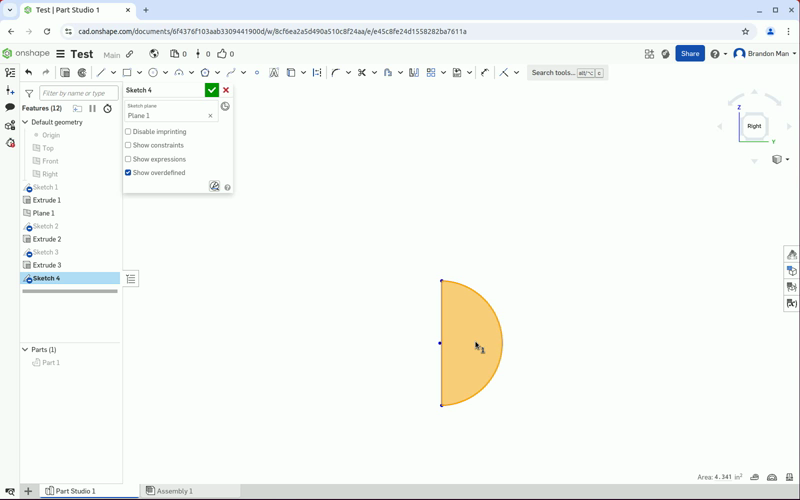
scroll(-6)
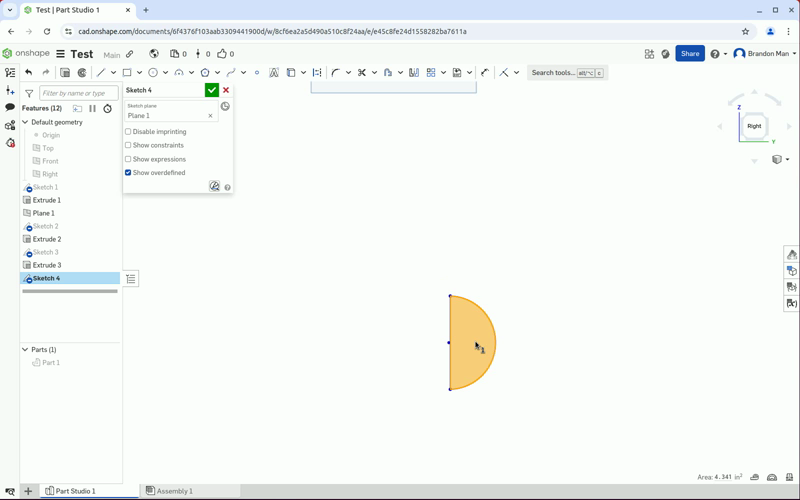
scroll(-6)
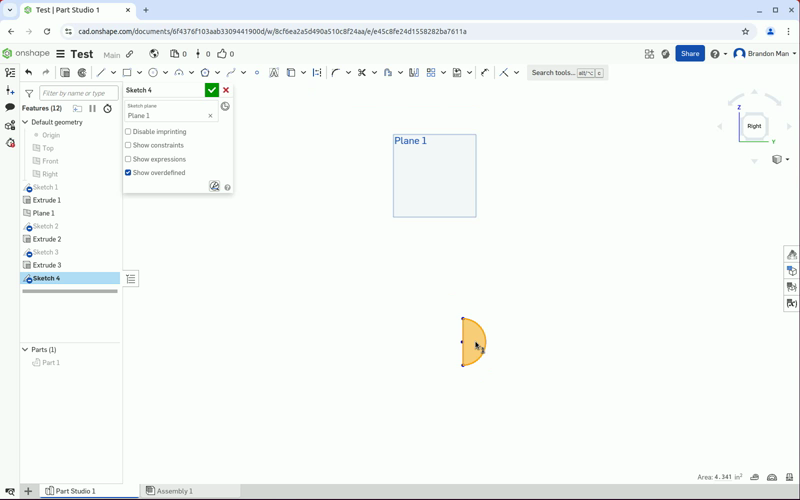
scroll(-6)
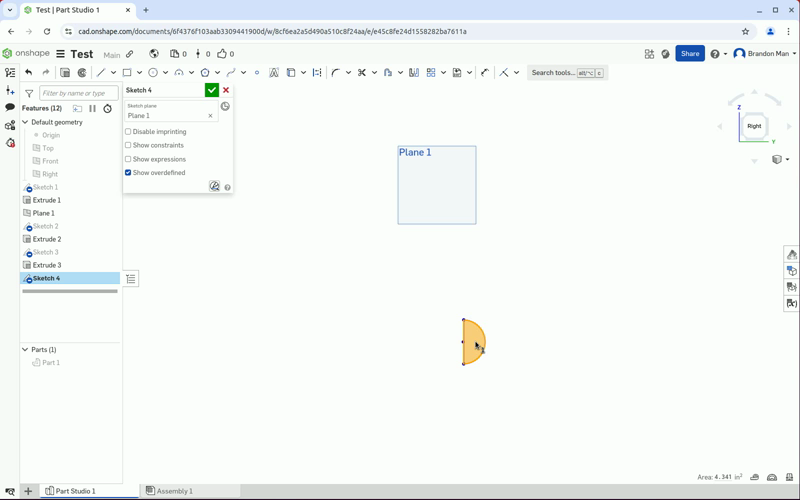
scroll(-6)
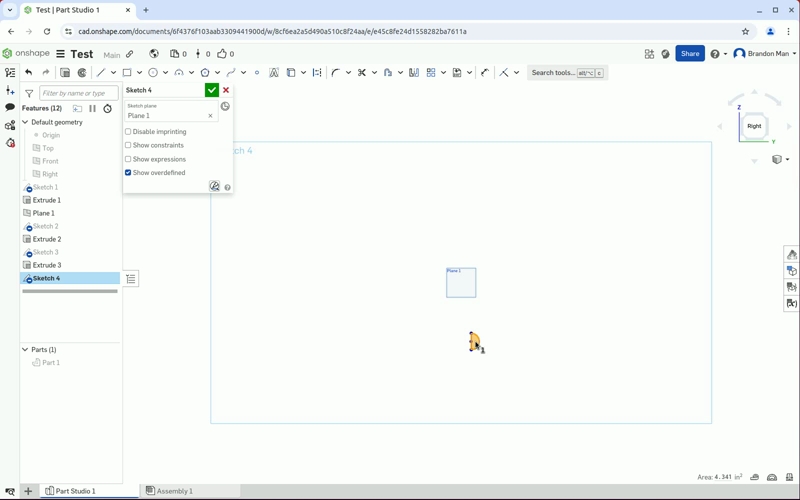
mouse_move(73, 352)
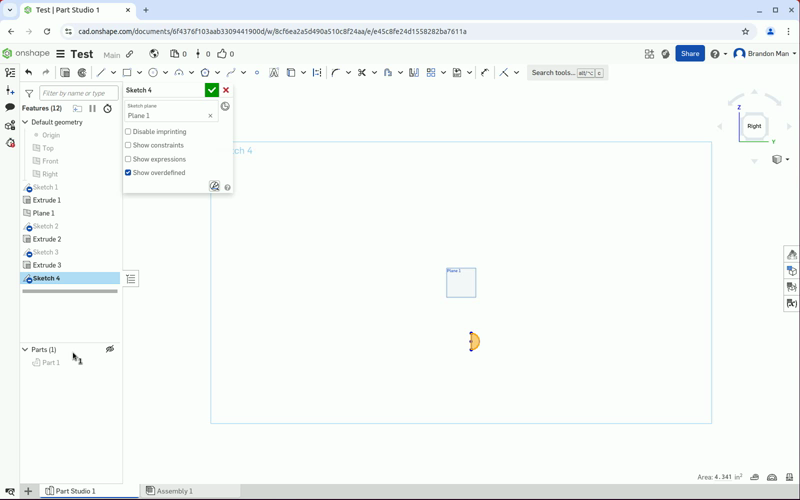
key(shift+y)
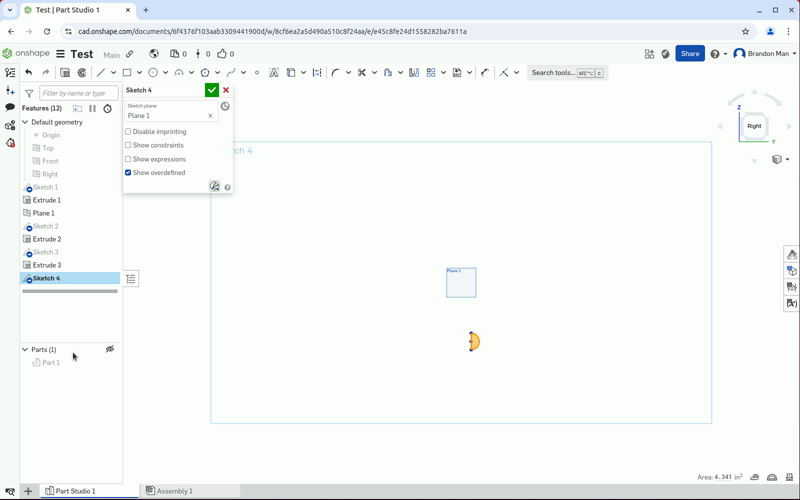
key(shift+e)
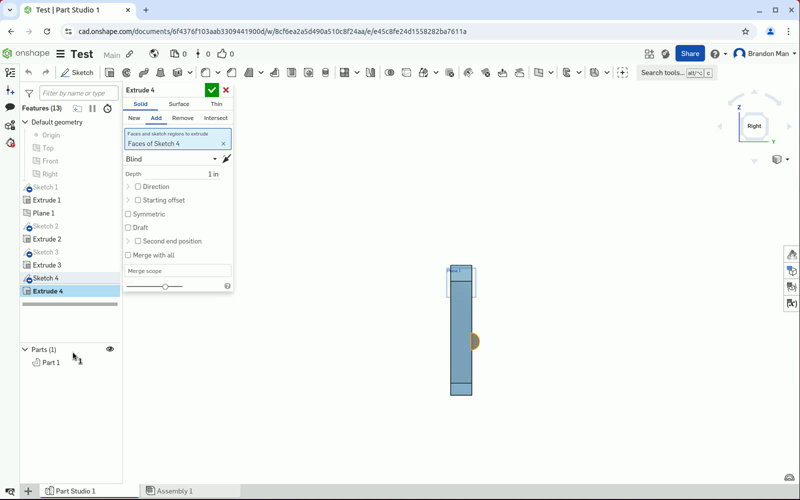
mouse_move(143, 106)
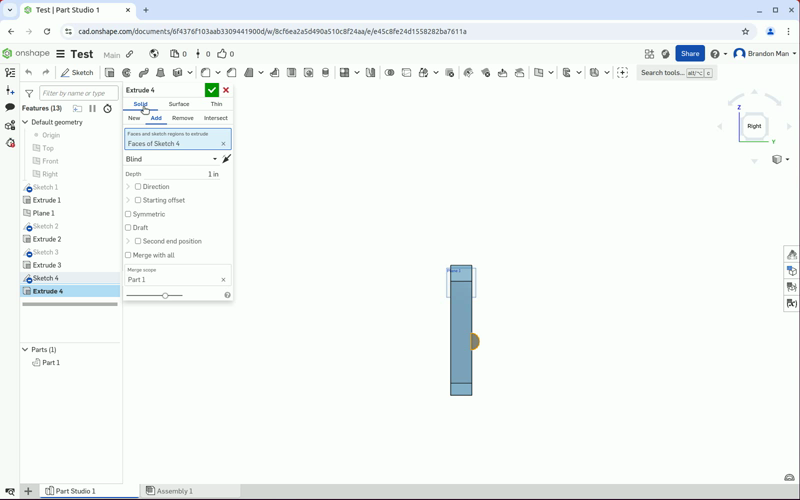
click(143, 106)
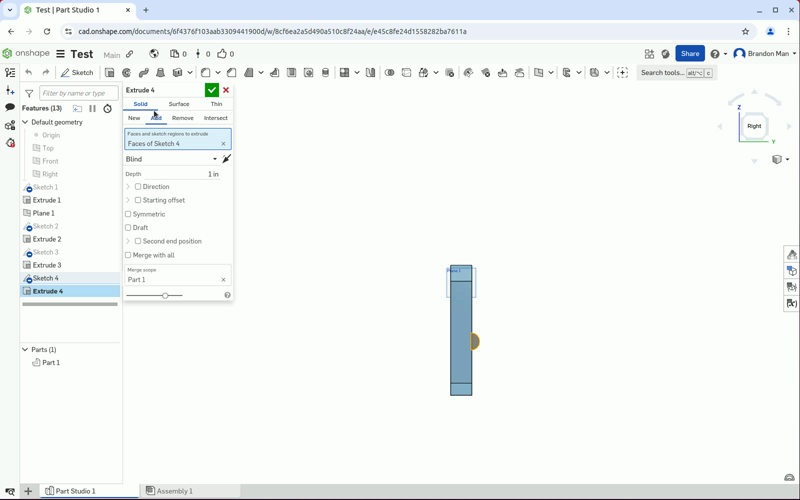
mouse_move(186, 120)
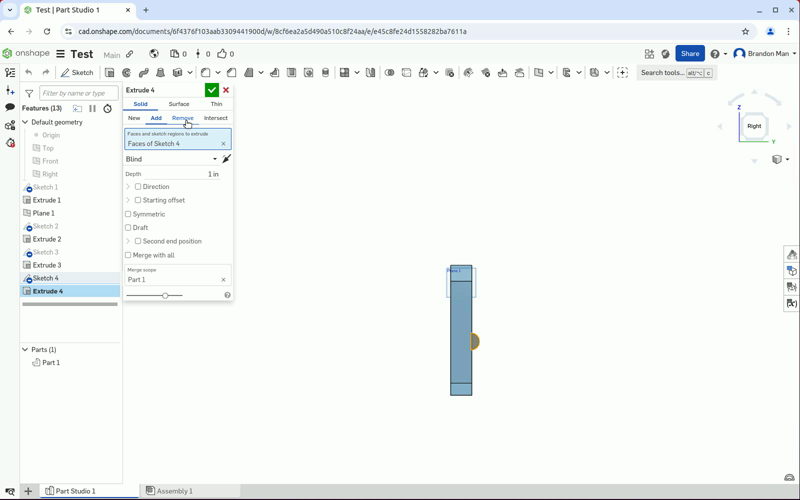
click(186, 120)
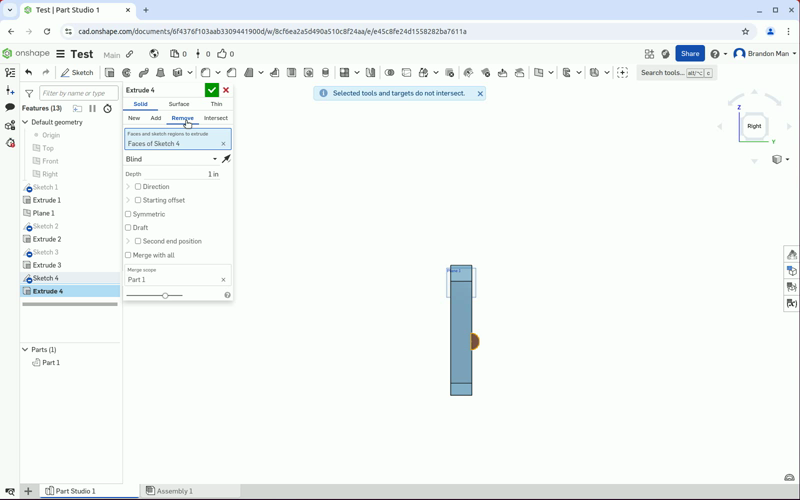
key(tab, 4)
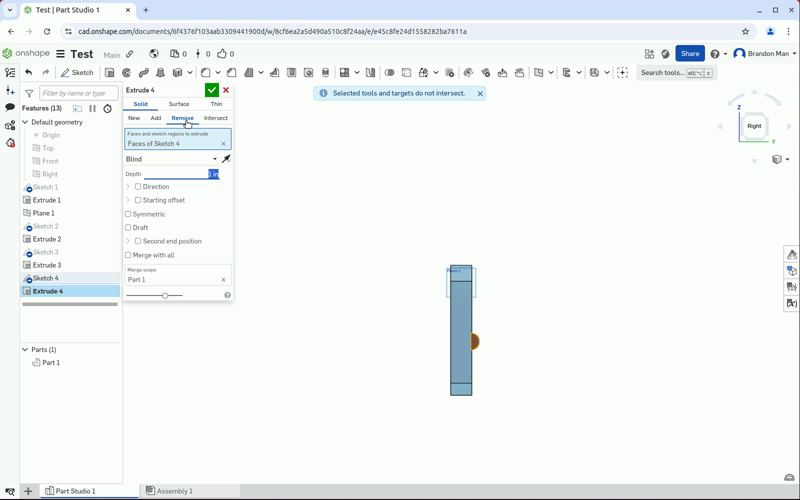
text(30.811)
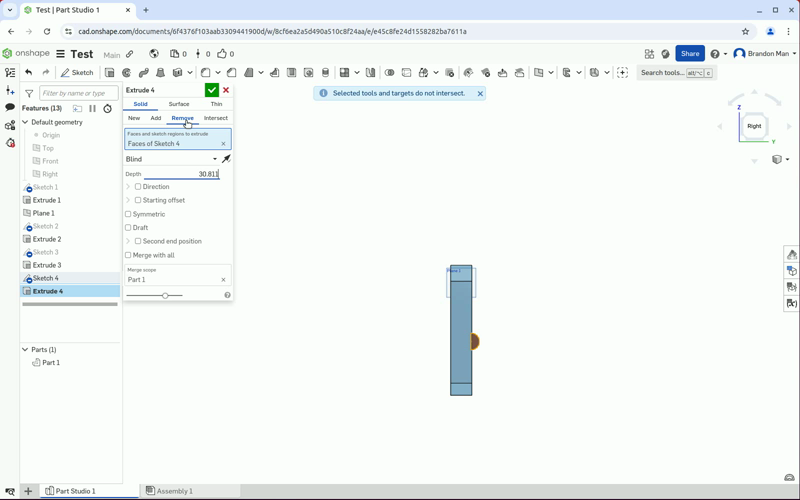
key(tab, 6)
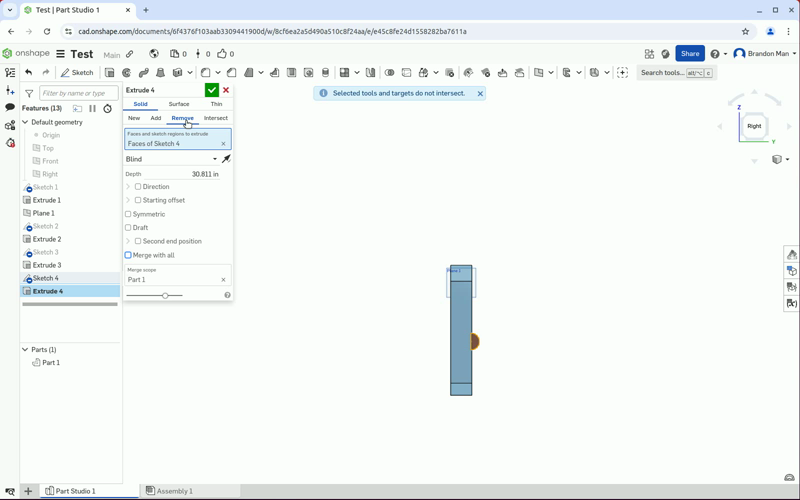
key(space)
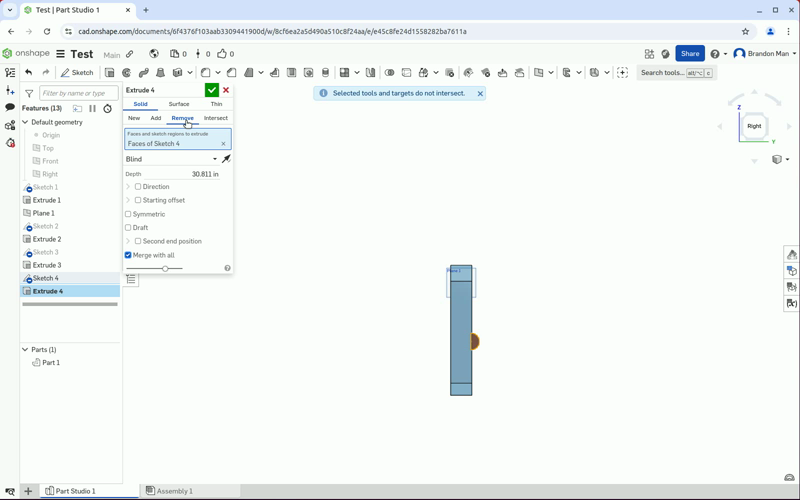
key(enter)
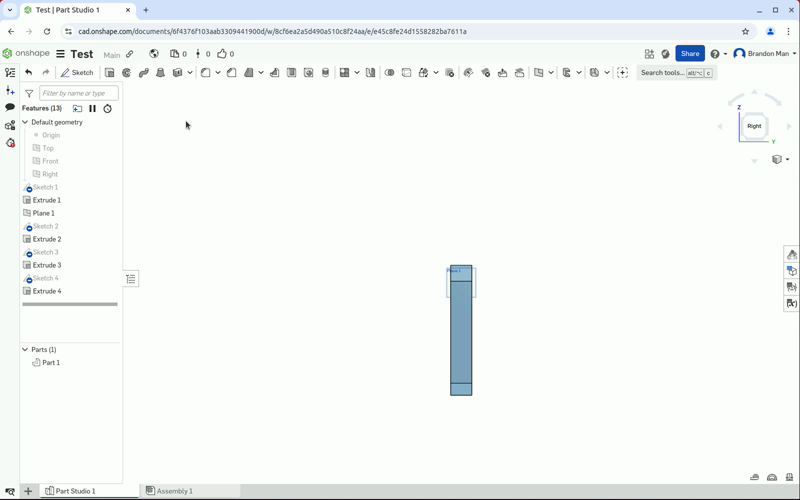
key(shift+h)
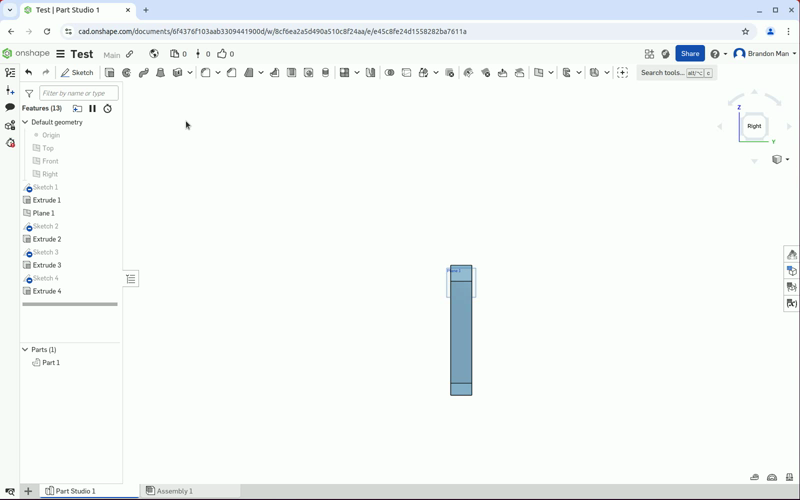
key(shift+h)
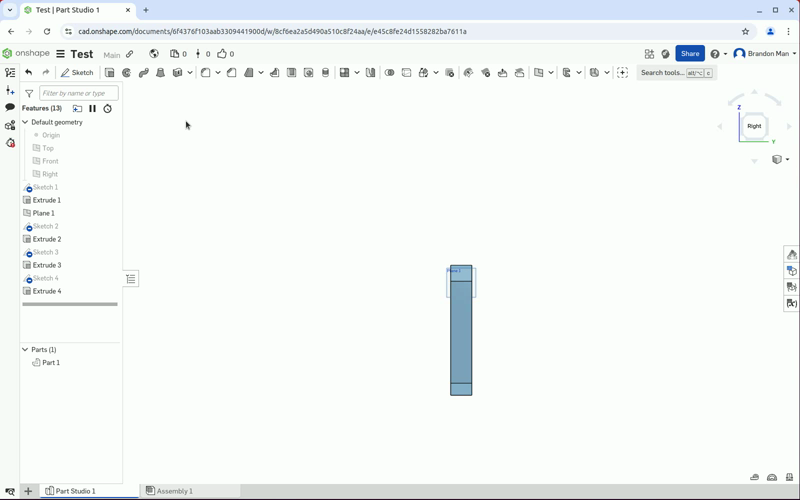
mouse_move(73, 189)
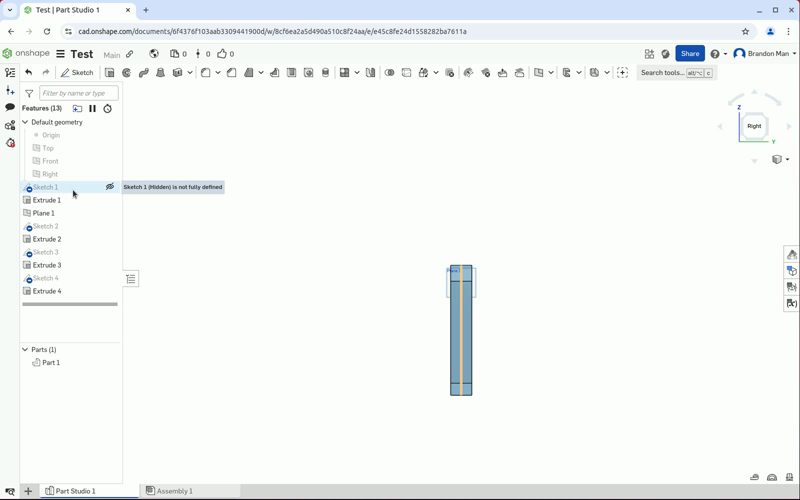
click(73, 189)
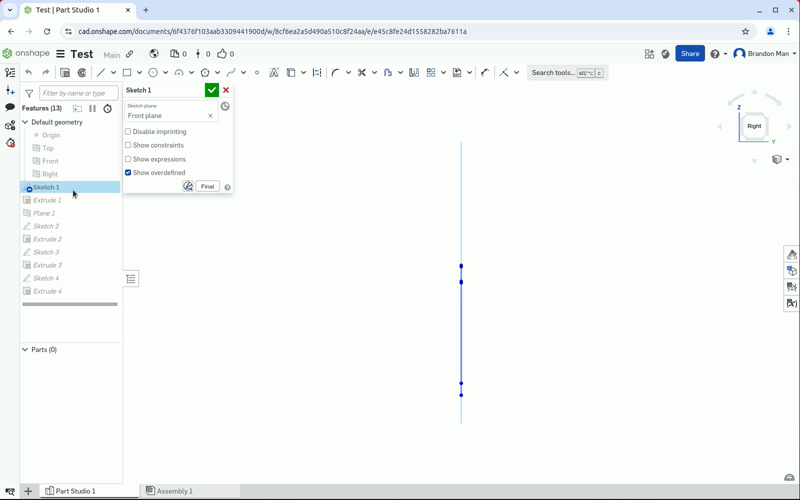
mouse_move(229, 92)
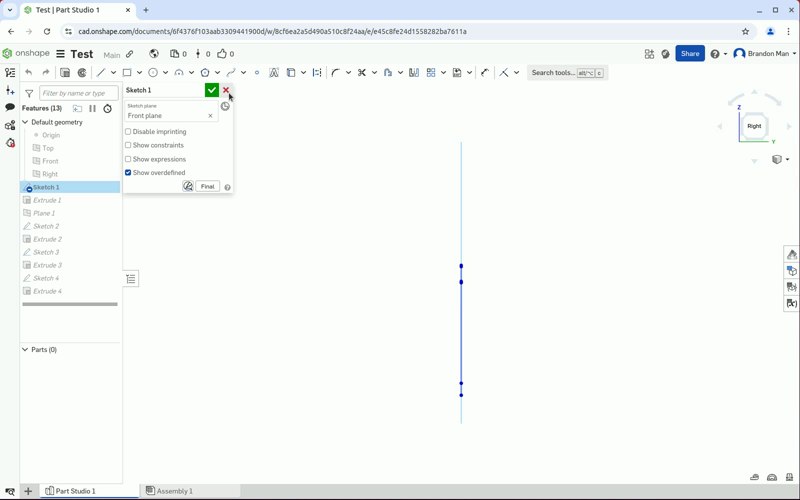
click(229, 92)
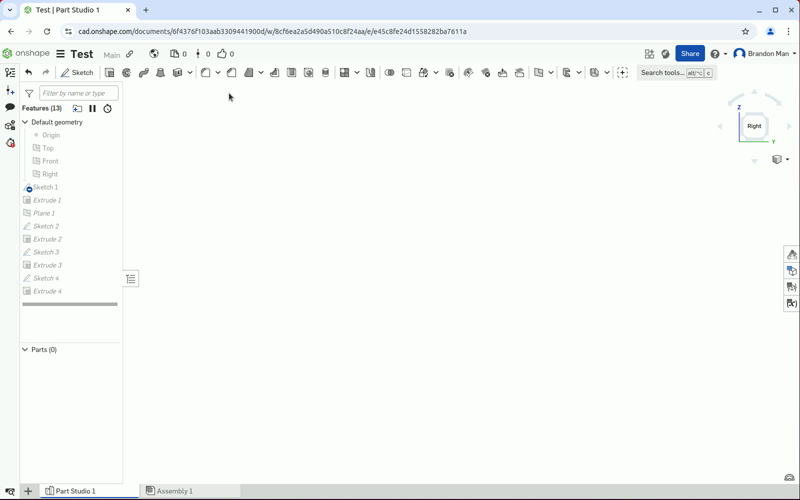
key(shift+s)
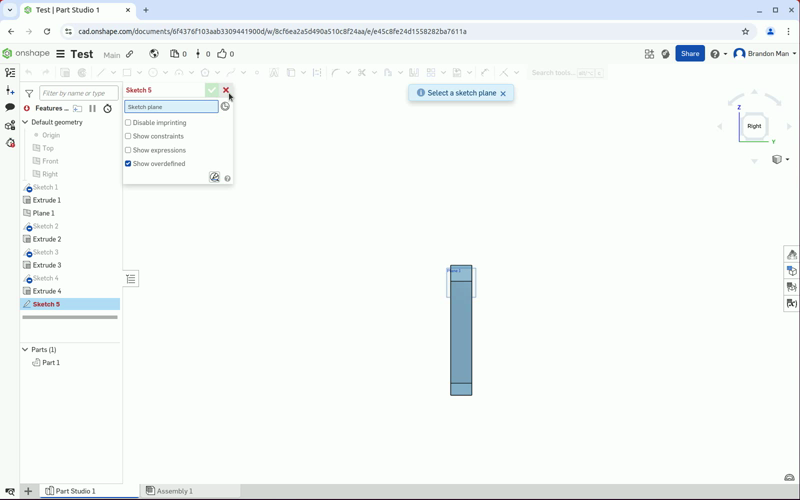
mouse_move(73, 215)
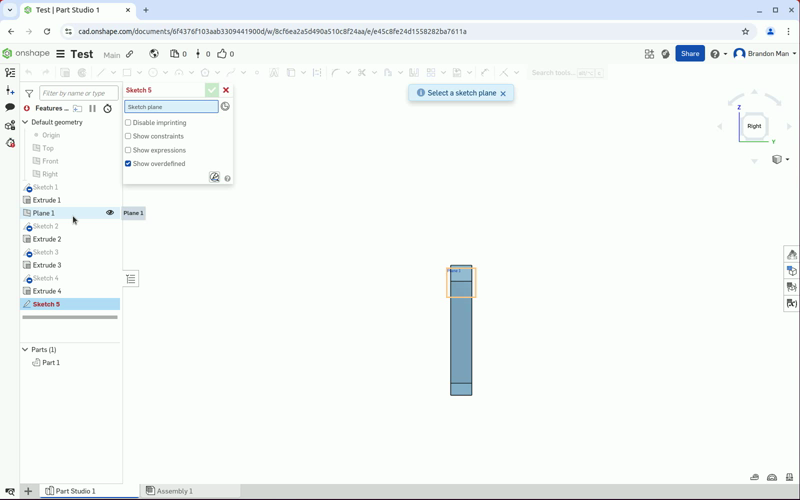
click(73, 215)
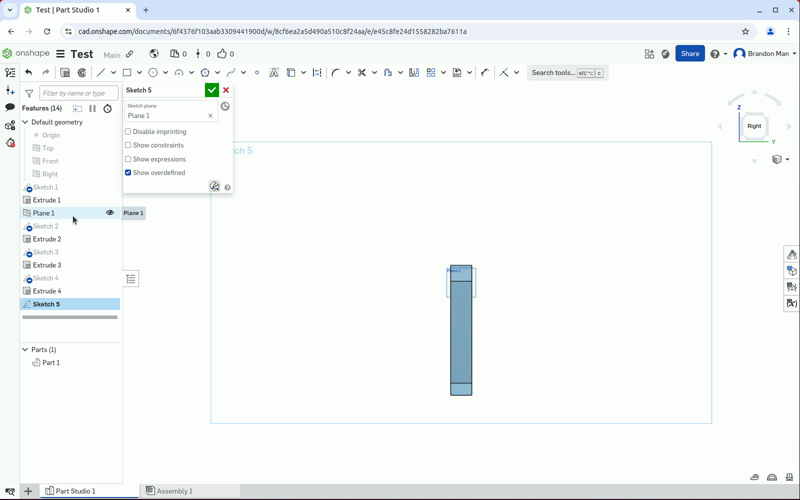
mouse_move(73, 352)
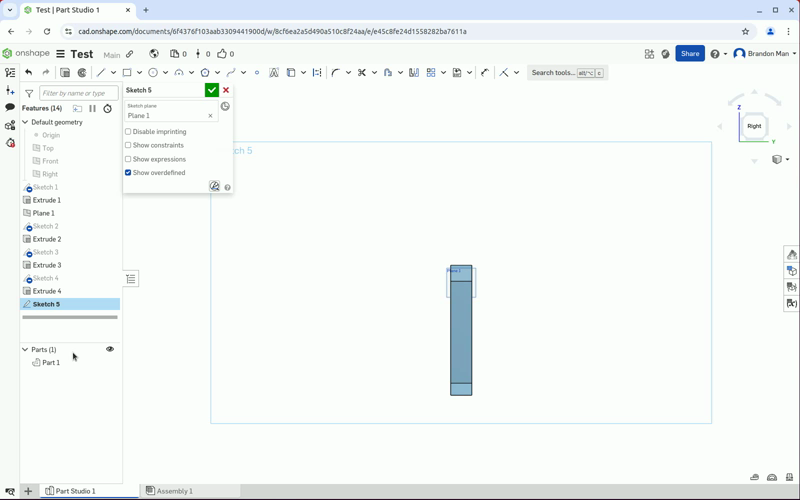
key(y)
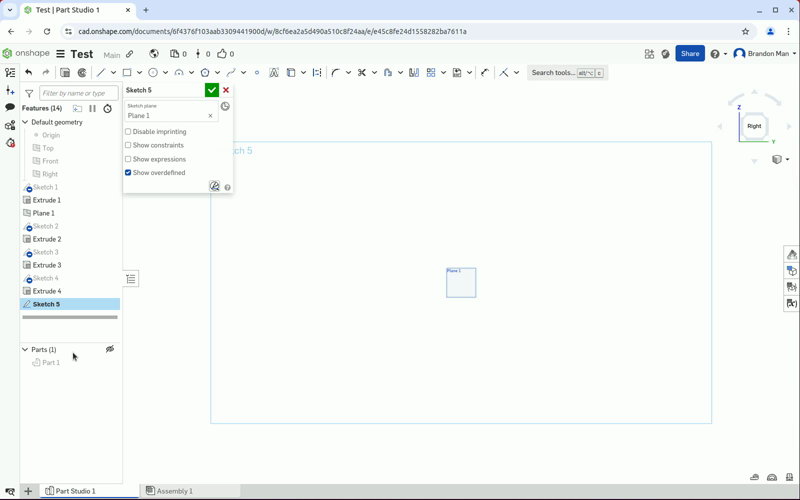
key(l)
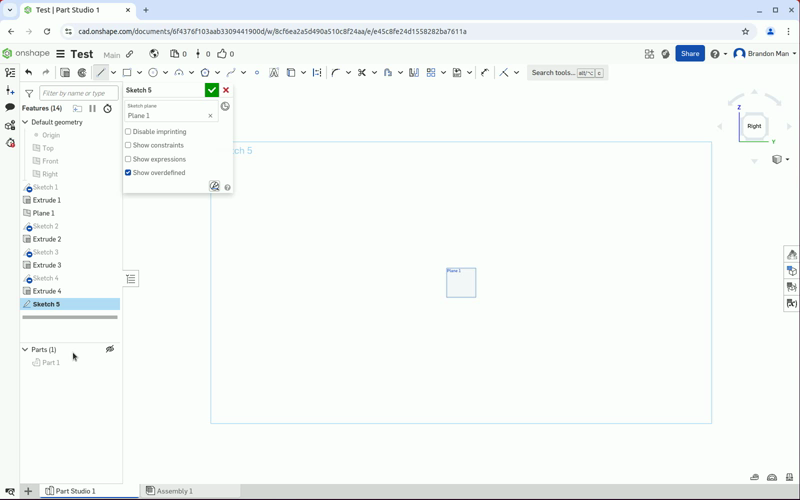
key_down(shift)
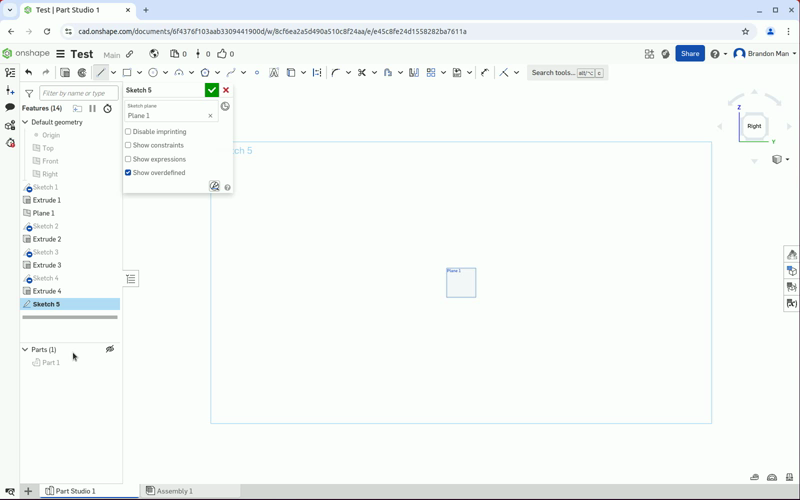
mouse_move(471, 349)
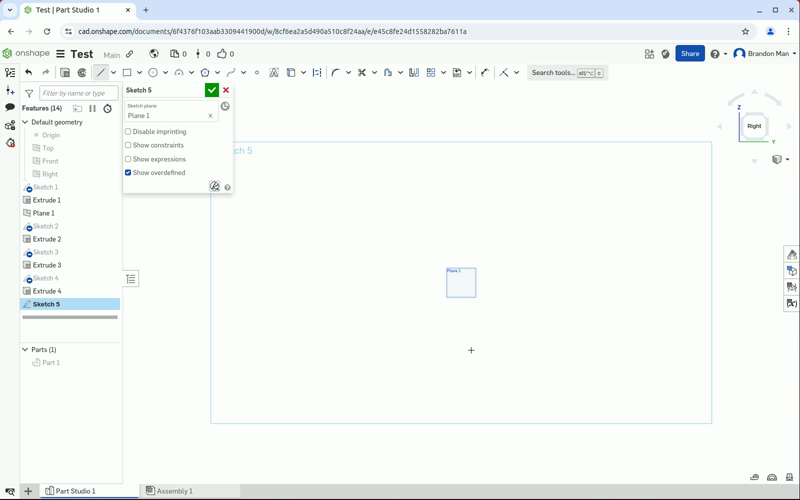
click(471, 349)
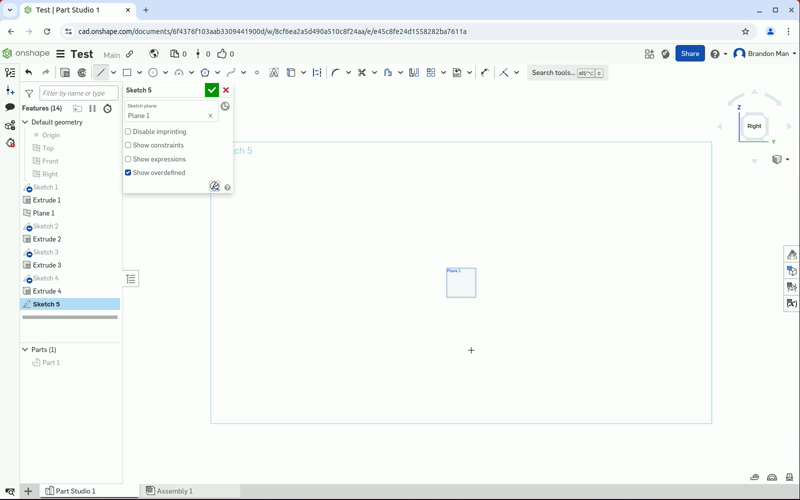
key_up(shift)
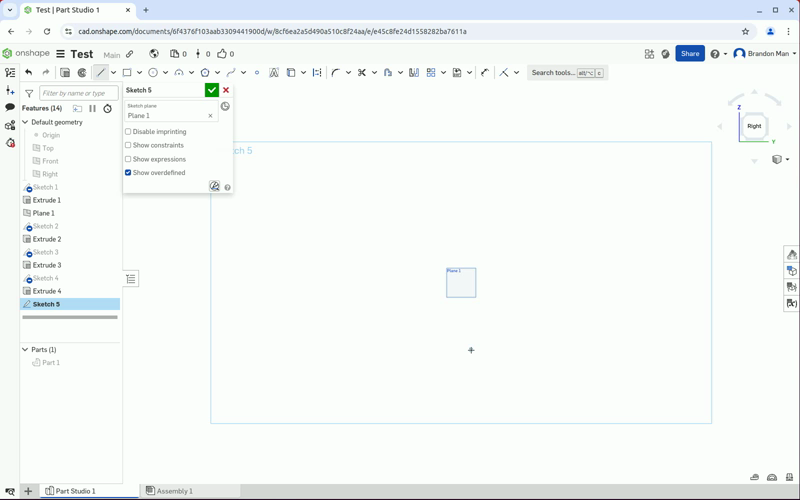
key_down(shift)
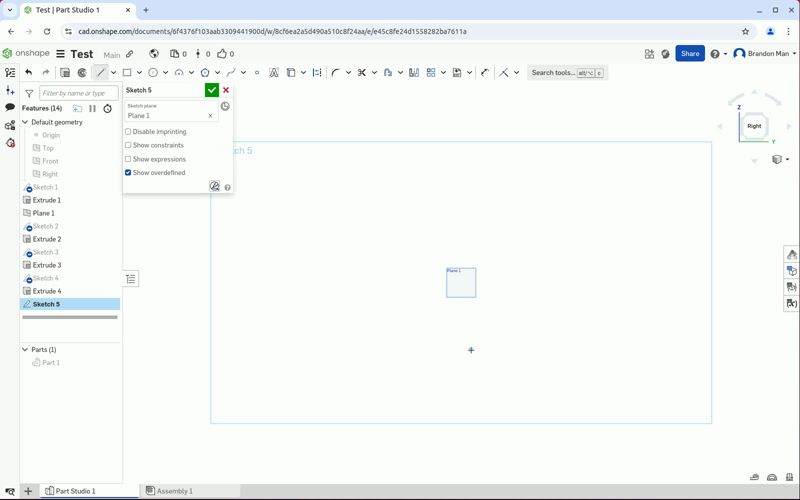
mouse_move(501, 349)
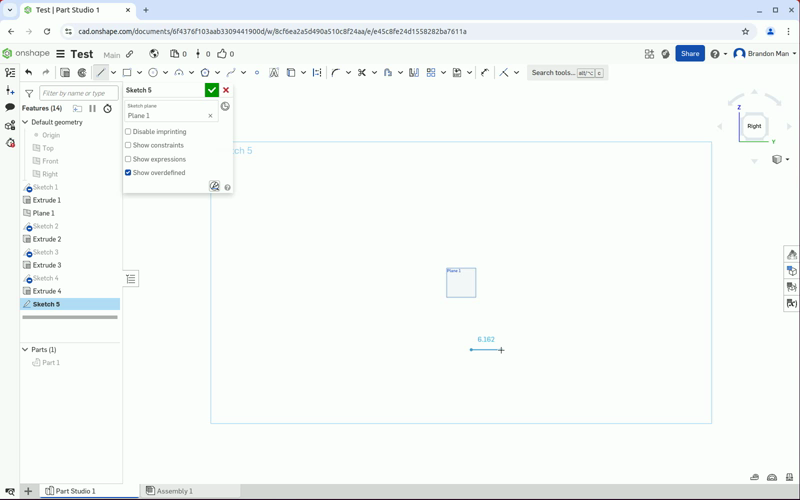
mouse_move(471, 333)
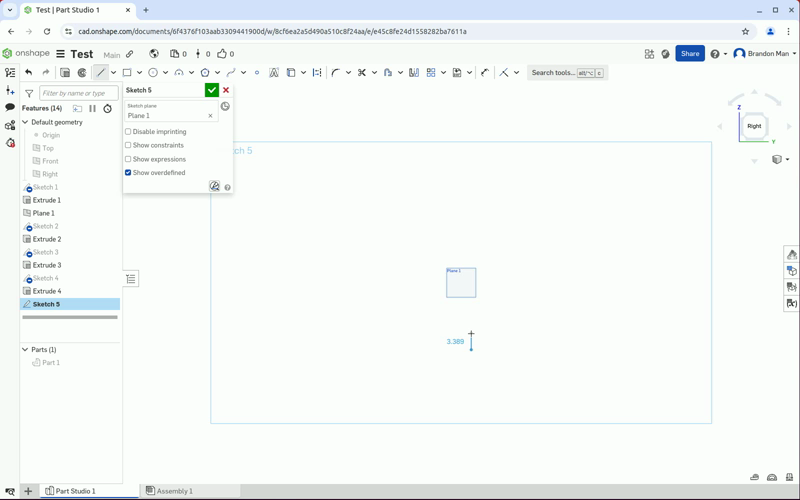
click(471, 333)
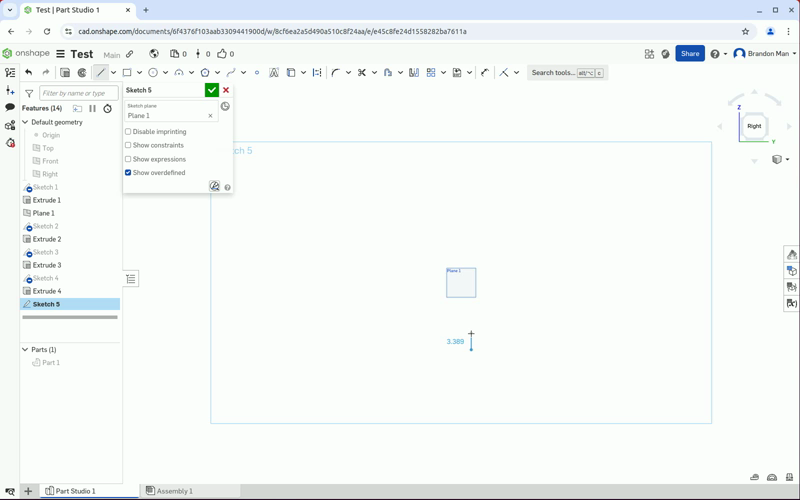
key_up(shift)
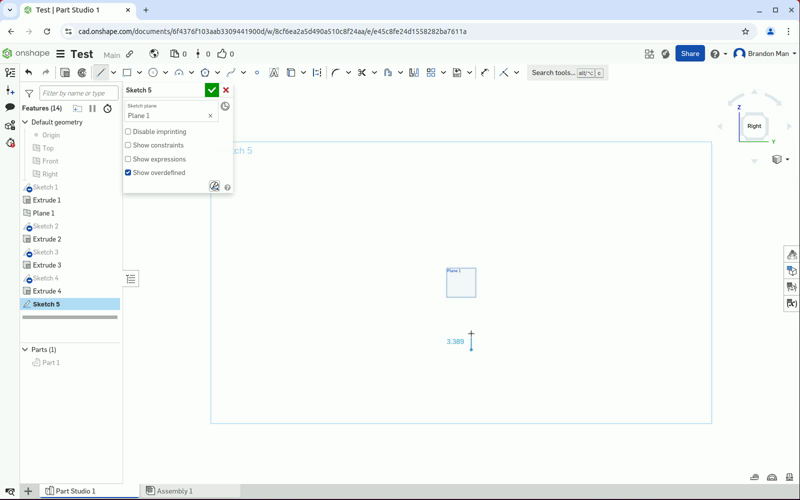
key(esc)
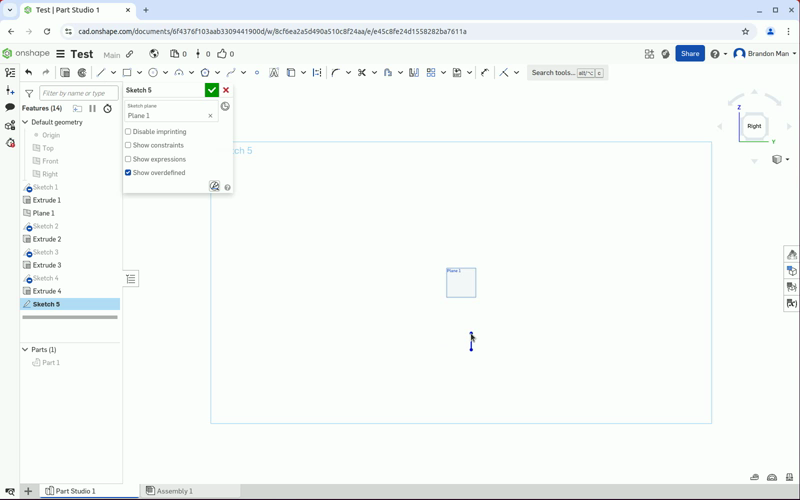
key(a)
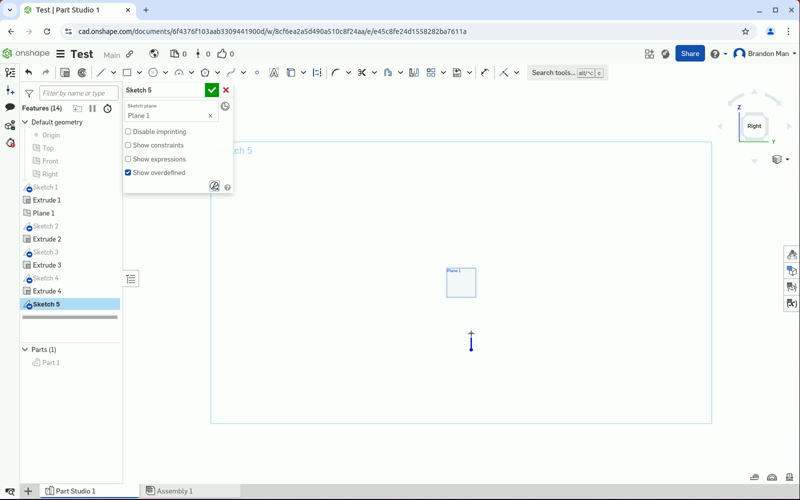
mouse_move(471, 333)
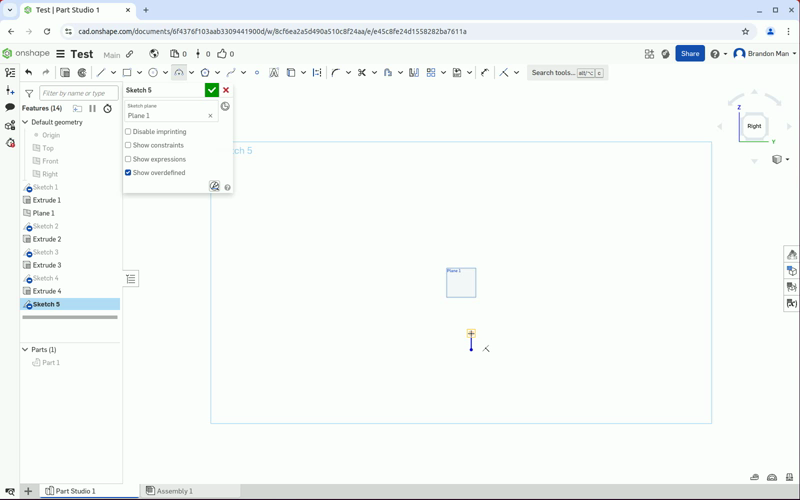
click(471, 333)
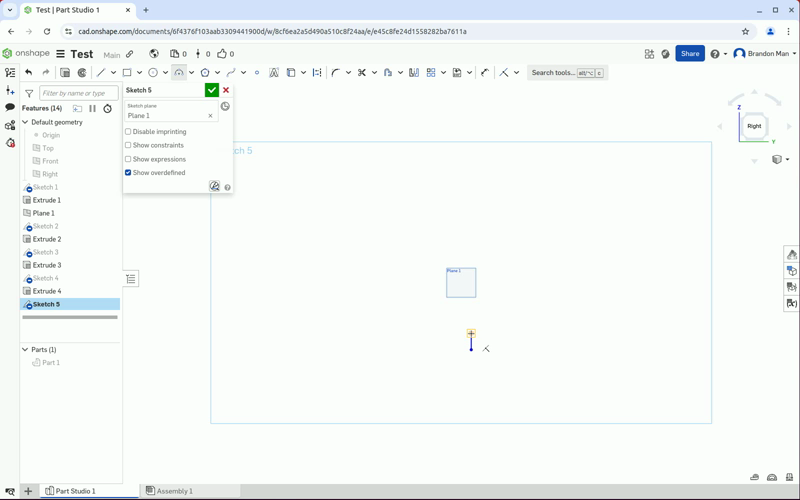
mouse_move(471, 349)
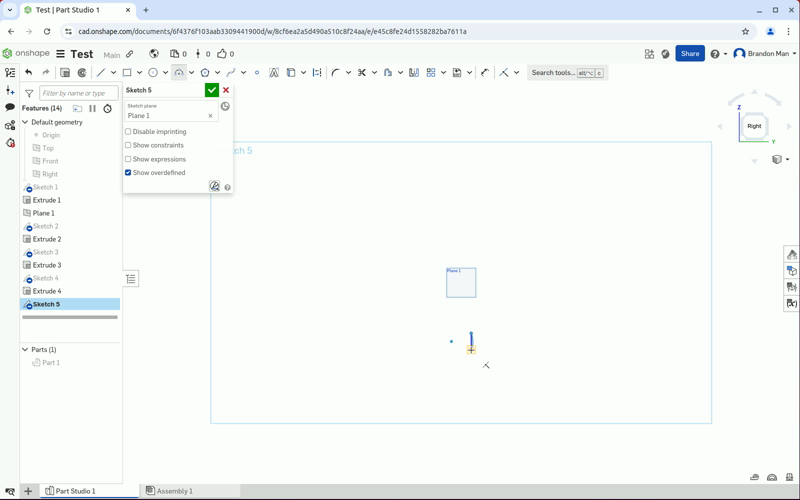
click(471, 349)
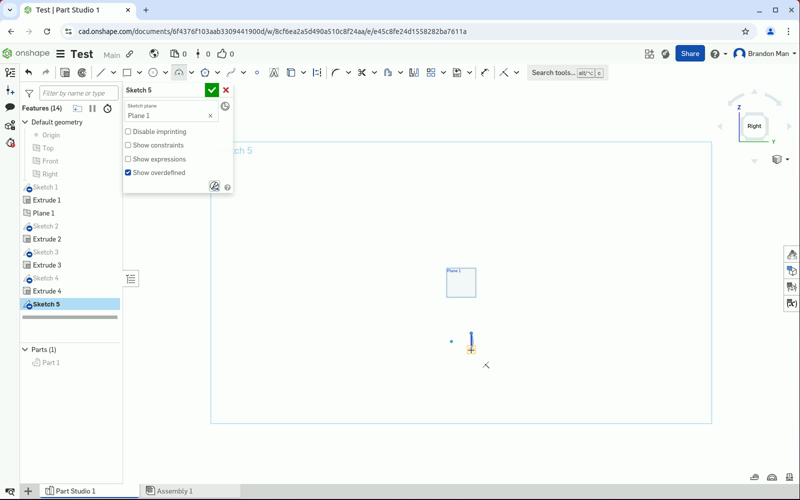
key_down(shift)
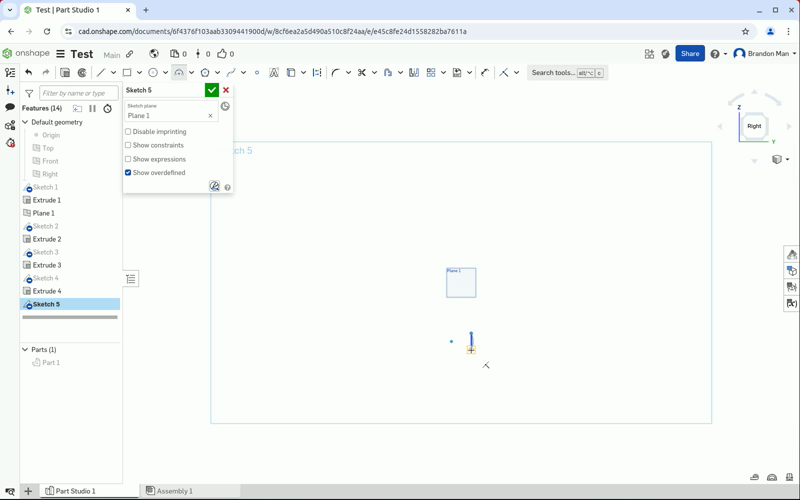
mouse_move(463, 341)
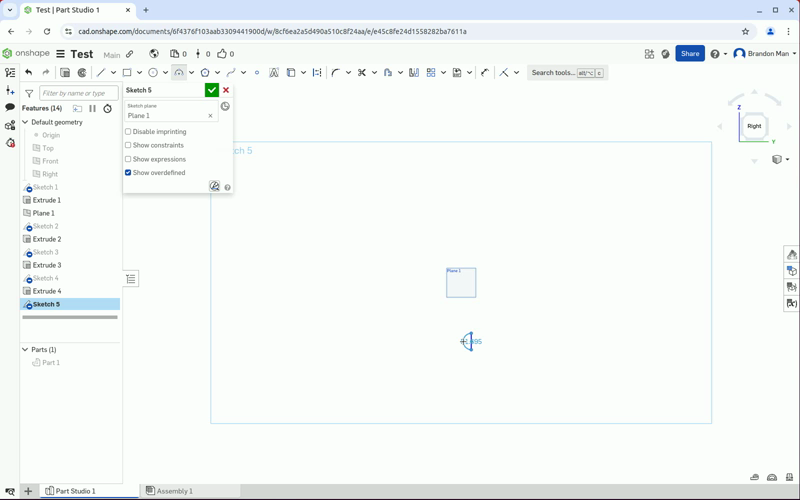
click(463, 341)
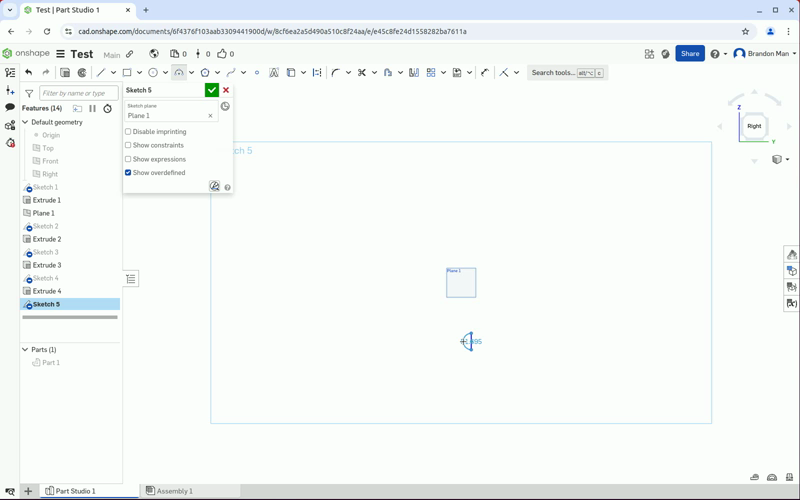
key_up(shift)
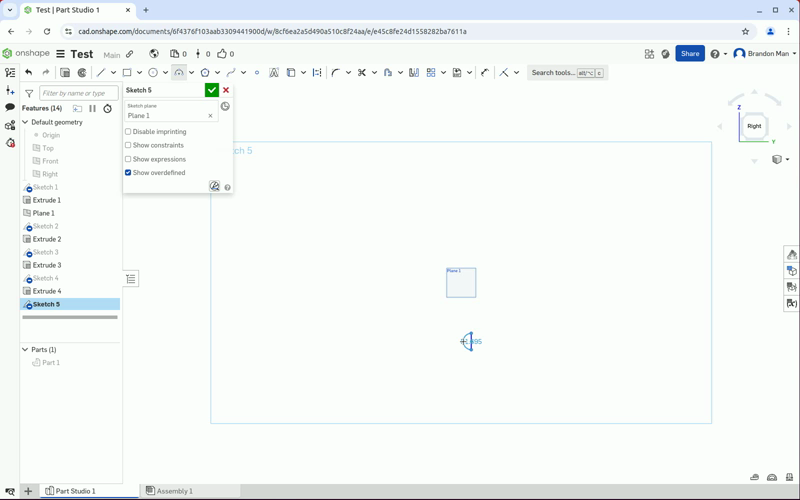
key(esc)
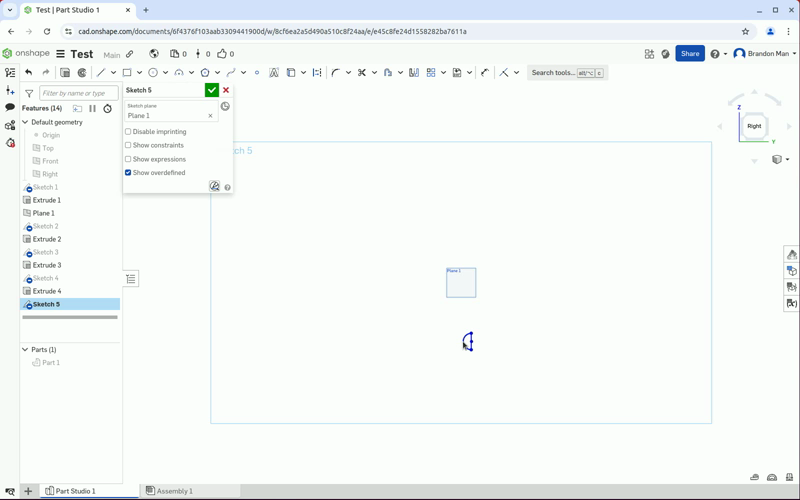
mouse_move(468, 343)
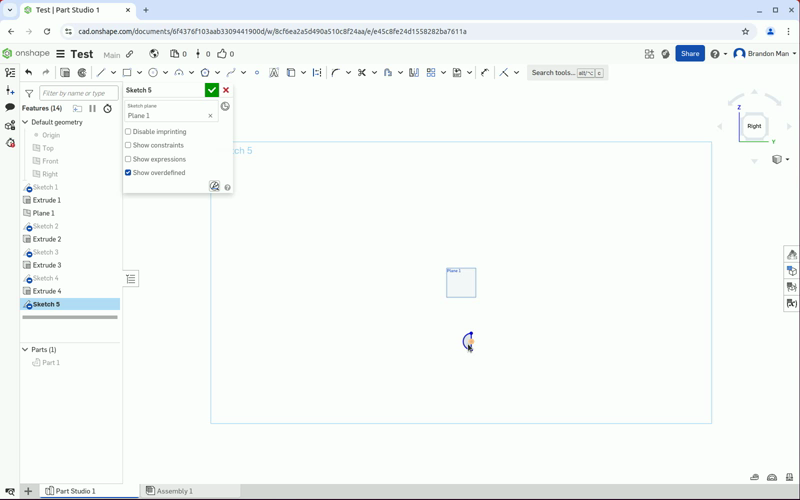
scroll(6)
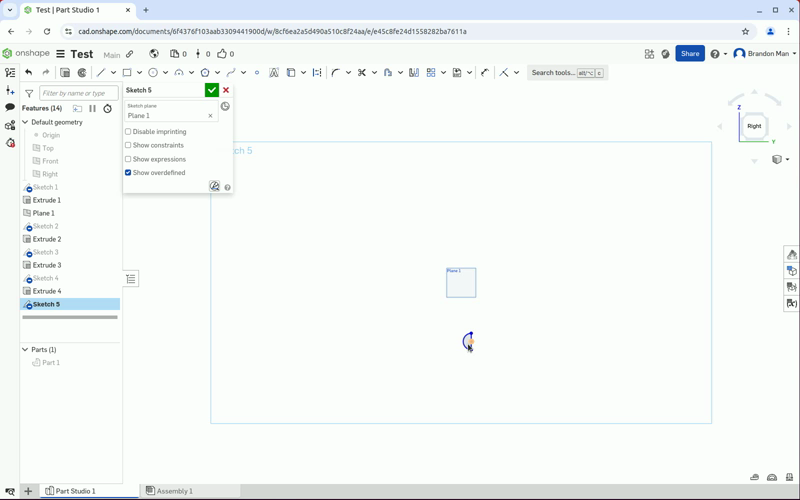
scroll(6)
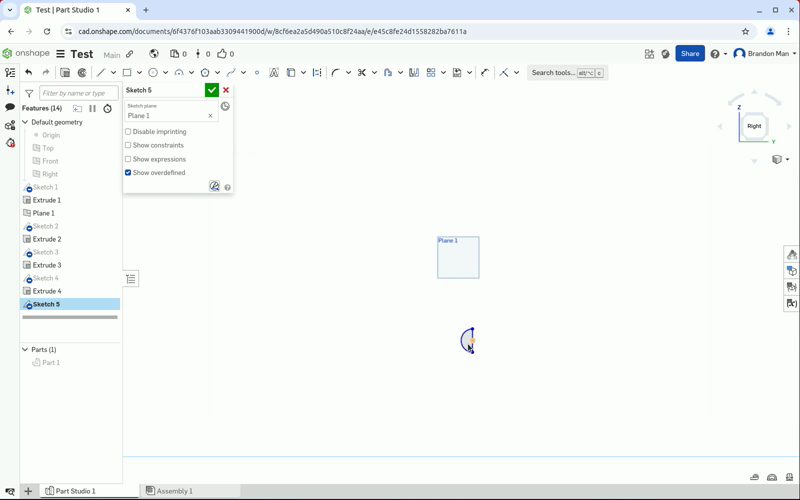
scroll(6)
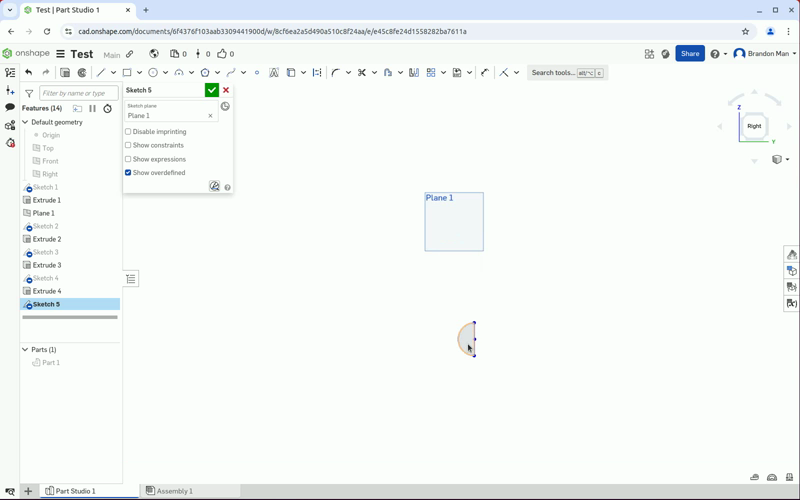
scroll(6)
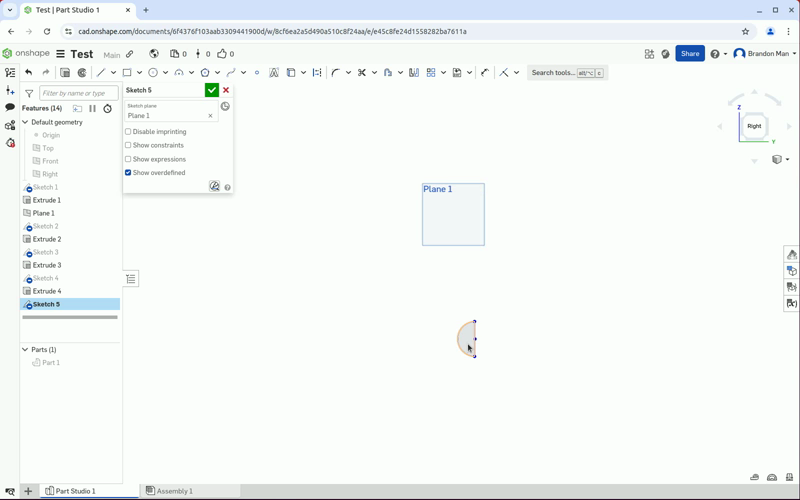
scroll(6)
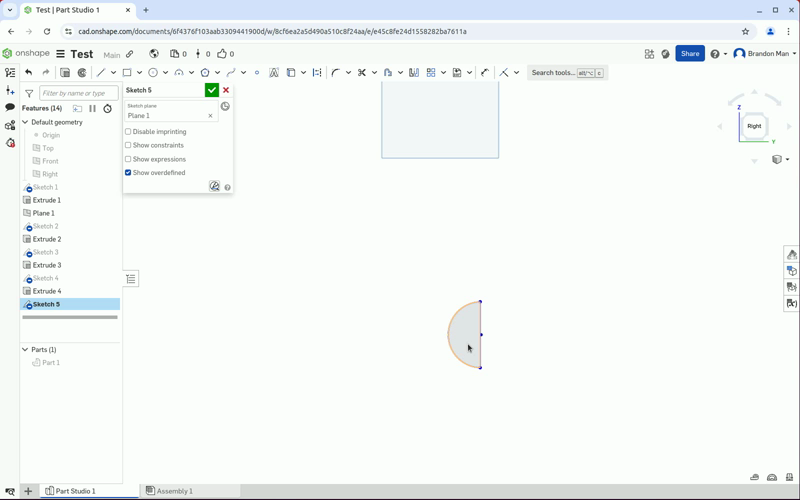
scroll(6)
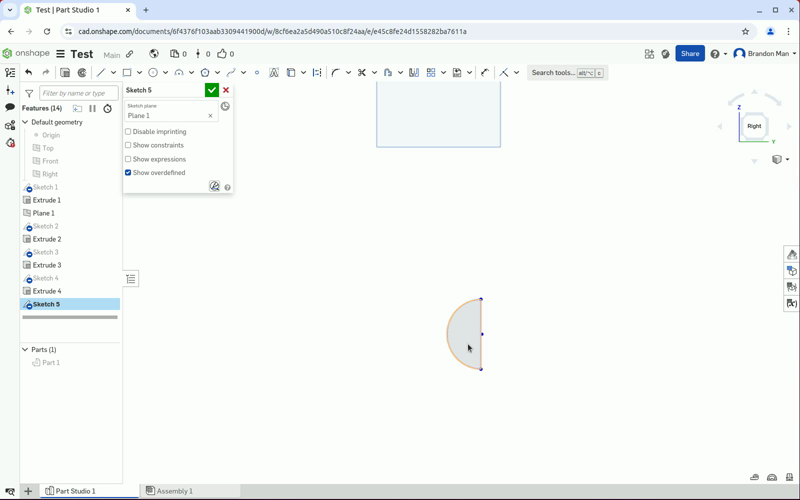
scroll(6)
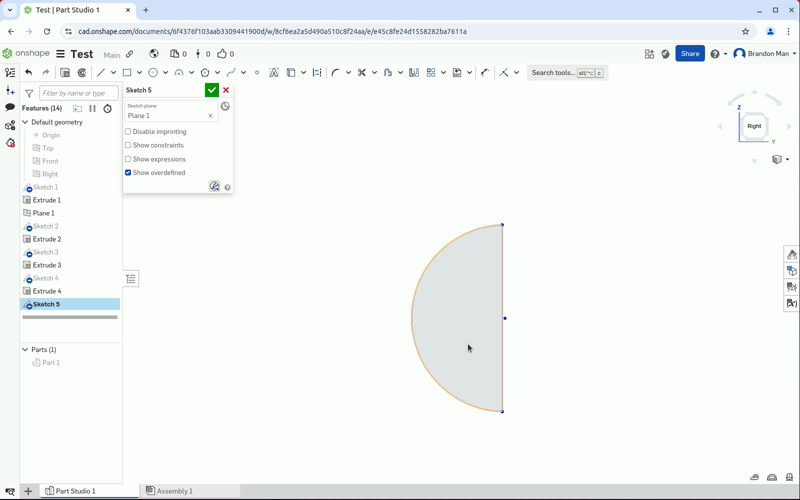
click(468, 343)
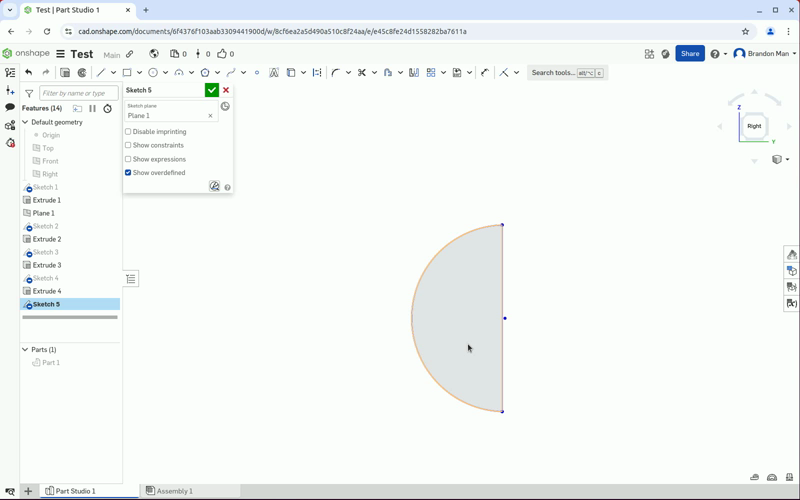
scroll(-6)
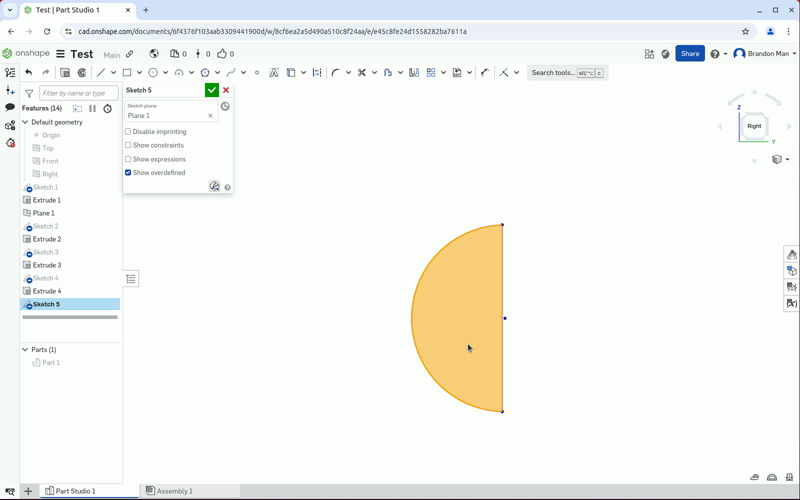
scroll(-6)
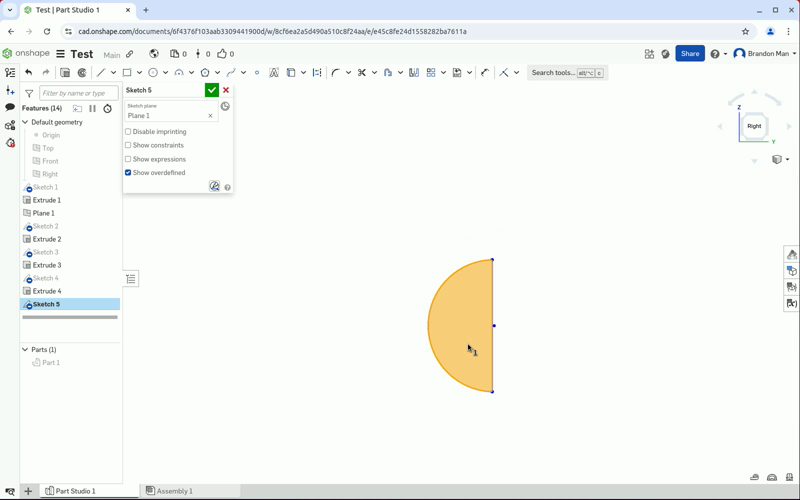
scroll(-6)
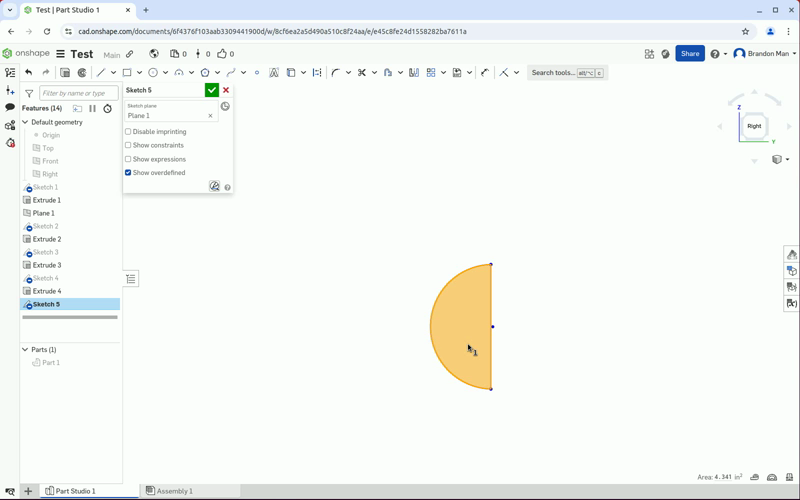
scroll(-6)
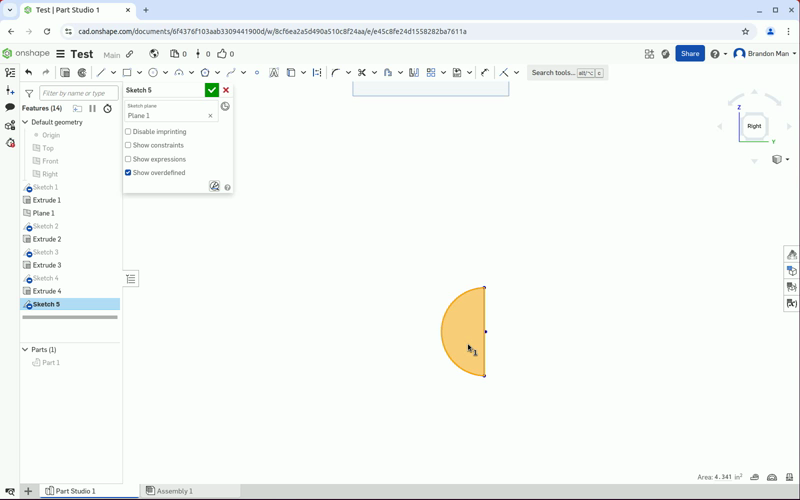
scroll(-6)
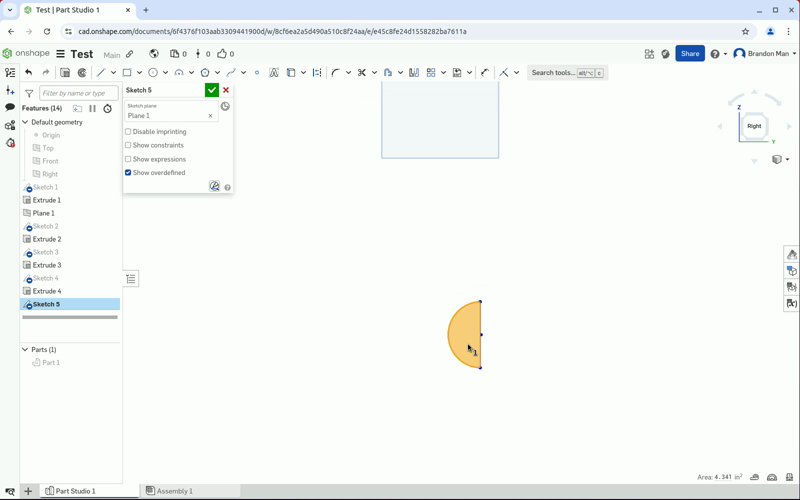
scroll(-6)
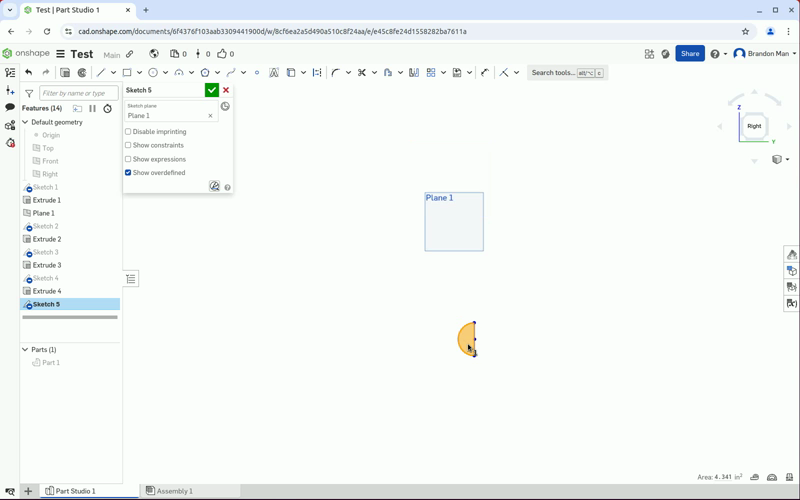
scroll(-6)
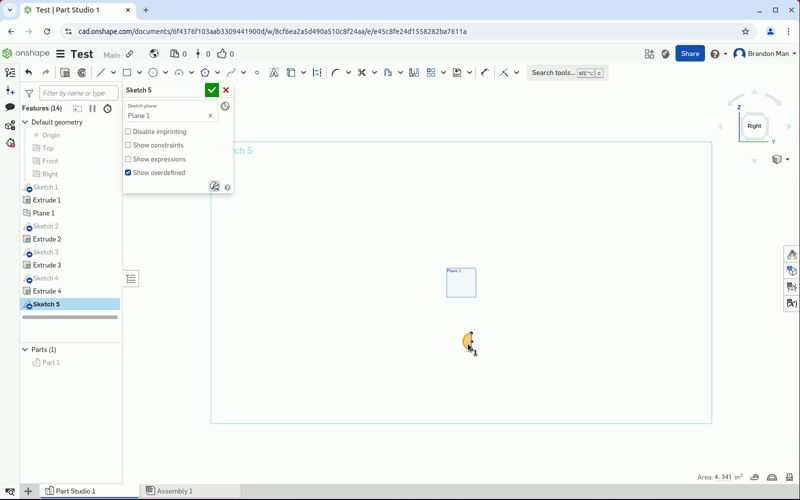
mouse_move(73, 352)
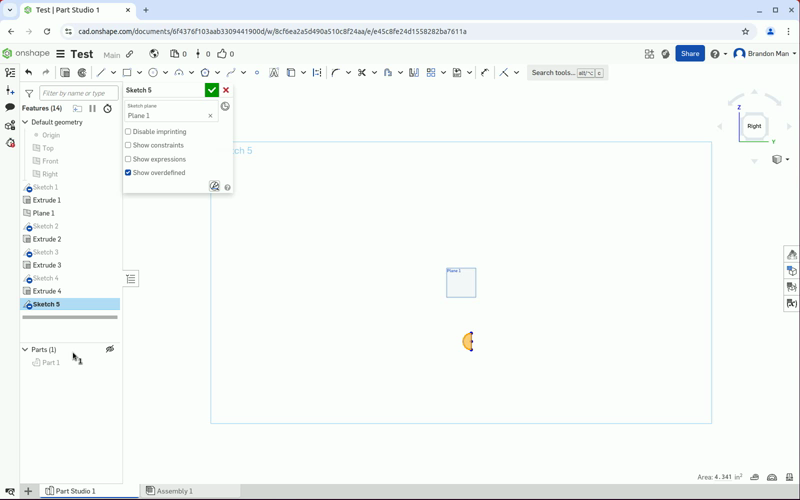
key(shift+y)
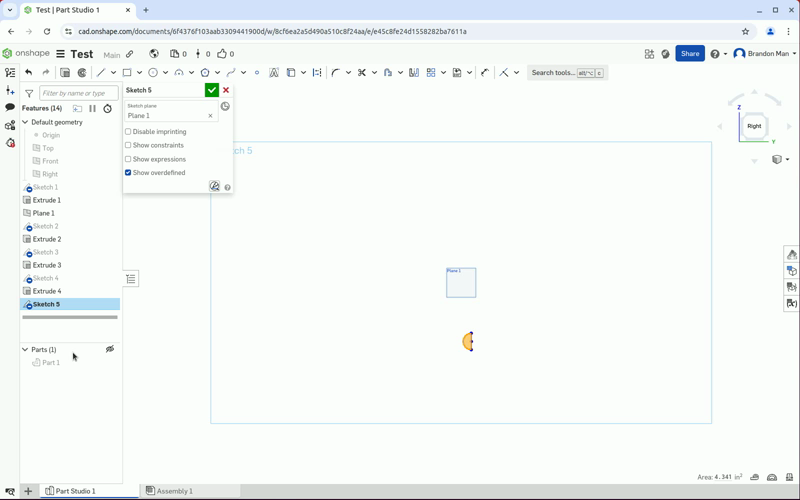
key(shift+e)
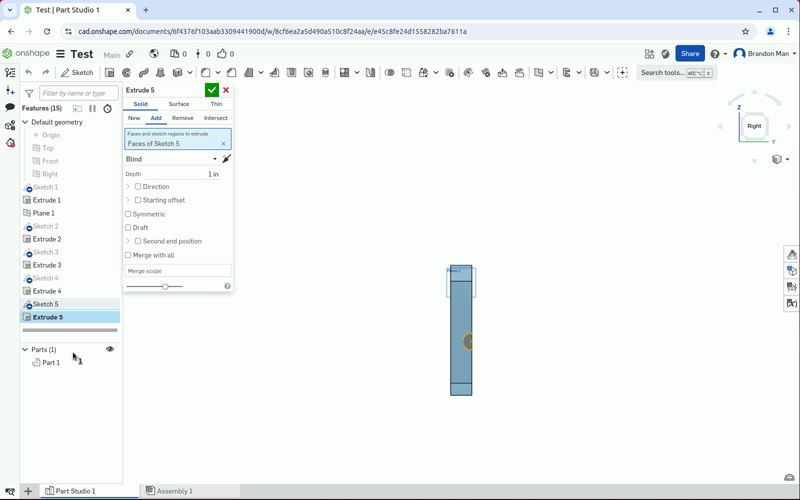
mouse_move(143, 106)
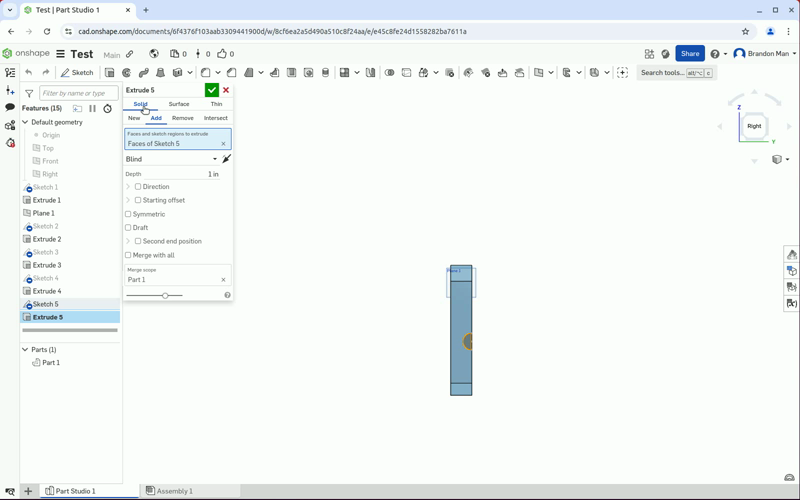
click(143, 106)
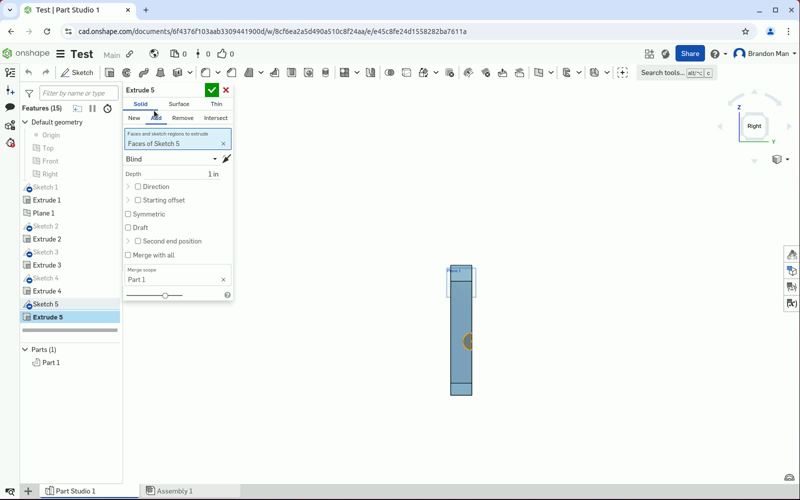
mouse_move(186, 120)
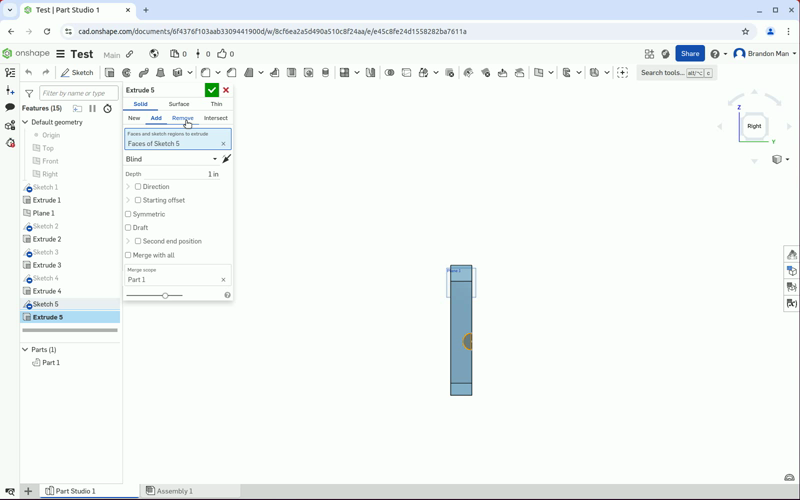
click(186, 120)
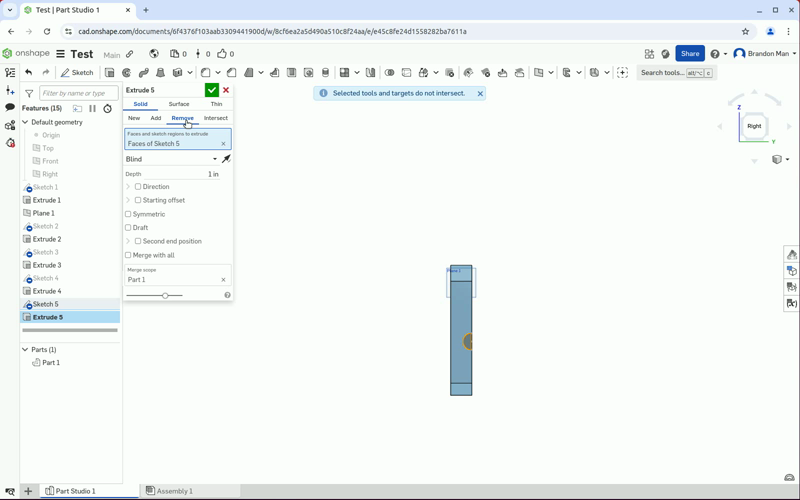
key(tab, 4)
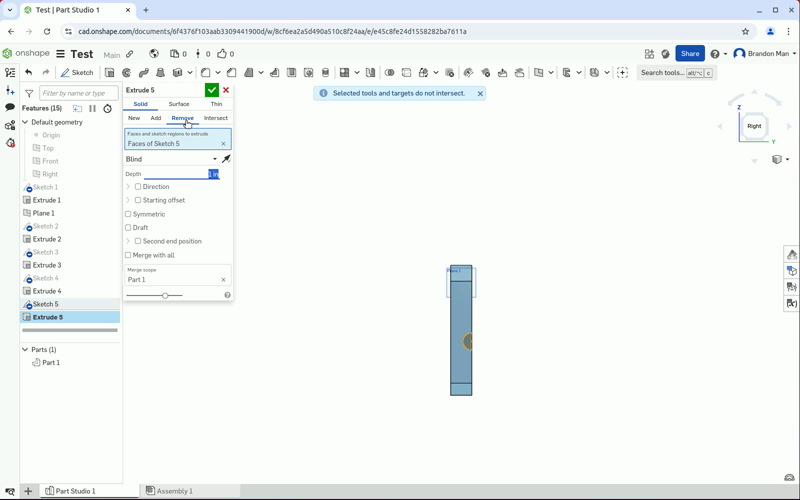
text(30.811)
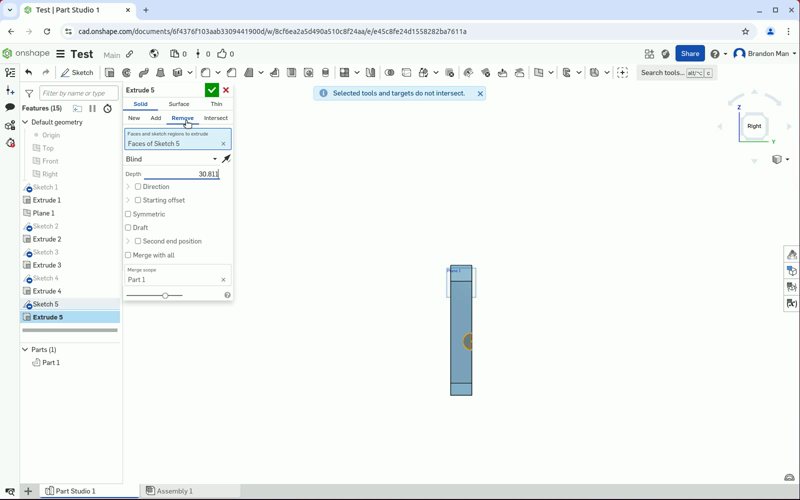
key(tab, 6)
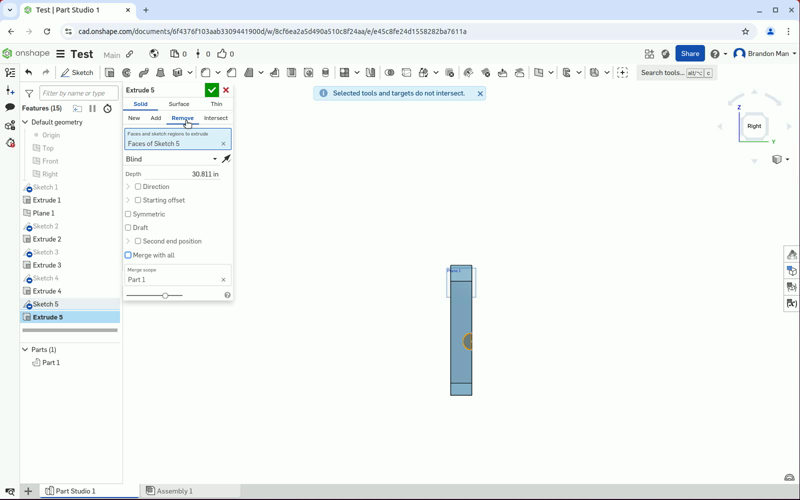
key(space)
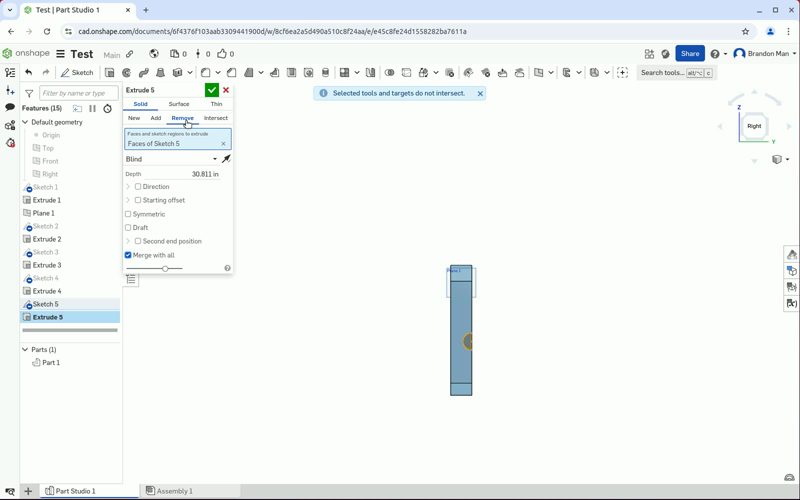
key(enter)
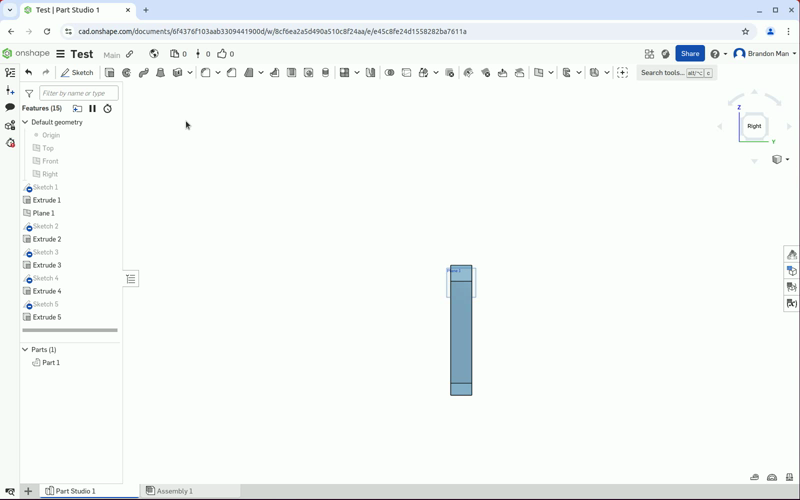
key(shift+h)
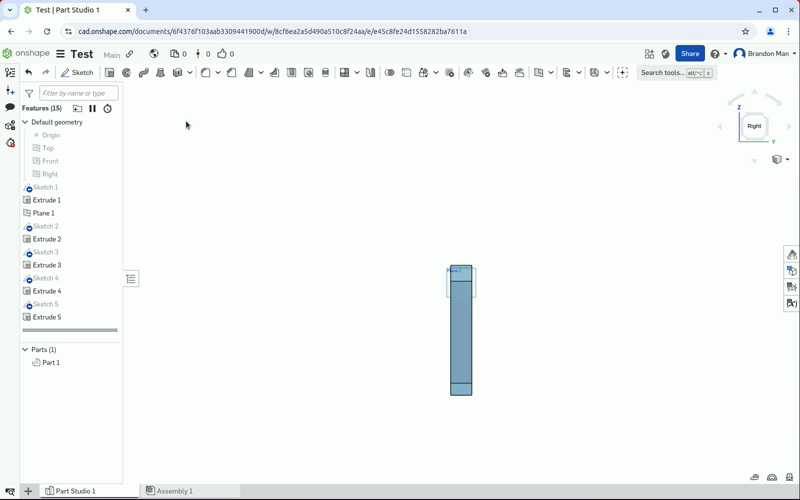
key(shift+h)
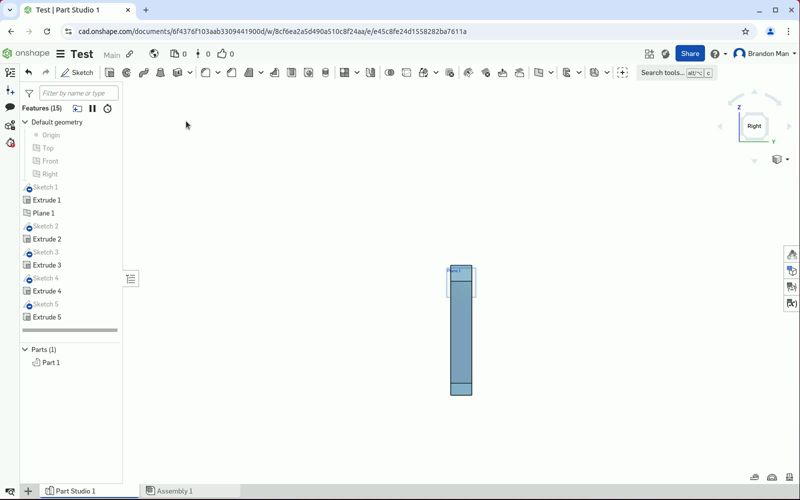
mouse_move(73, 189)
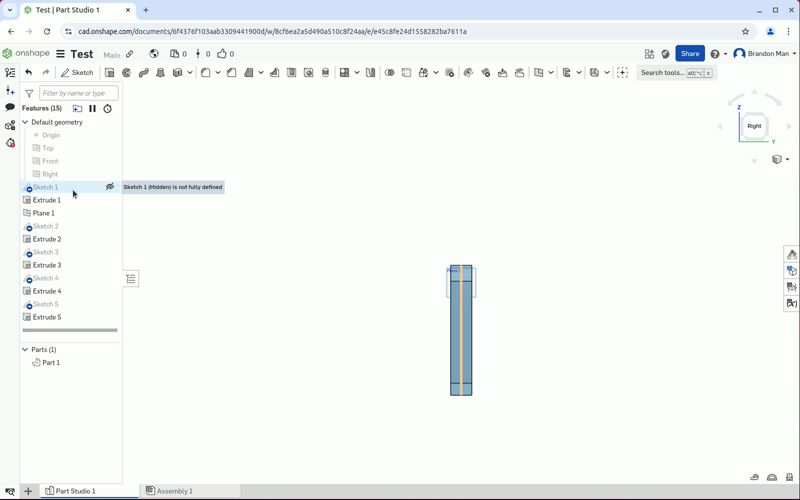
click(73, 189)
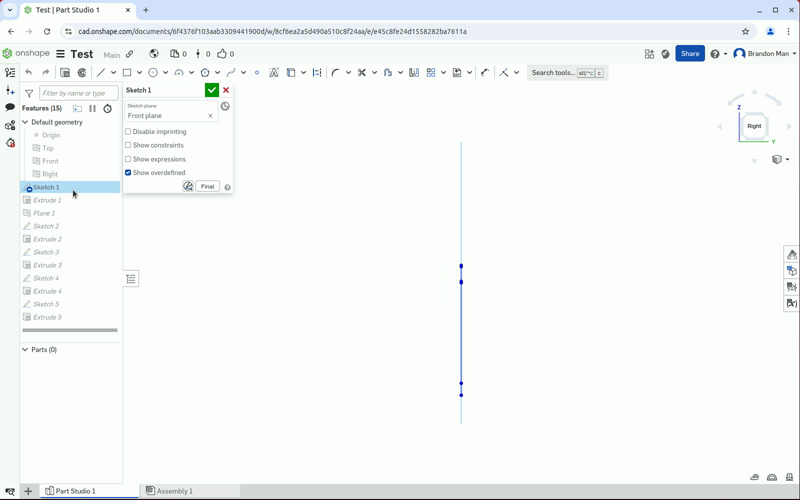
mouse_move(229, 92)
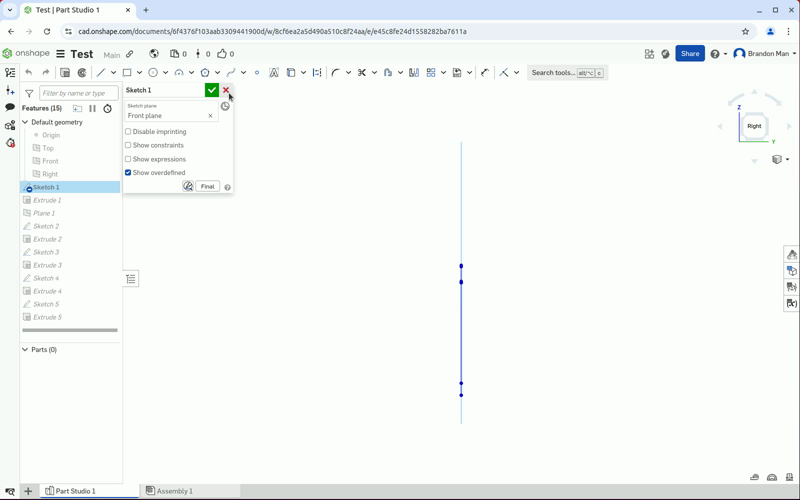
click(229, 92)
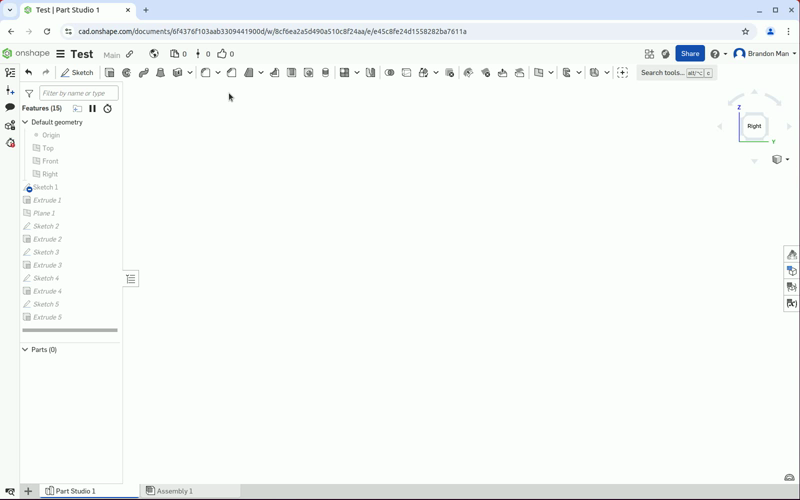
key(shift+s)
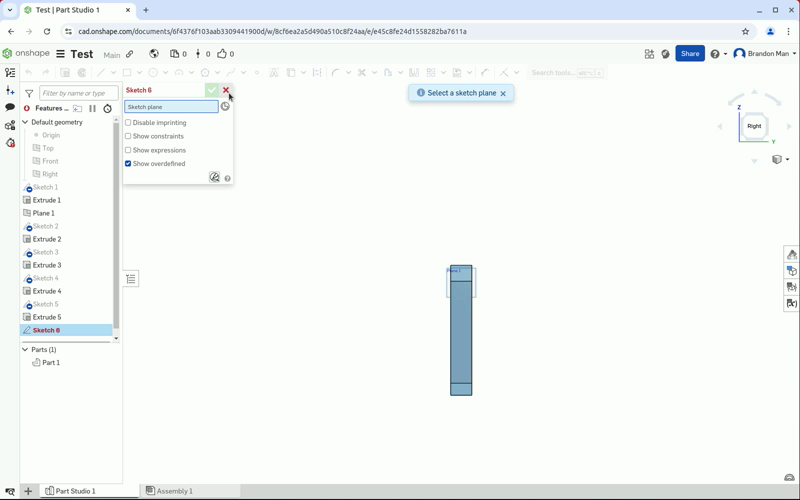
mouse_move(69, 215)
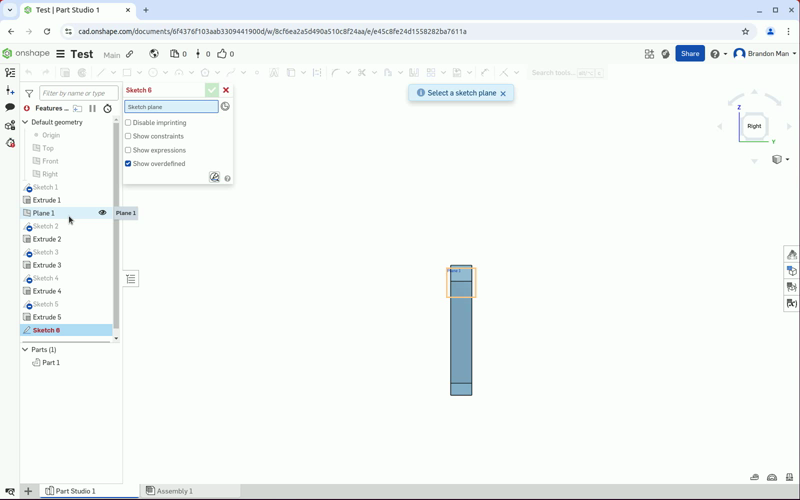
click(69, 215)
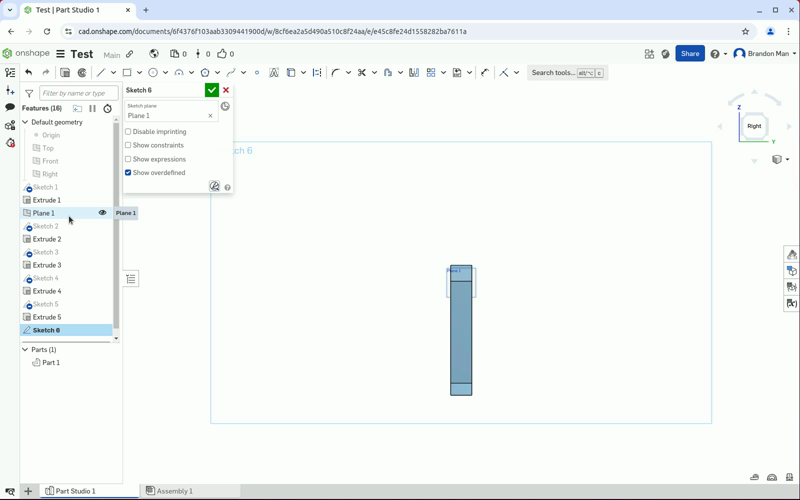
mouse_move(73, 352)
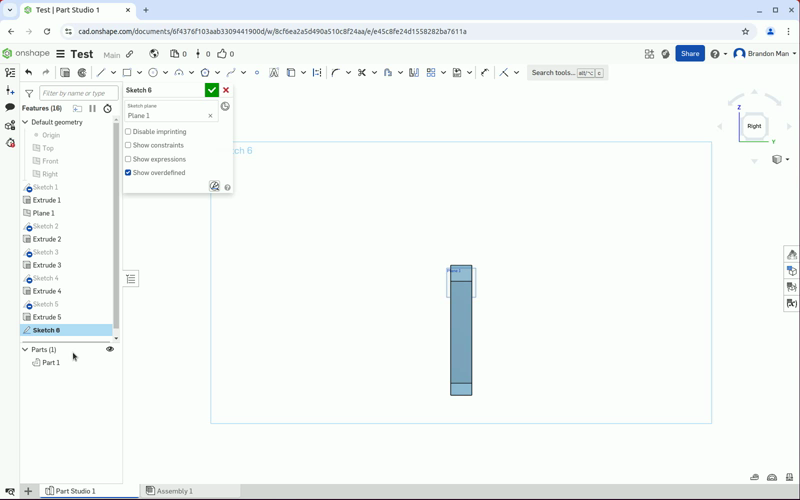
key(y)
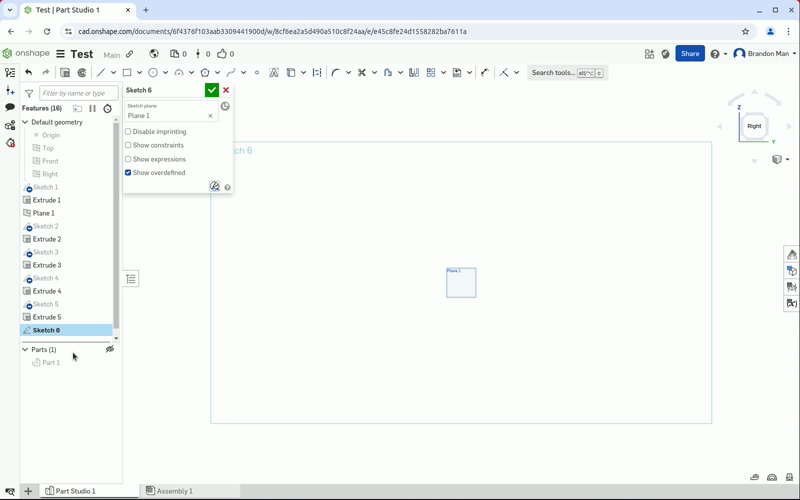
key(l)
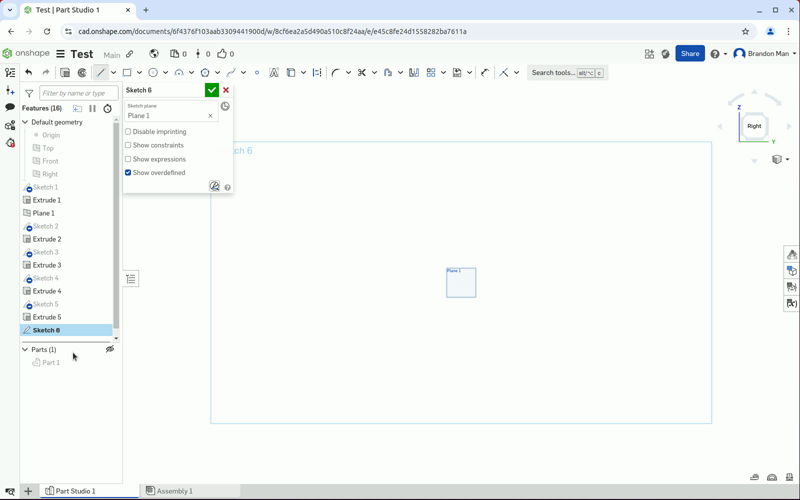
key_down(shift)
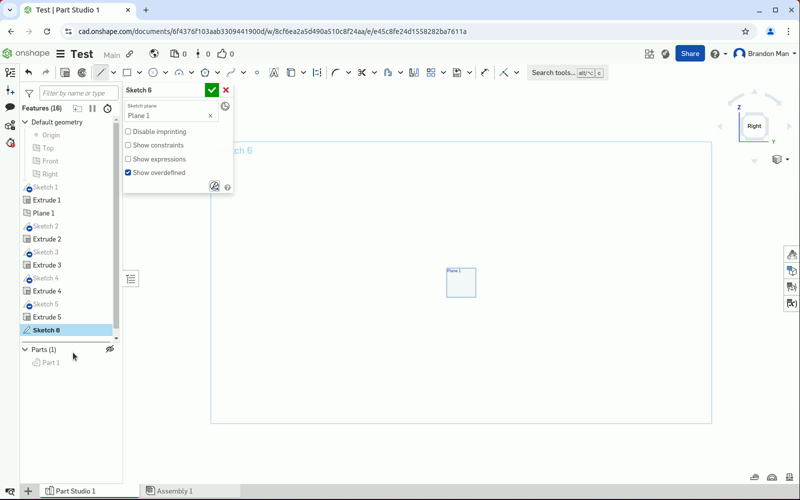
mouse_move(450, 312)
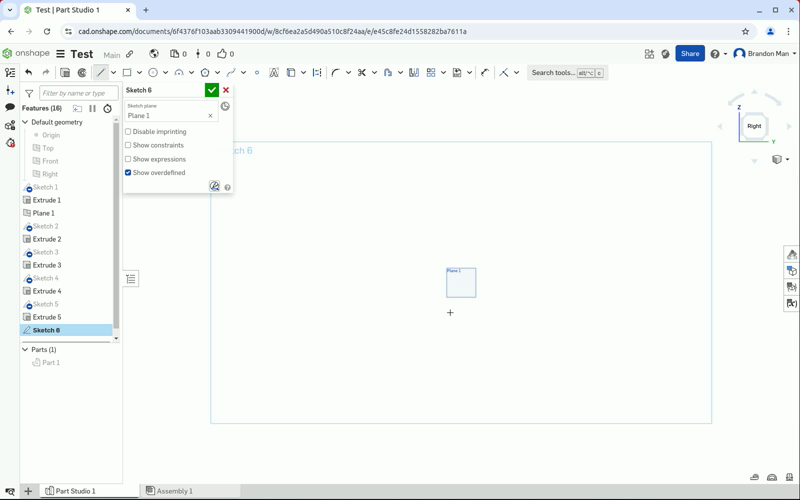
click(450, 312)
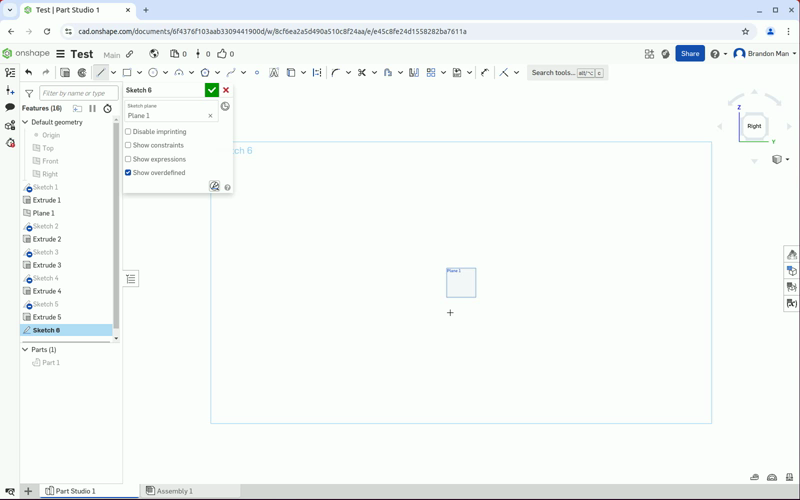
key_up(shift)
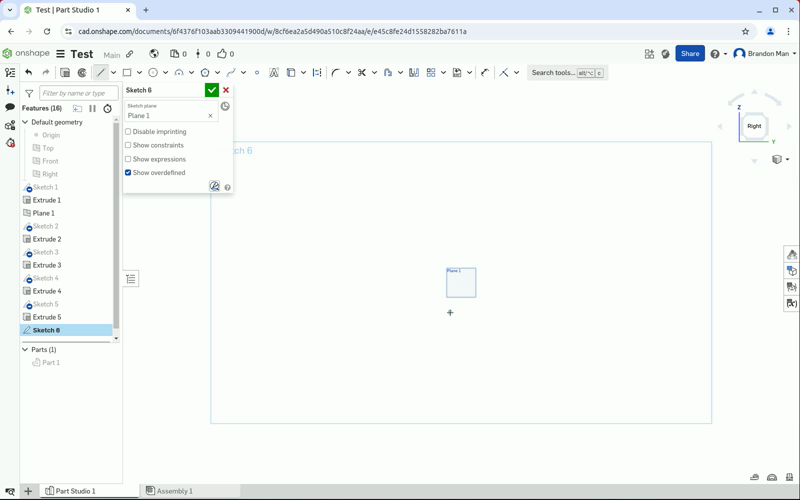
key_down(shift)
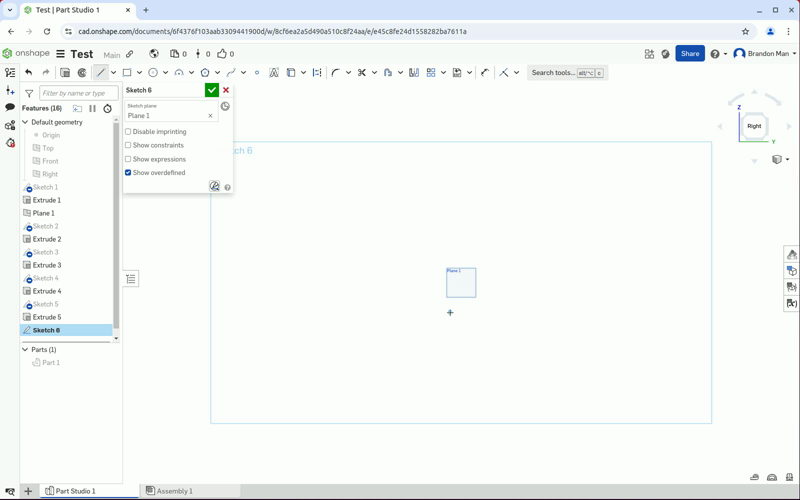
mouse_move(480, 312)
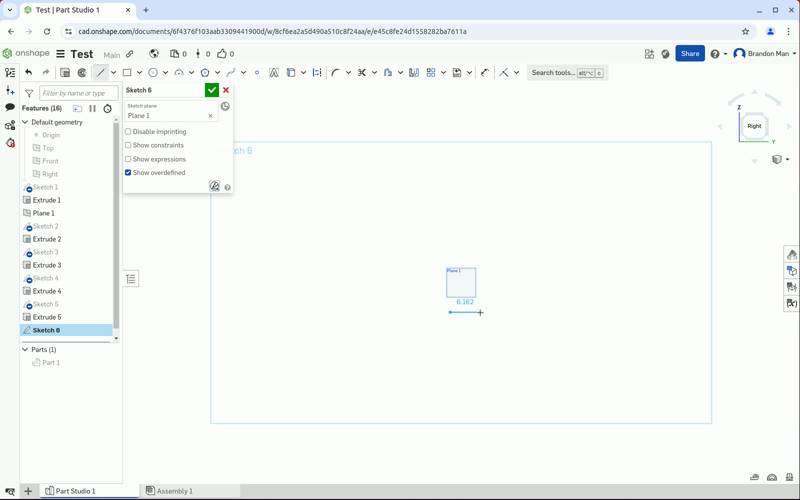
mouse_move(457, 312)
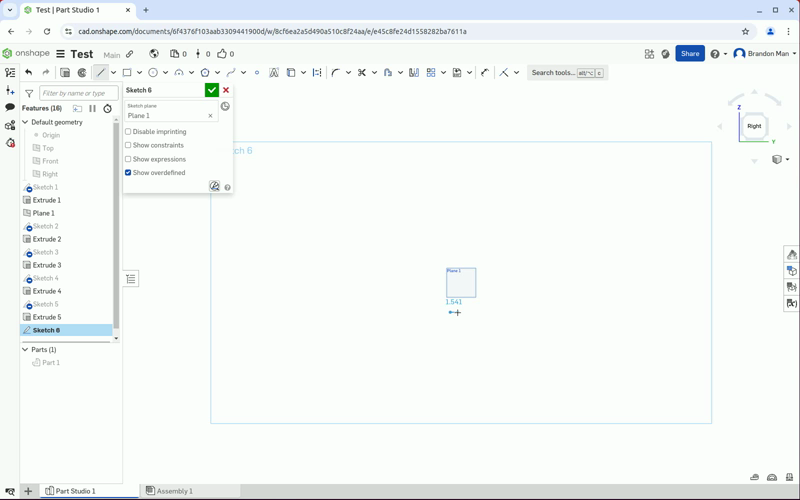
scroll(6)
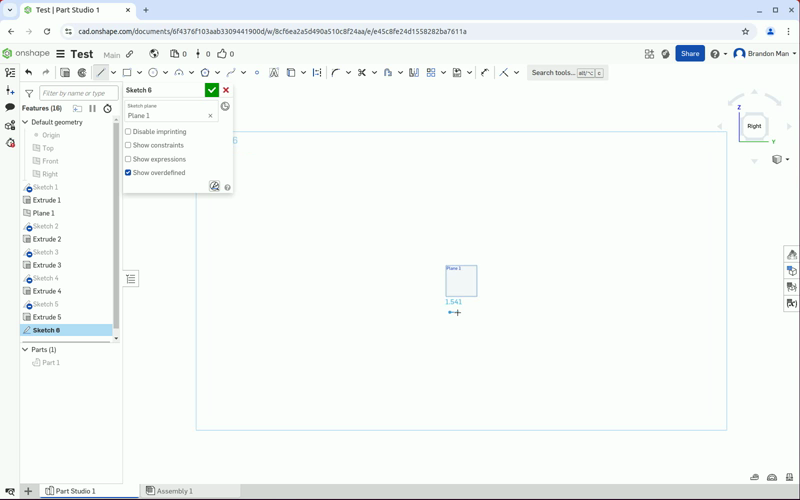
scroll(6)
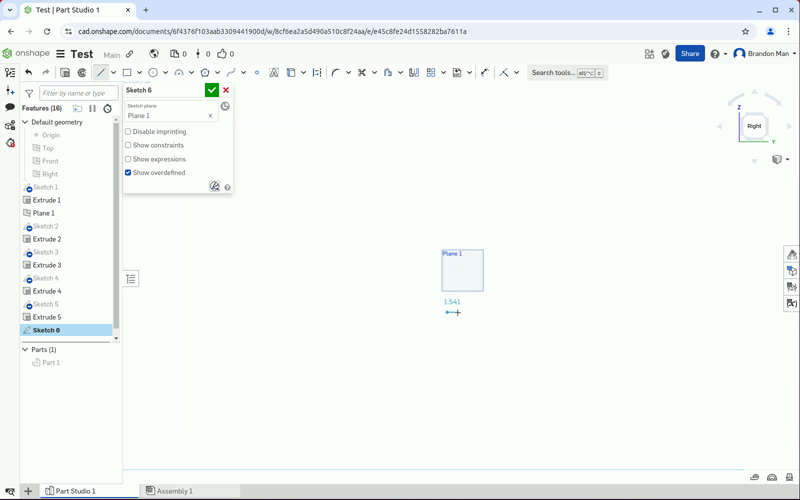
scroll(6)
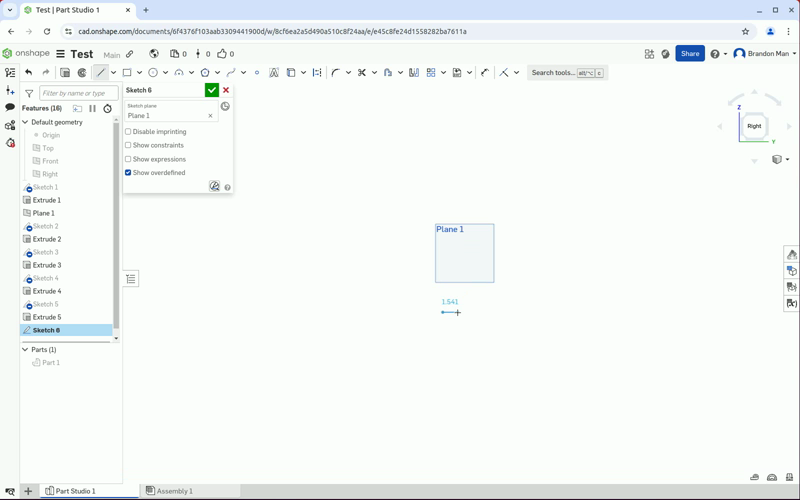
scroll(6)
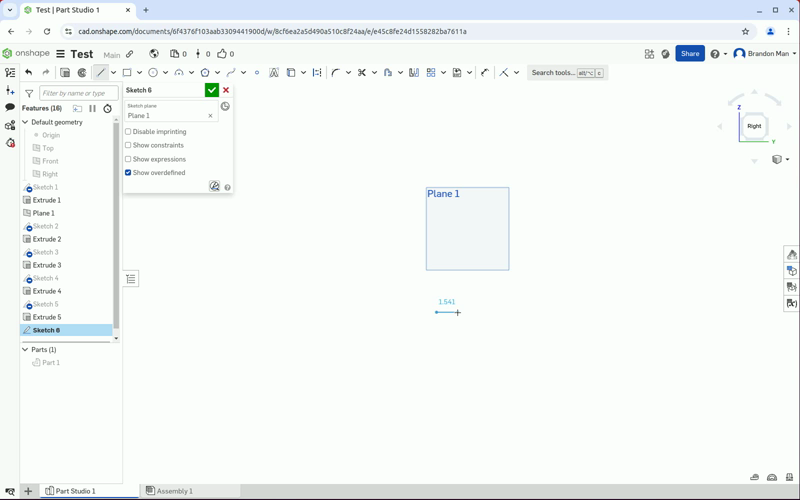
scroll(6)
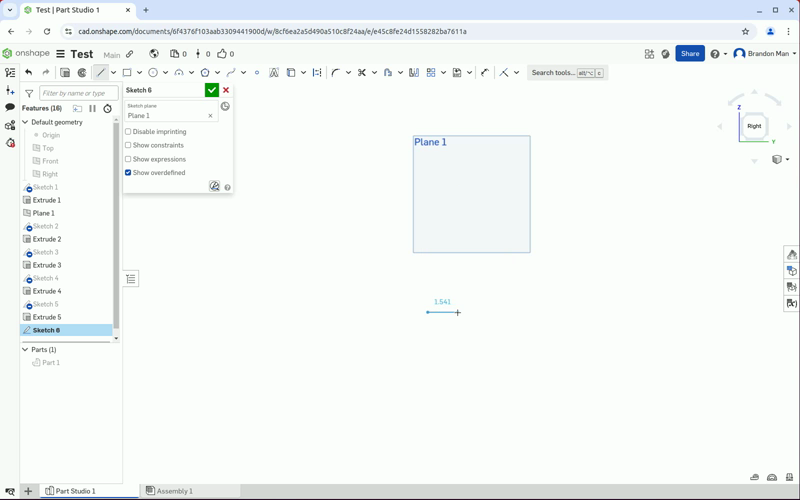
scroll(6)
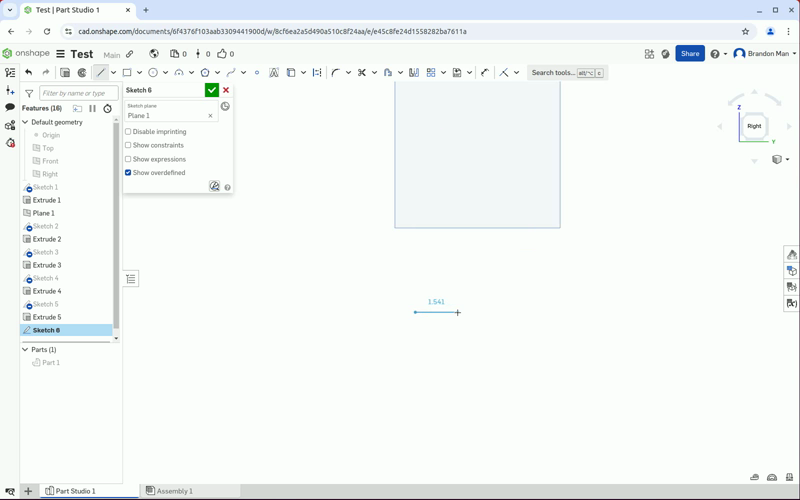
scroll(6)
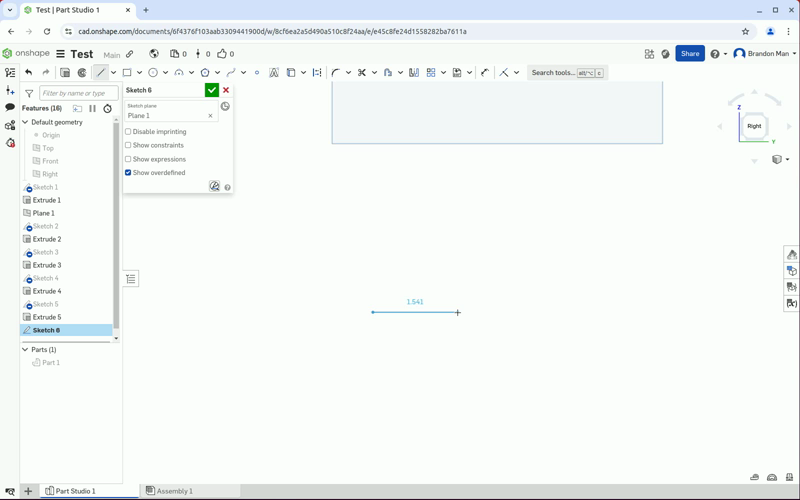
click(457, 312)
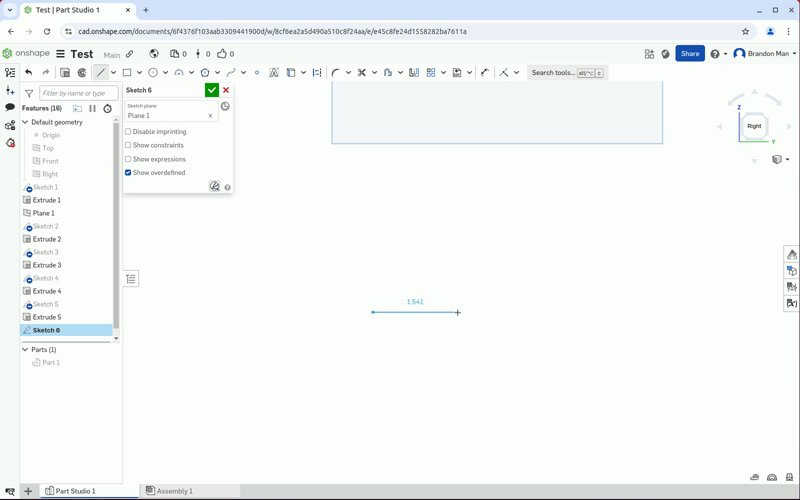
scroll(-6)
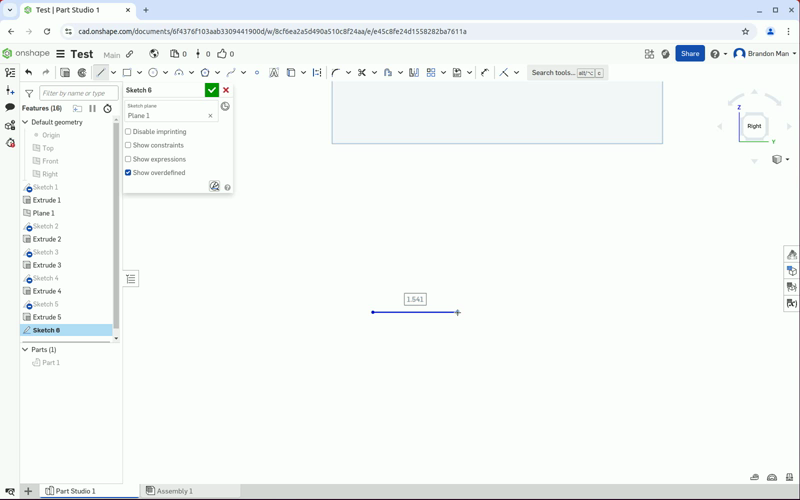
scroll(-6)
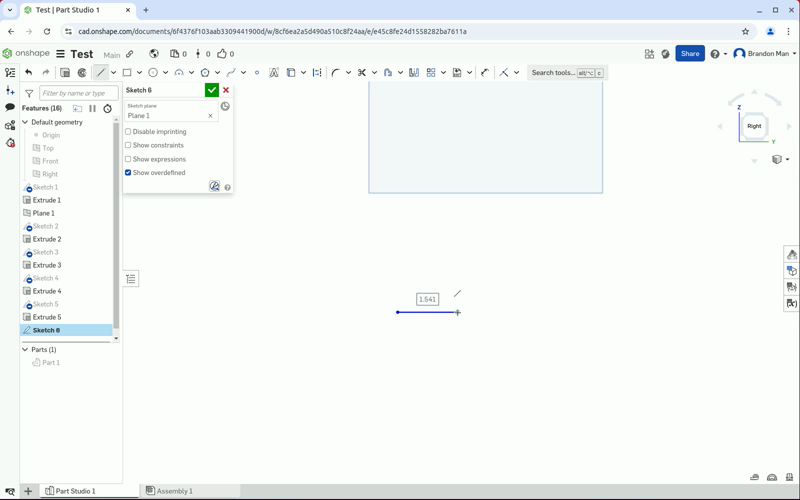
scroll(-6)
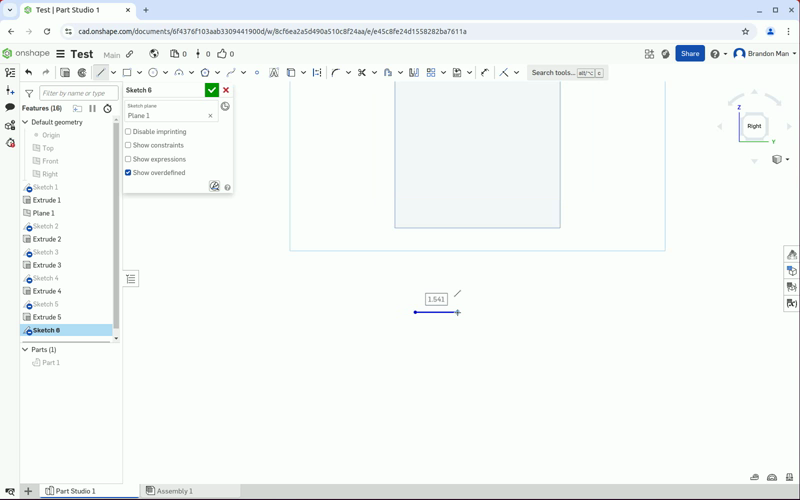
scroll(-6)
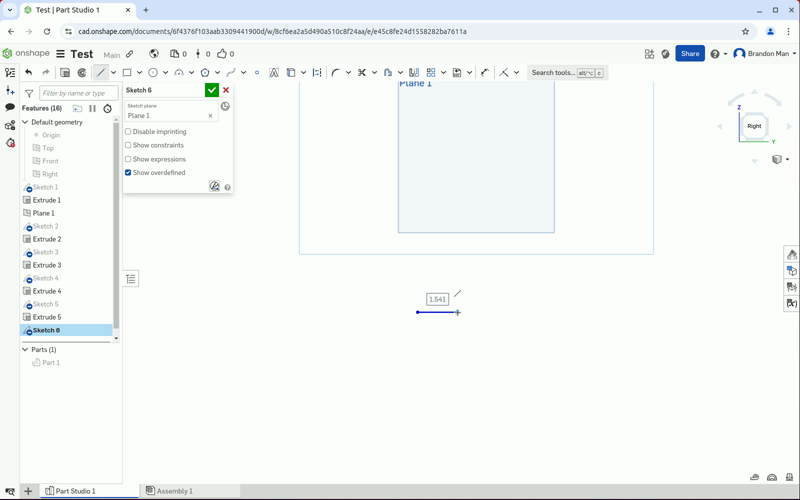
scroll(-6)
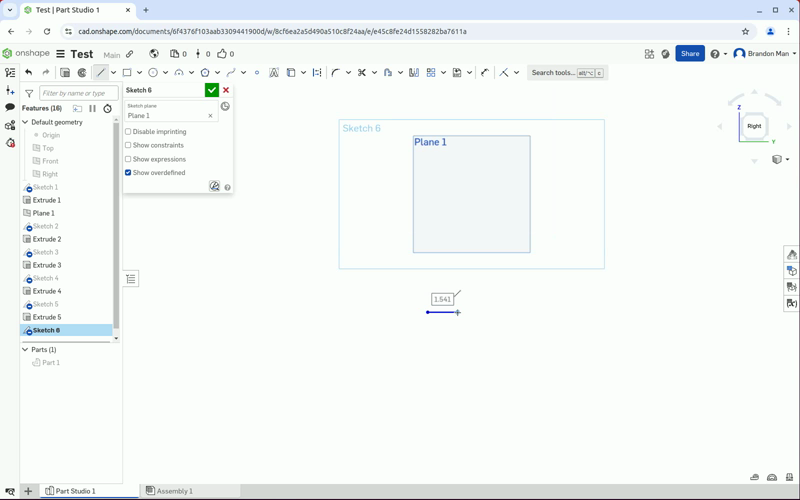
scroll(-6)
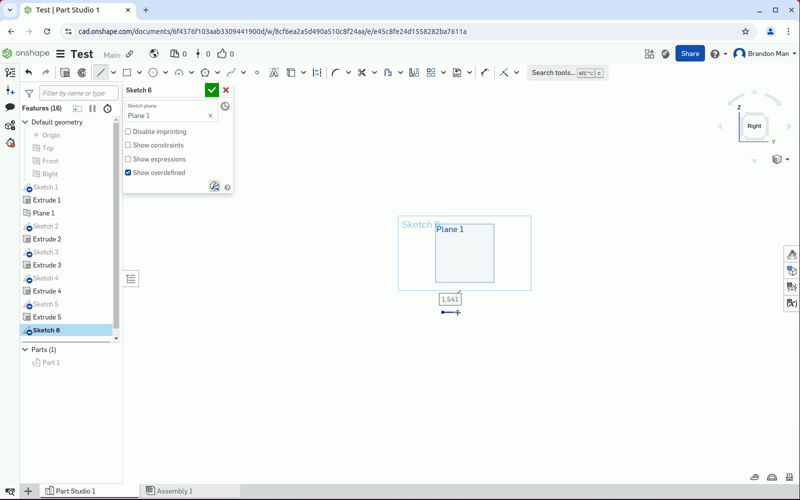
scroll(-6)
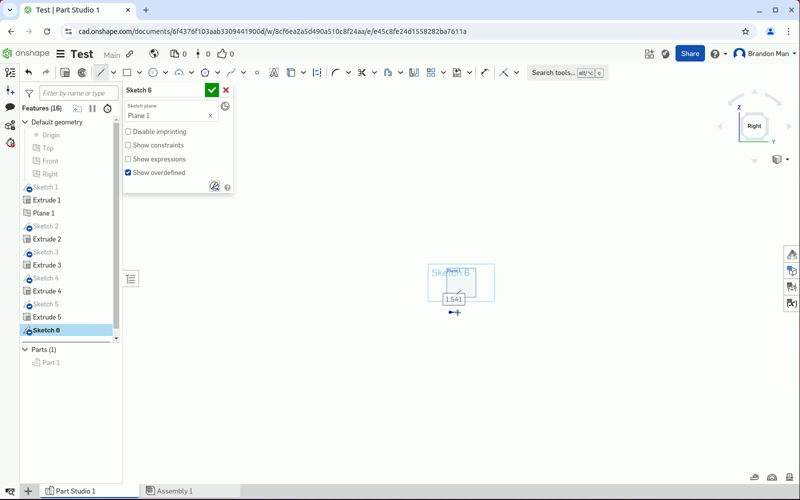
key_up(shift)
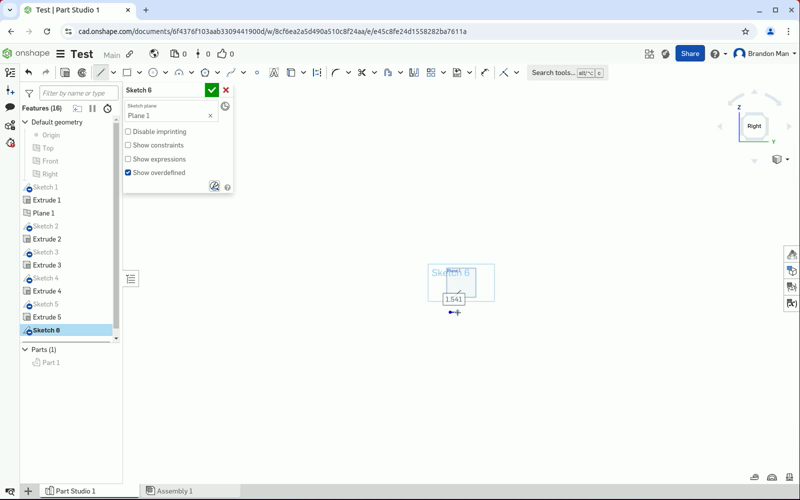
key_down(shift)
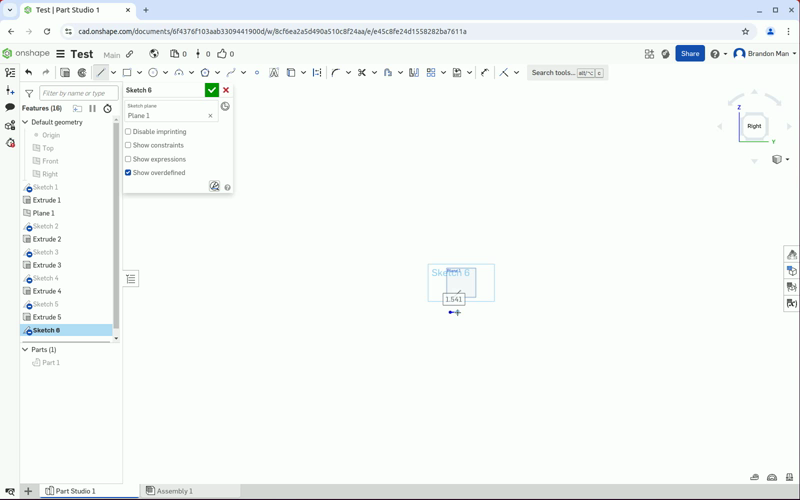
mouse_move(487, 312)
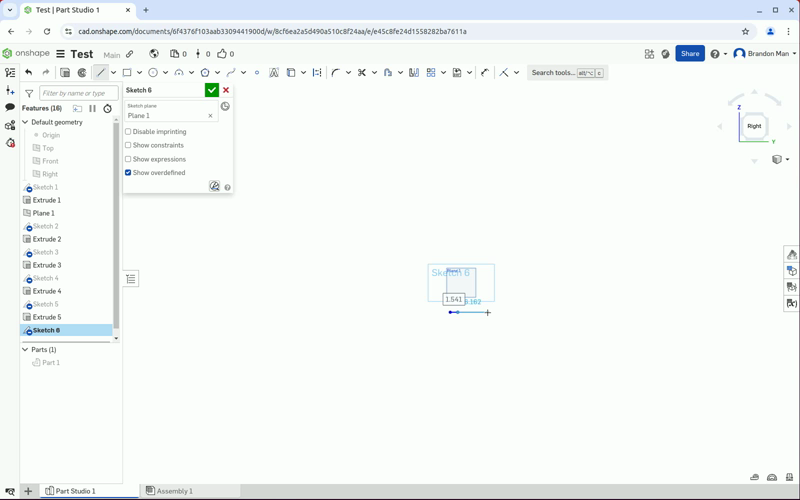
mouse_move(457, 297)
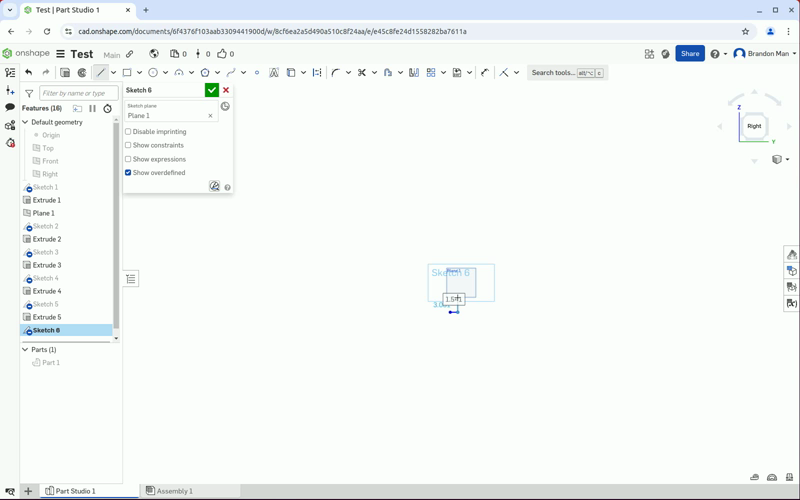
click(457, 297)
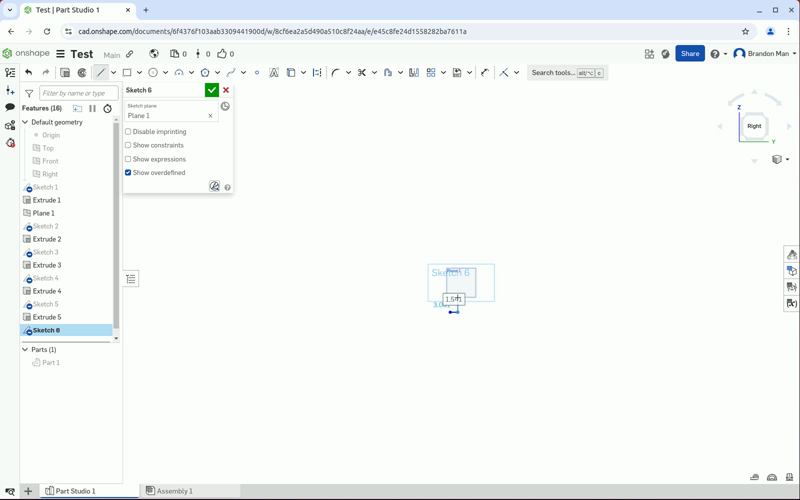
key_up(shift)
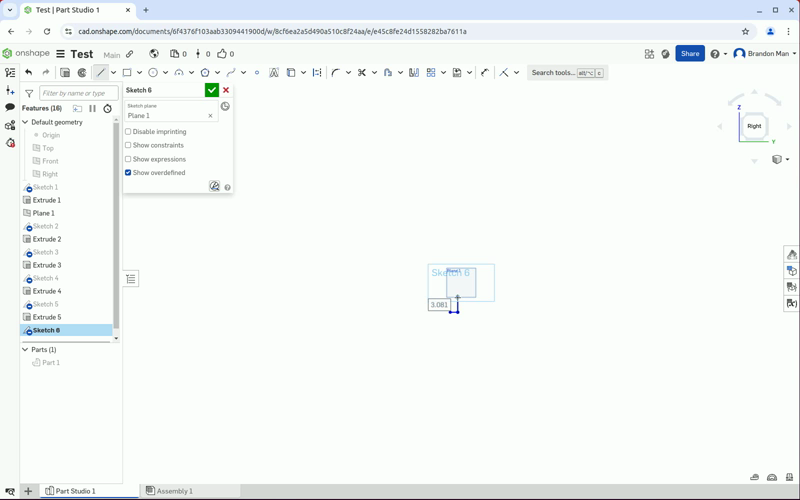
key_down(shift)
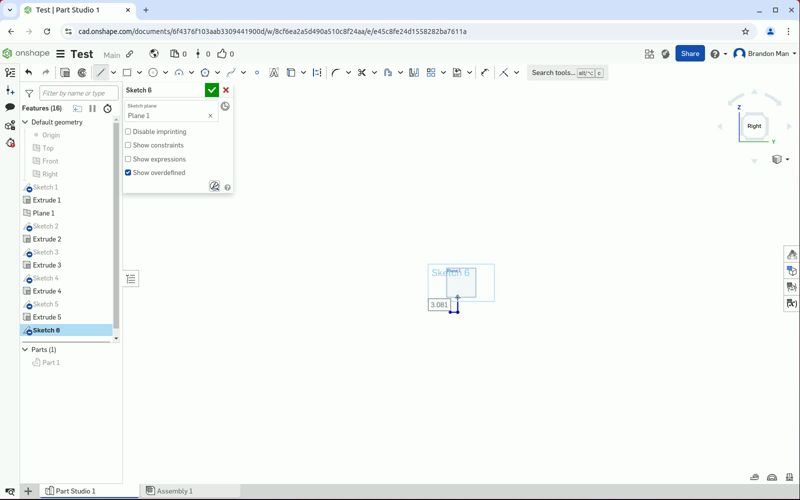
mouse_move(487, 297)
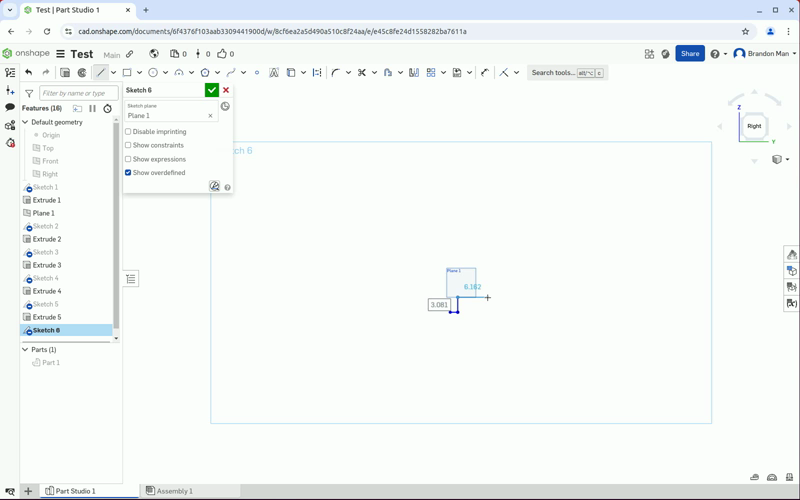
mouse_move(450, 297)
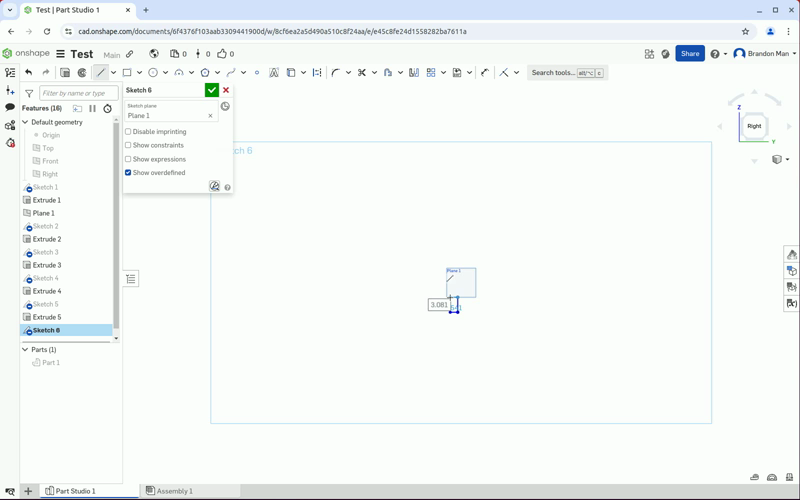
scroll(6)
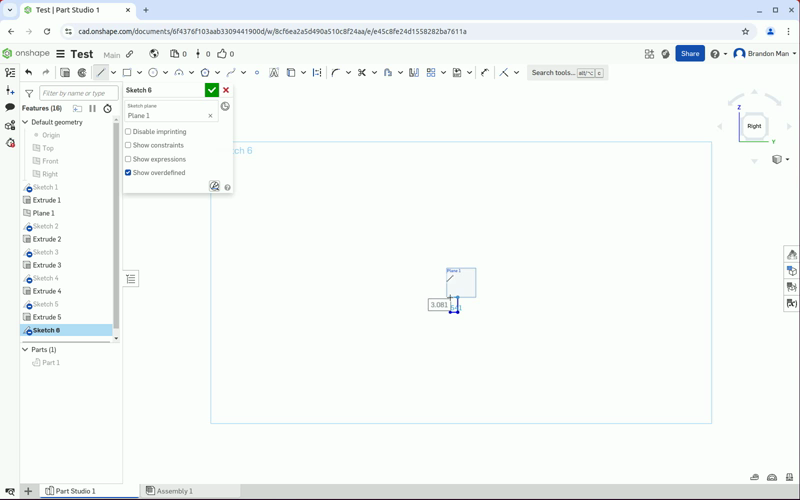
scroll(6)
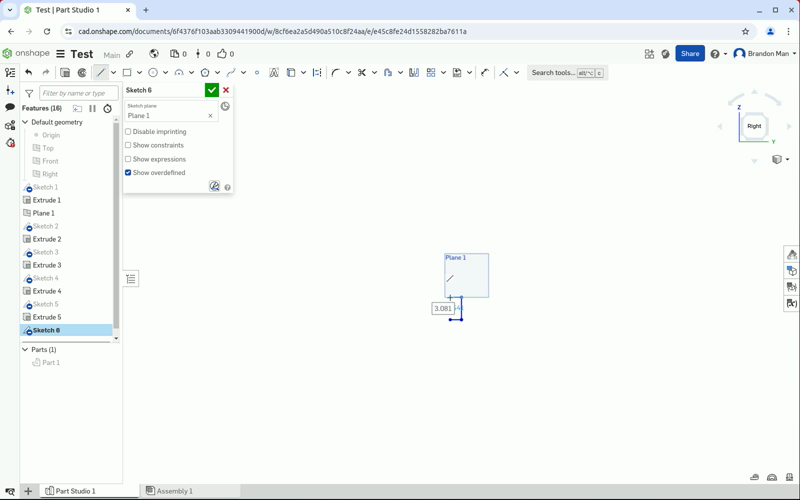
scroll(6)
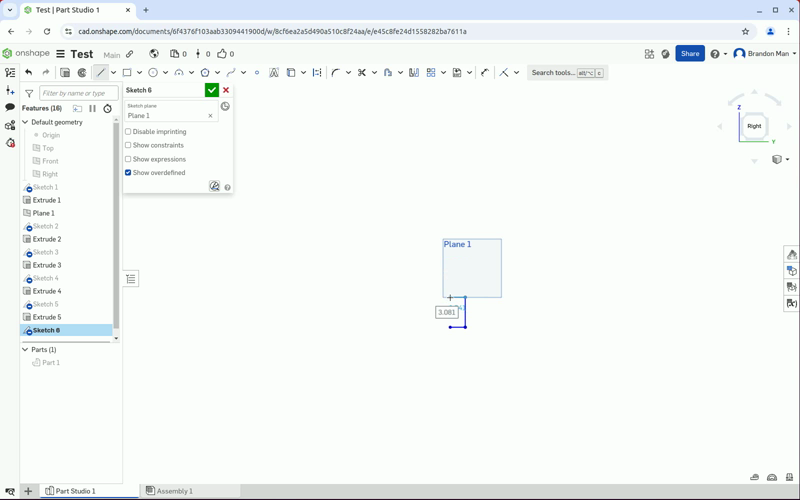
scroll(6)
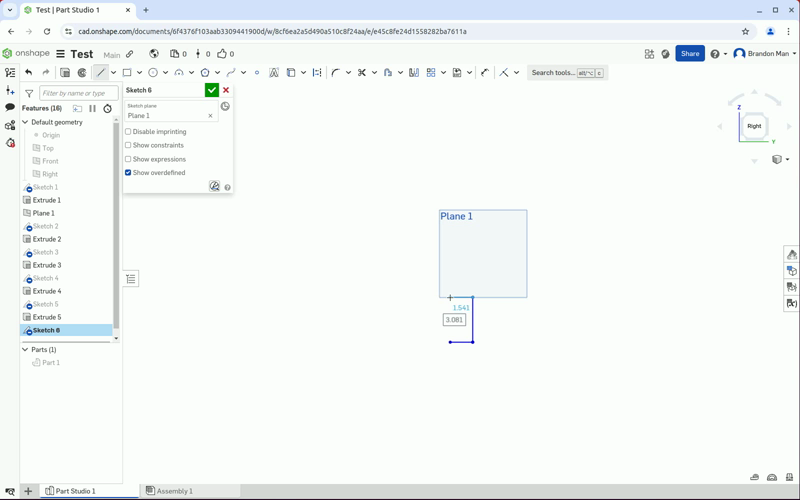
scroll(6)
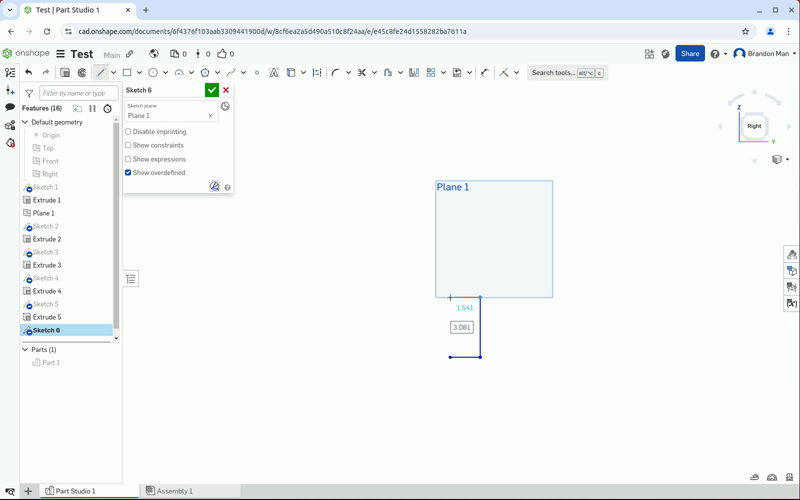
scroll(6)
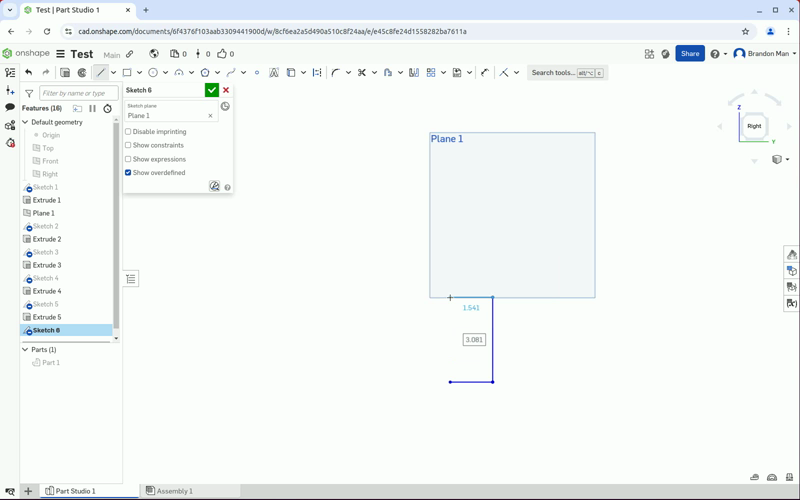
scroll(6)
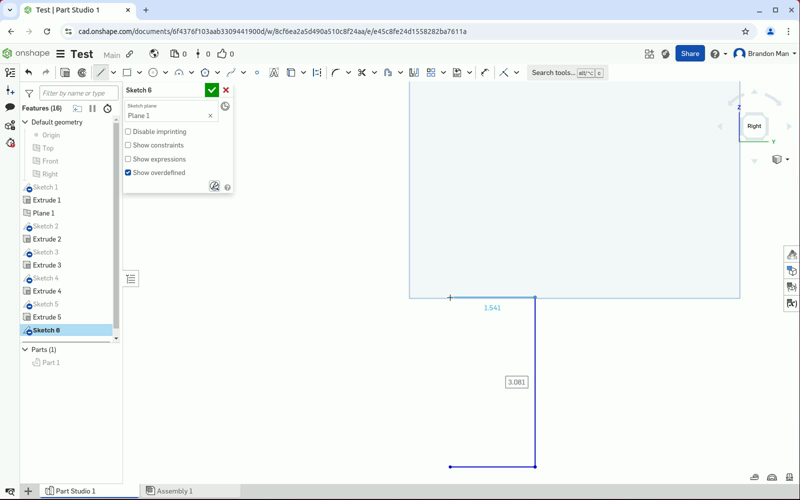
click(450, 297)
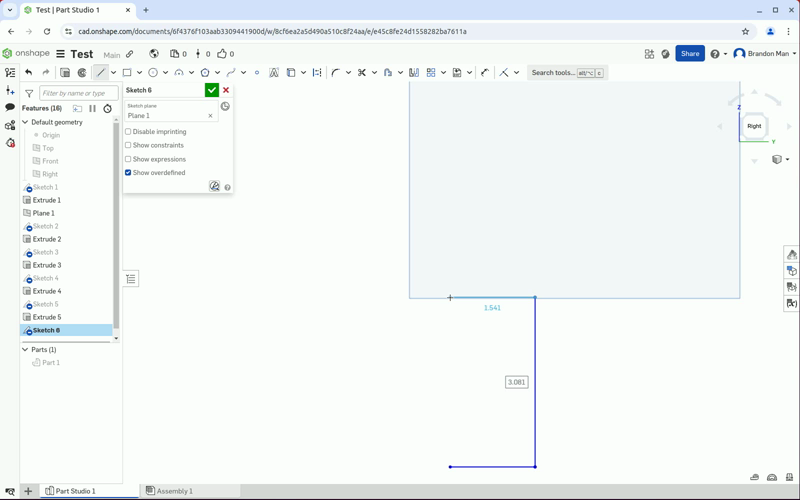
scroll(-6)
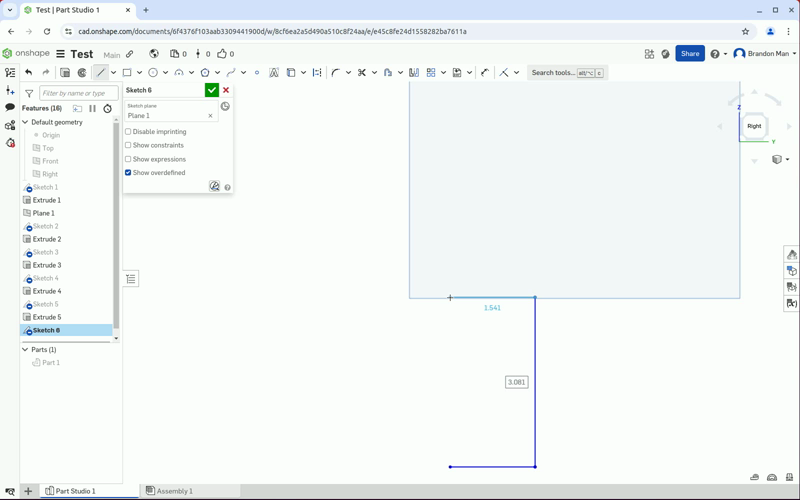
scroll(-6)
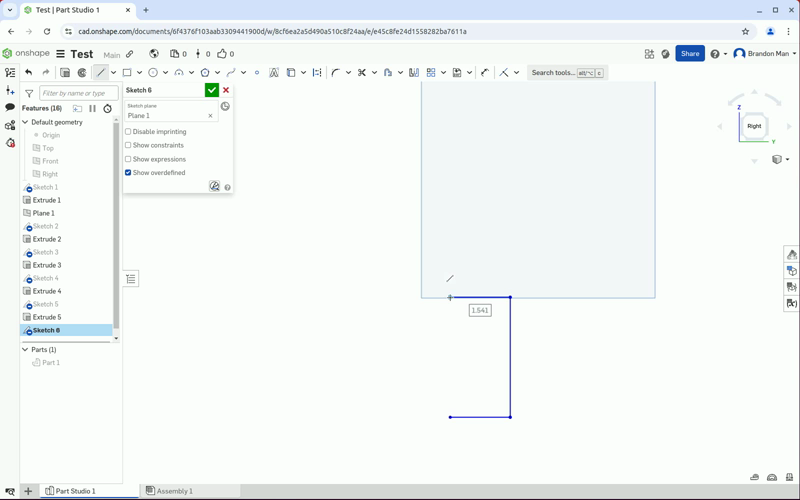
scroll(-6)
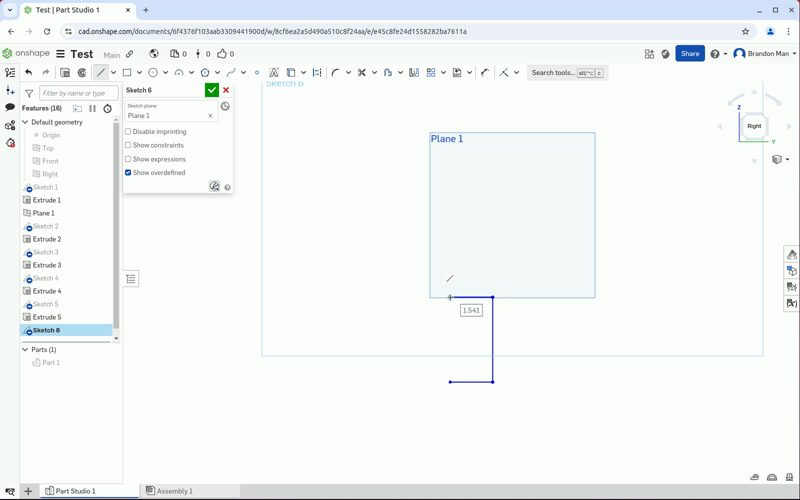
scroll(-6)
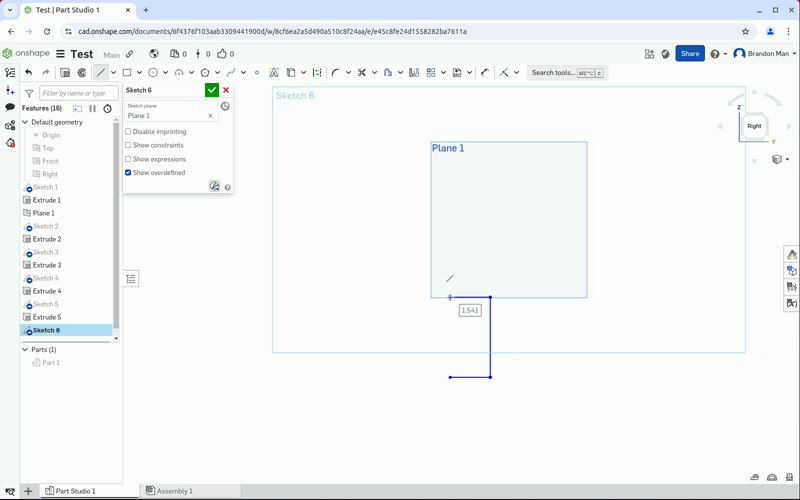
scroll(-6)
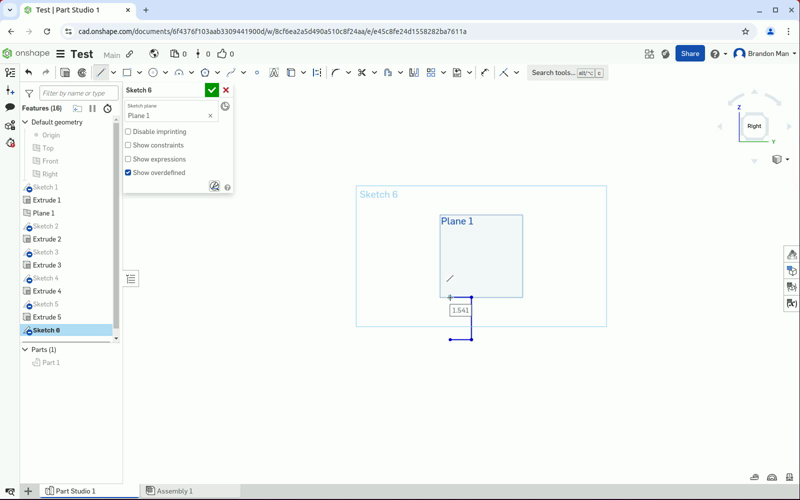
scroll(-6)
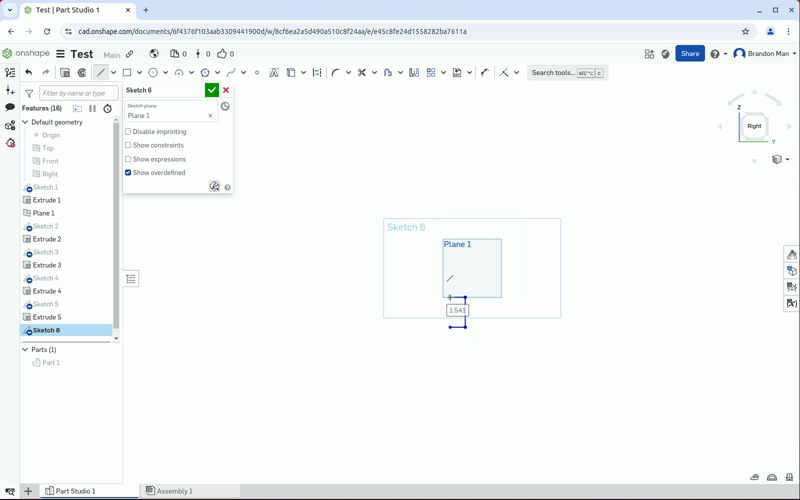
scroll(-6)
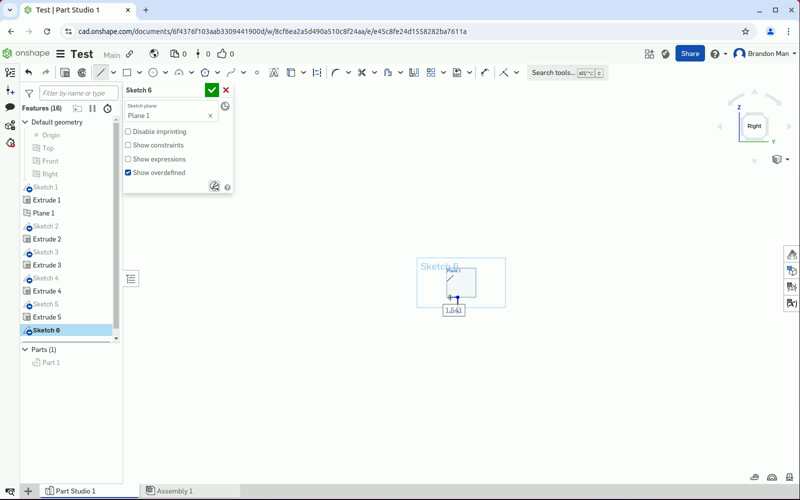
key_up(shift)
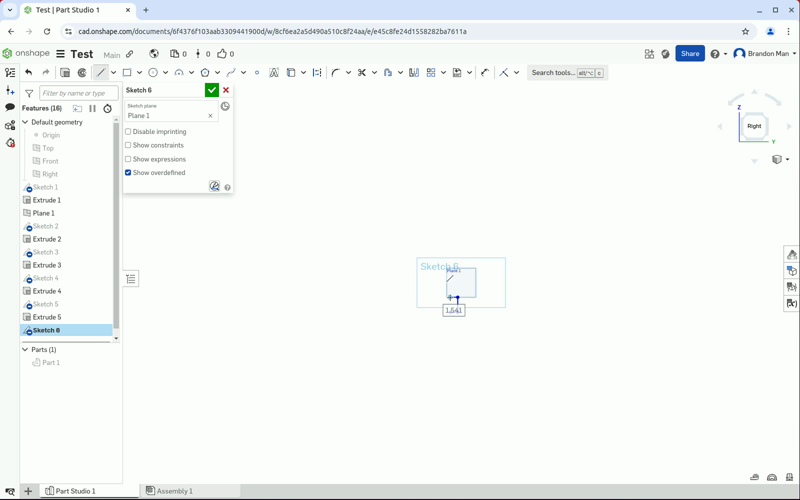
mouse_move(480, 297)
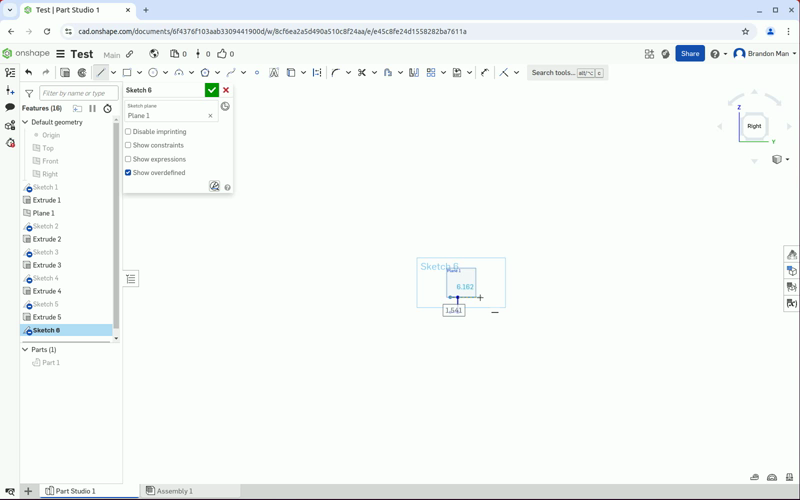
key_down(shift)
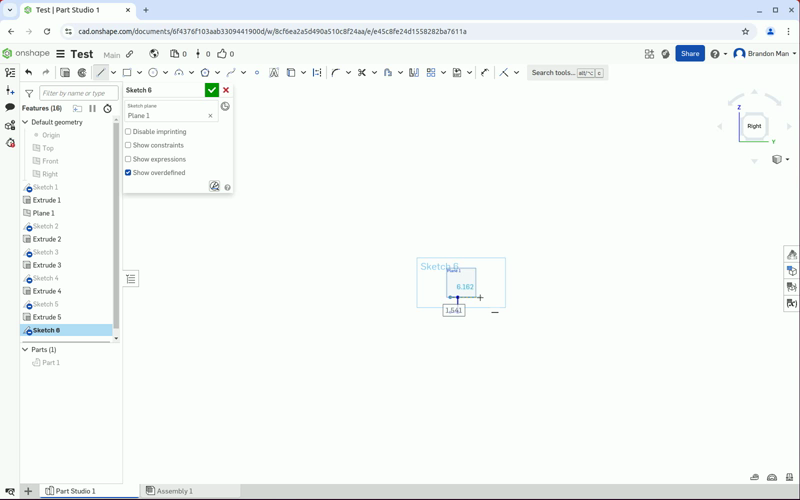
mouse_move(450, 312)
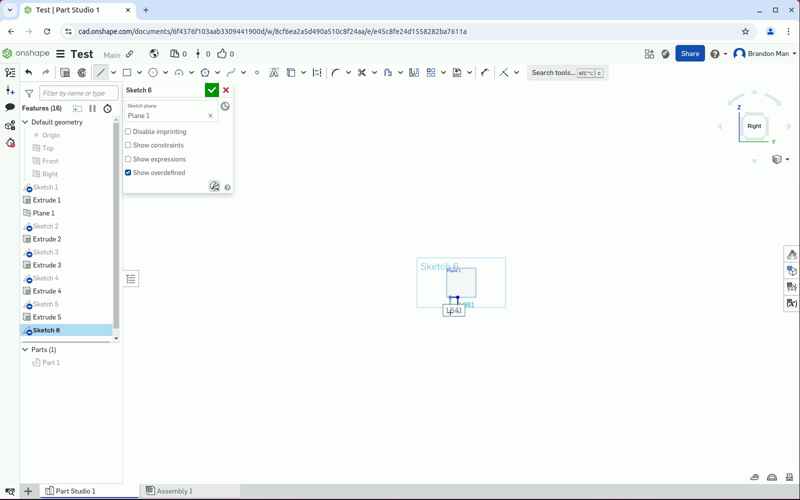
key_up(shift)
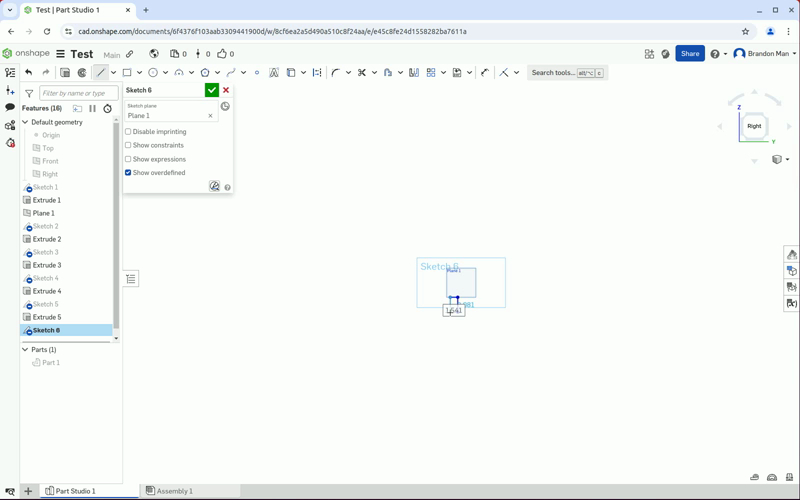
click(450, 312)
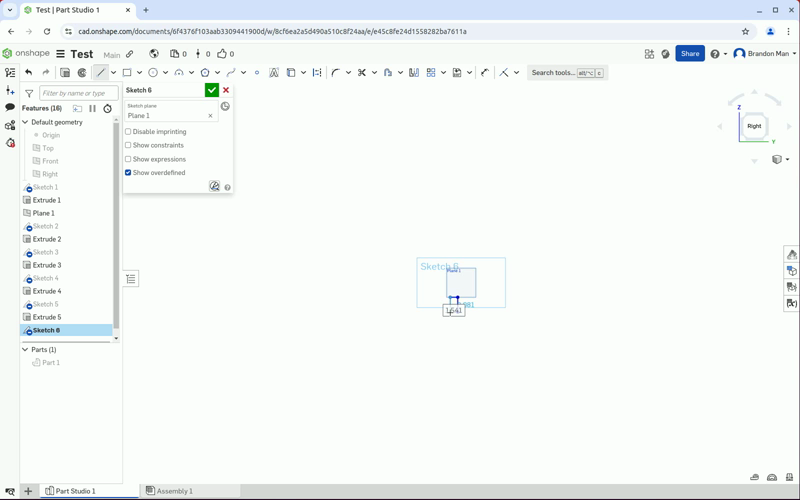
key(esc)
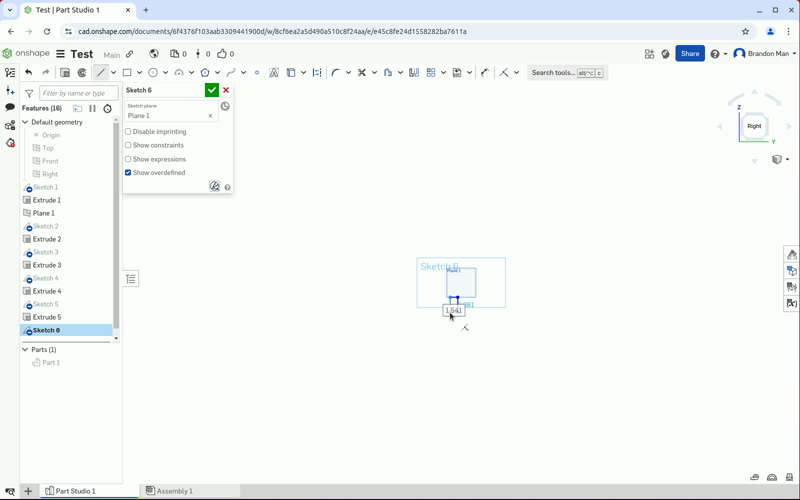
mouse_move(455, 302)
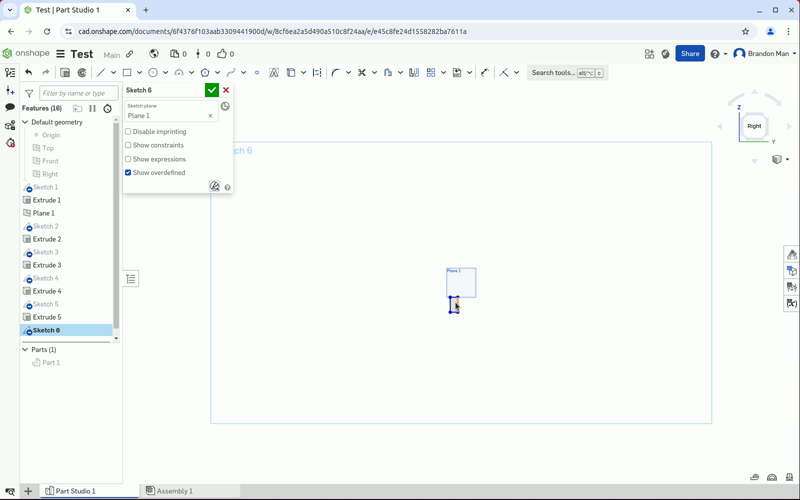
scroll(6)
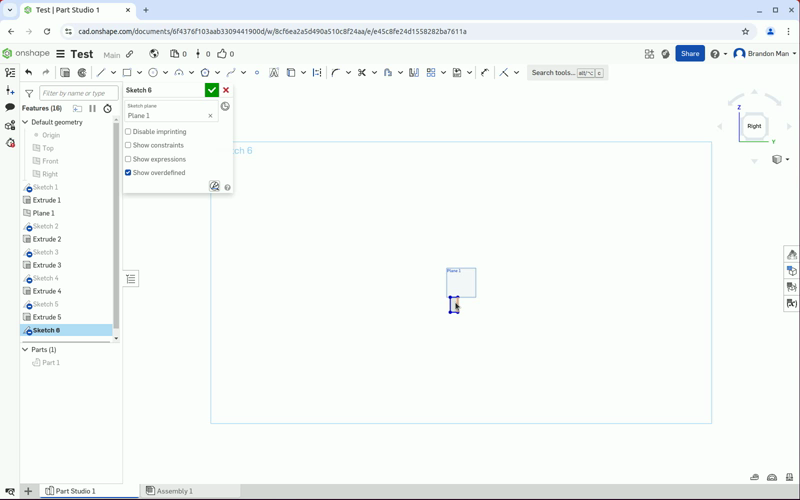
scroll(6)
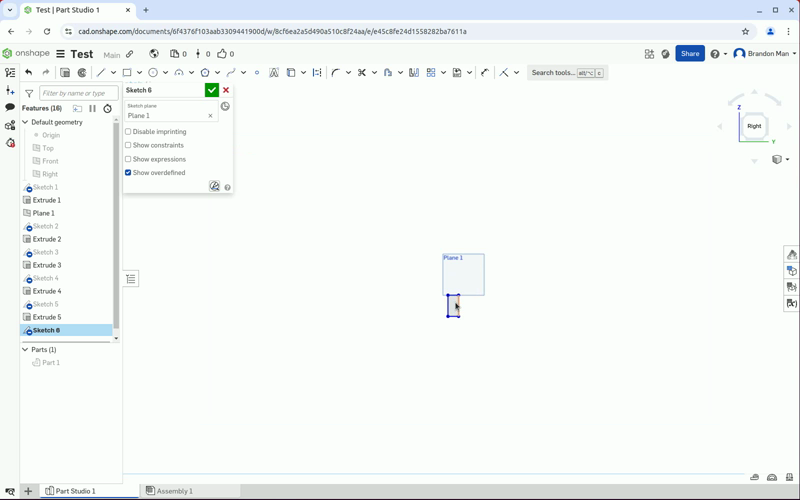
scroll(6)
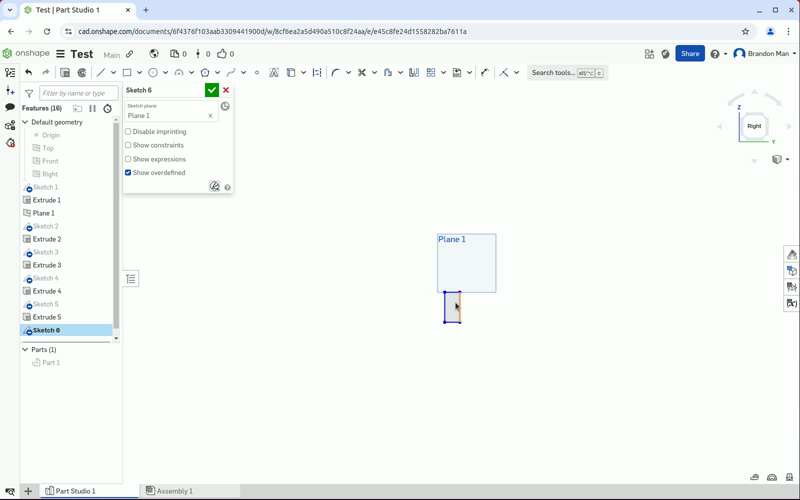
scroll(6)
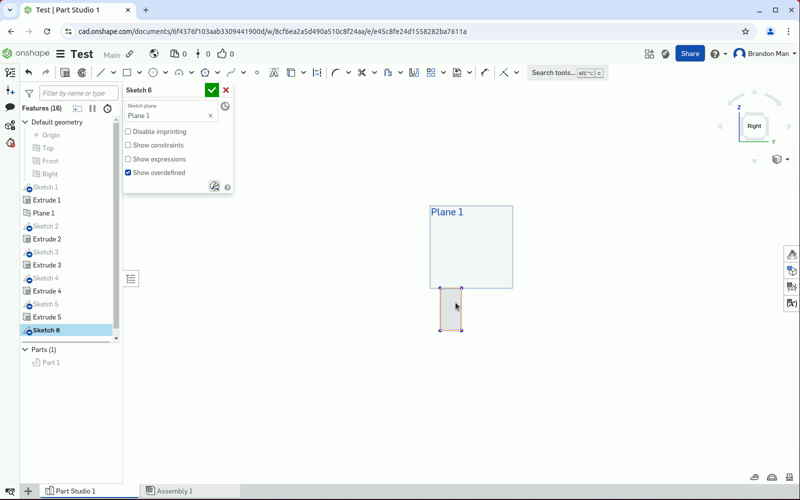
scroll(6)
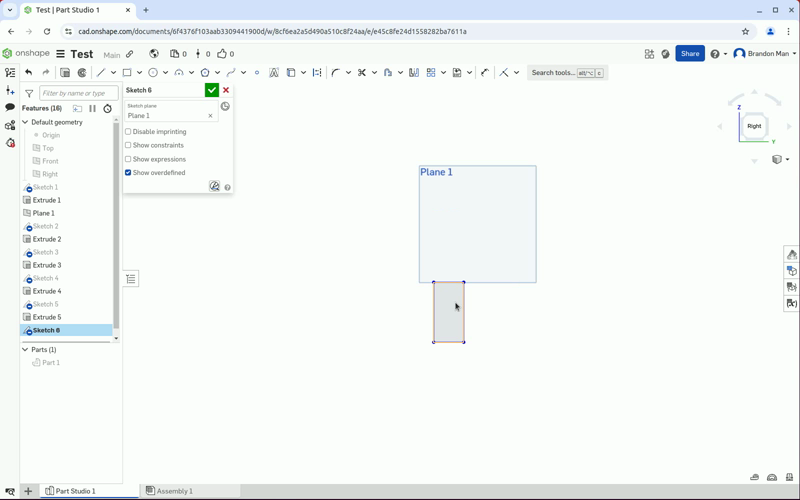
scroll(6)
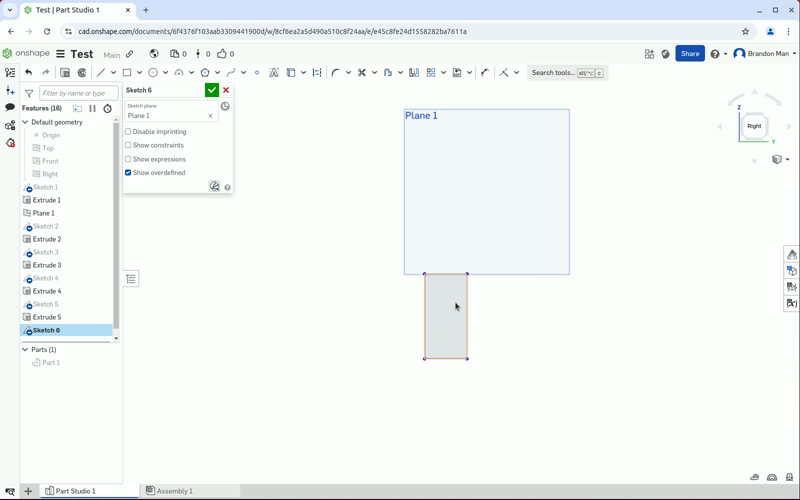
scroll(6)
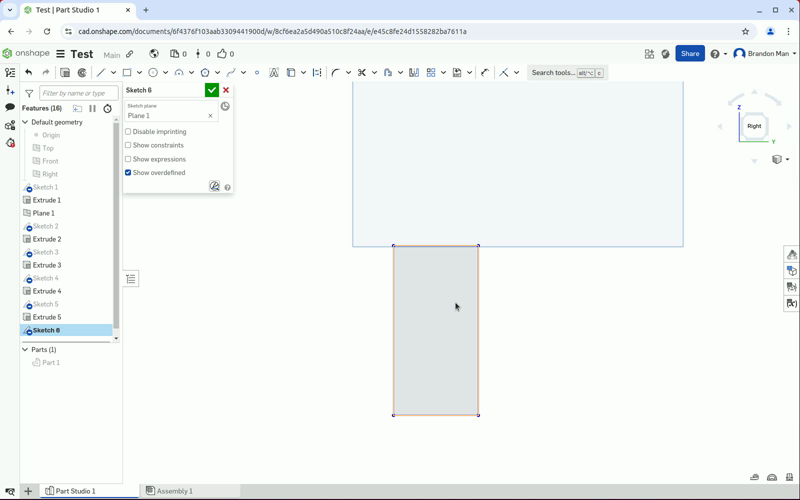
click(455, 302)
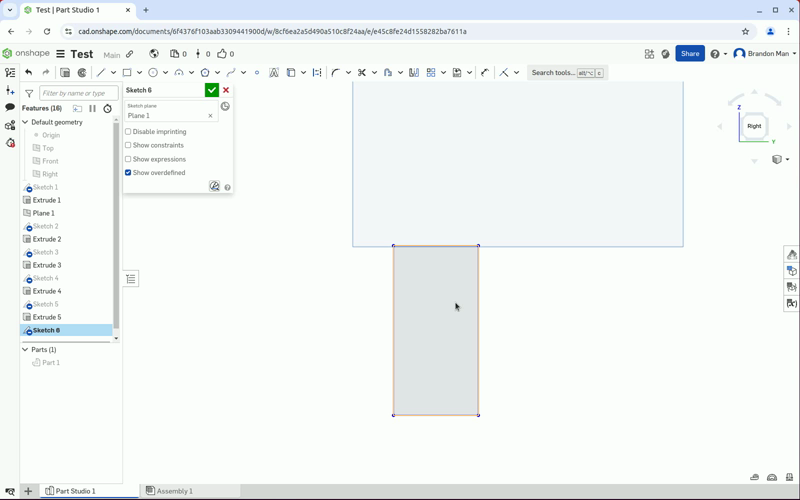
scroll(-6)
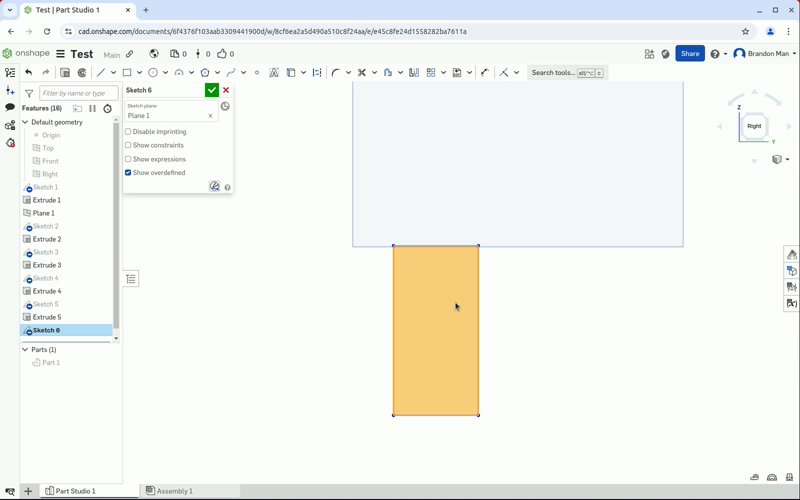
scroll(-6)
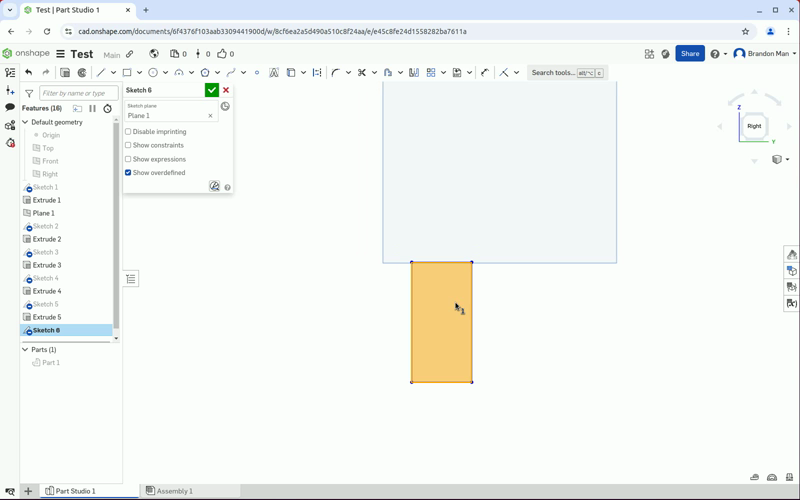
scroll(-6)
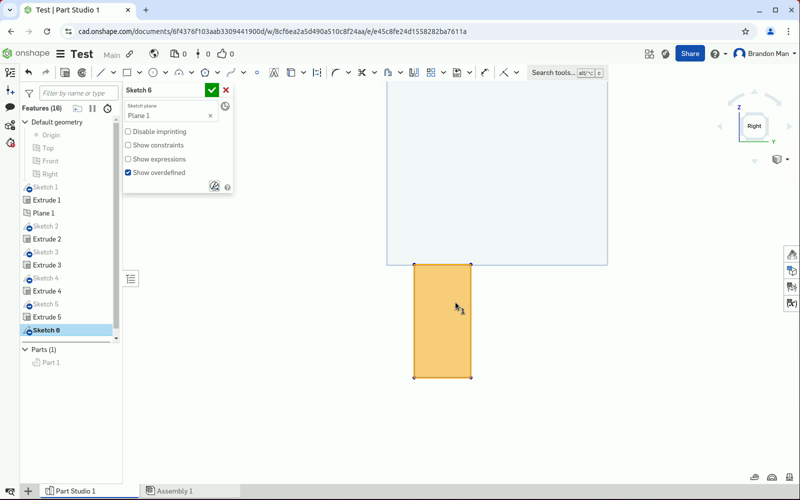
scroll(-6)
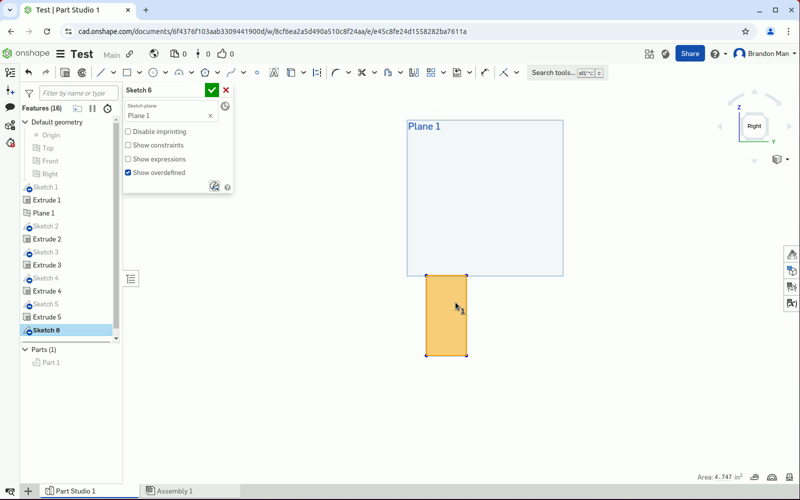
scroll(-6)
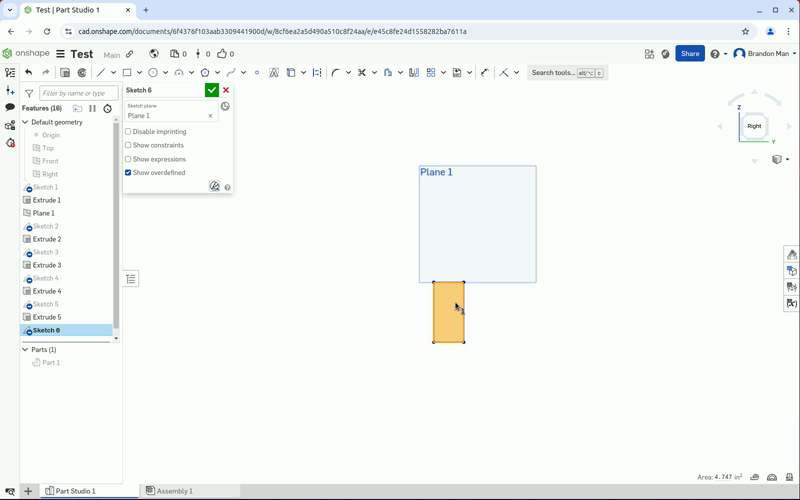
scroll(-6)
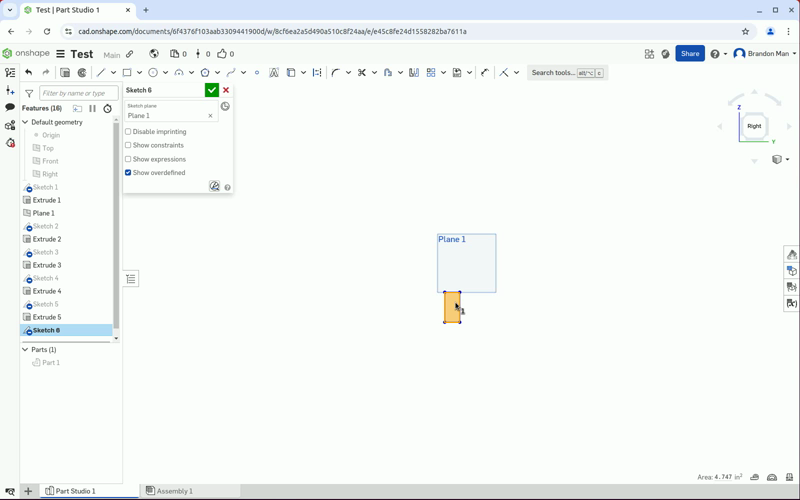
scroll(-6)
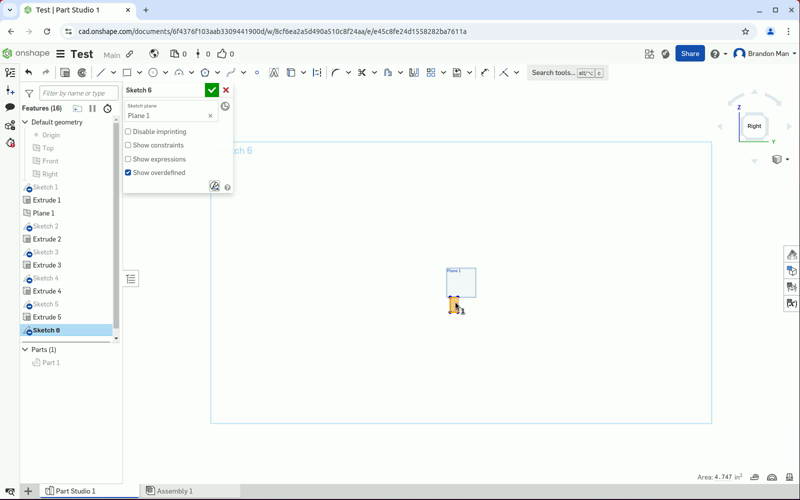
mouse_move(73, 352)
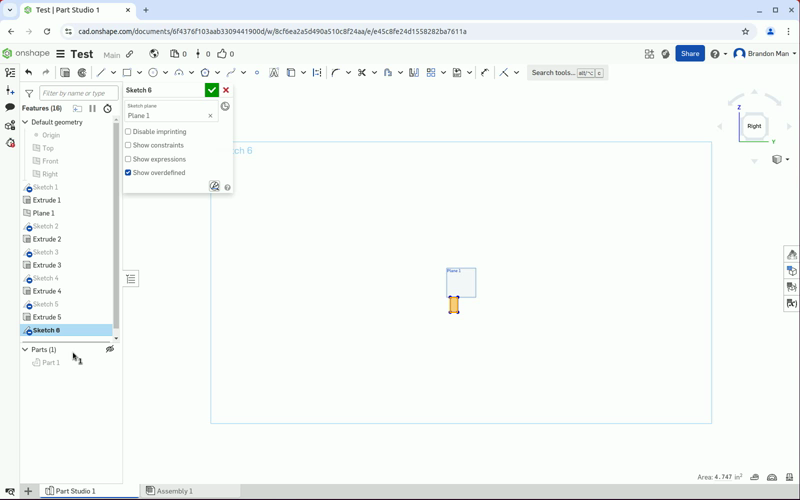
key(shift+y)
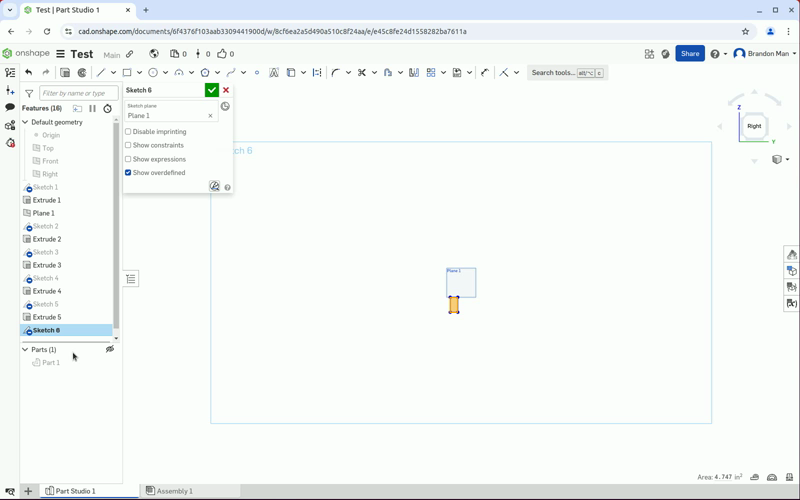
key(shift+e)
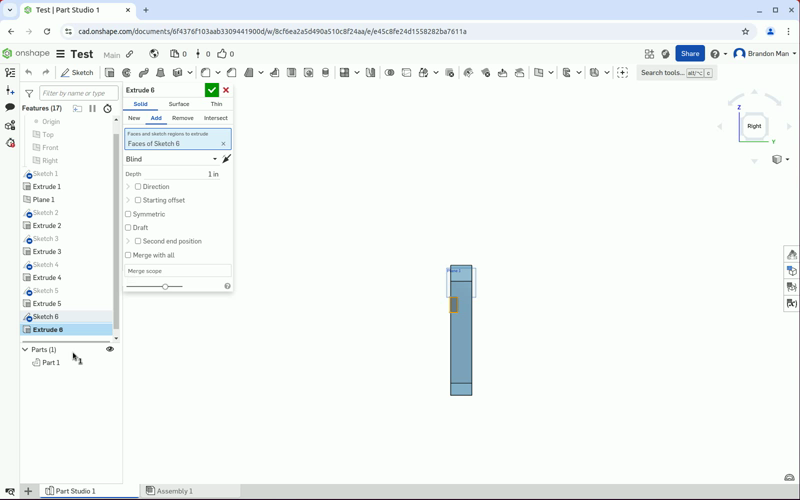
mouse_move(143, 106)
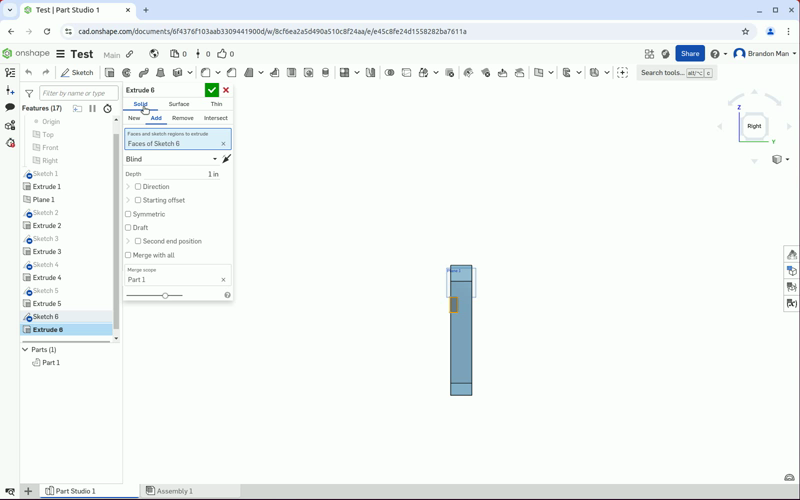
click(143, 106)
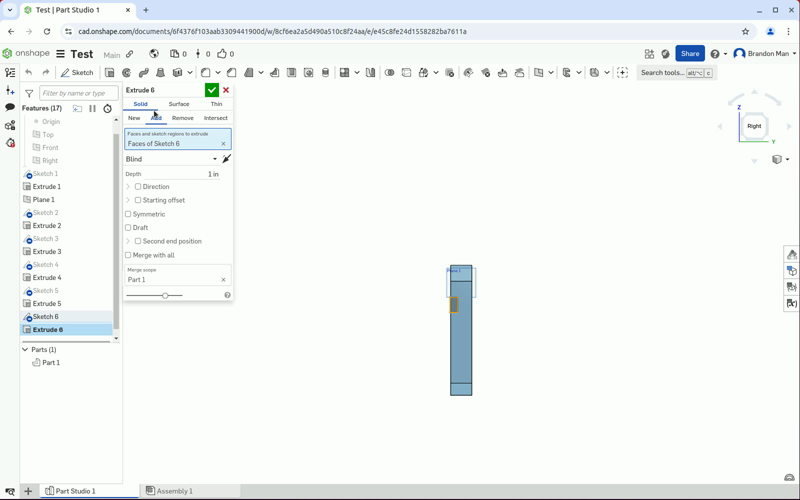
mouse_move(186, 120)
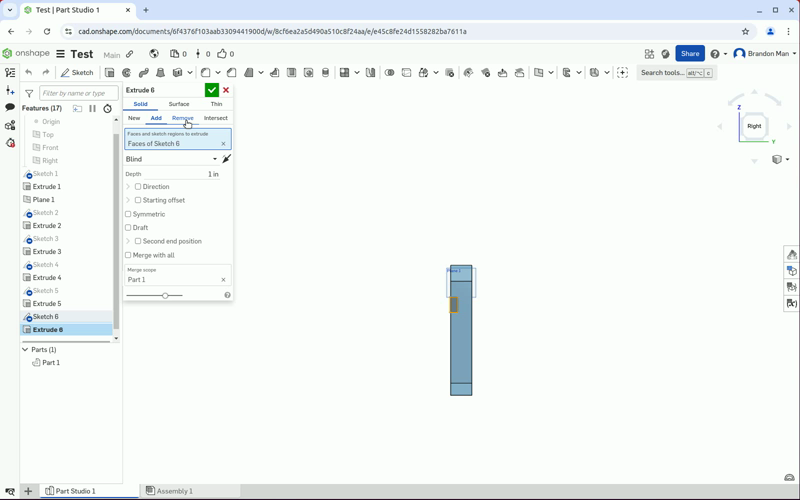
click(186, 120)
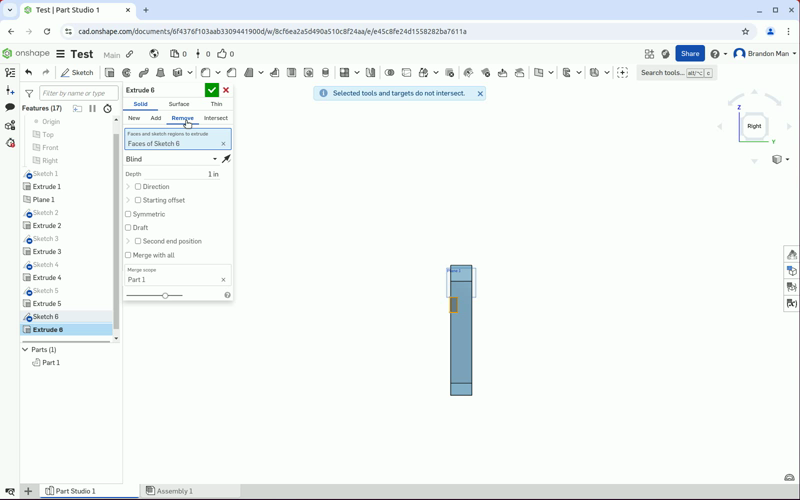
key(tab, 4)
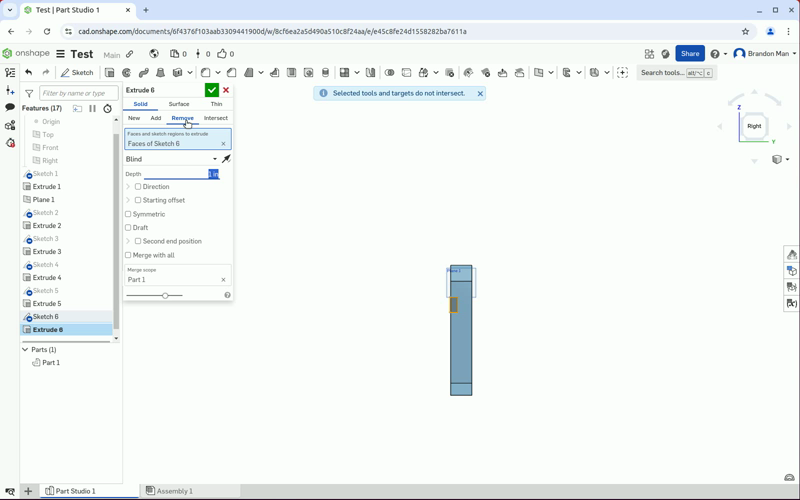
text(30.811)
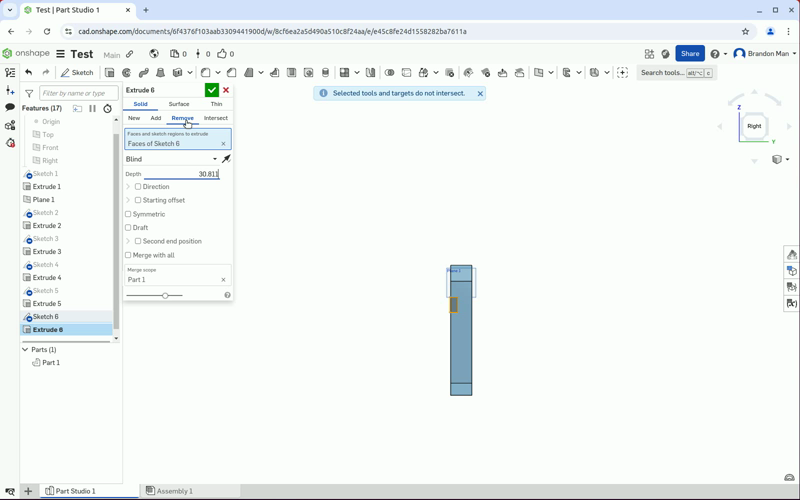
key(tab, 6)
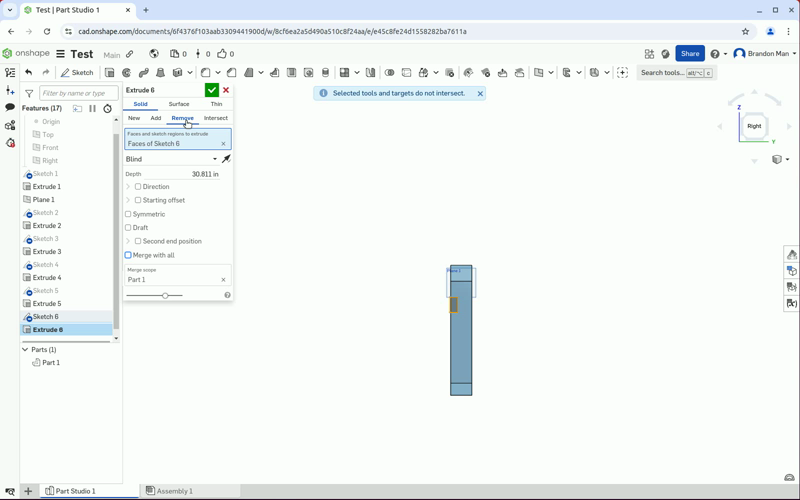
key(space)
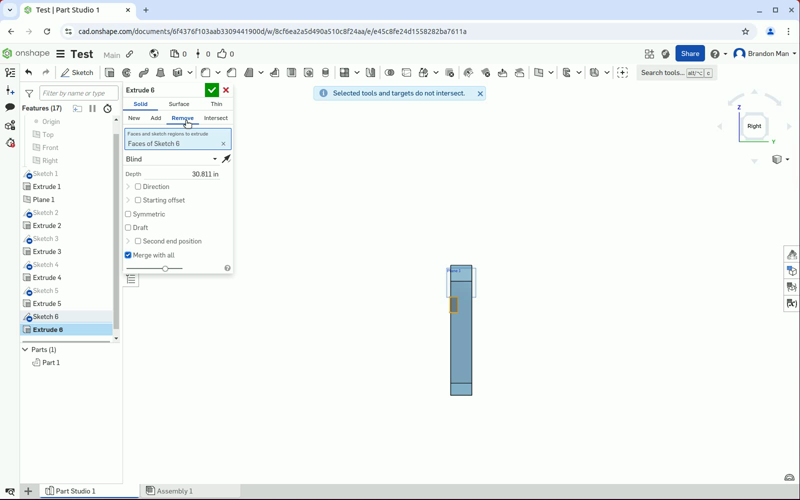
key(enter)
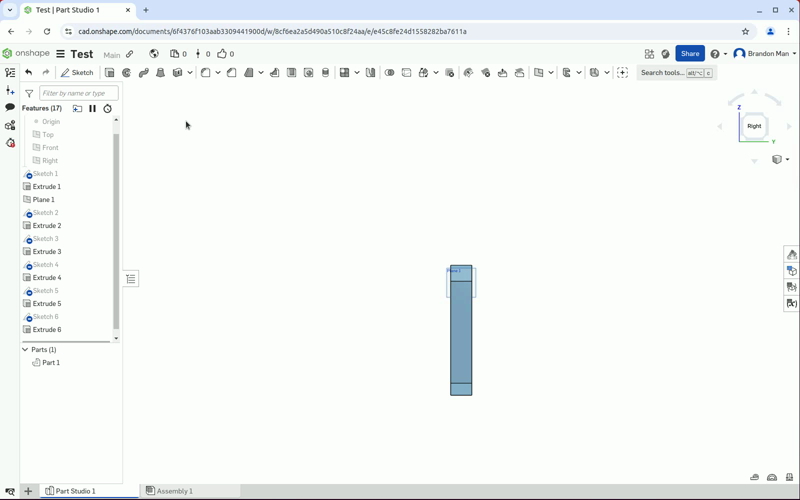
key(shift+h)
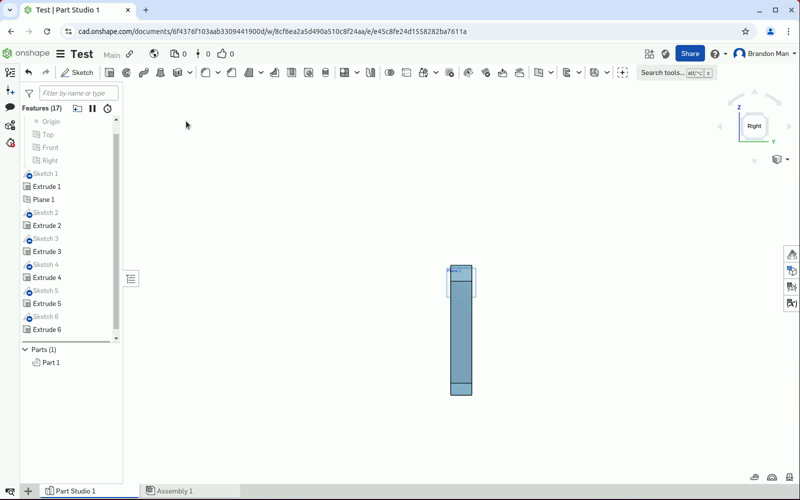
key(shift+h)
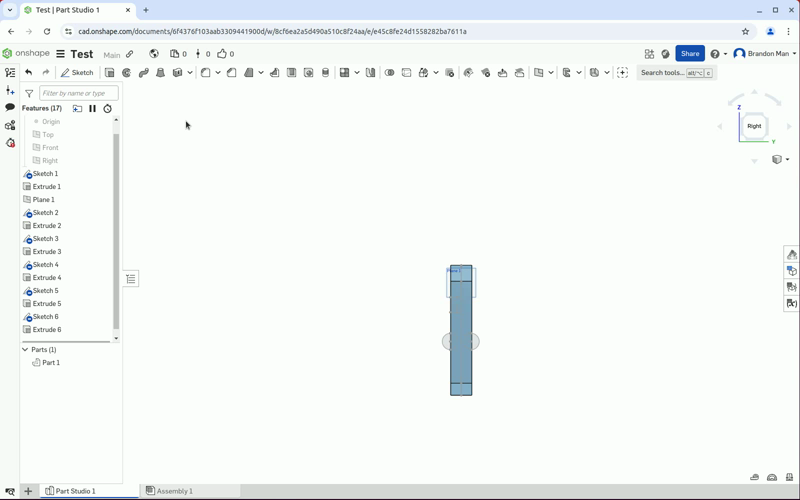
key(shift+7)
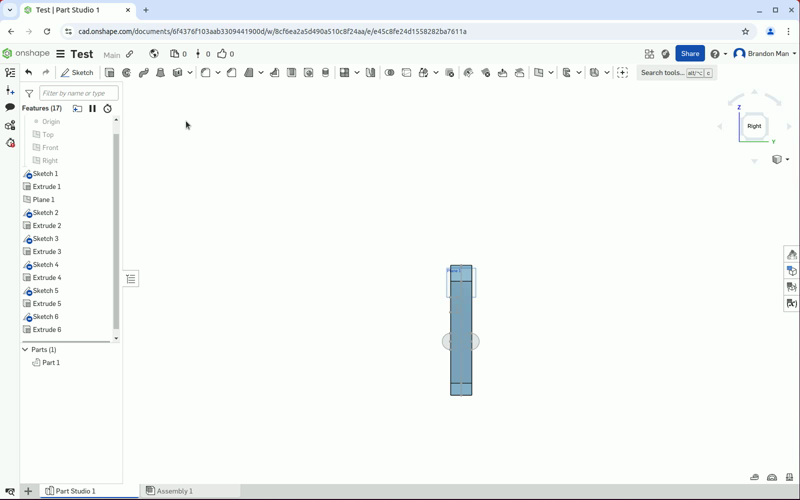
key(right, 2)
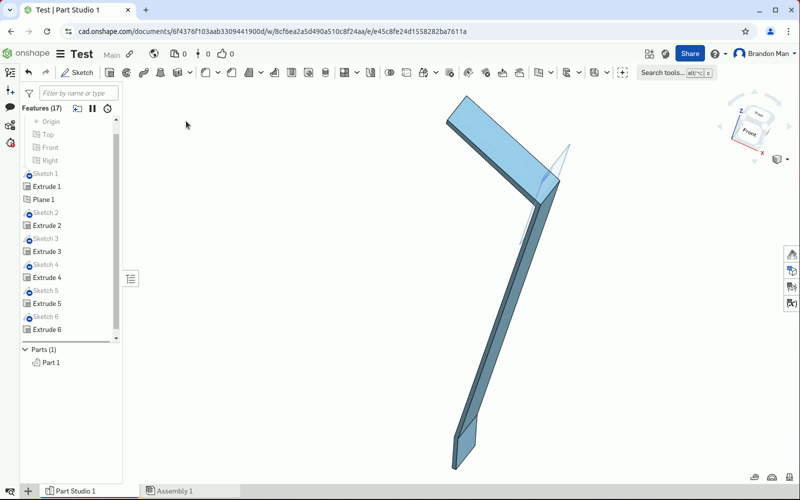
key(down, 2)
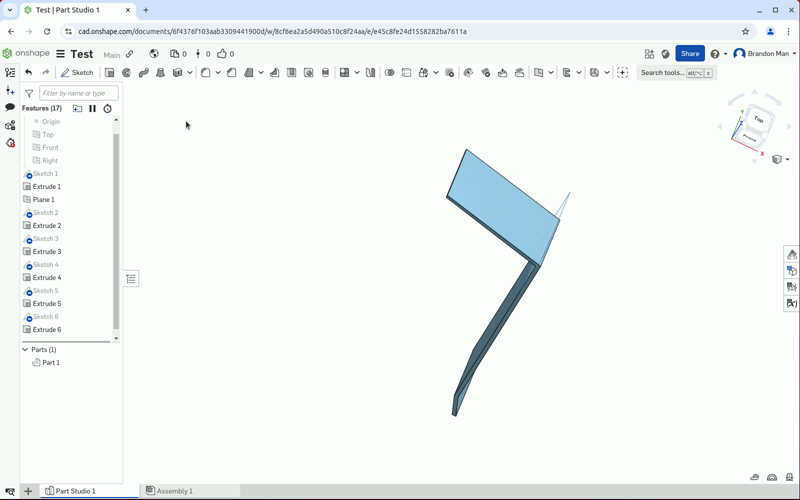
key(up, 2)
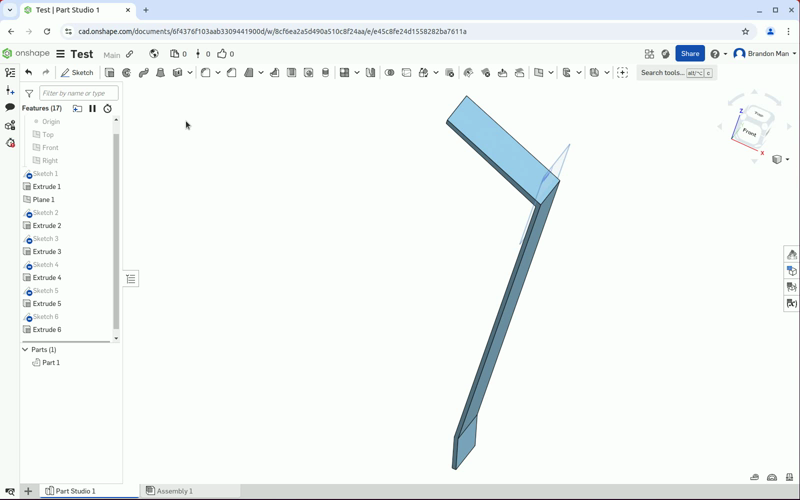
key(left, 2)
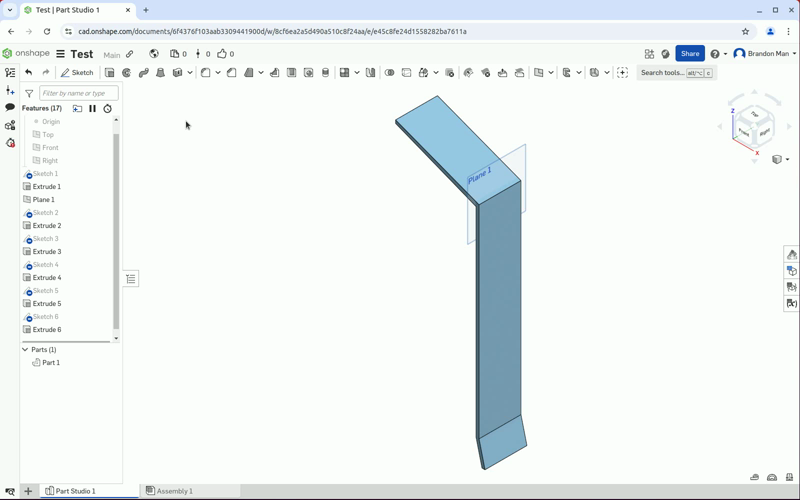
mouse_move(69, 176)
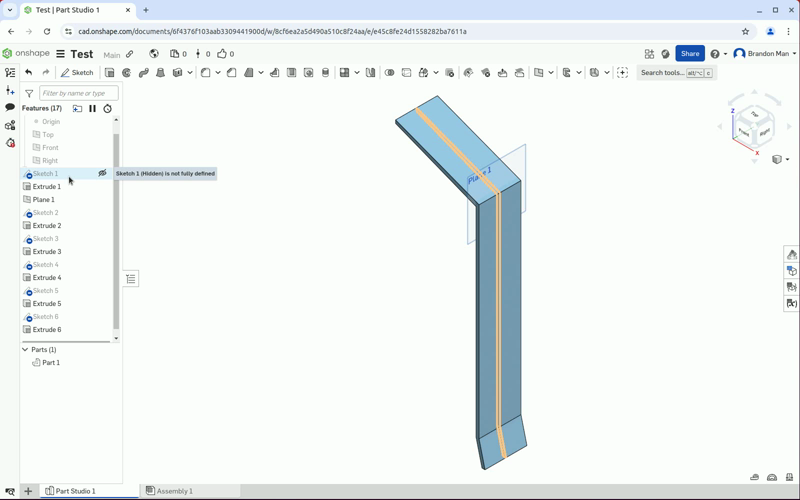
click(69, 176)